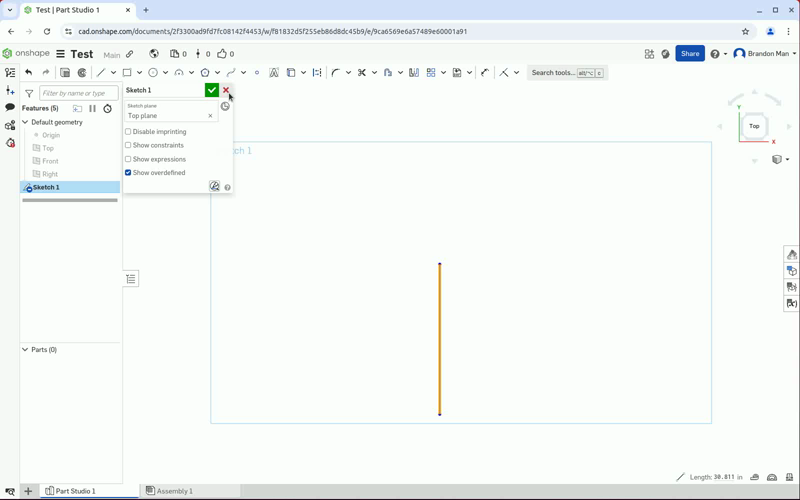
key(shift+h)
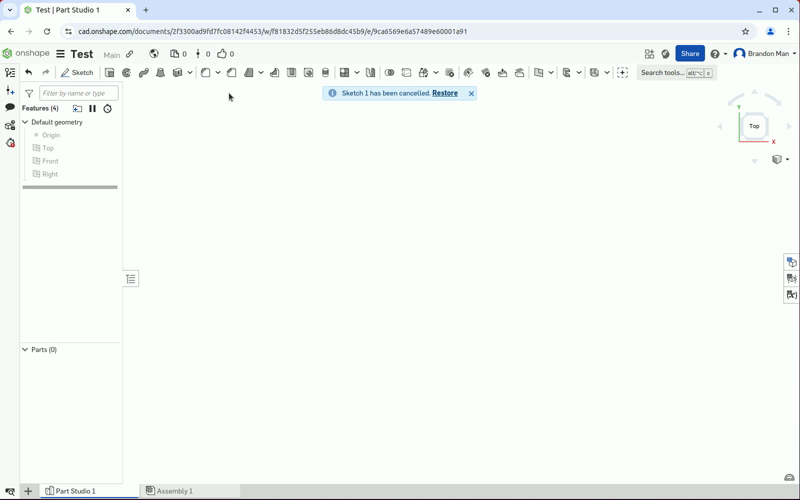
mouse_move(73, 352)
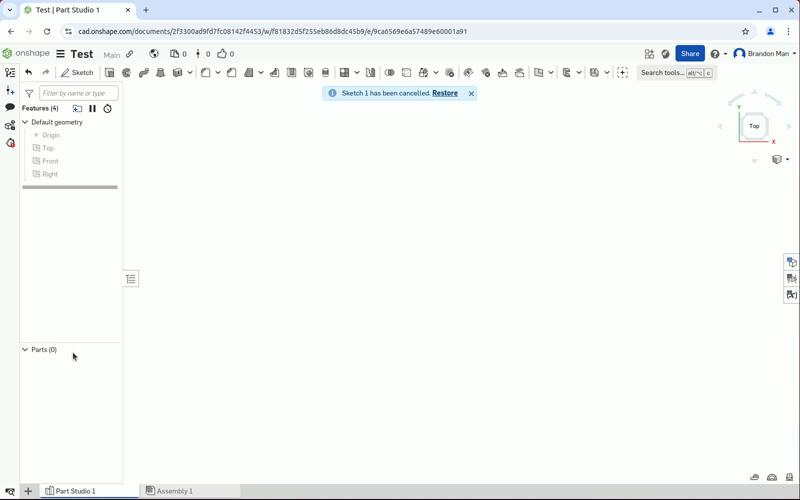
key(y)
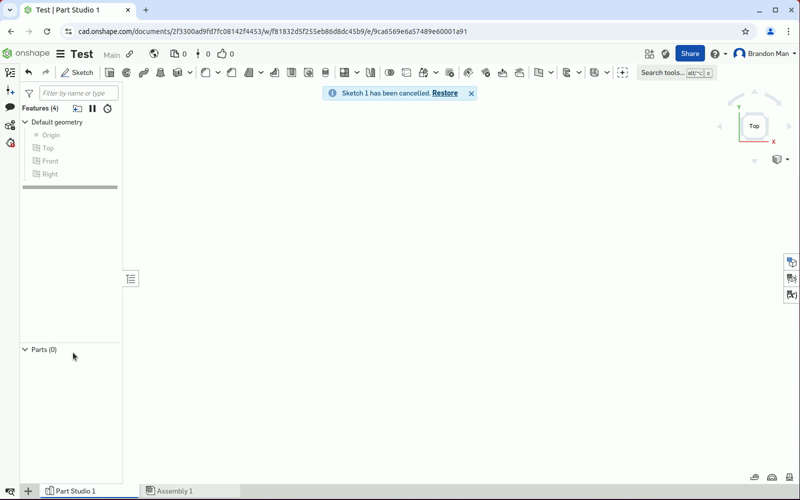
key(shift+p)
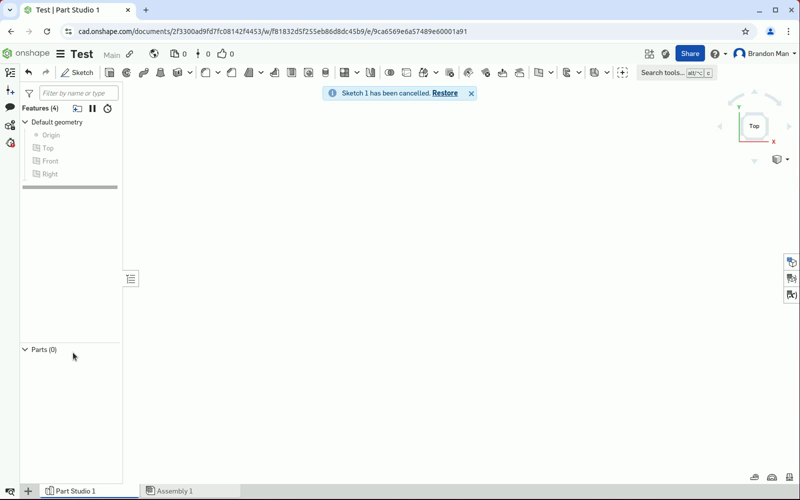
key(space)
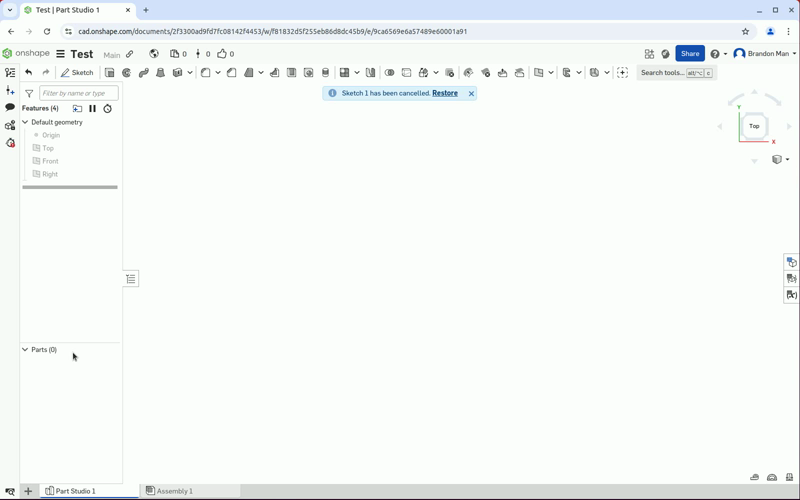
key_down(shift)
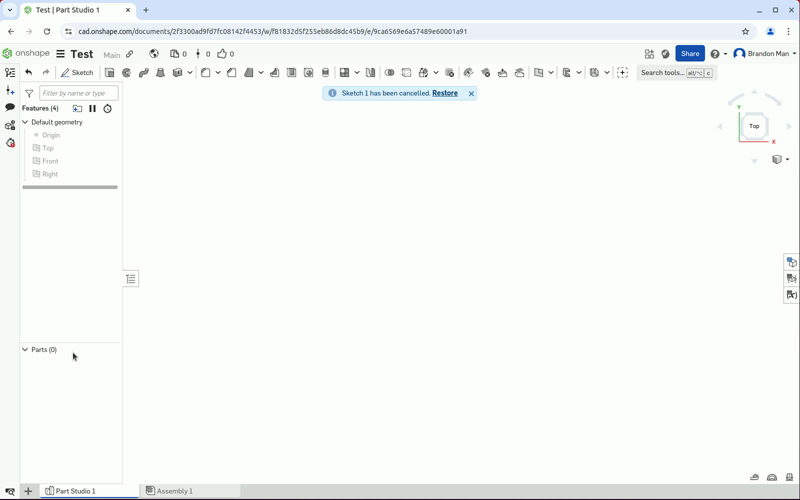
key(up)
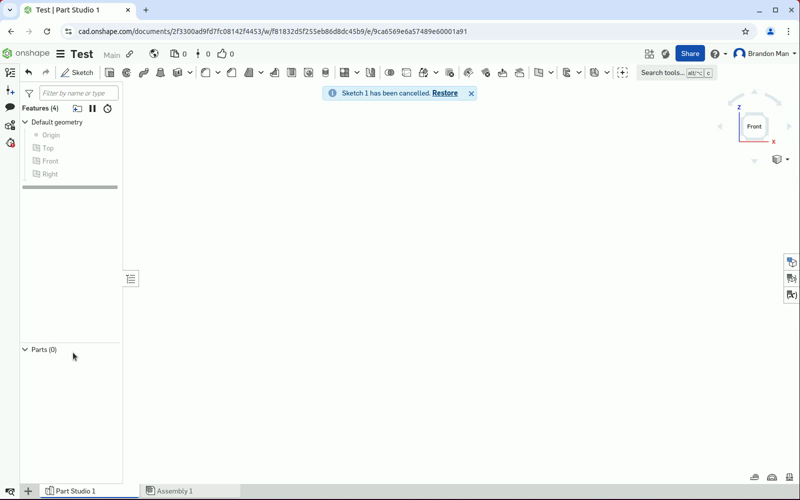
key_up(shift)
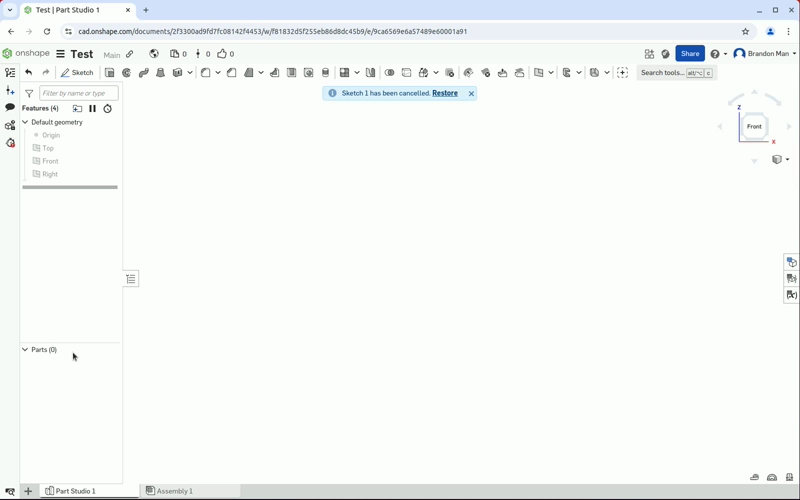
mouse_move(73, 352)
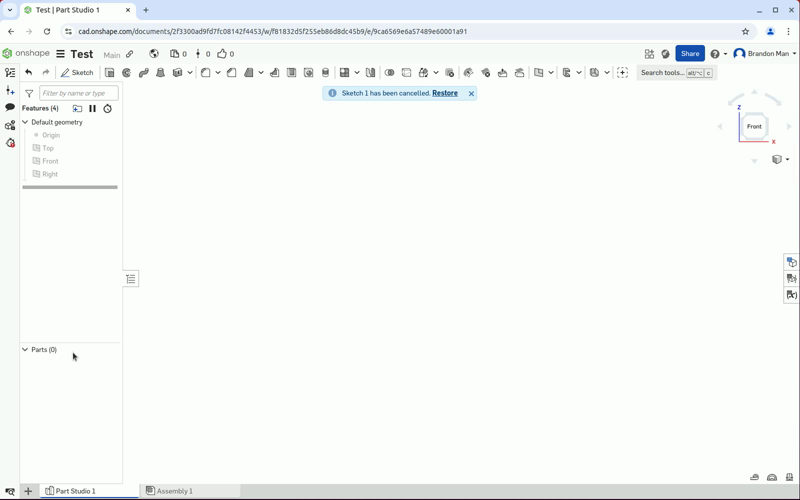
key(shift+y)
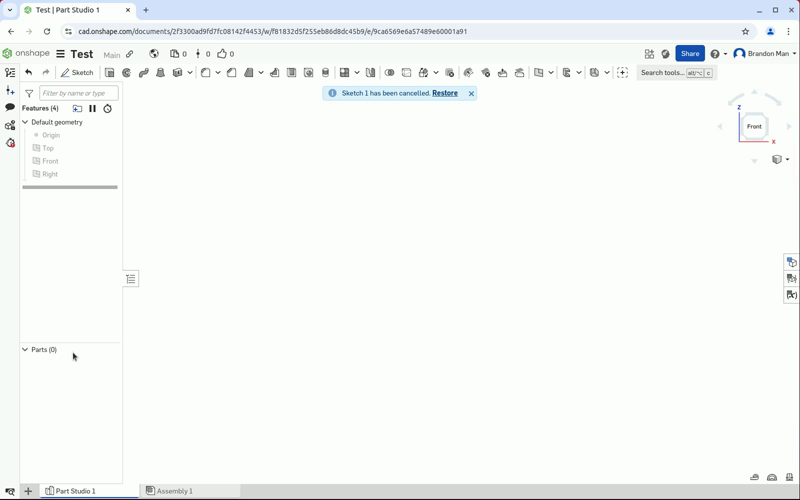
key(shift+s)
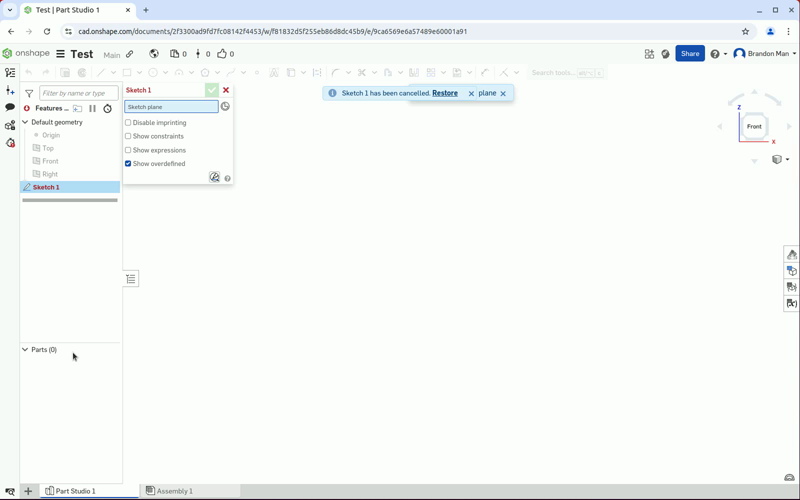
mouse_move(73, 163)
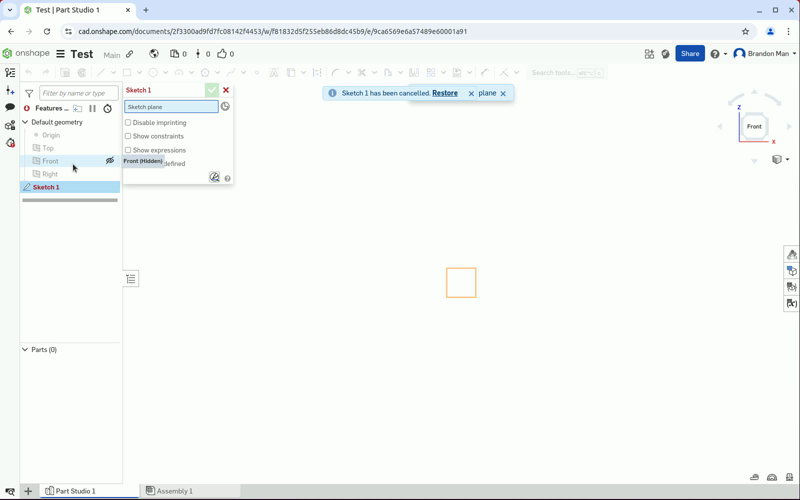
click(73, 163)
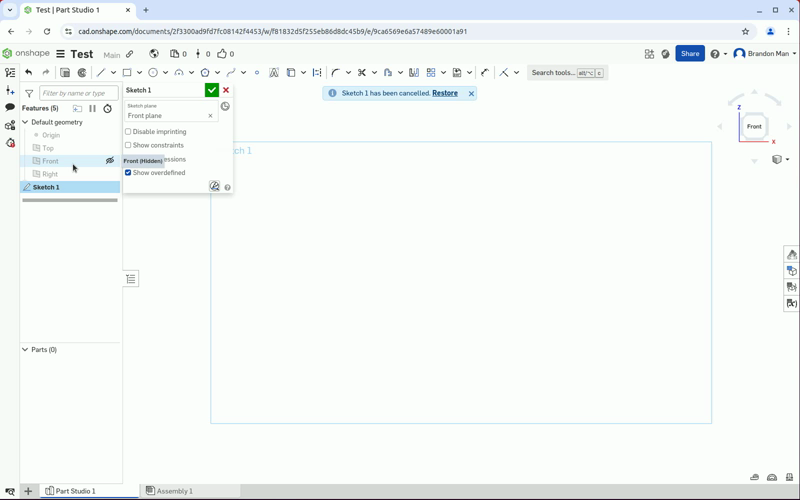
mouse_move(73, 352)
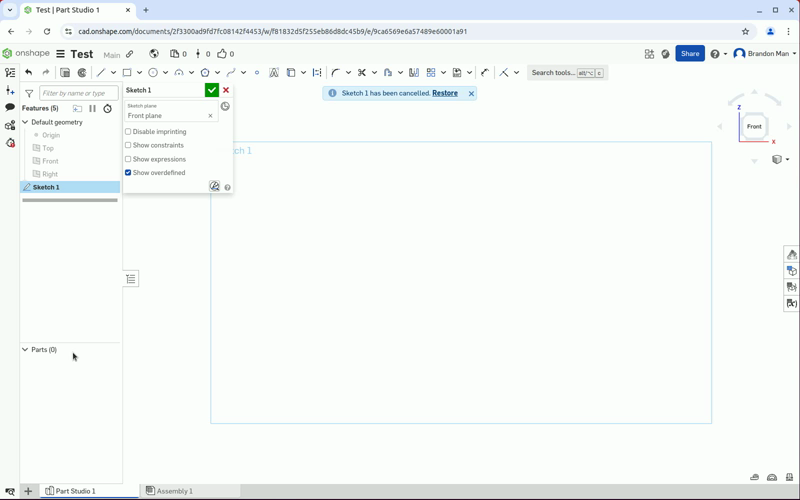
key(y)
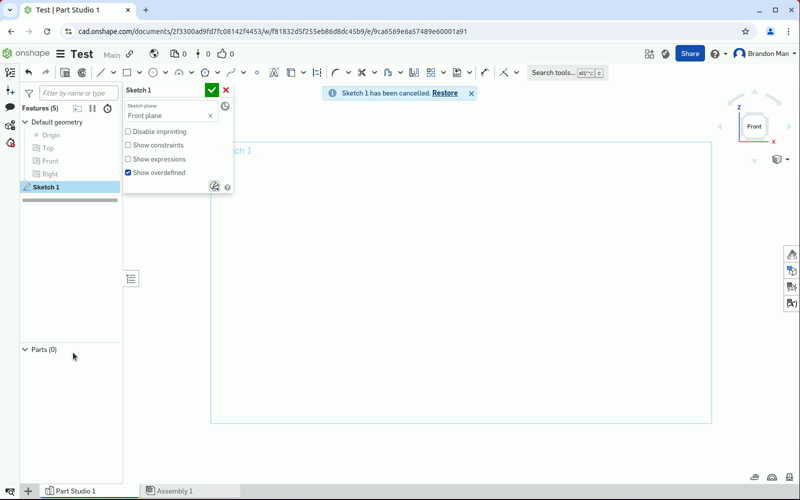
key(c)
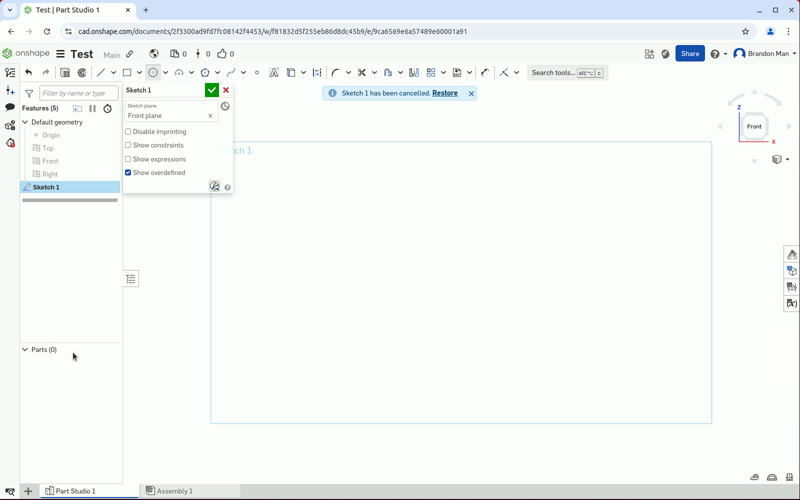
key_down(shift)
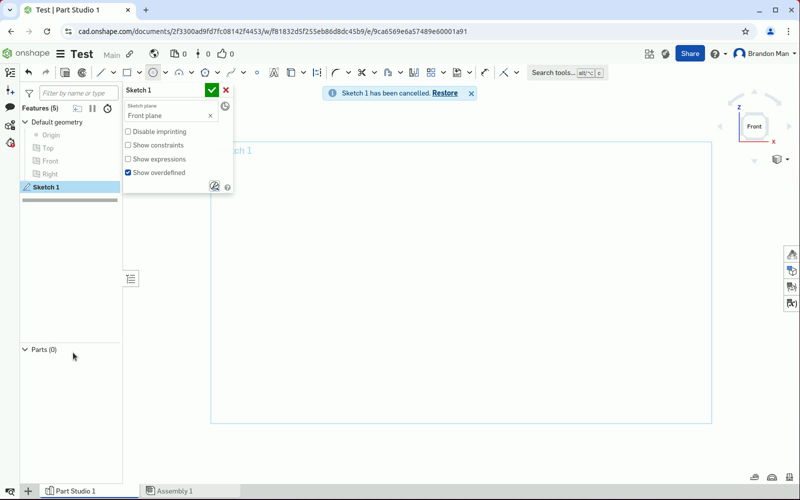
mouse_move(461, 178)
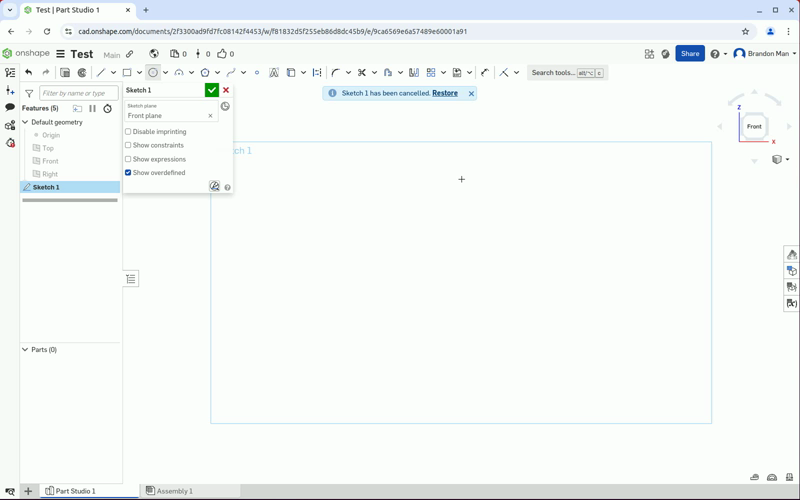
click(461, 178)
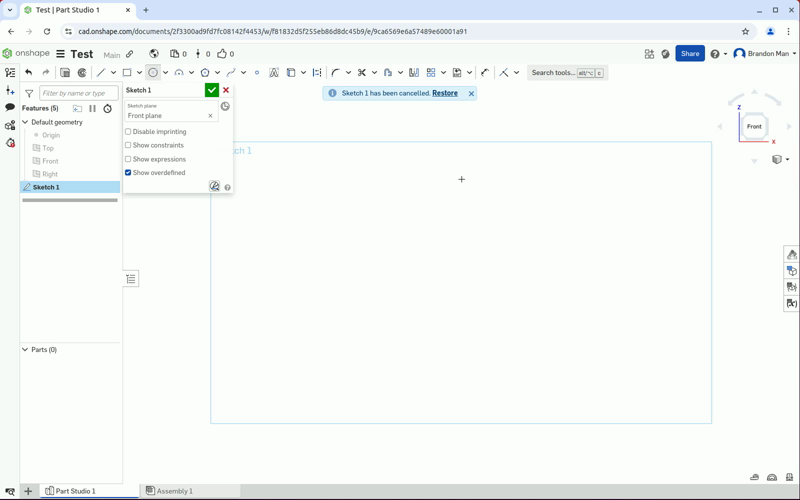
key_up(shift)
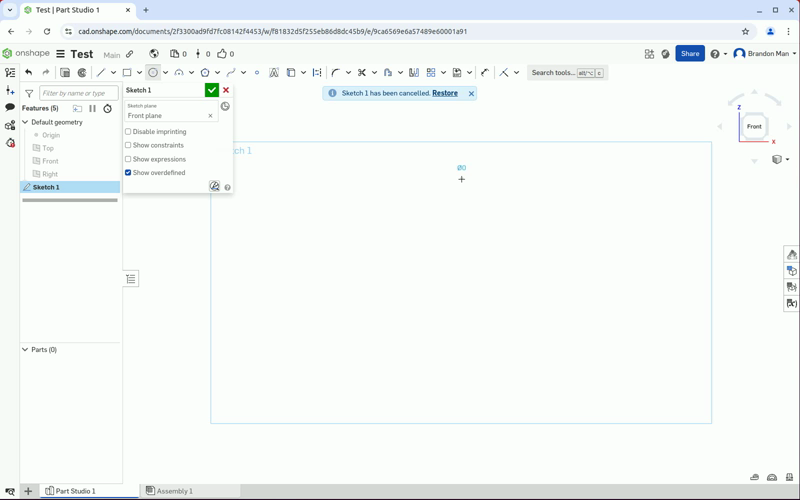
mouse_move(471, 178)
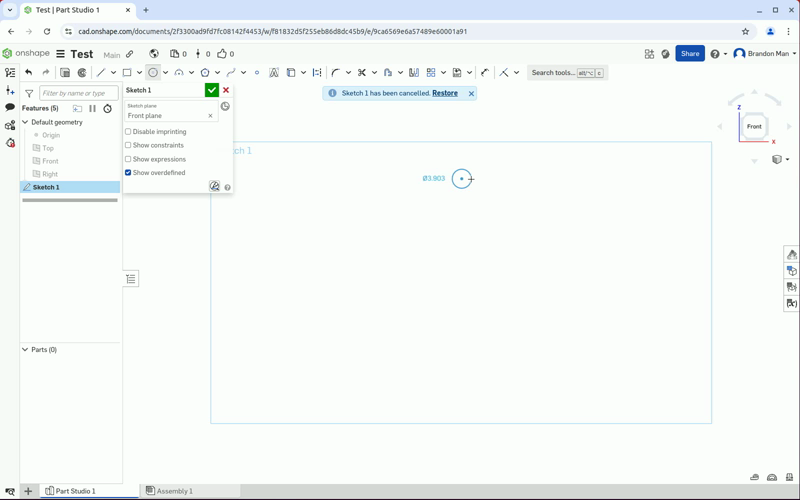
click(471, 178)
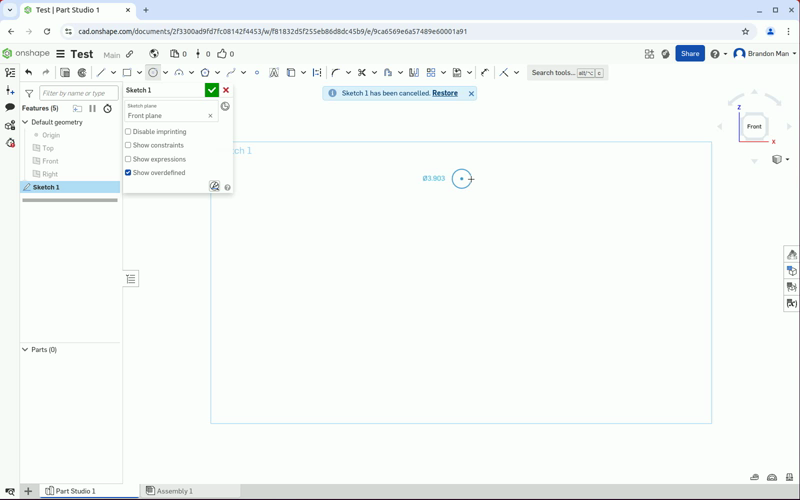
key(esc)
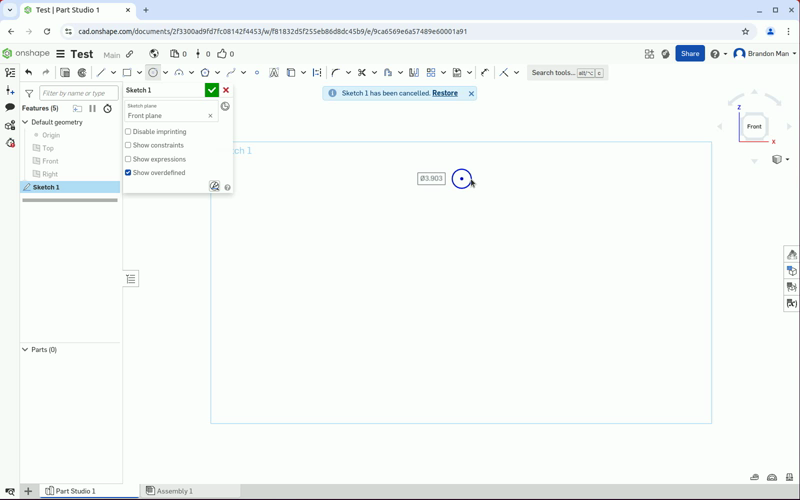
key(c)
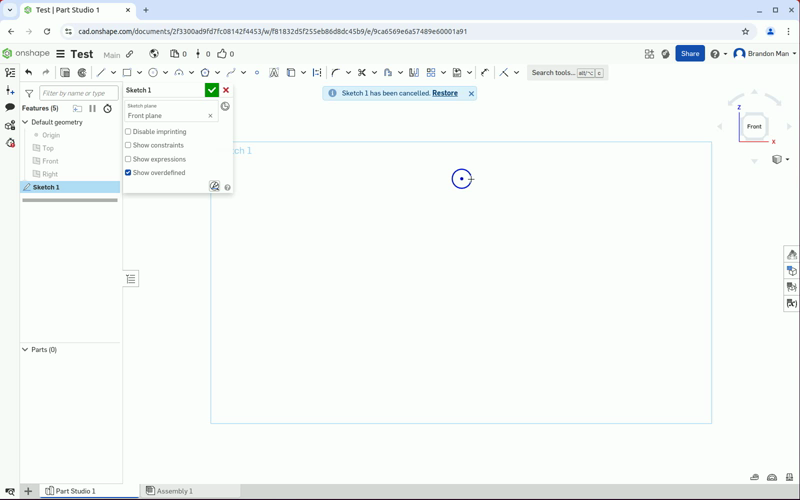
key_down(shift)
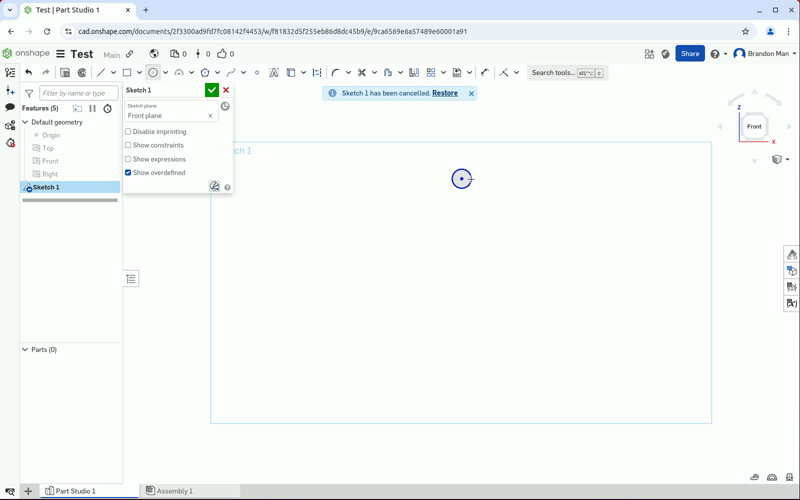
mouse_move(461, 178)
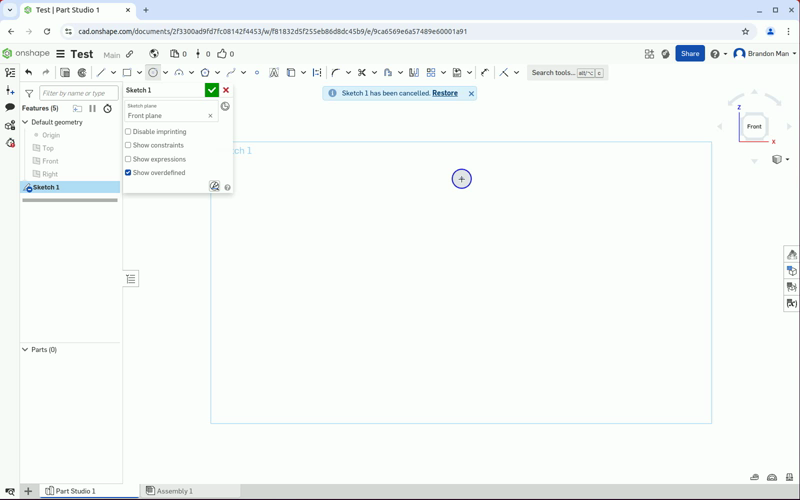
click(461, 178)
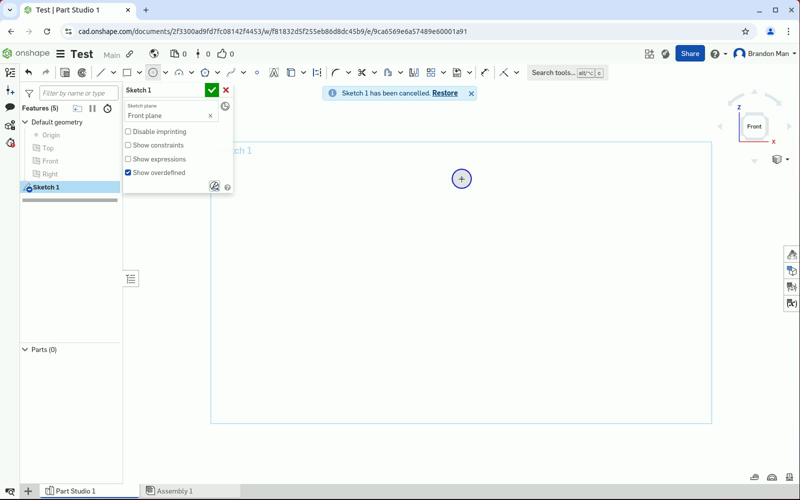
key_up(shift)
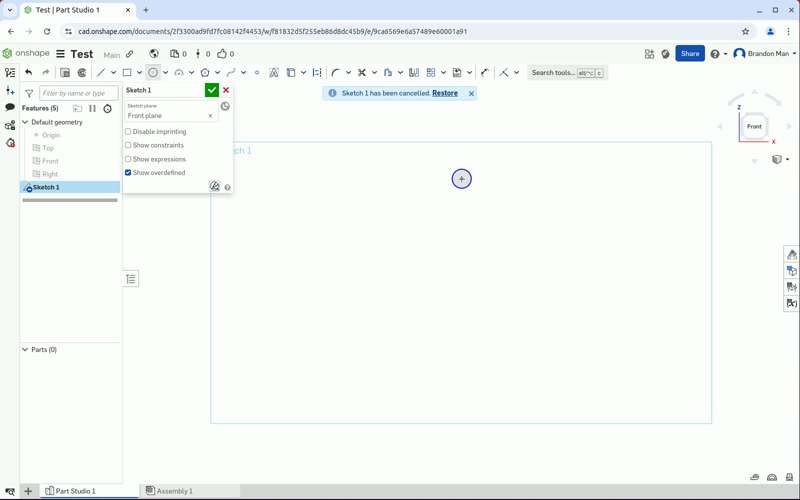
mouse_move(464, 178)
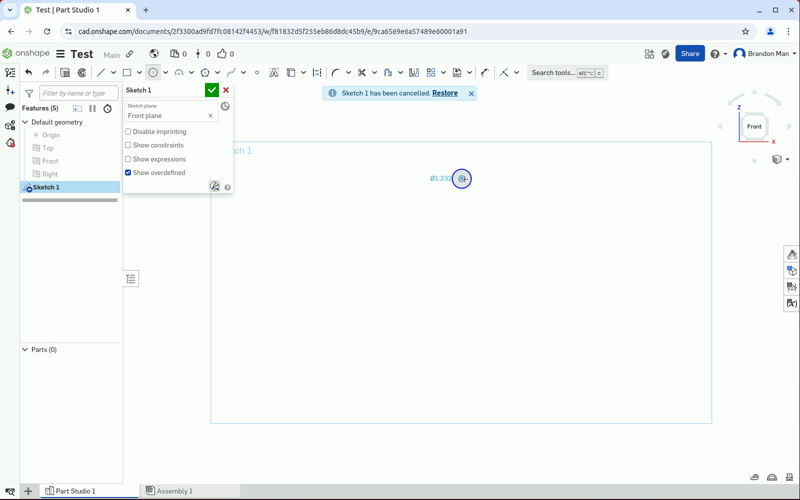
scroll(6)
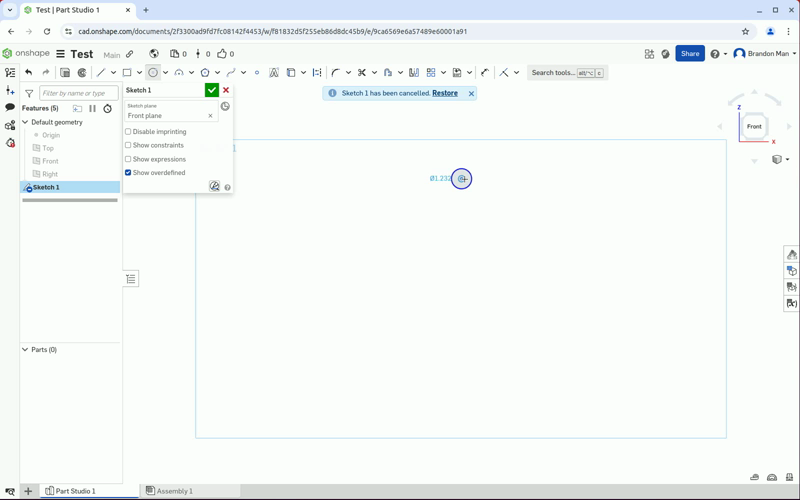
scroll(6)
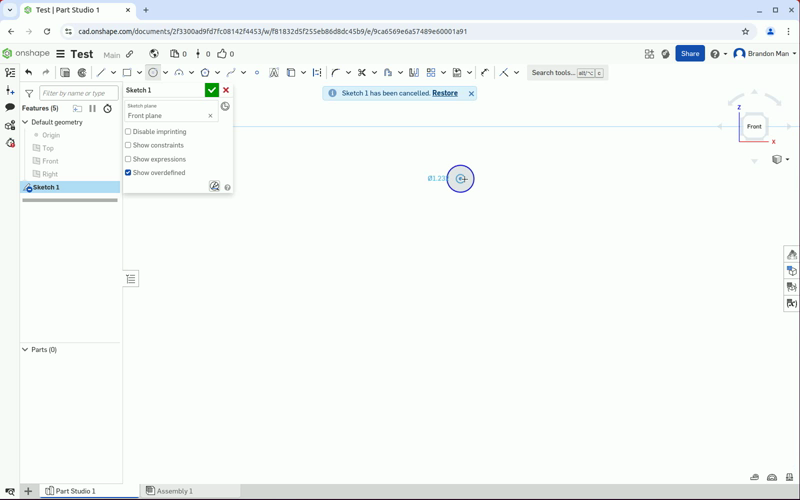
scroll(6)
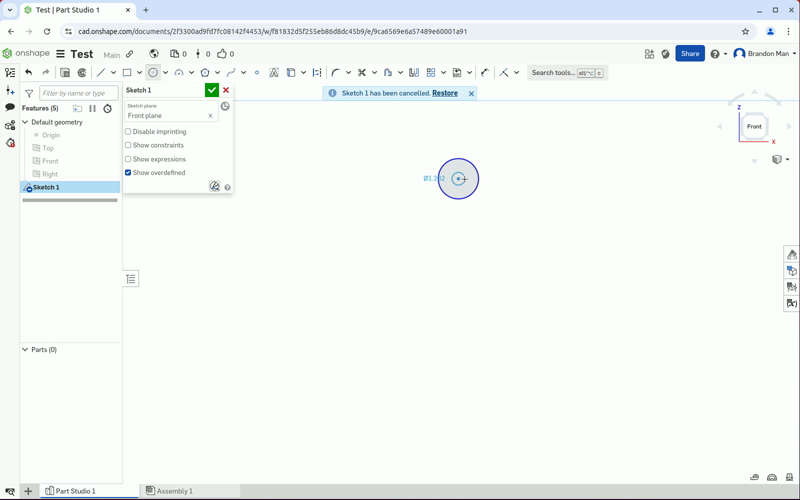
scroll(6)
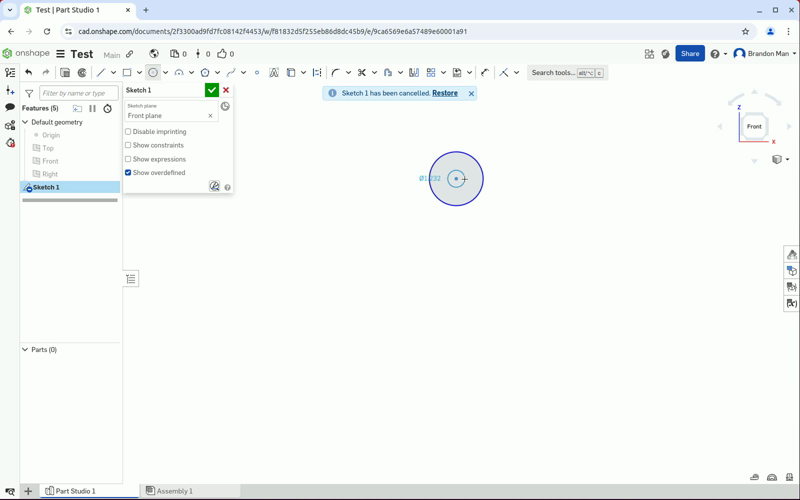
scroll(6)
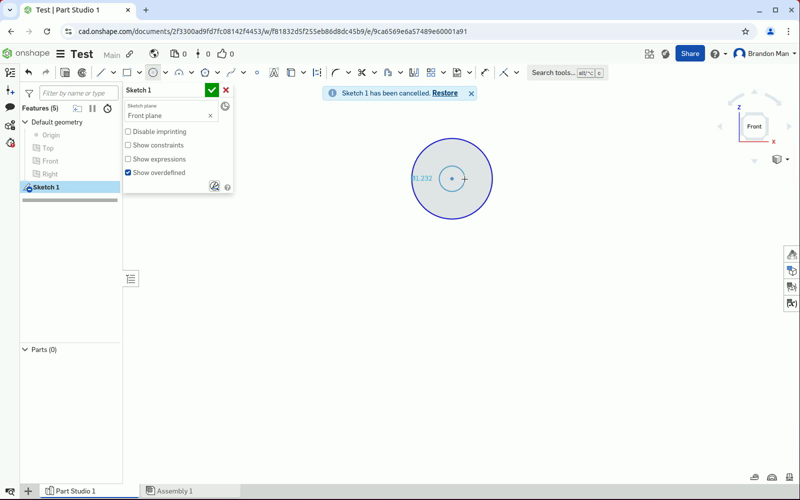
scroll(6)
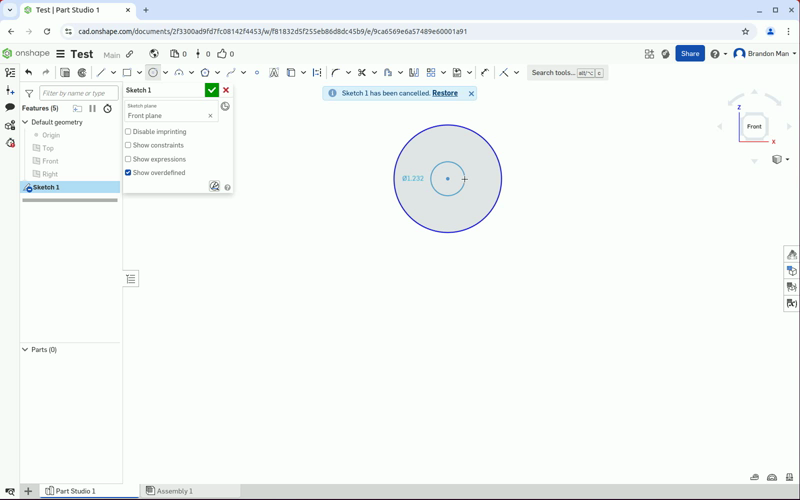
scroll(6)
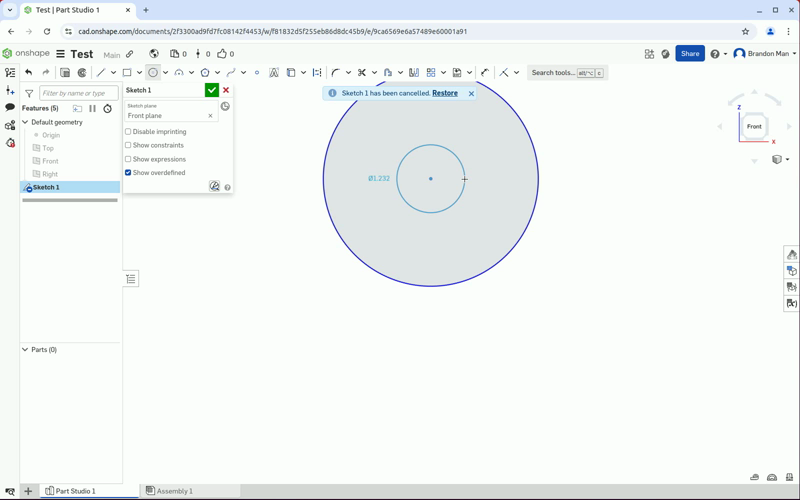
click(464, 178)
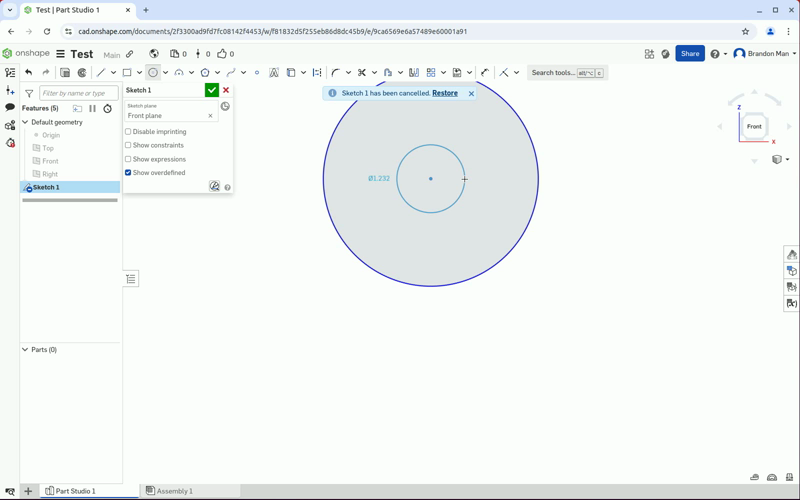
scroll(-6)
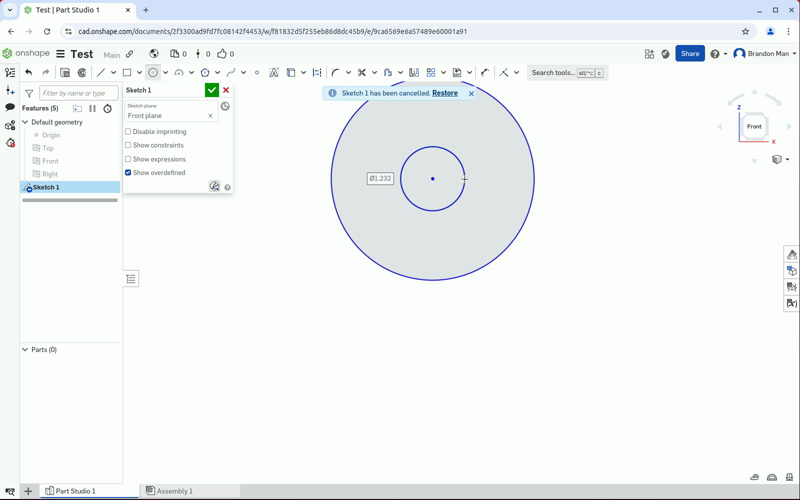
scroll(-6)
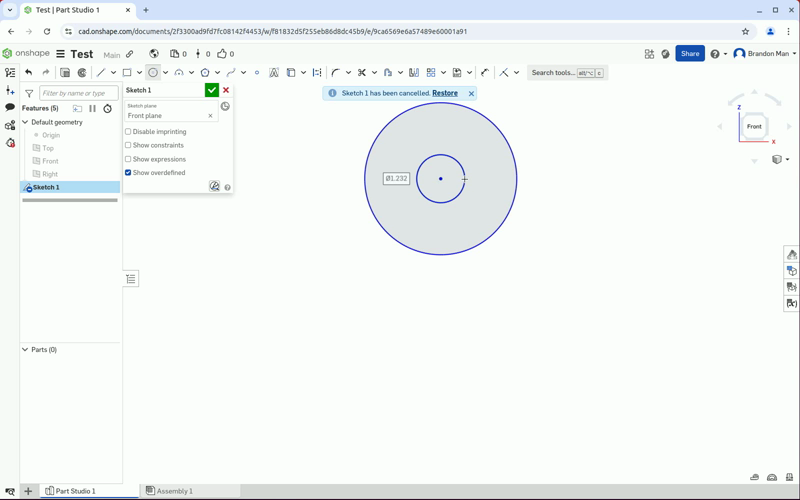
scroll(-6)
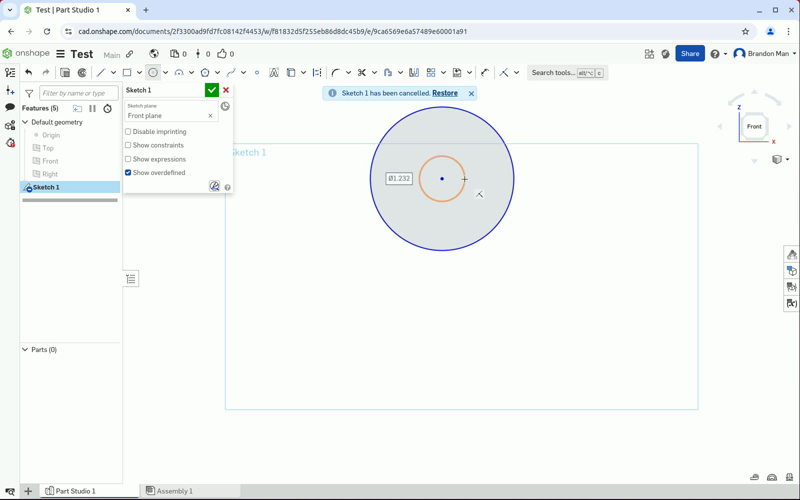
scroll(-6)
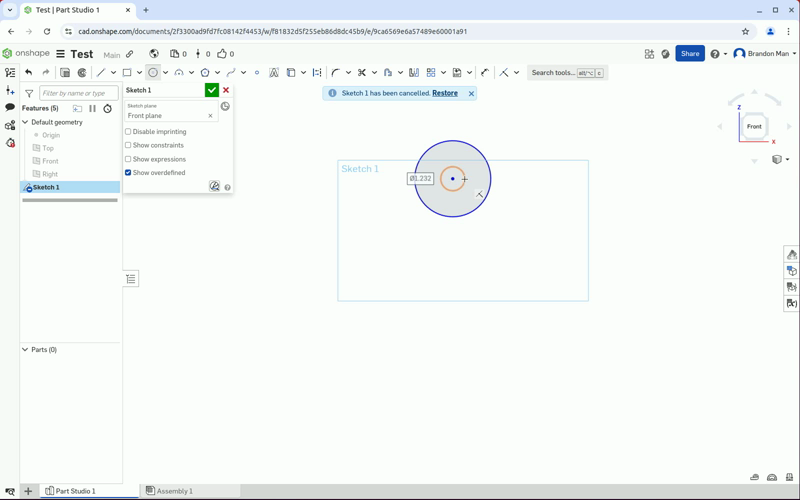
scroll(-6)
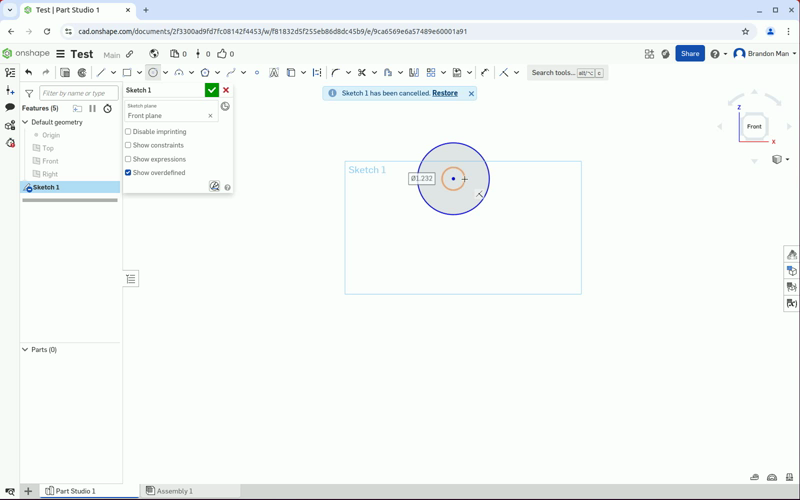
scroll(-6)
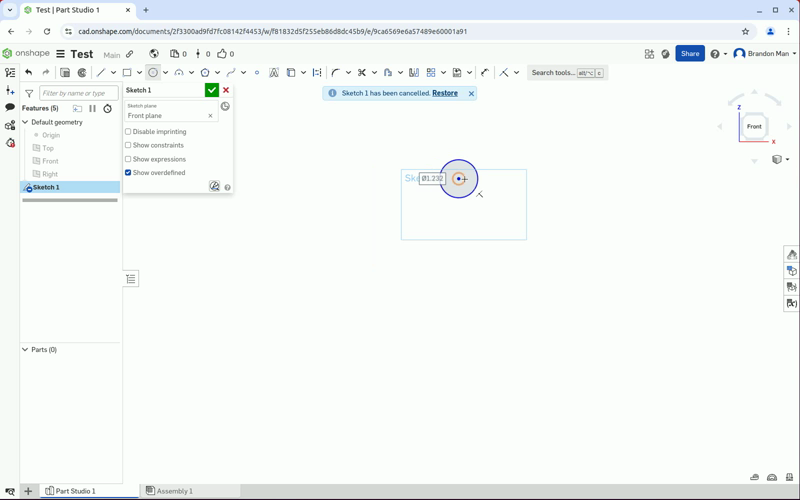
scroll(-6)
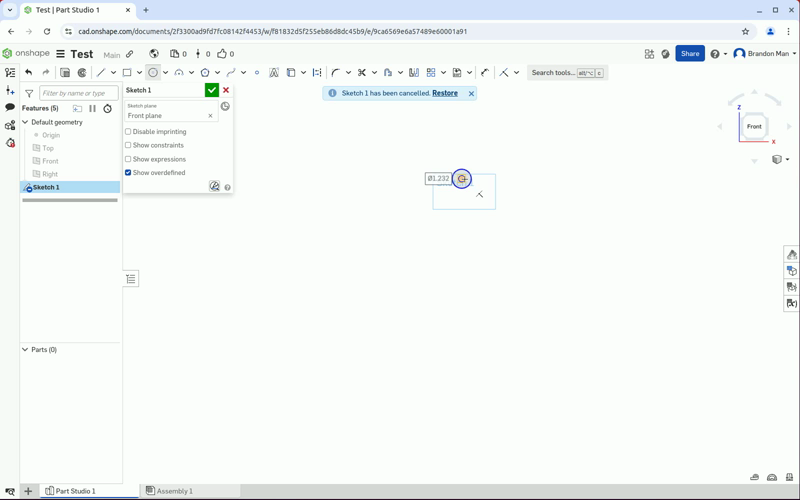
key(esc)
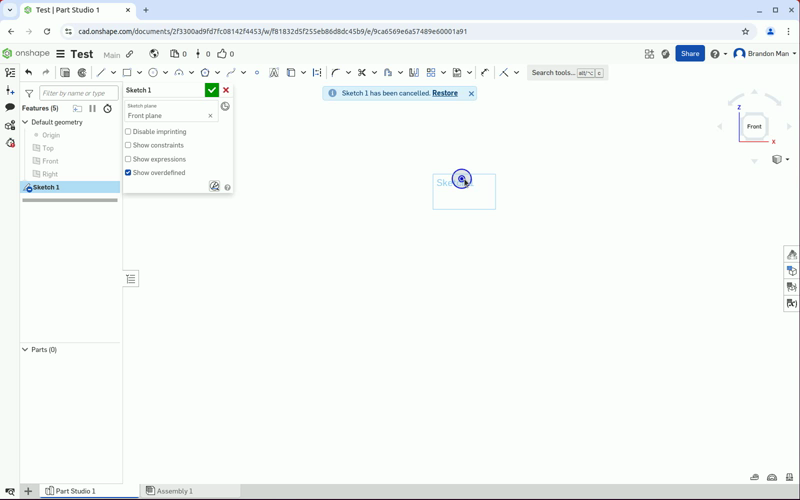
mouse_move(461, 172)
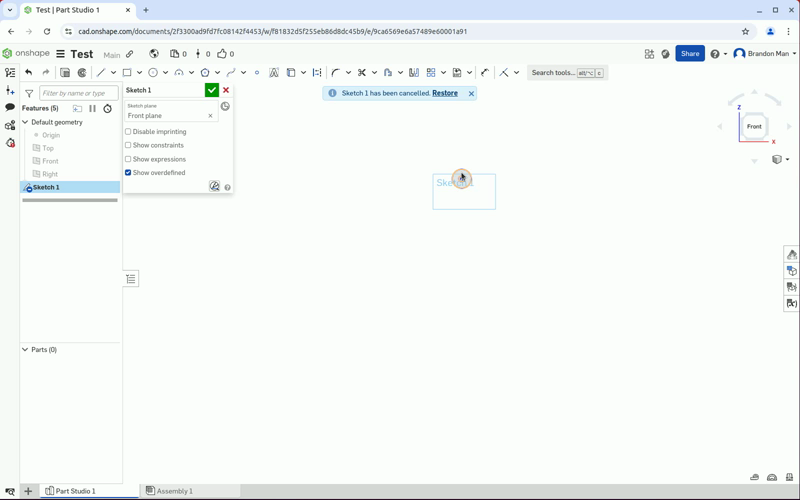
scroll(6)
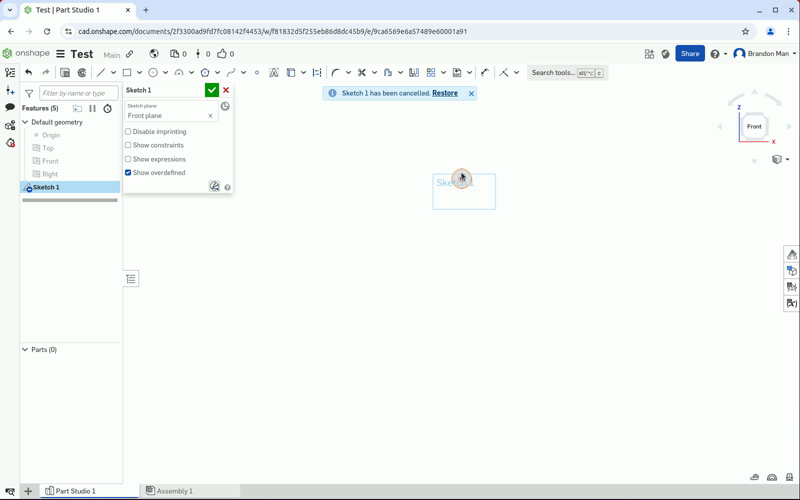
scroll(6)
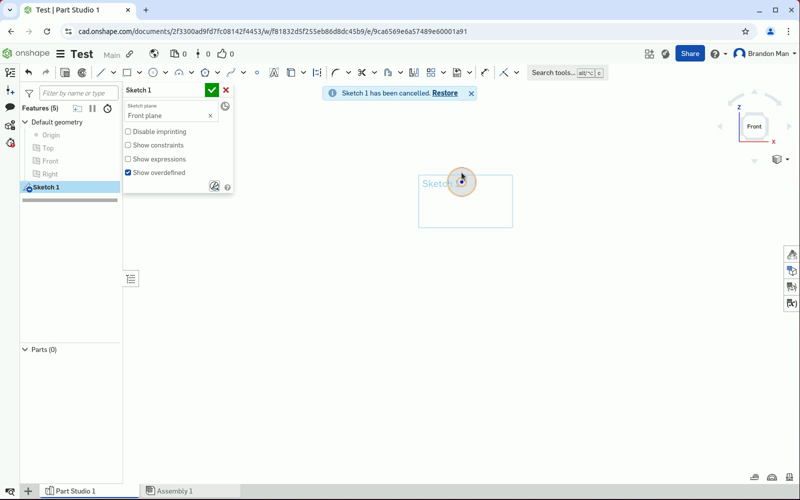
scroll(6)
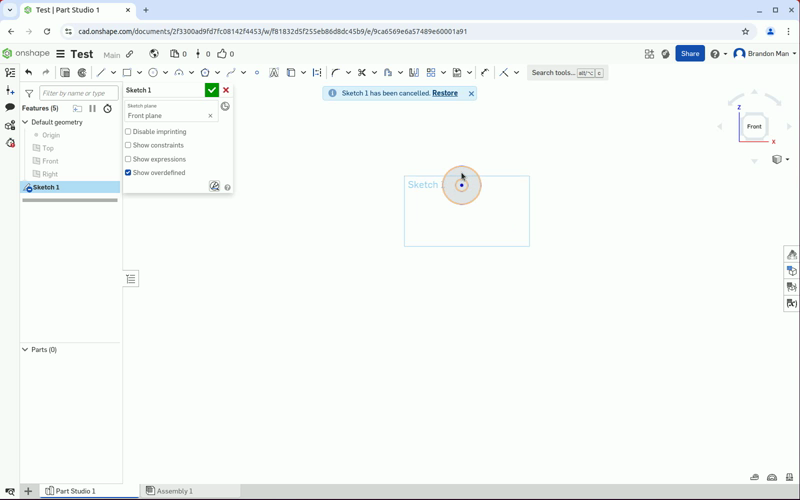
scroll(6)
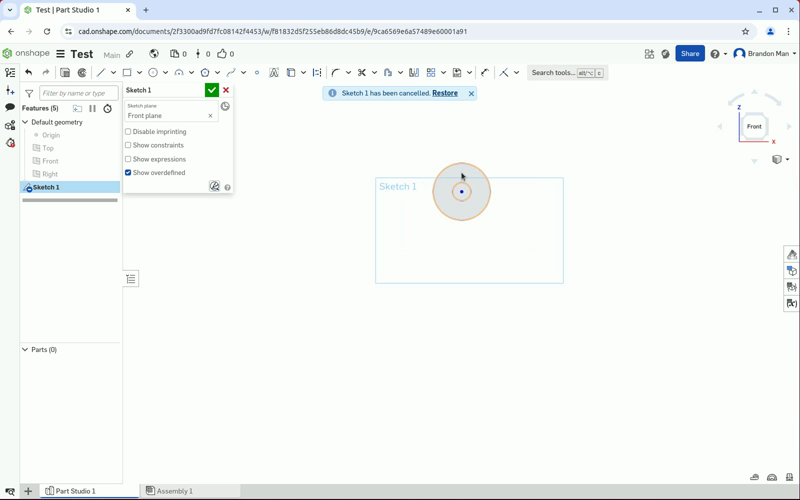
scroll(6)
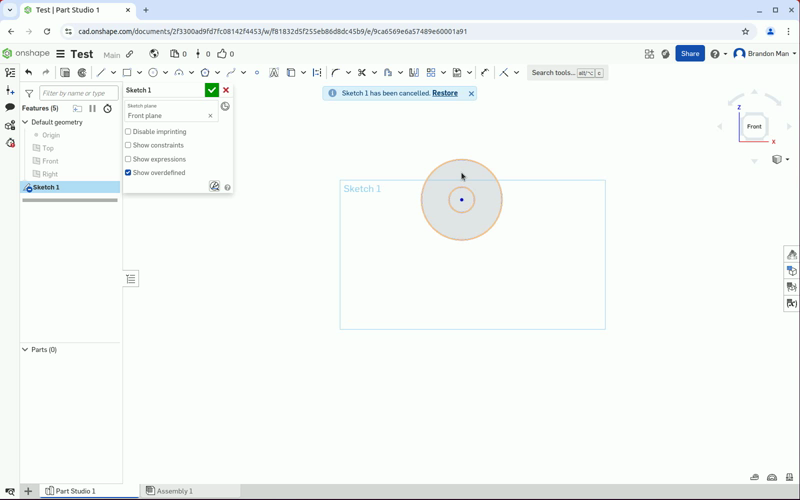
scroll(6)
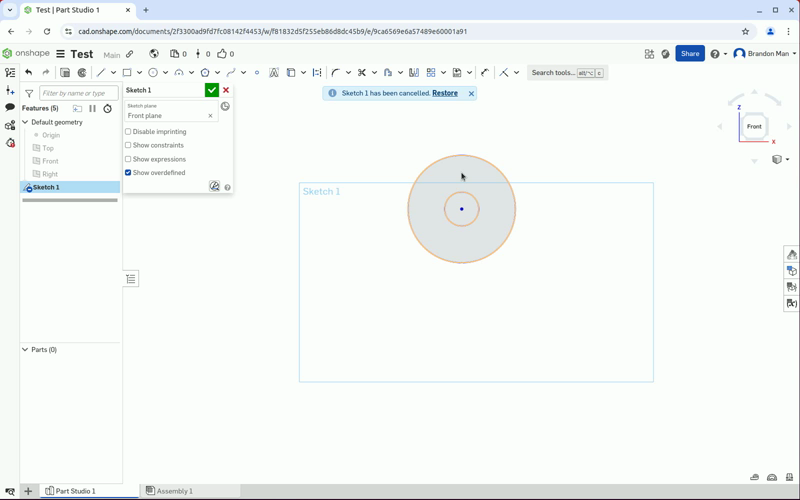
scroll(6)
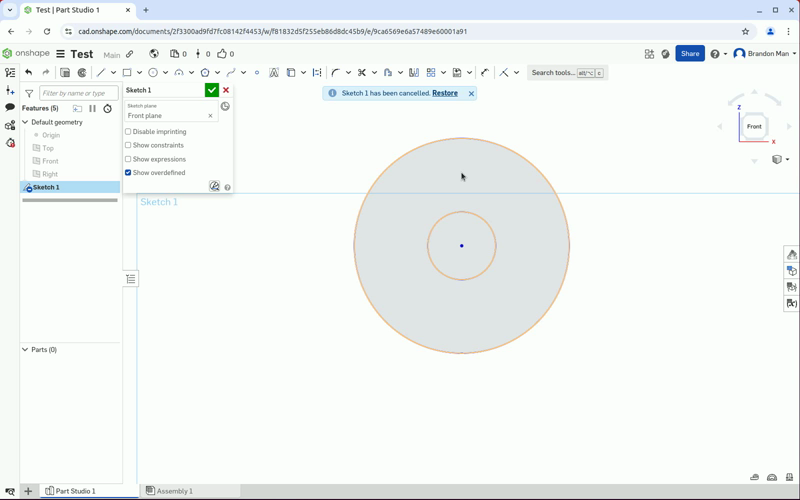
click(461, 172)
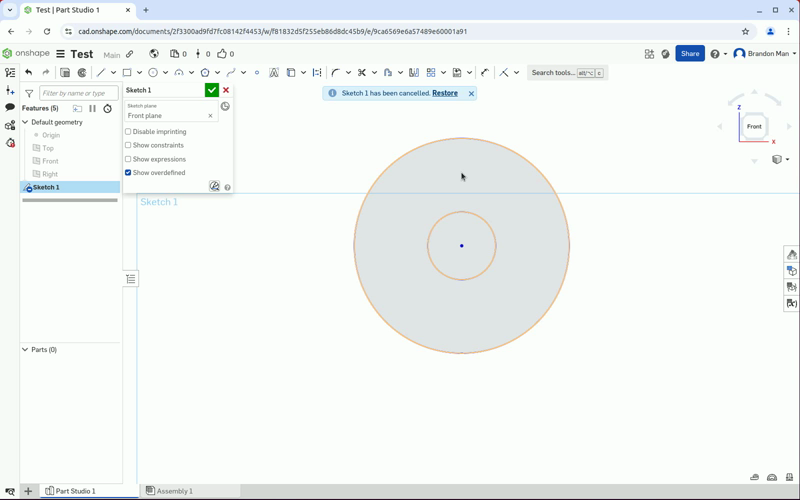
scroll(-6)
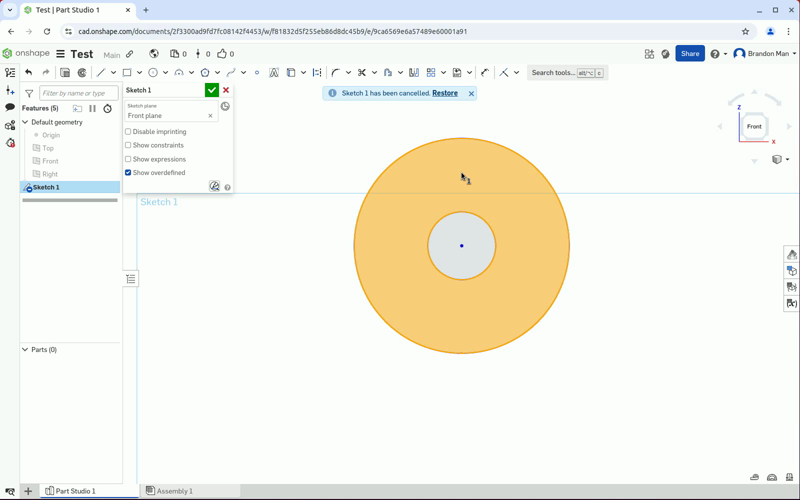
scroll(-6)
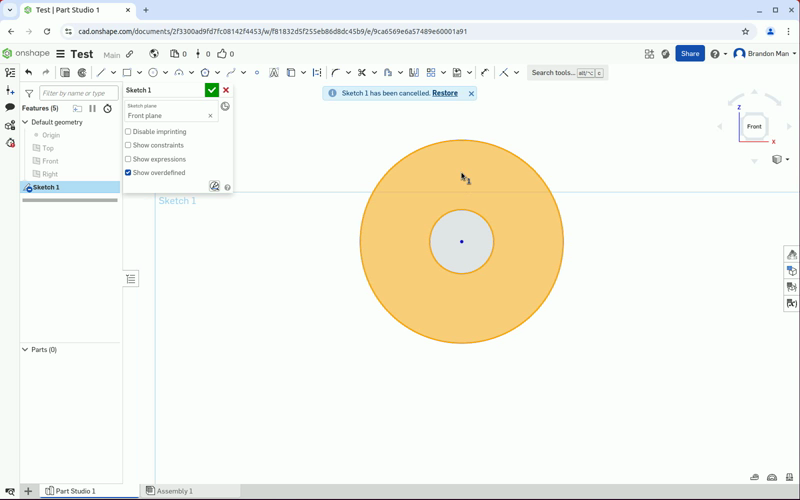
scroll(-6)
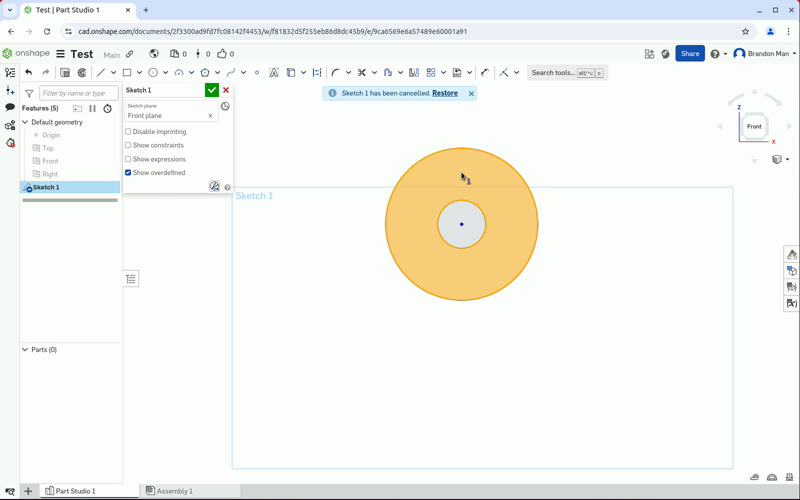
scroll(-6)
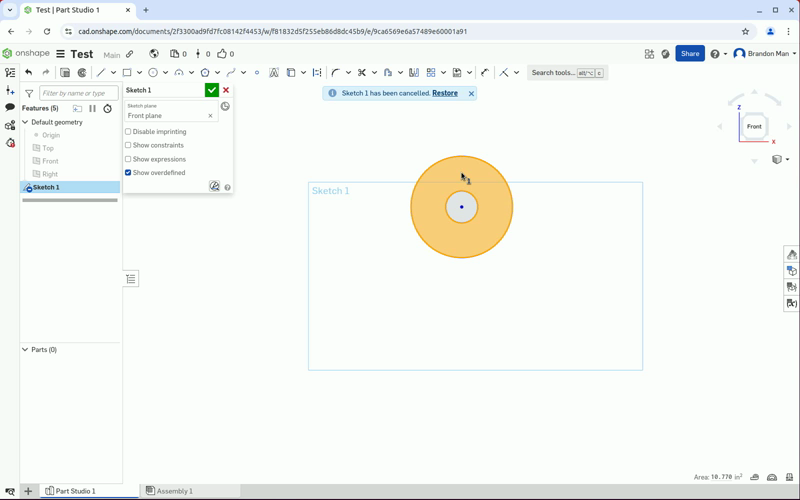
scroll(-6)
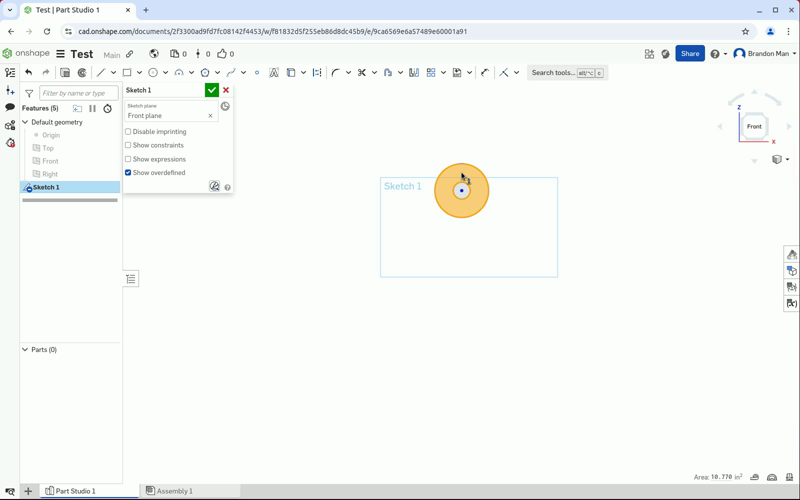
scroll(-6)
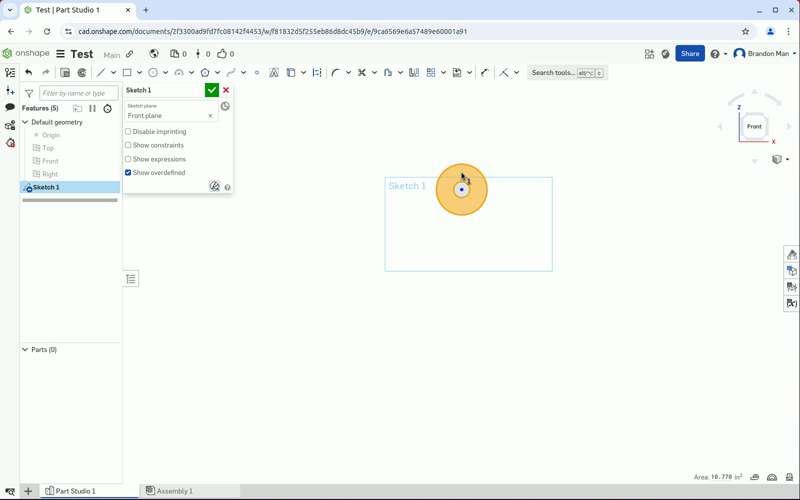
scroll(-6)
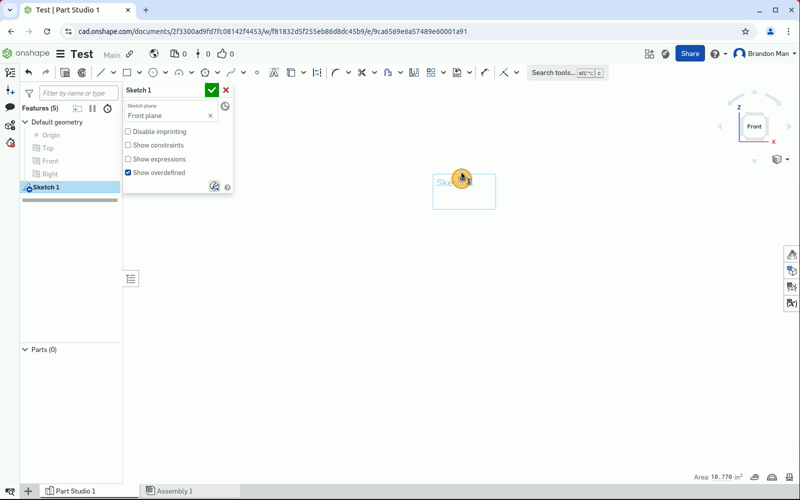
mouse_move(73, 352)
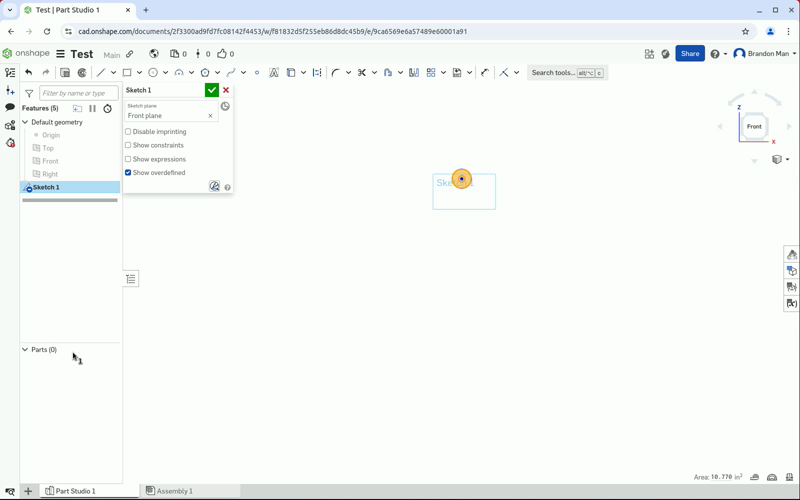
key(shift+y)
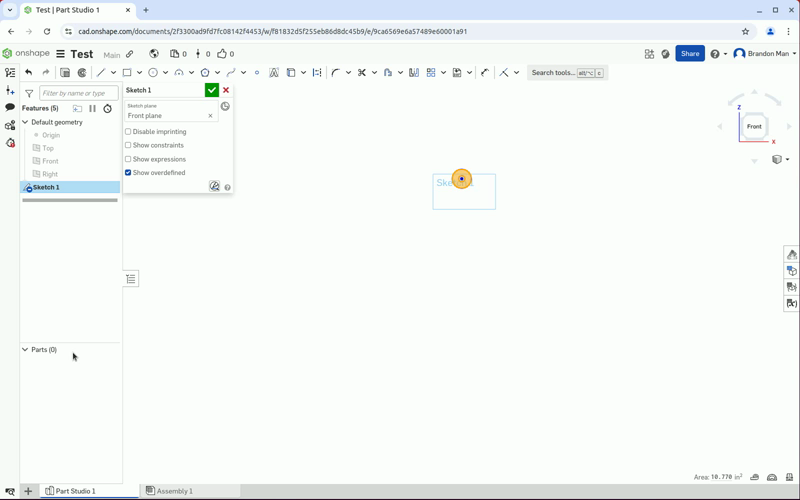
key(shift+e)
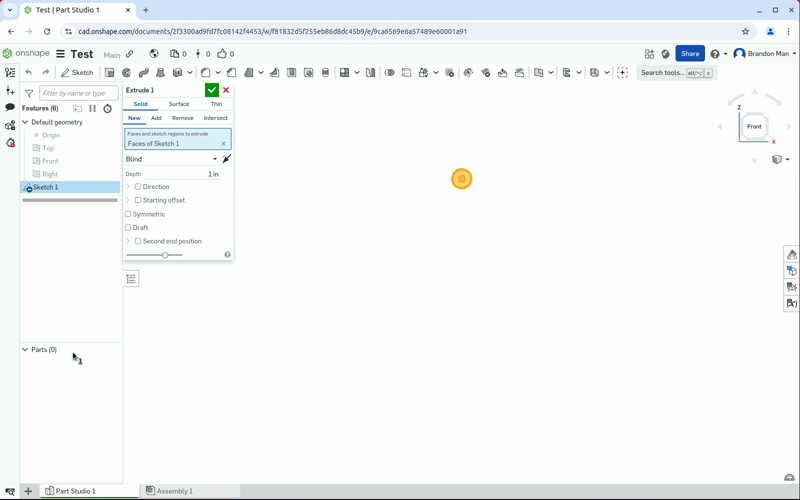
mouse_move(143, 106)
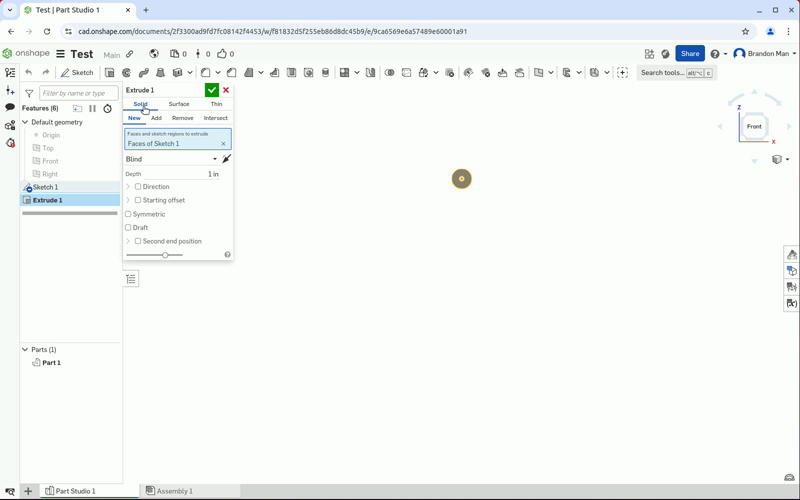
click(143, 106)
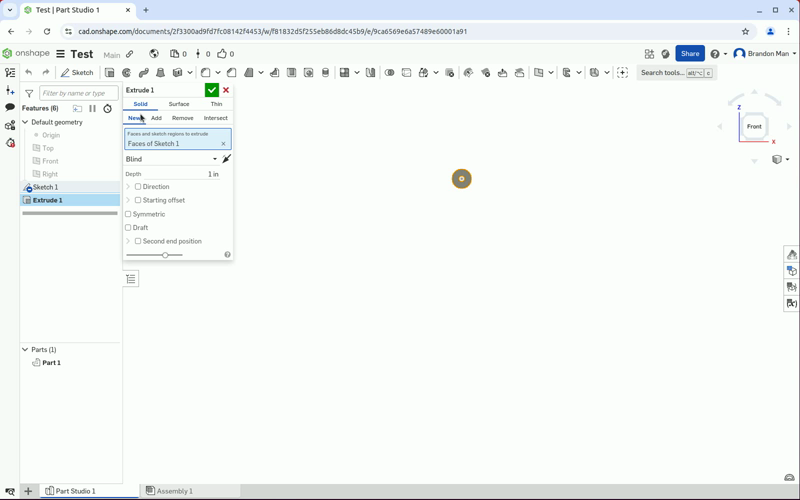
mouse_move(137, 120)
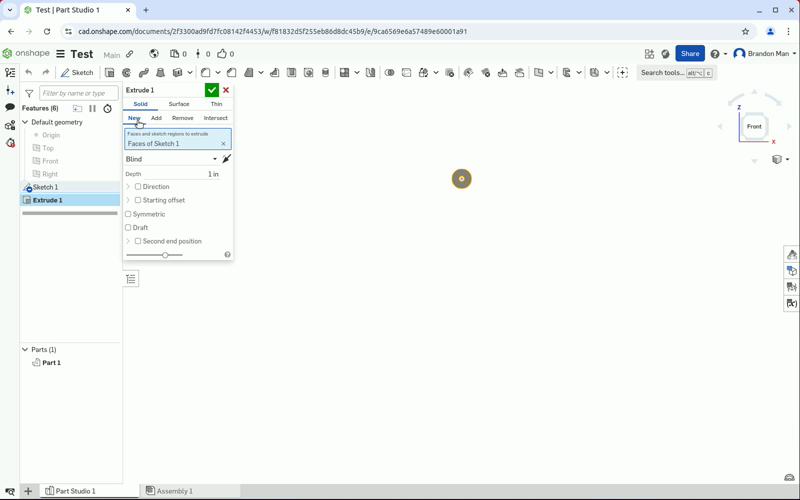
click(137, 120)
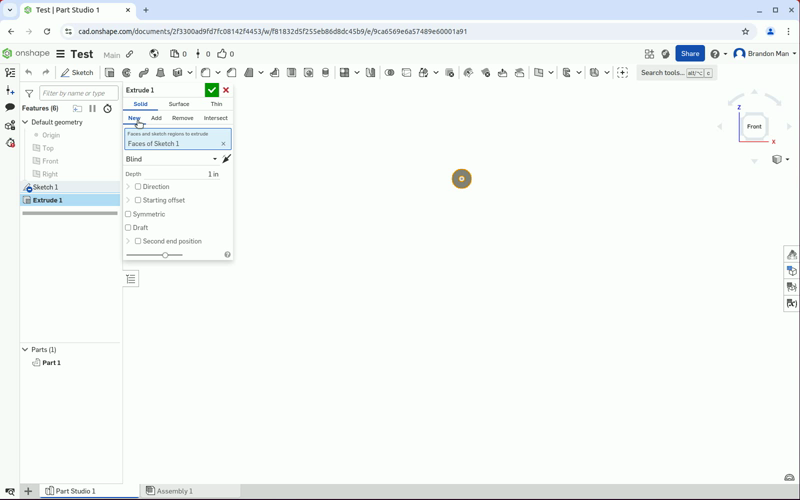
key(tab, 4)
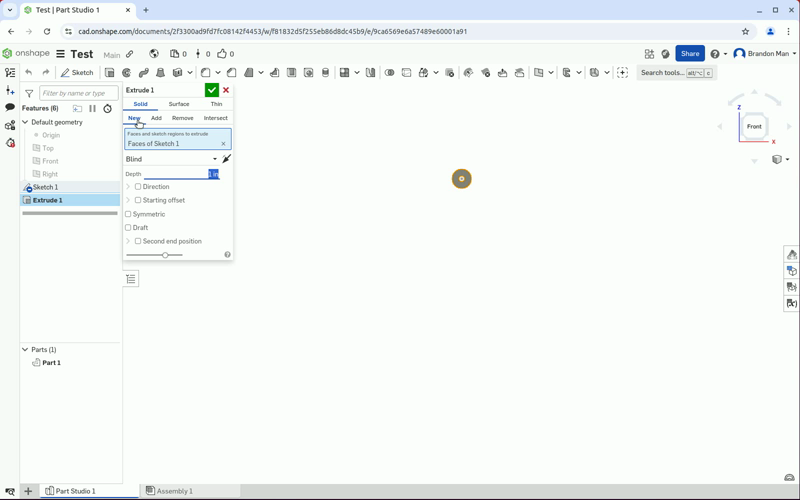
text(0.481)
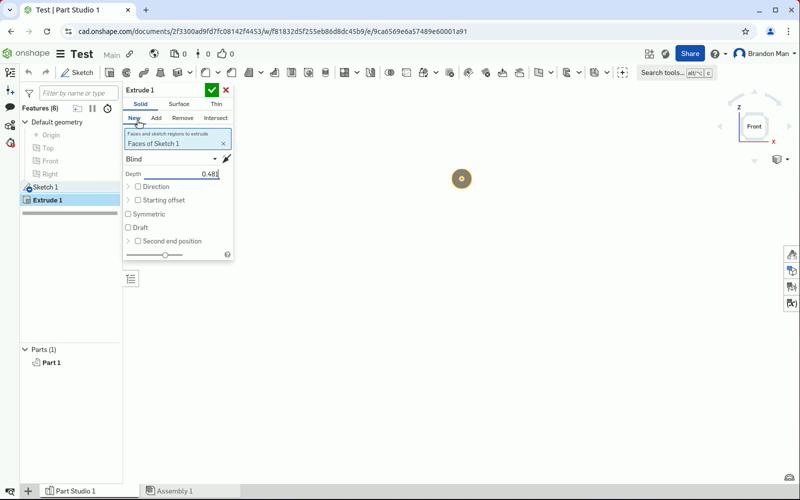
key(enter)
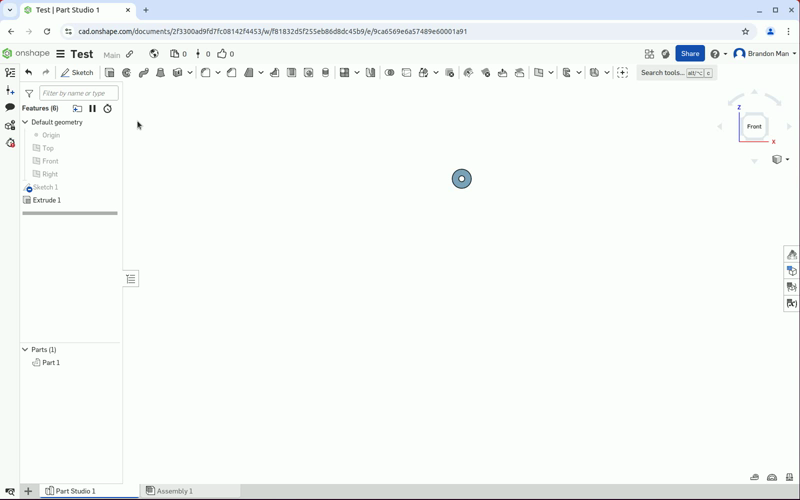
key(shift+h)
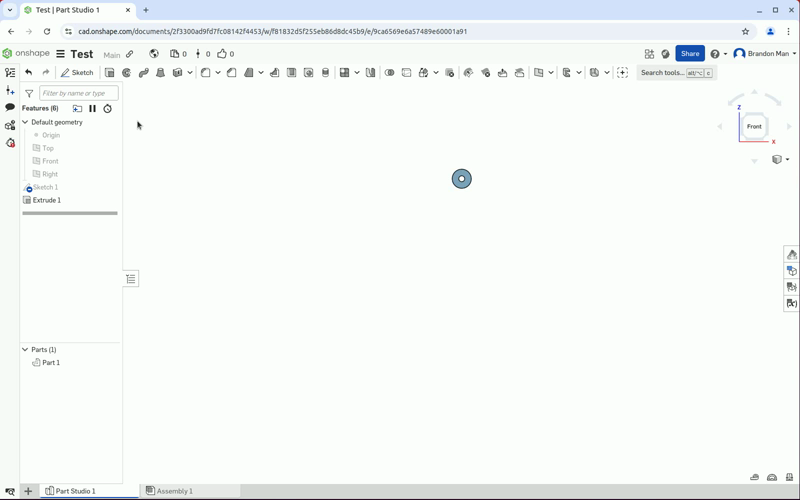
key(shift+h)
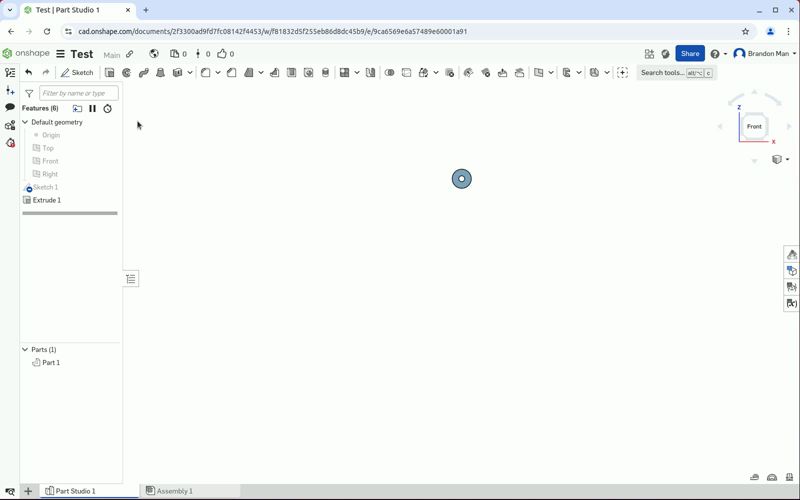
mouse_move(73, 189)
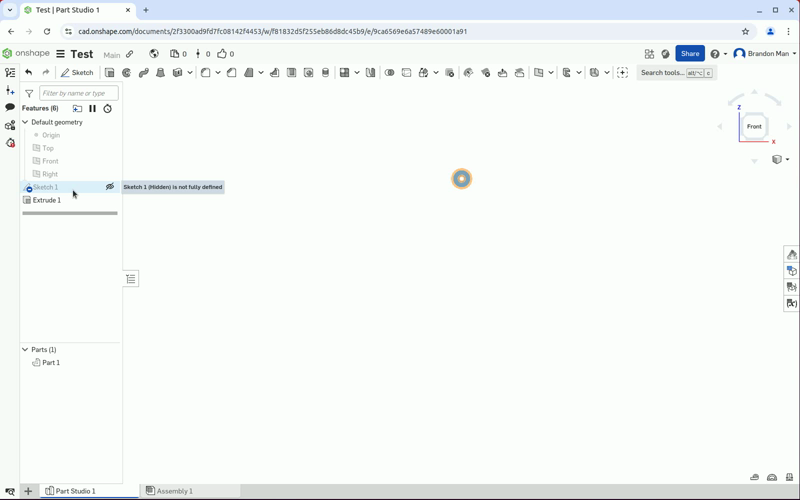
click(73, 189)
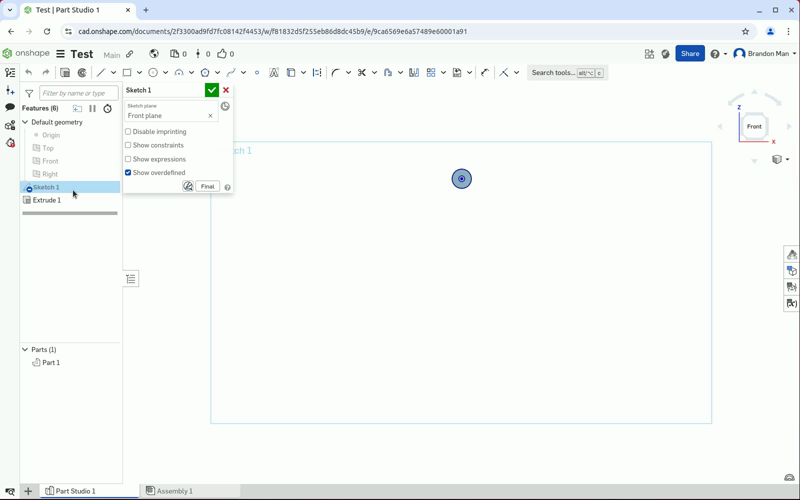
mouse_move(229, 92)
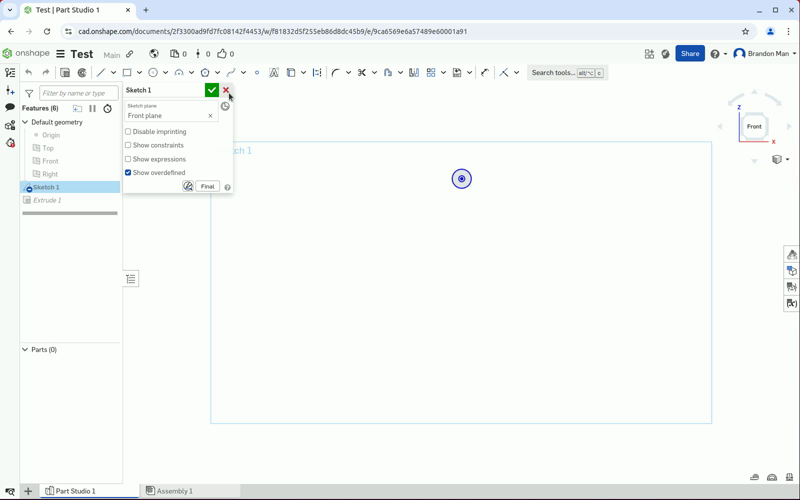
click(229, 92)
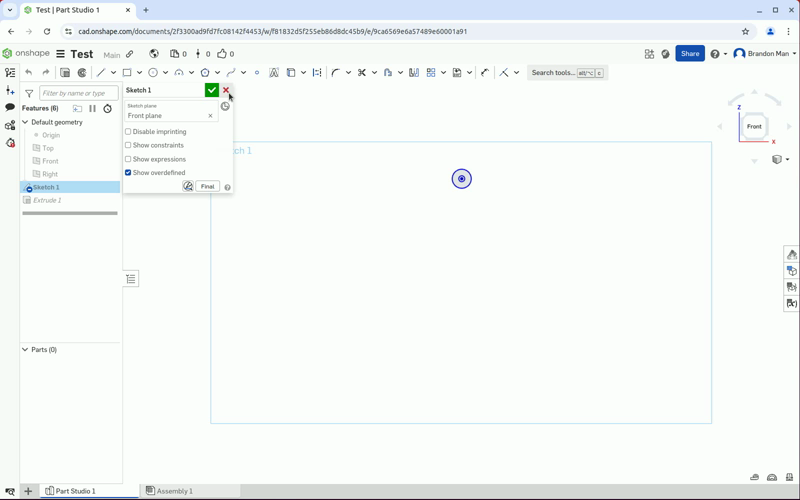
key(shift+s)
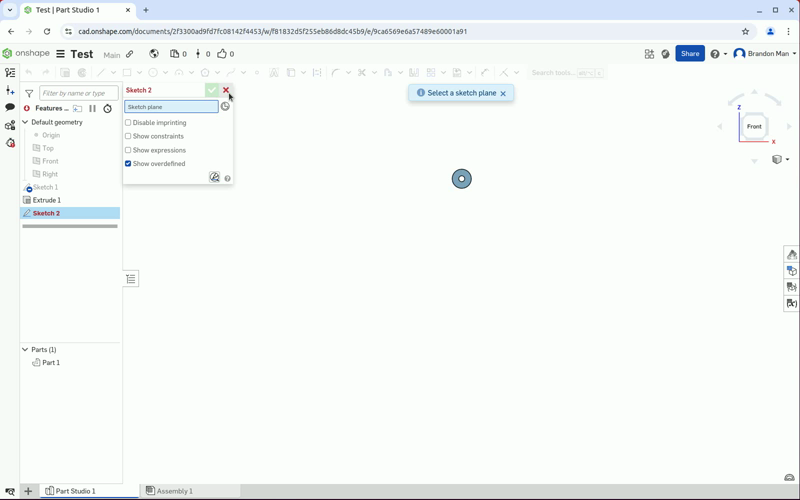
mouse_move(73, 163)
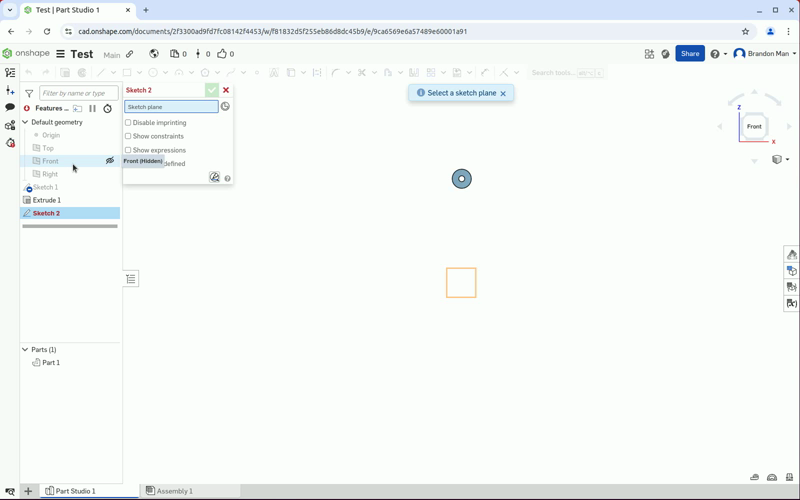
click(73, 163)
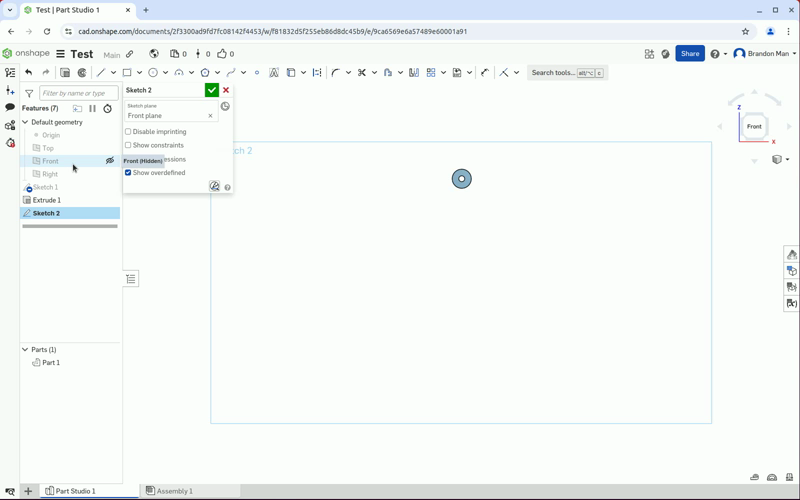
mouse_move(73, 352)
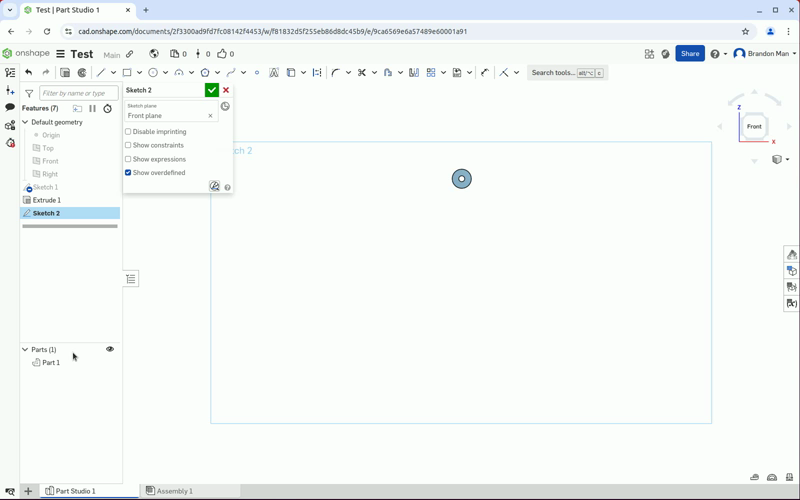
key(y)
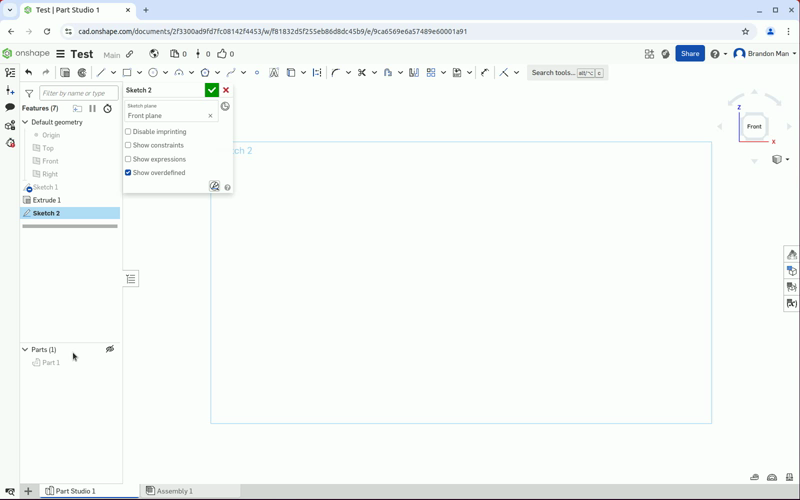
key(c)
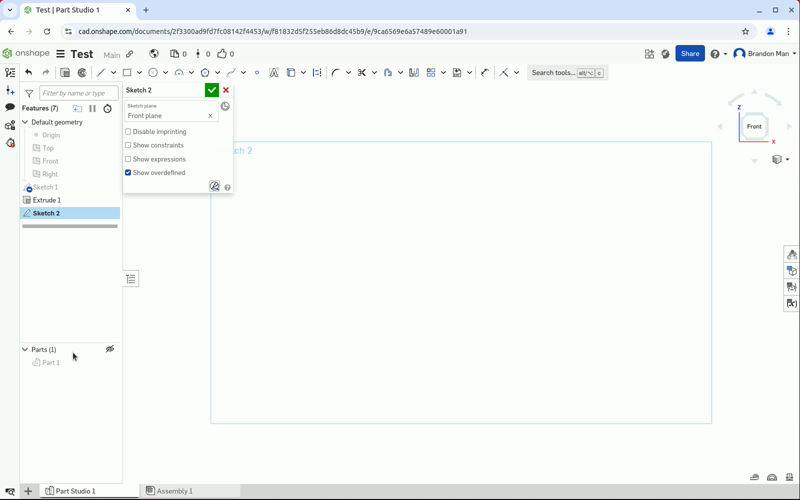
key_down(shift)
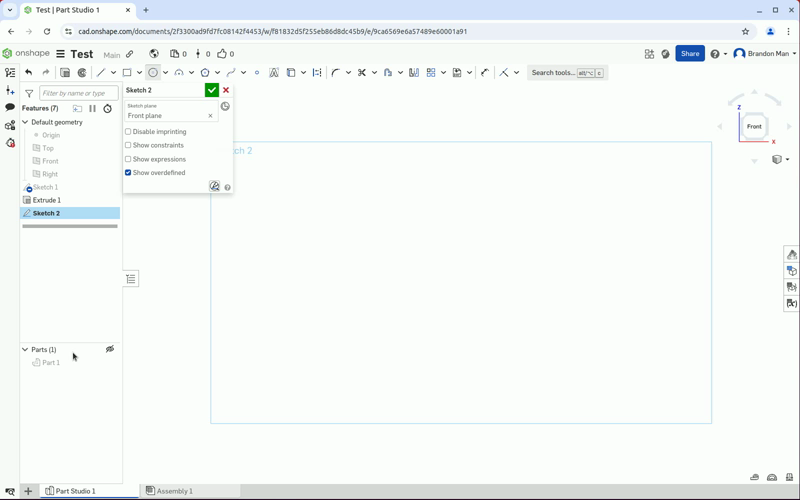
mouse_move(461, 282)
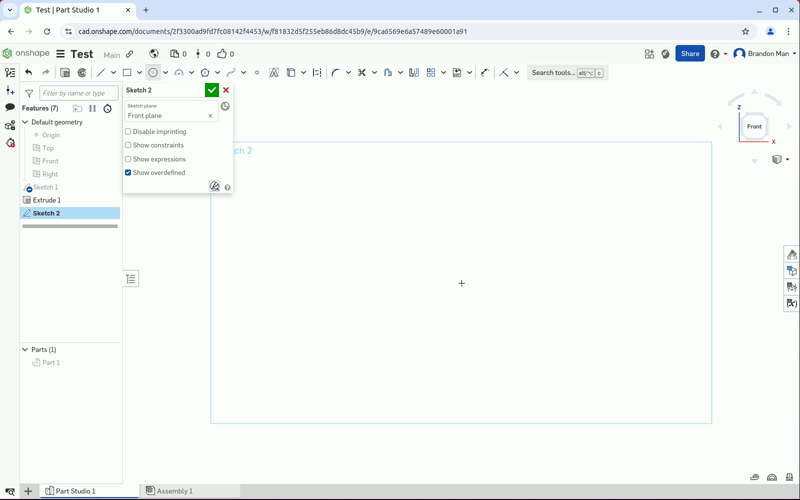
click(461, 282)
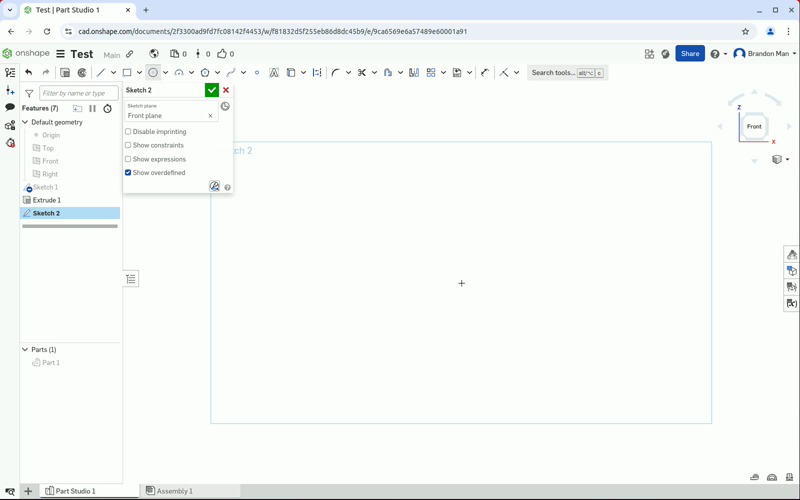
key_up(shift)
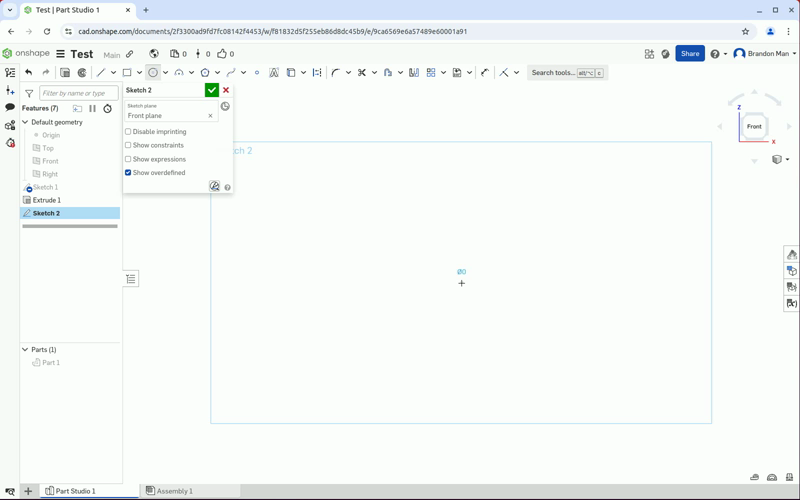
mouse_move(471, 282)
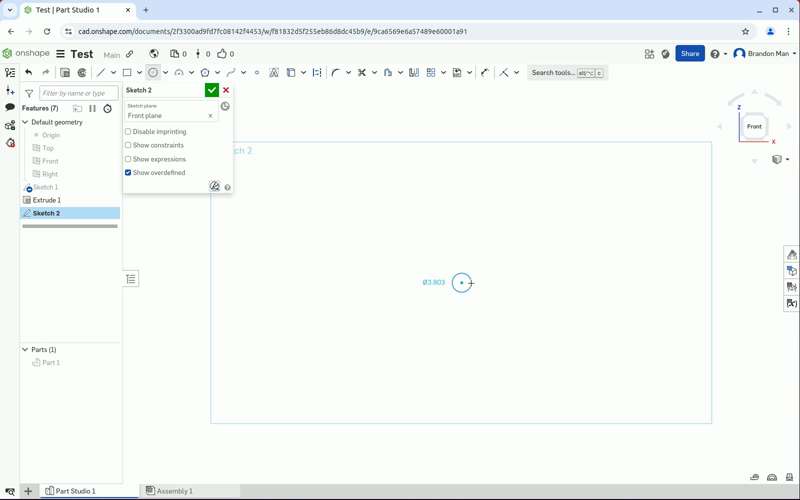
click(471, 282)
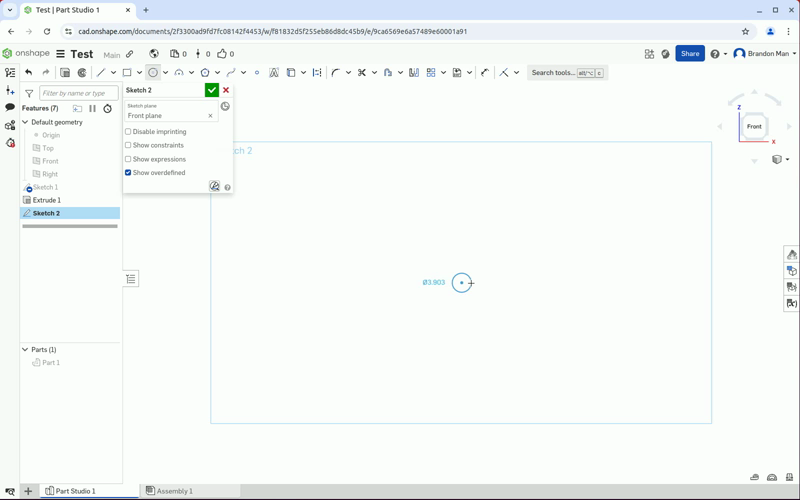
key(esc)
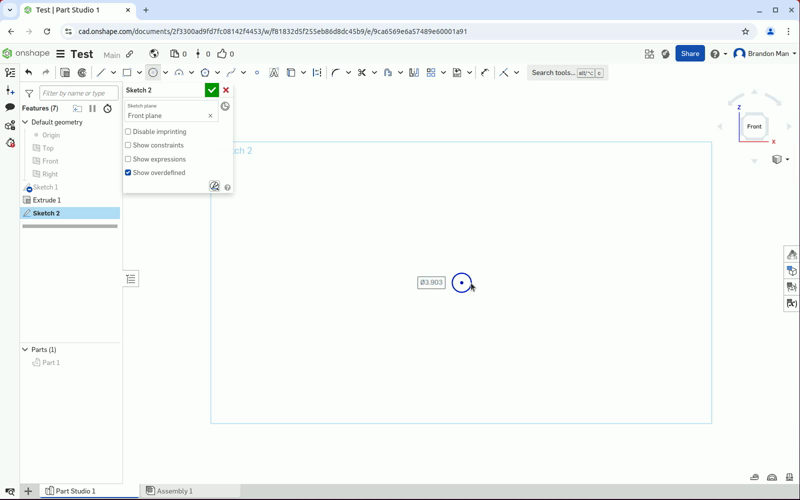
key(c)
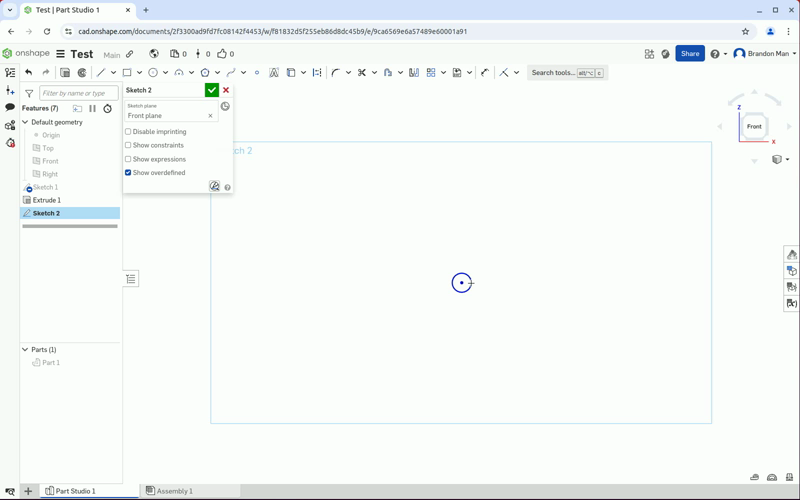
key_down(shift)
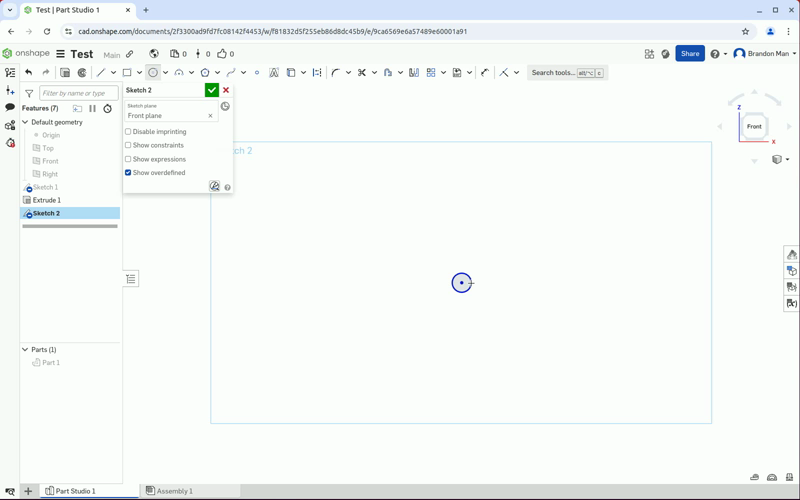
mouse_move(461, 282)
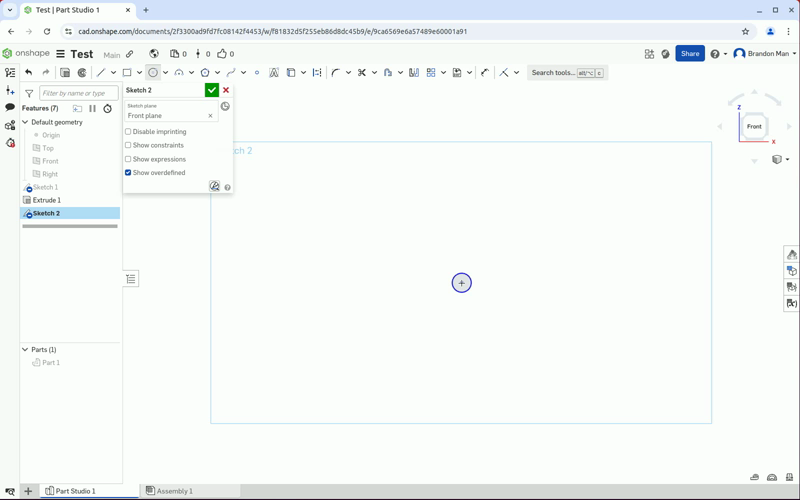
click(461, 282)
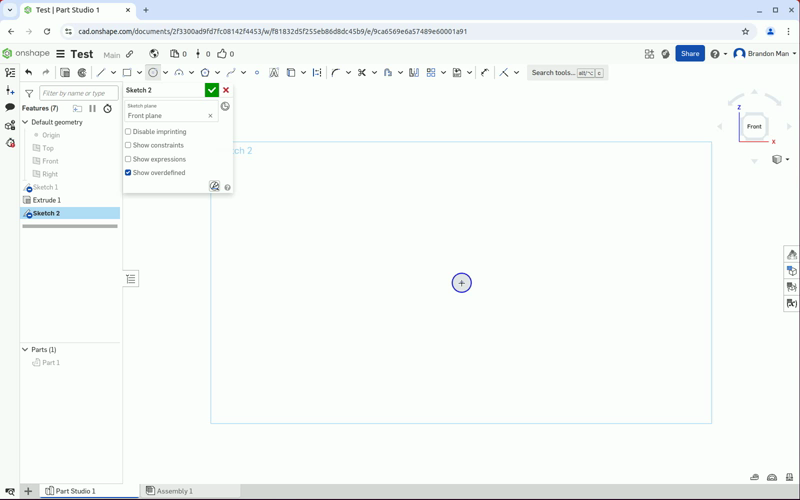
key_up(shift)
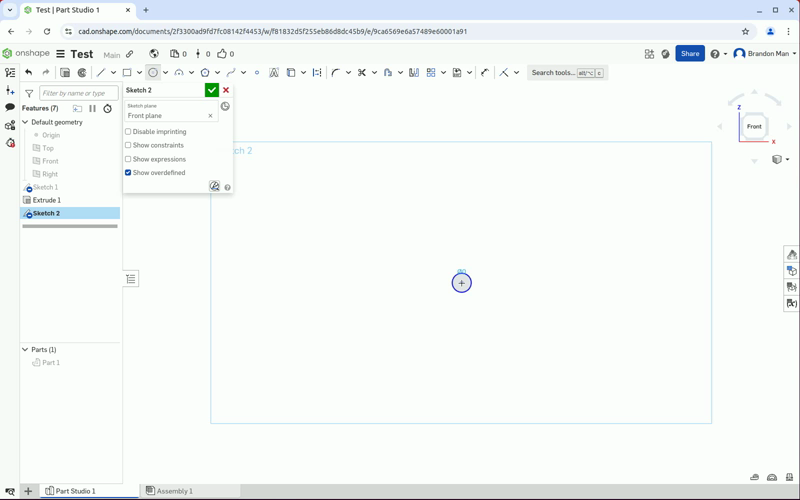
mouse_move(464, 282)
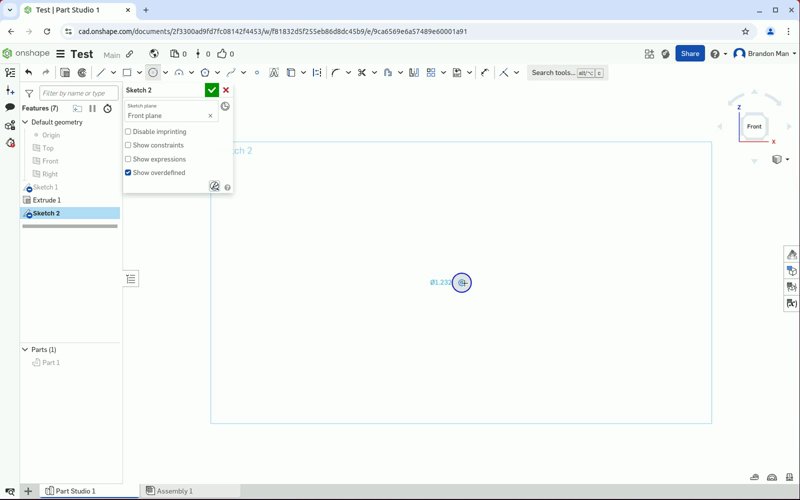
scroll(6)
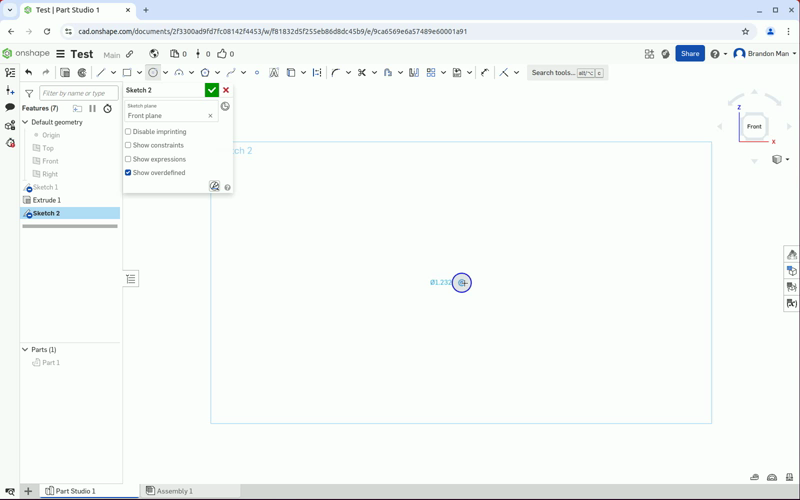
scroll(6)
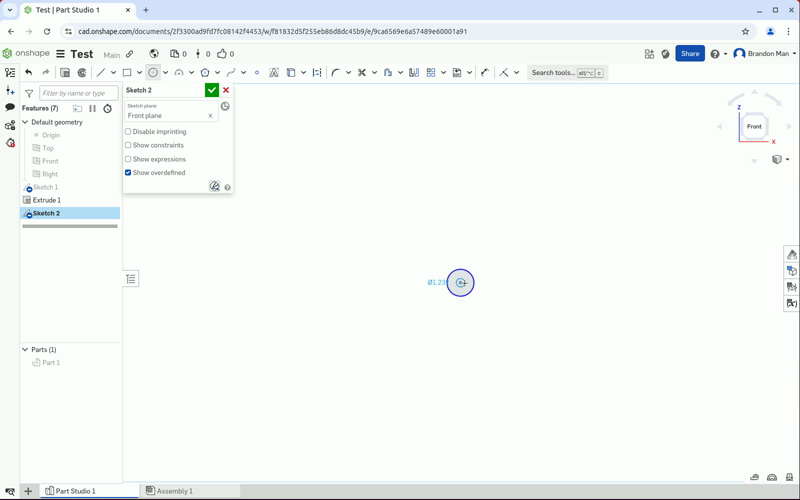
scroll(6)
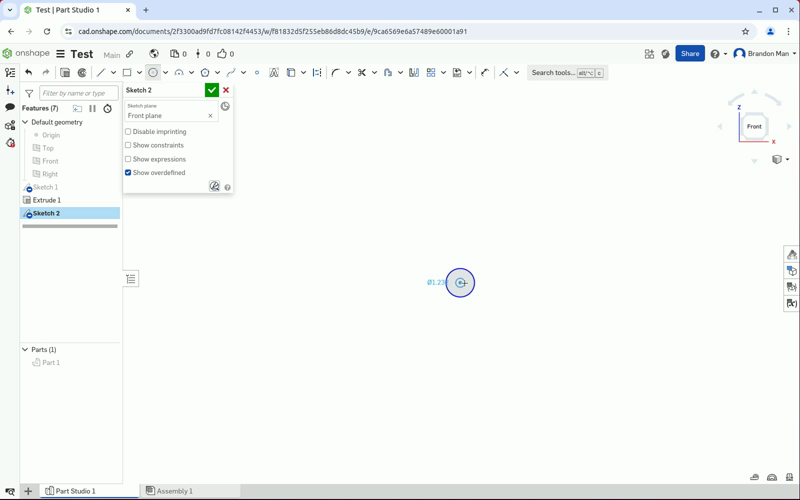
scroll(6)
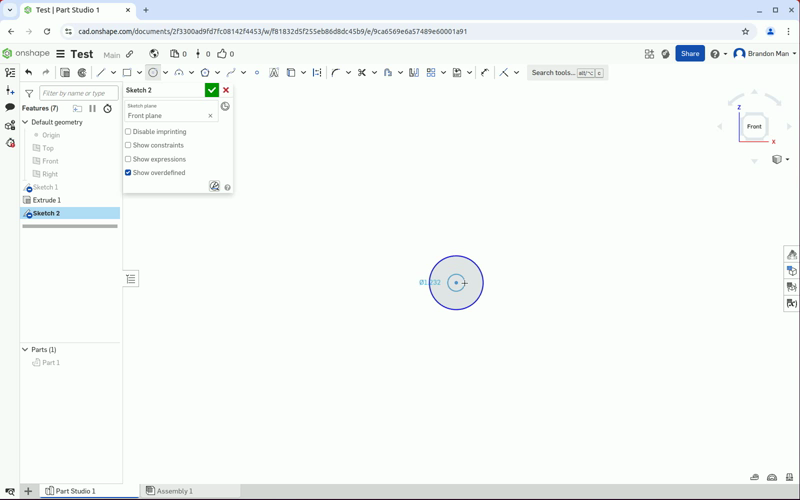
scroll(6)
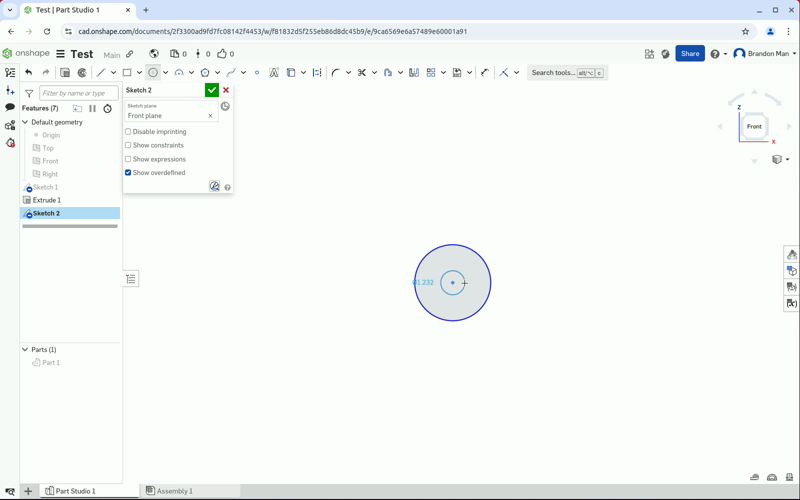
scroll(6)
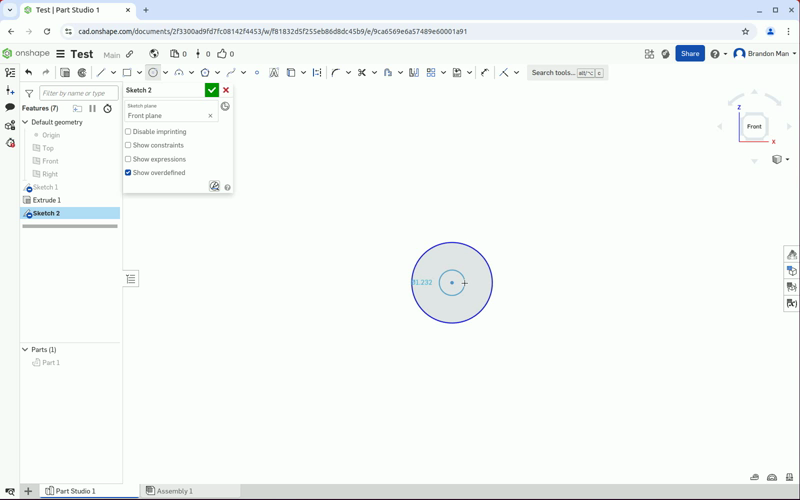
scroll(6)
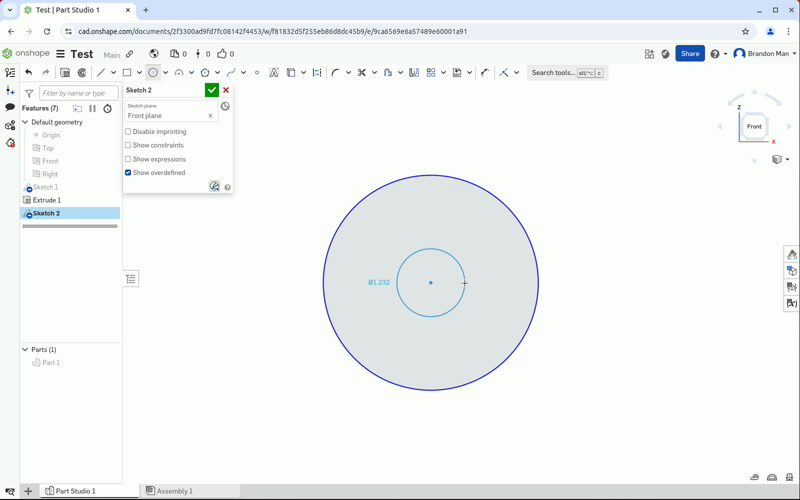
click(464, 282)
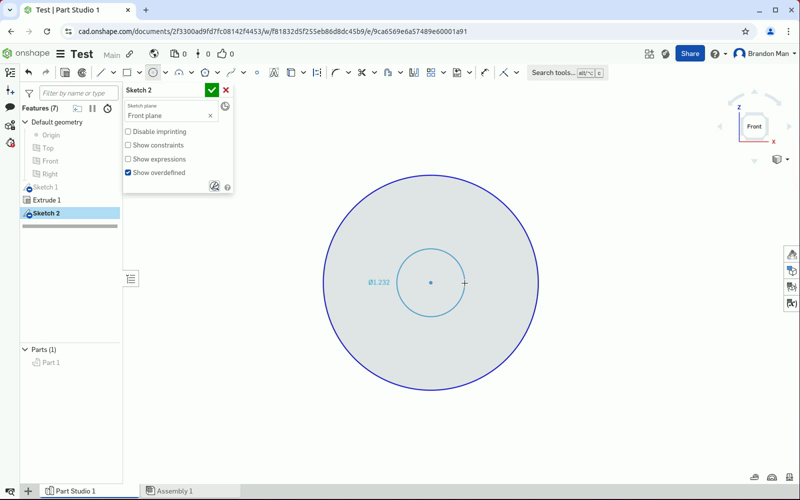
scroll(-6)
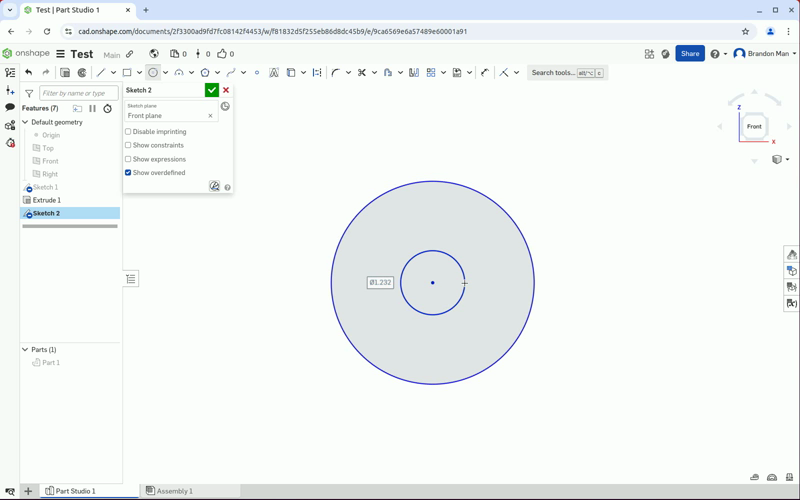
scroll(-6)
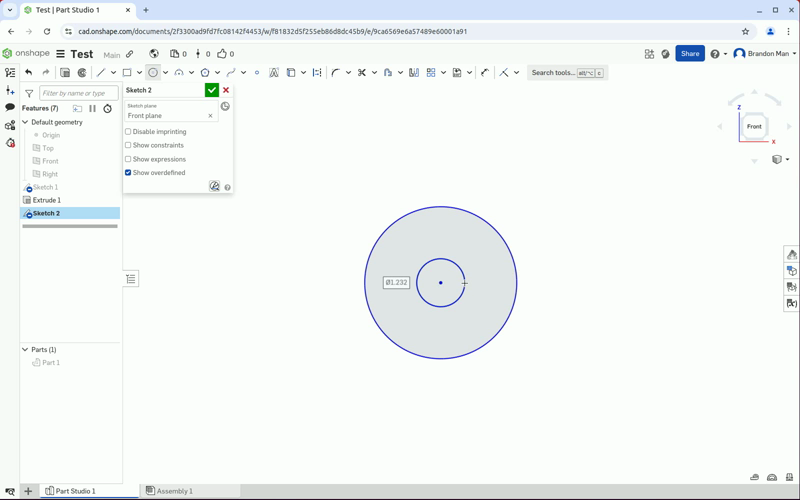
scroll(-6)
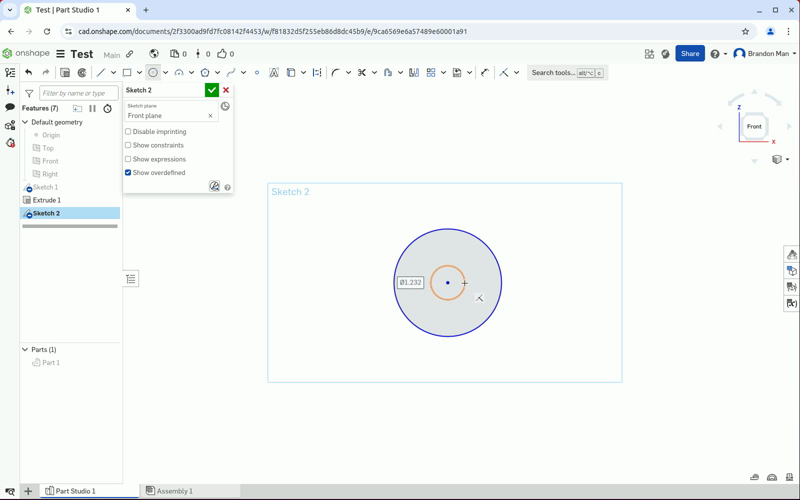
scroll(-6)
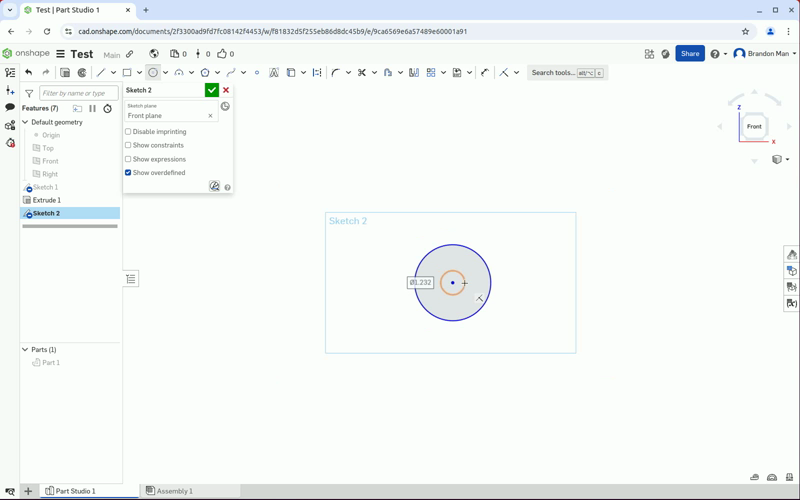
scroll(-6)
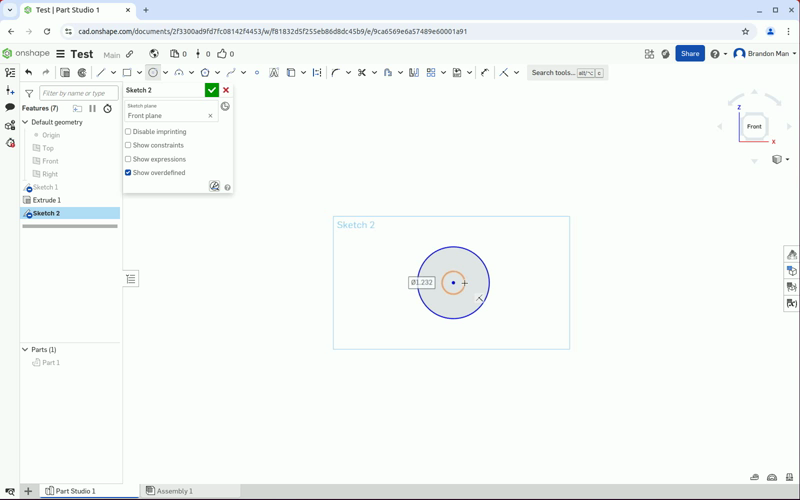
scroll(-6)
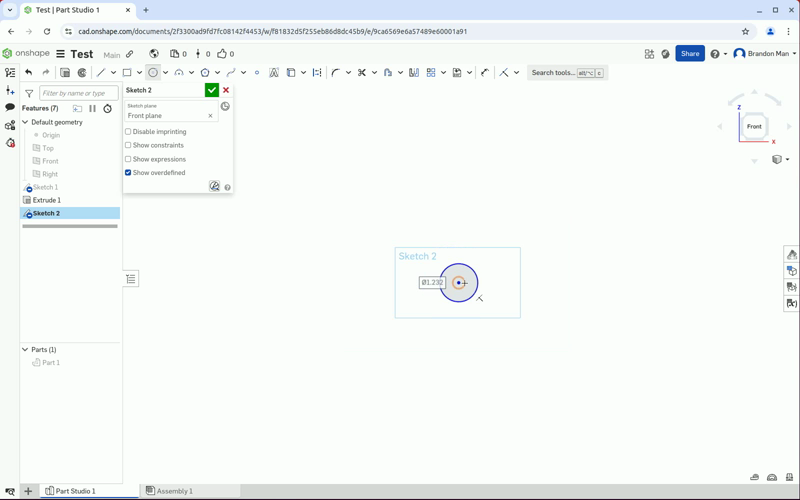
scroll(-6)
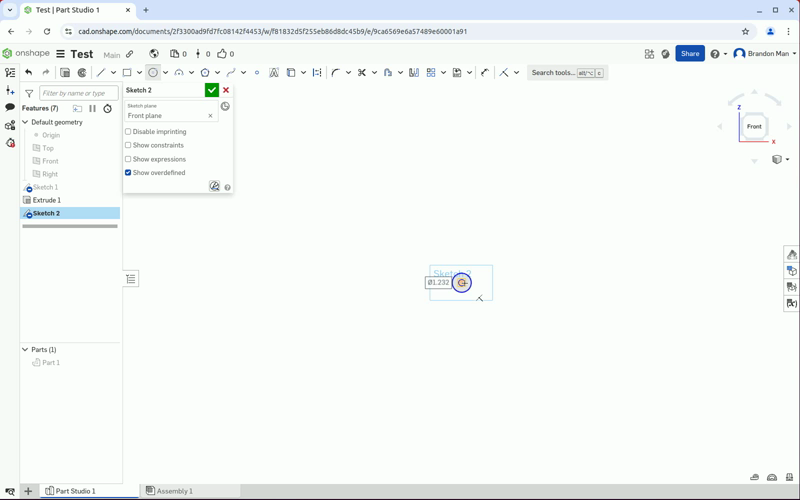
key(esc)
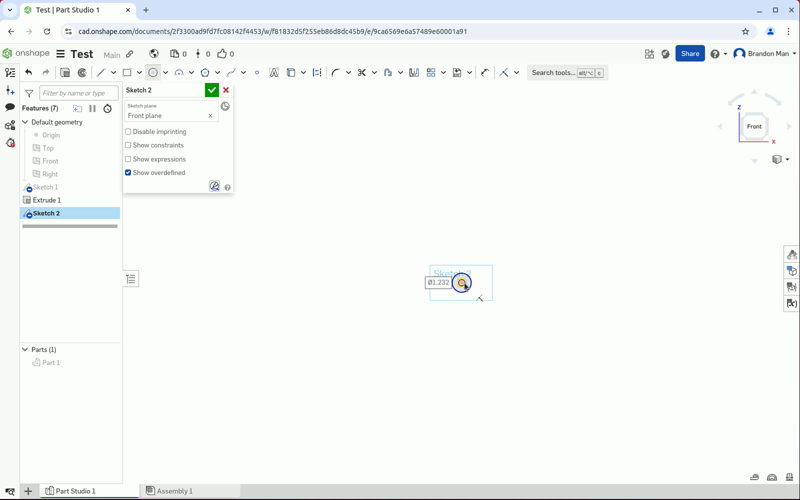
mouse_move(466, 289)
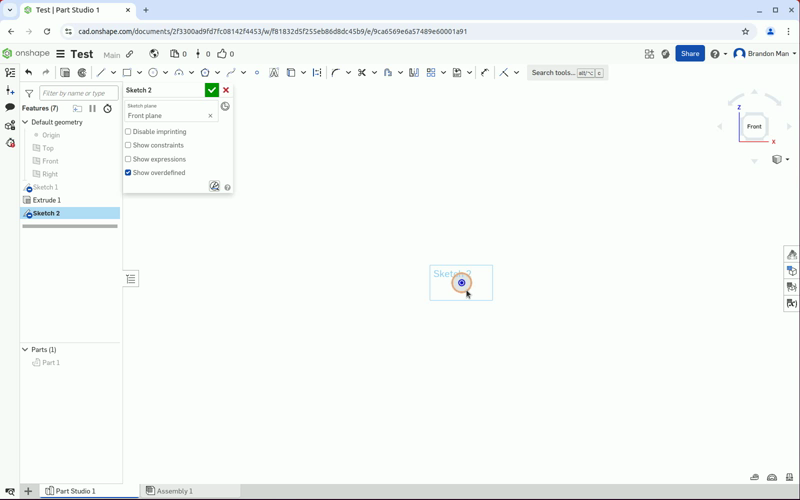
scroll(6)
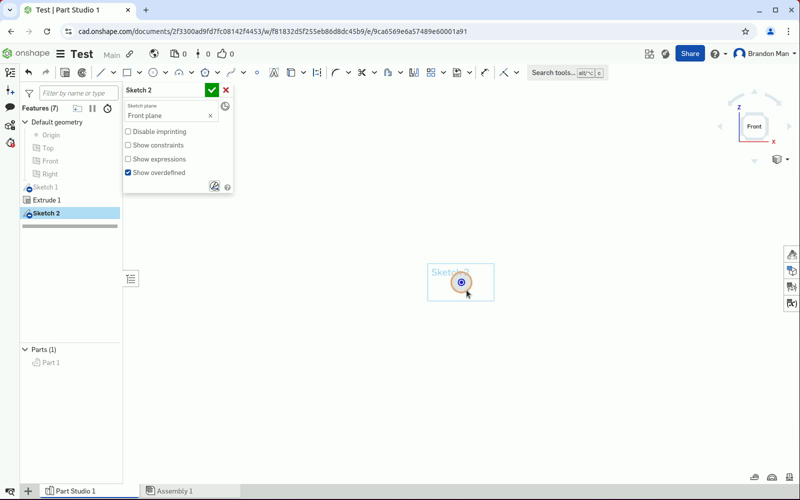
scroll(6)
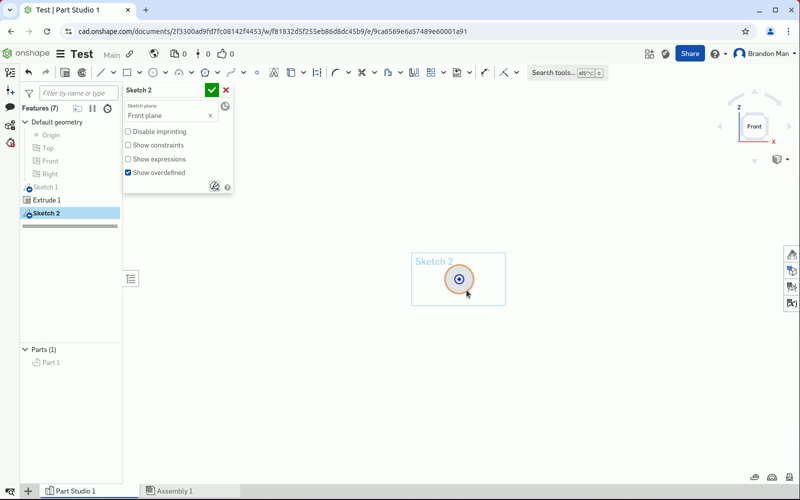
scroll(6)
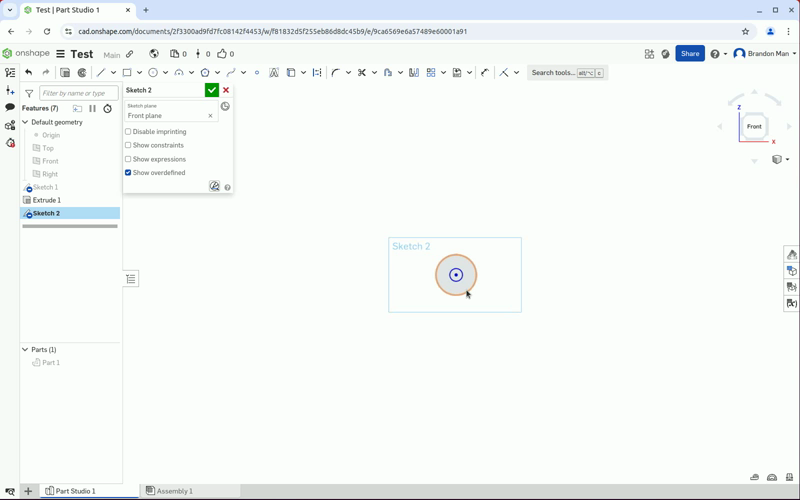
scroll(6)
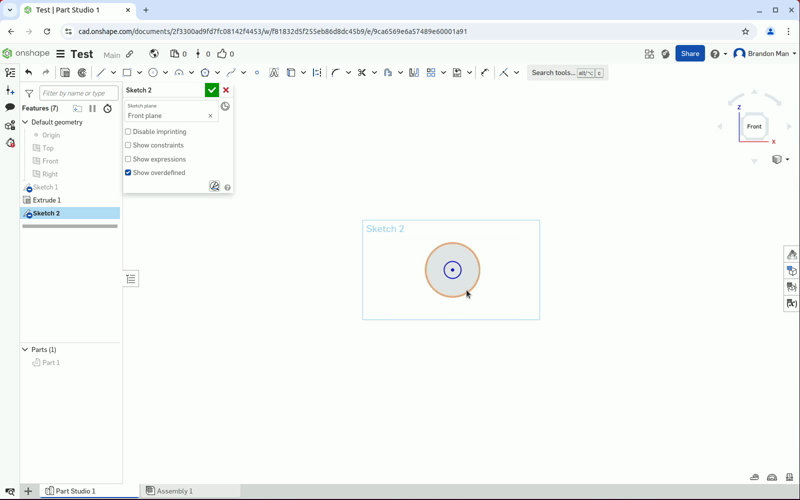
scroll(6)
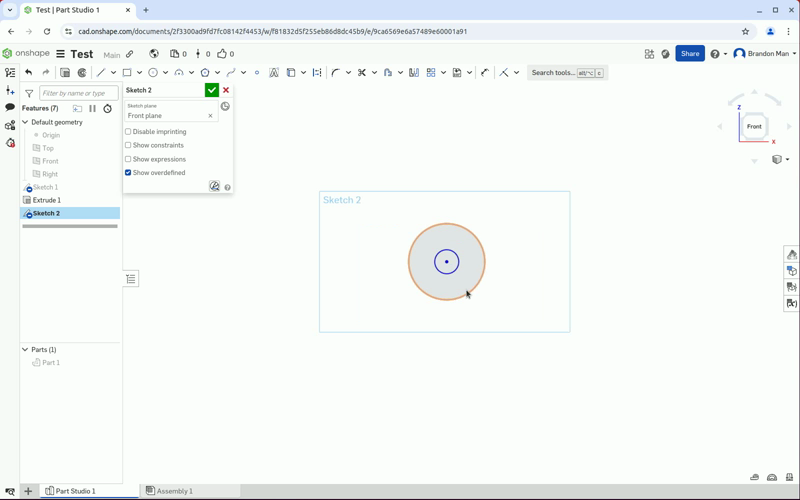
scroll(6)
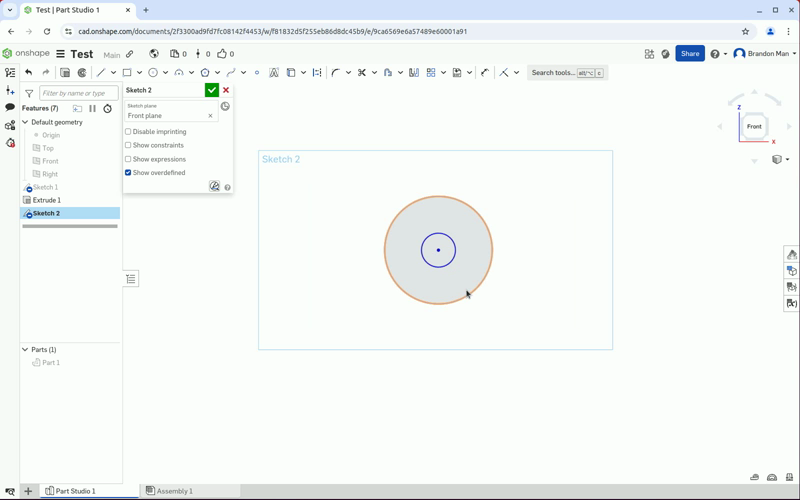
scroll(6)
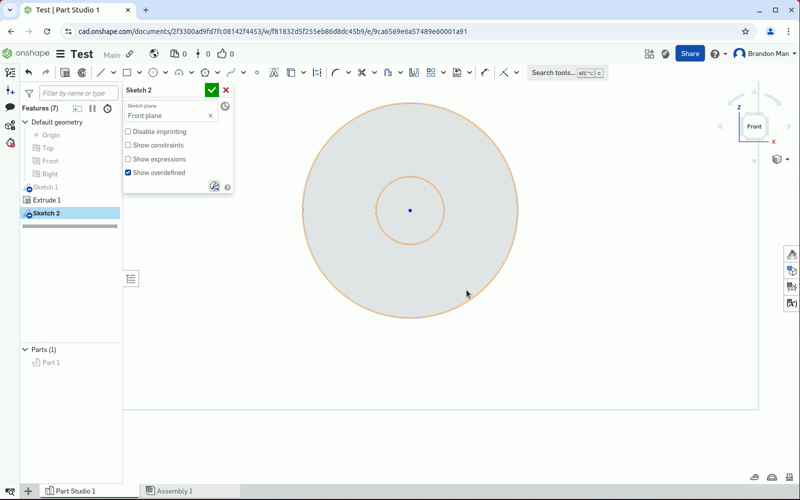
click(466, 289)
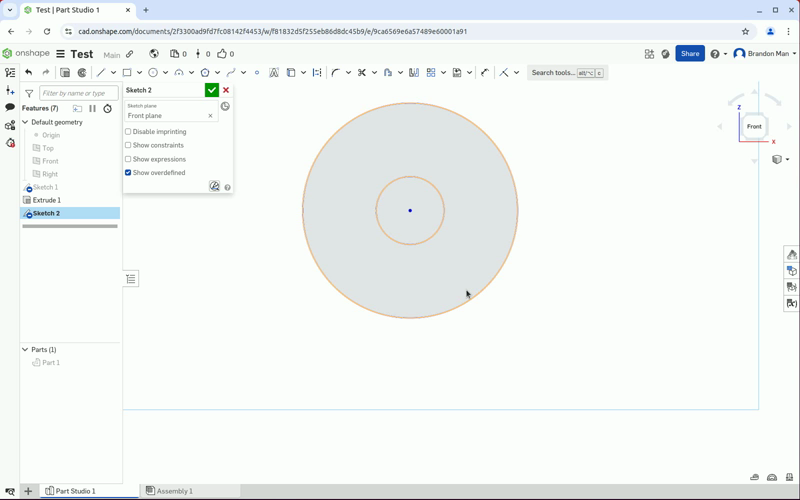
scroll(-6)
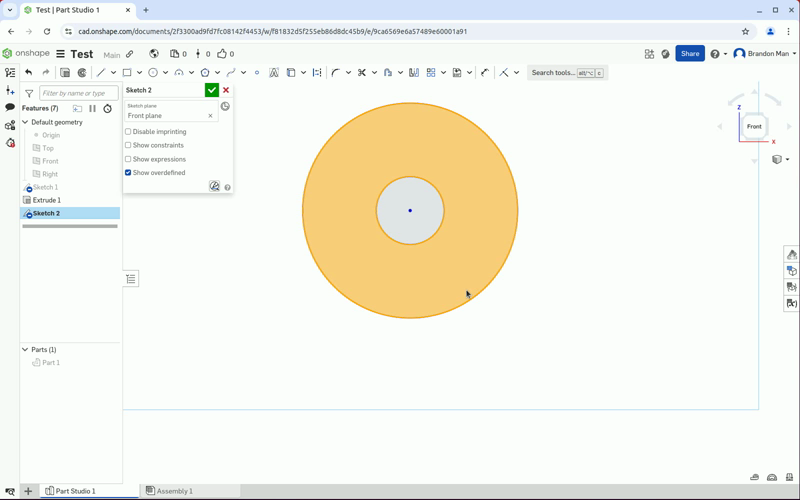
scroll(-6)
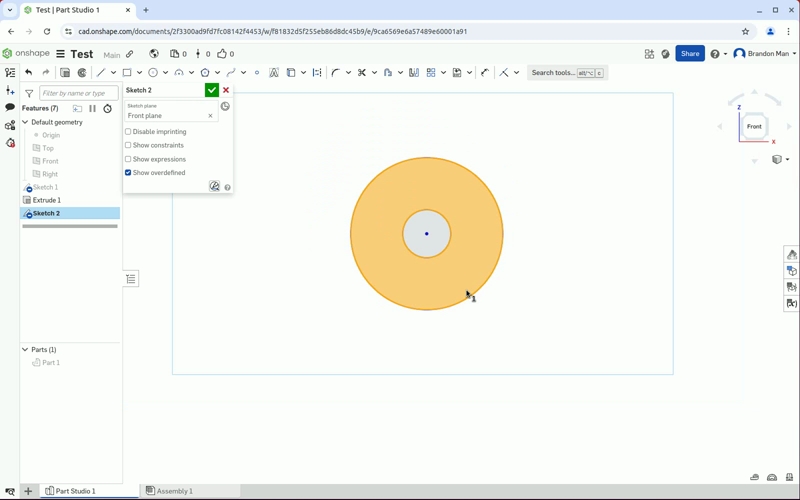
scroll(-6)
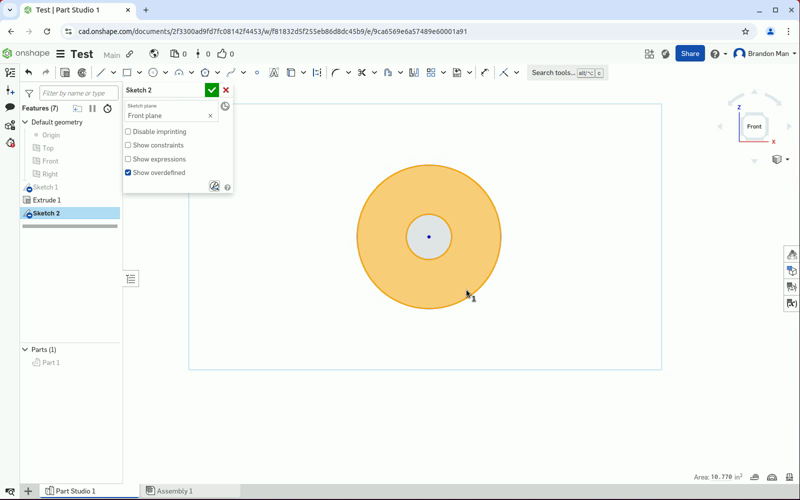
scroll(-6)
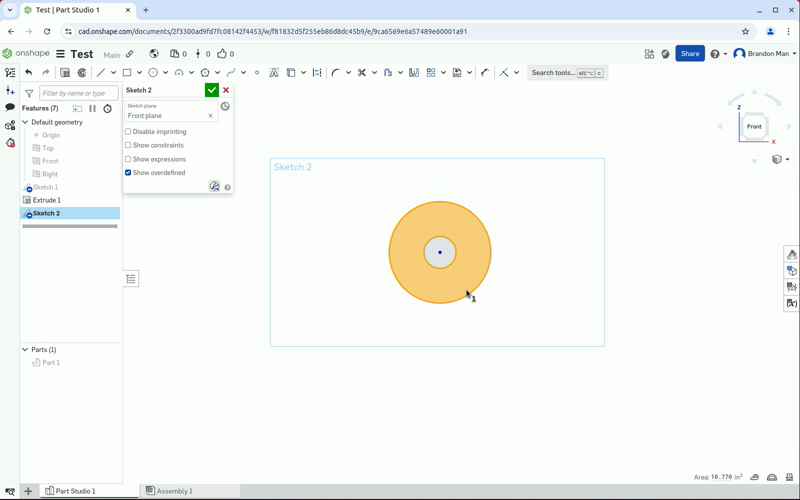
scroll(-6)
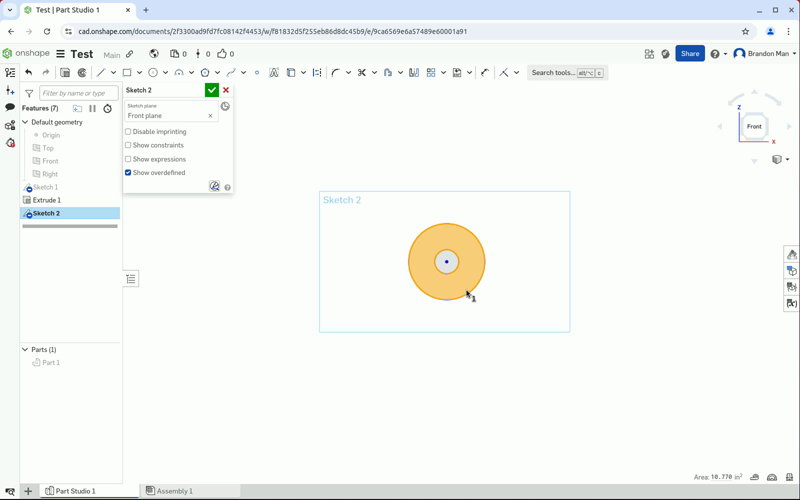
scroll(-6)
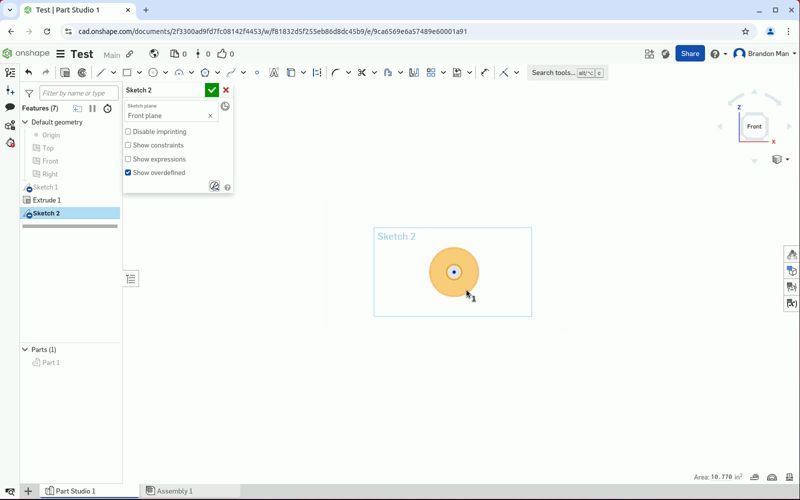
scroll(-6)
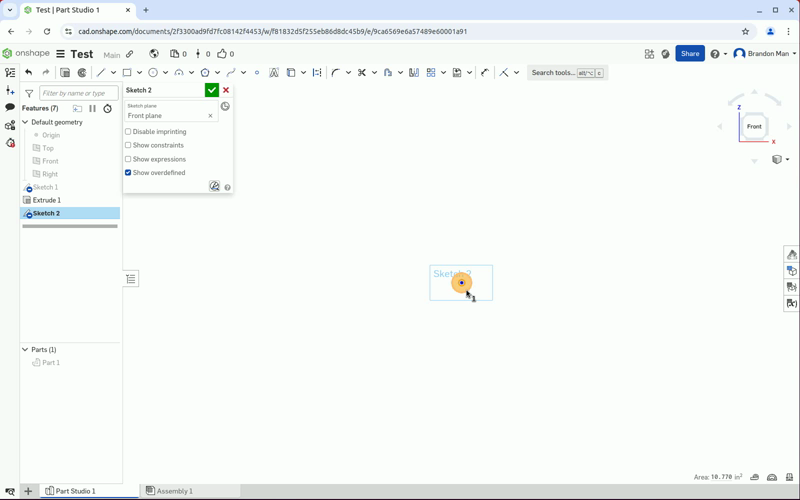
mouse_move(73, 352)
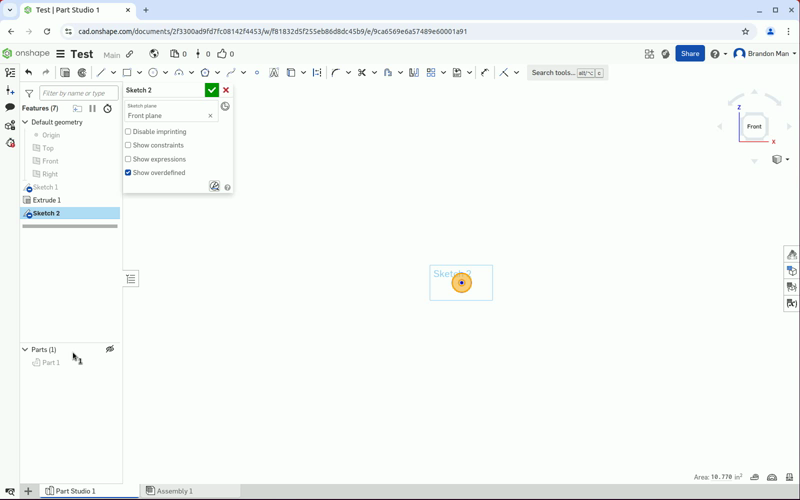
key(shift+y)
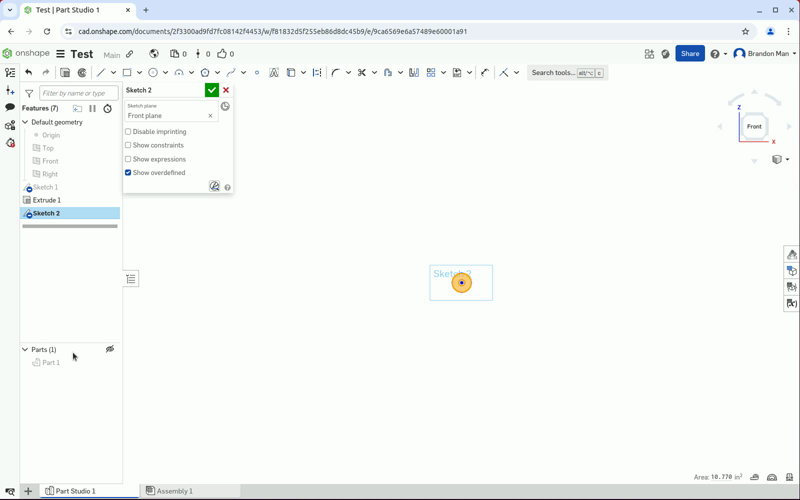
key(shift+e)
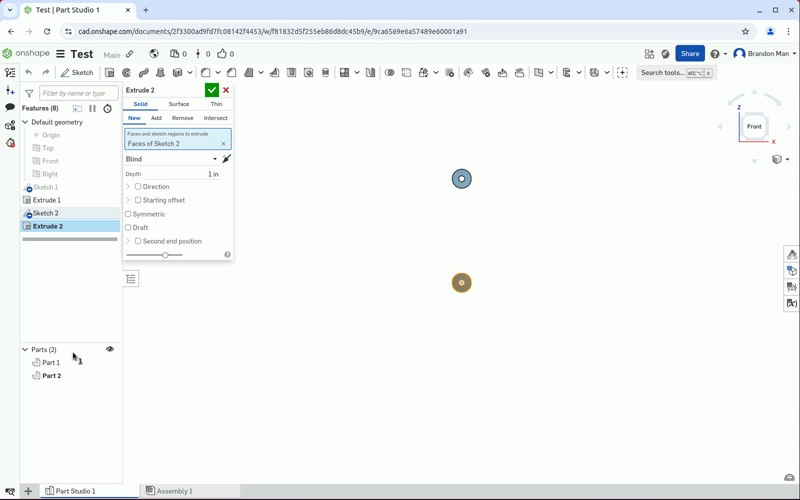
mouse_move(143, 106)
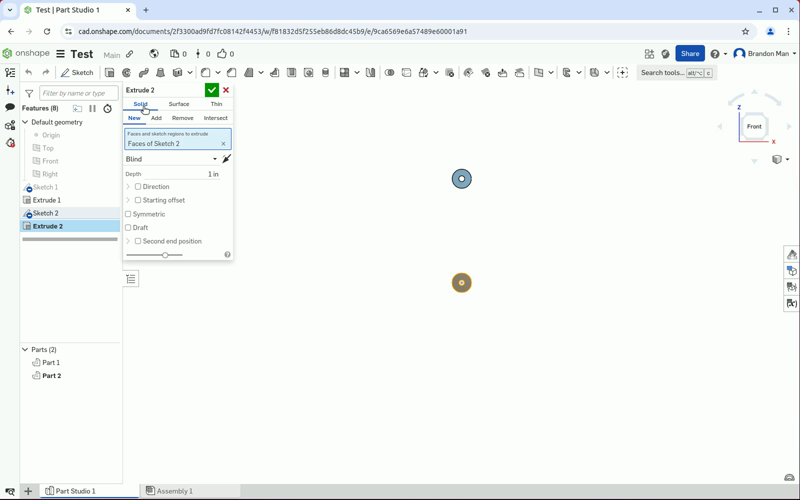
click(143, 106)
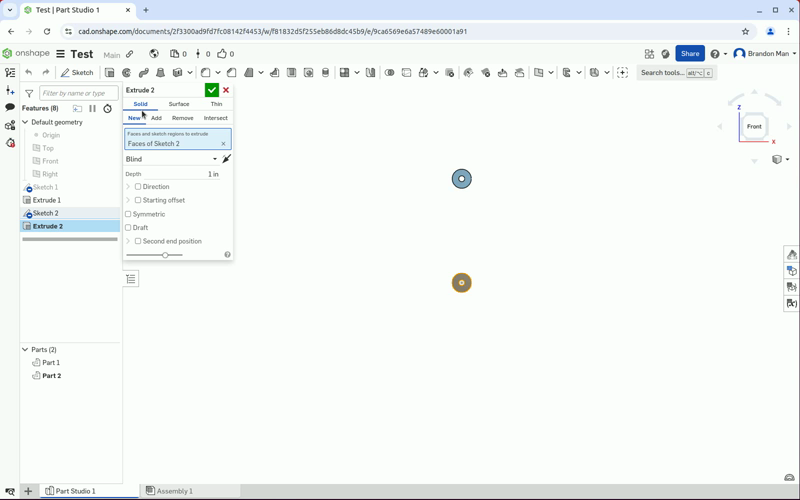
mouse_move(137, 120)
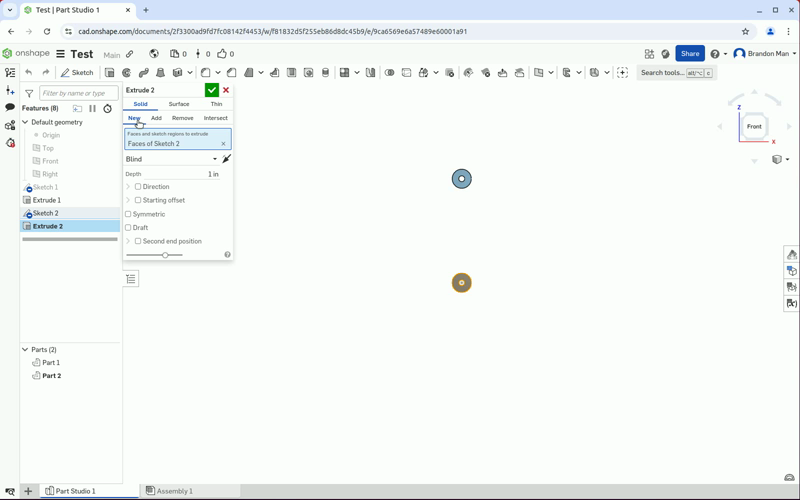
click(137, 120)
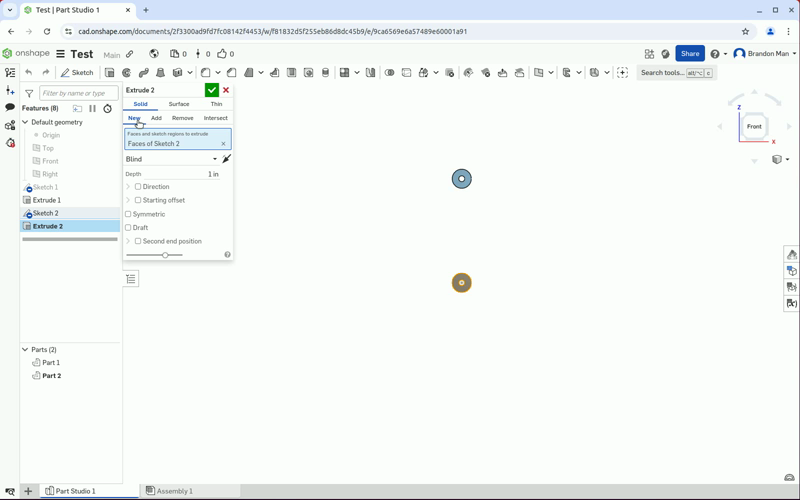
key(tab, 4)
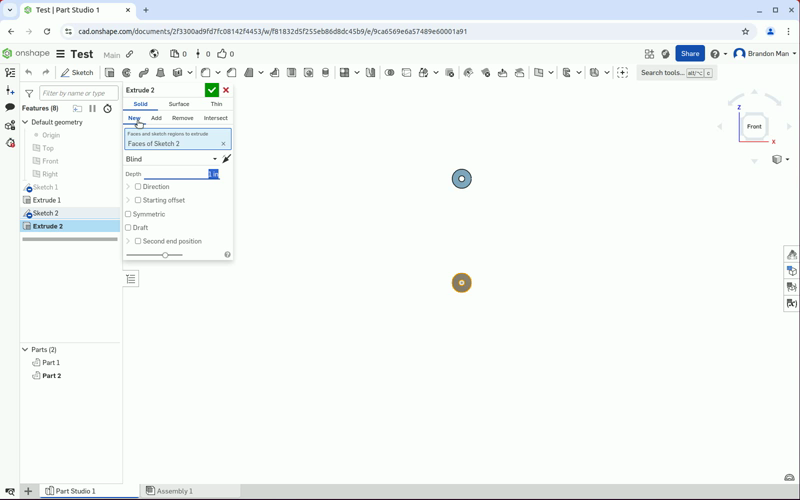
text(0.481)
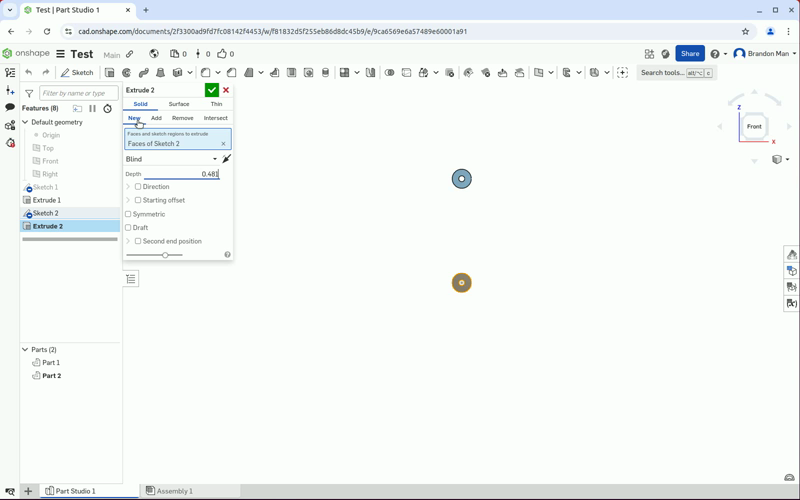
key(enter)
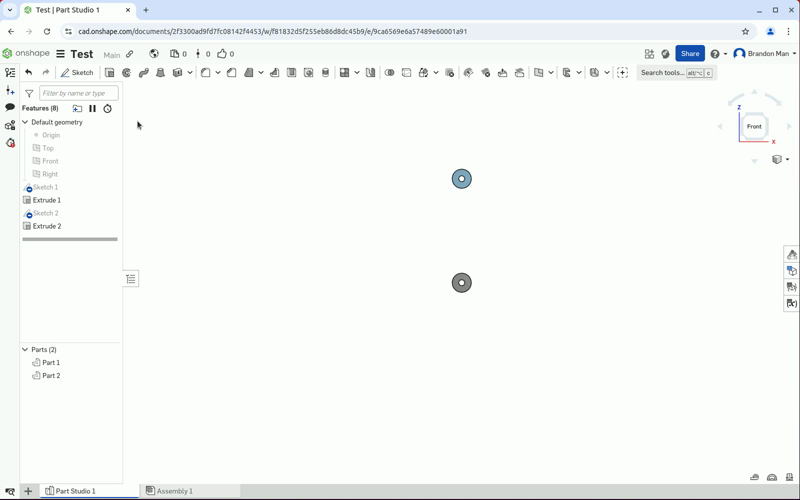
key(shift+h)
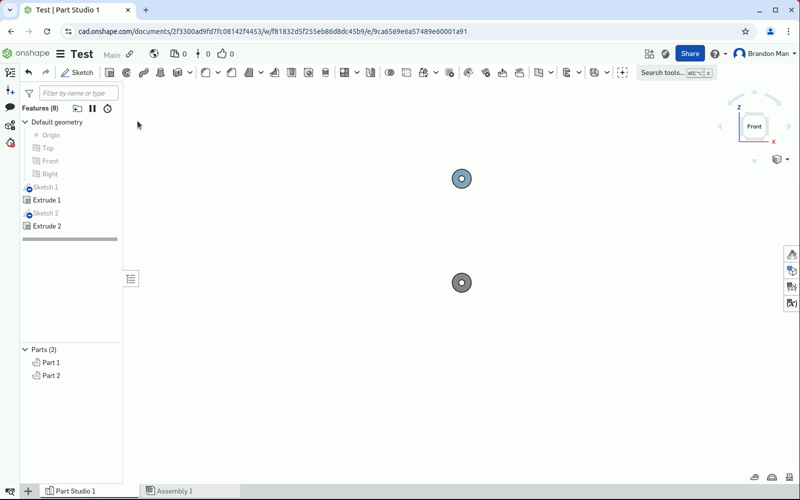
key(shift+h)
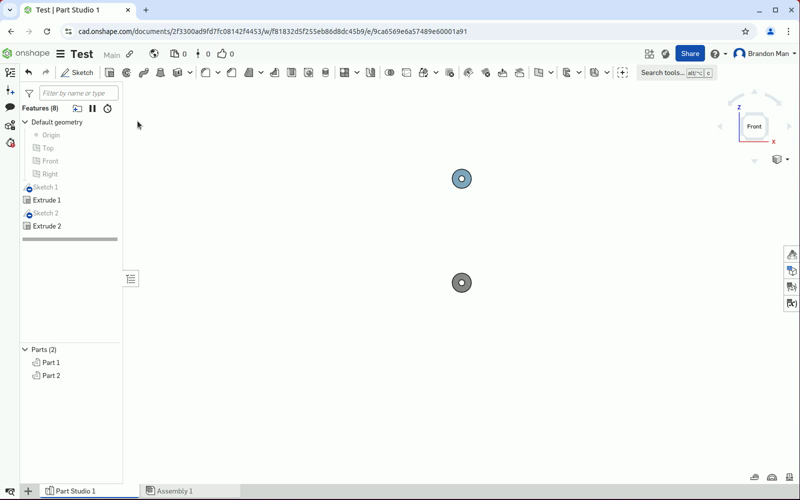
mouse_move(73, 189)
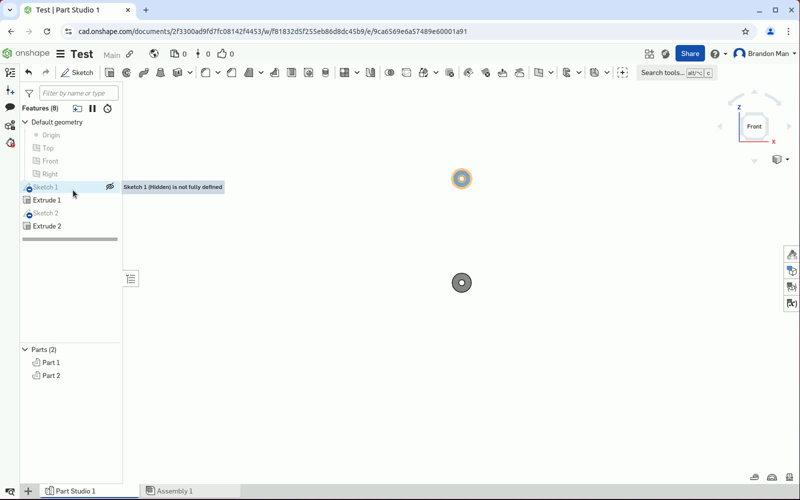
click(73, 189)
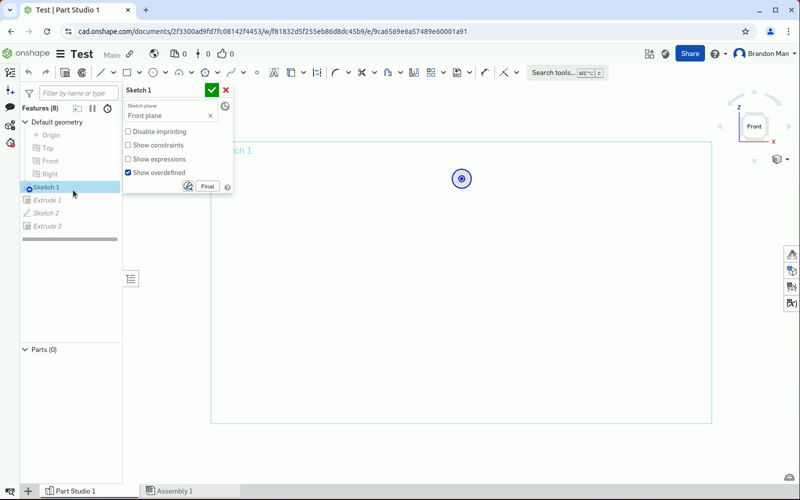
mouse_move(229, 92)
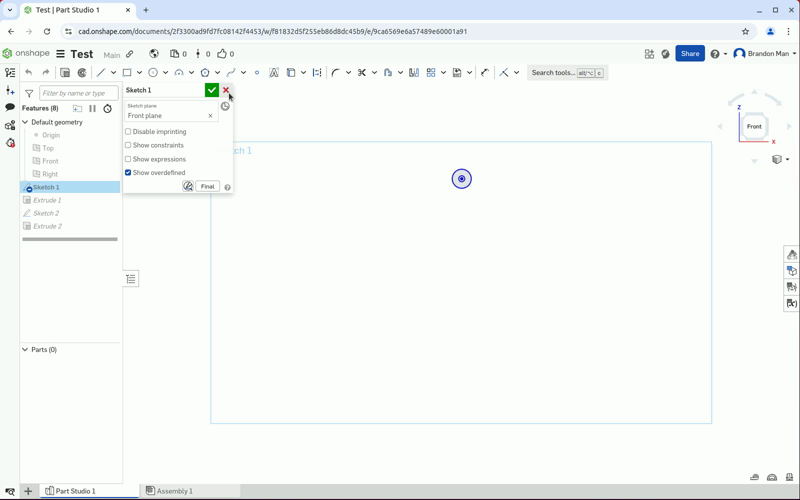
click(229, 92)
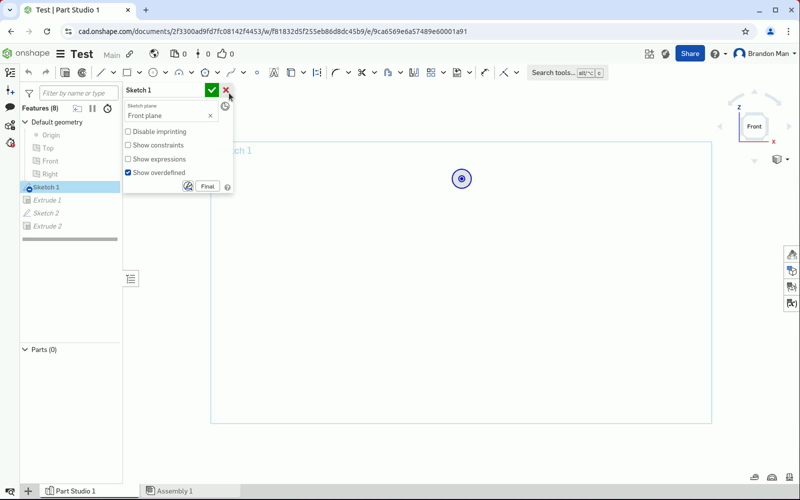
key(shift+s)
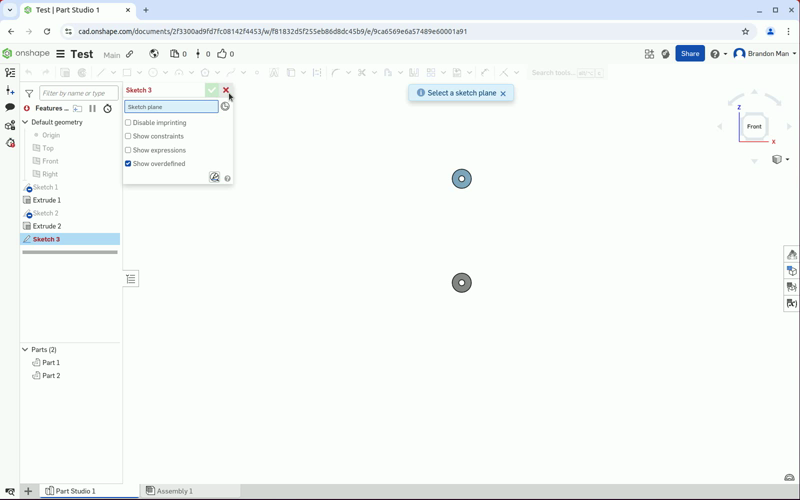
mouse_move(73, 163)
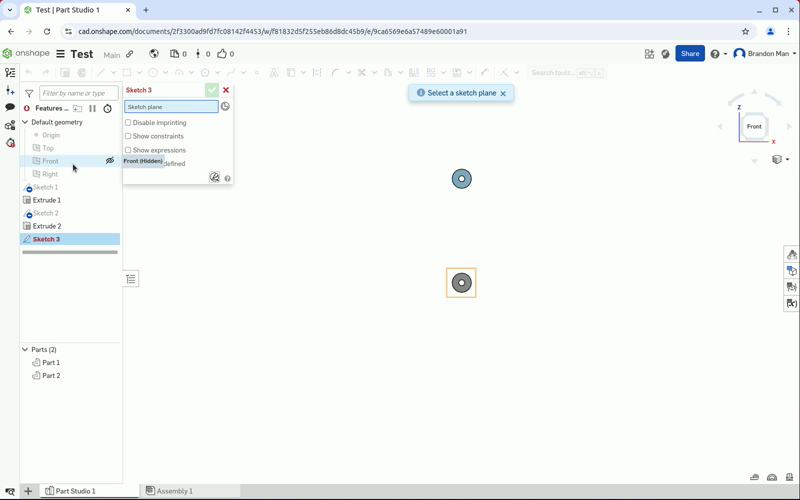
click(73, 163)
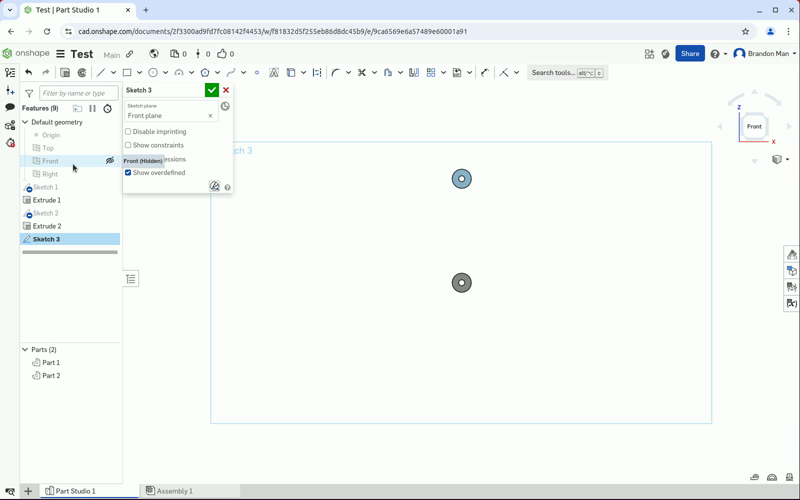
mouse_move(73, 352)
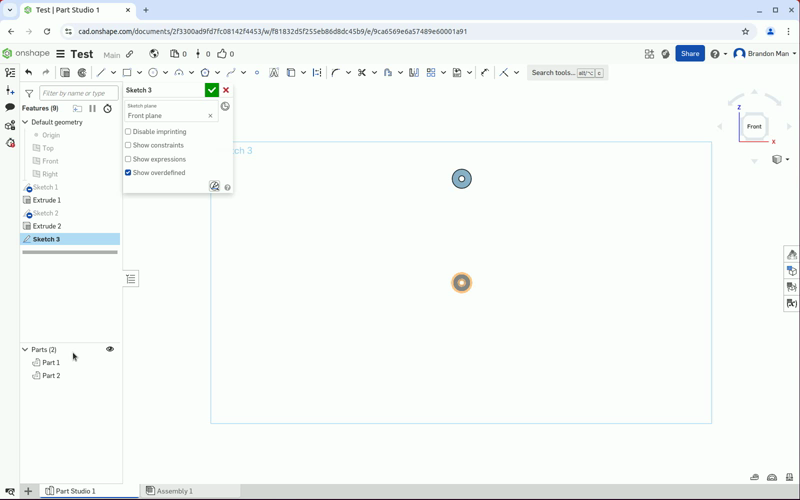
key(y)
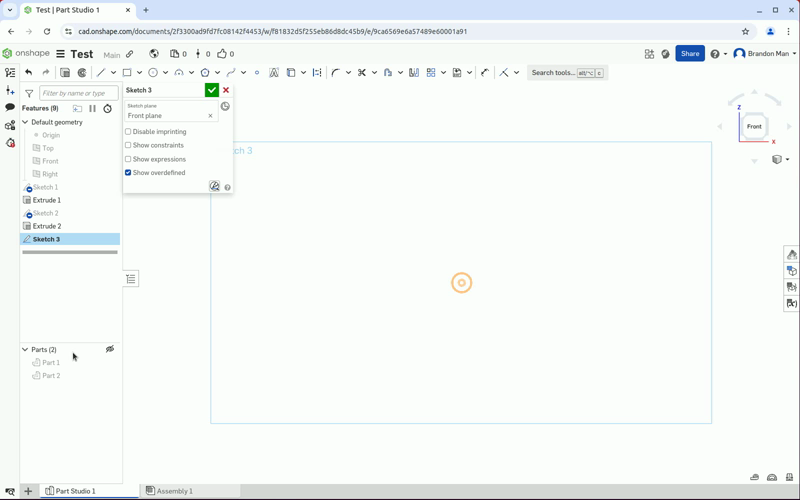
key(c)
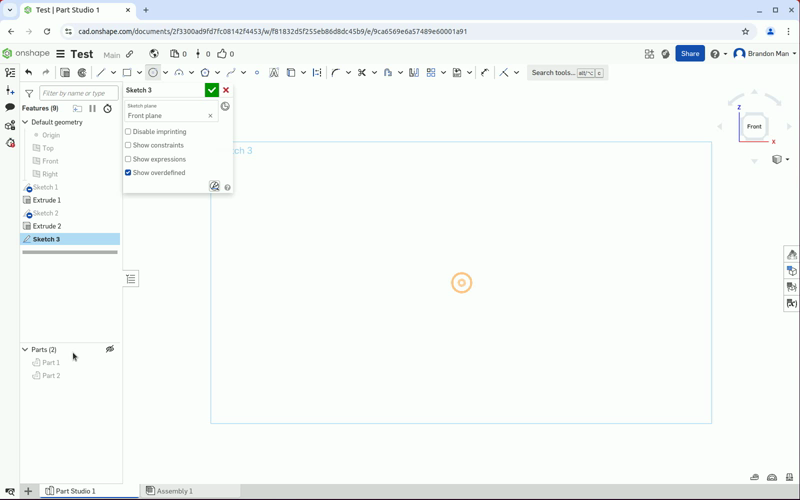
key_down(shift)
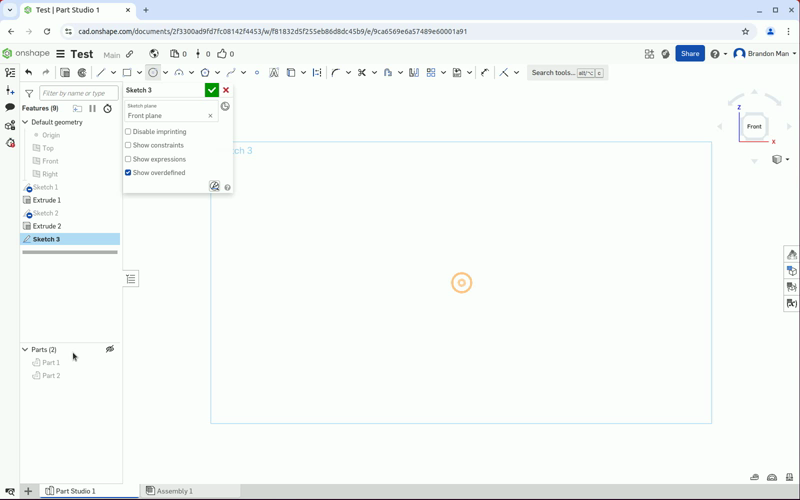
mouse_move(501, 282)
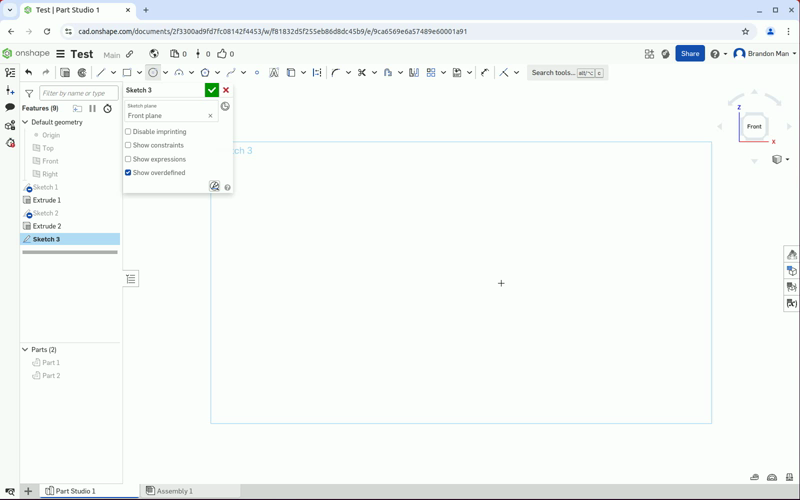
click(501, 282)
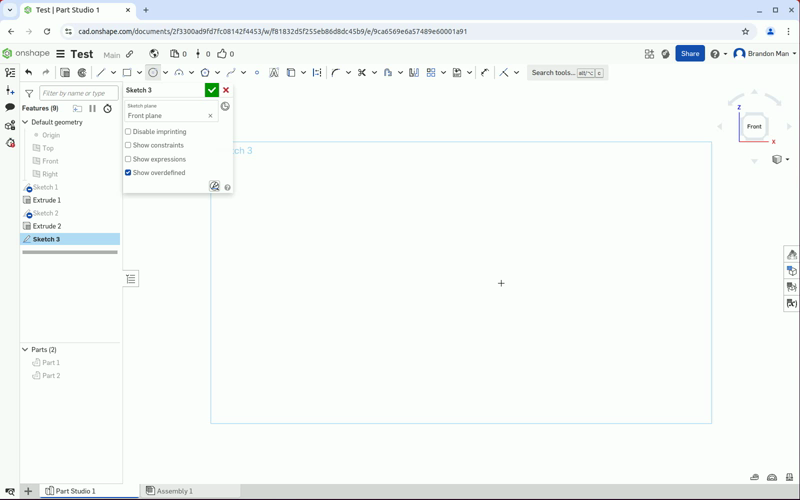
key_up(shift)
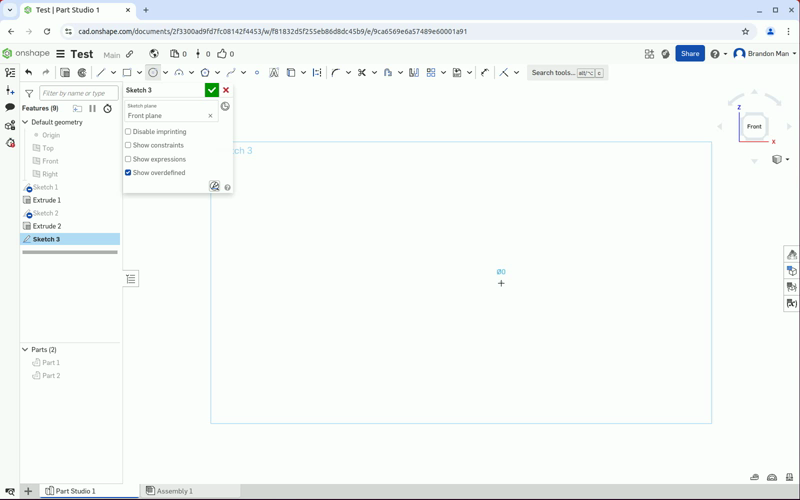
mouse_move(508, 282)
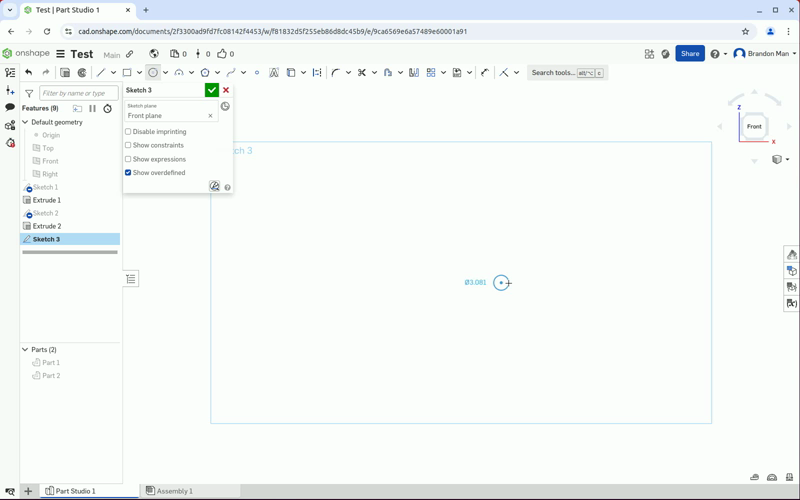
click(508, 282)
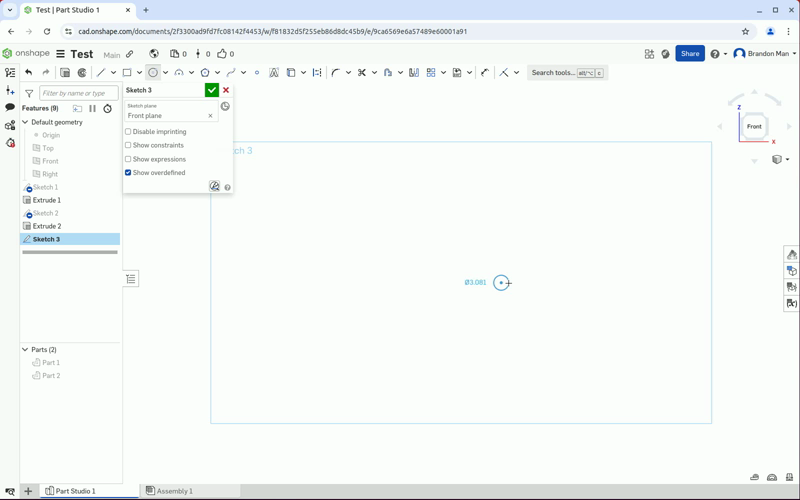
key(esc)
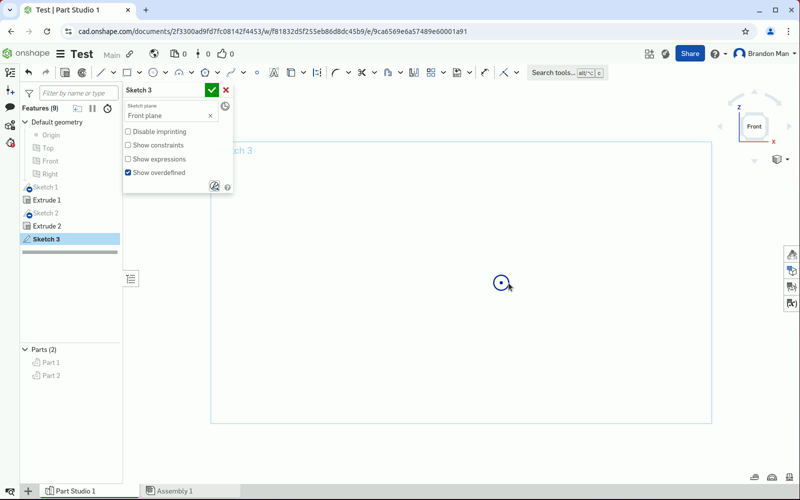
key(c)
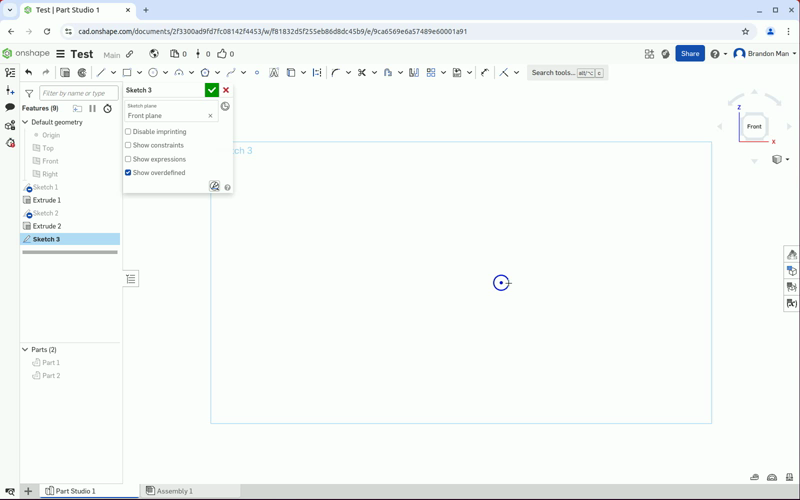
key_down(shift)
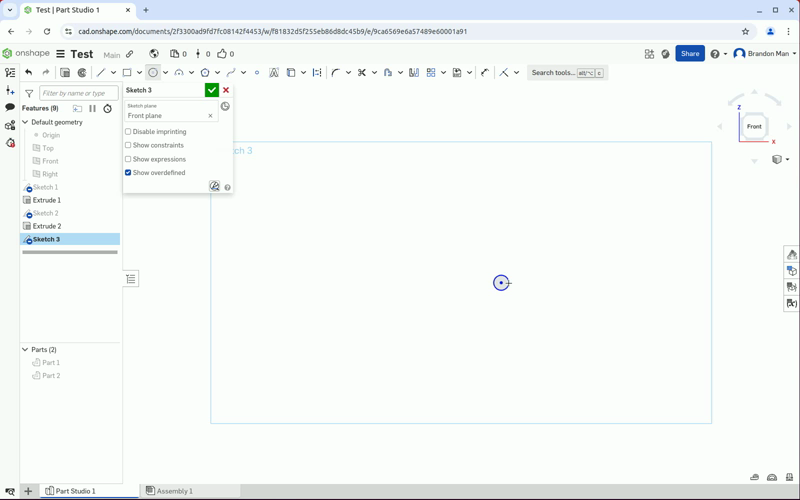
mouse_move(501, 282)
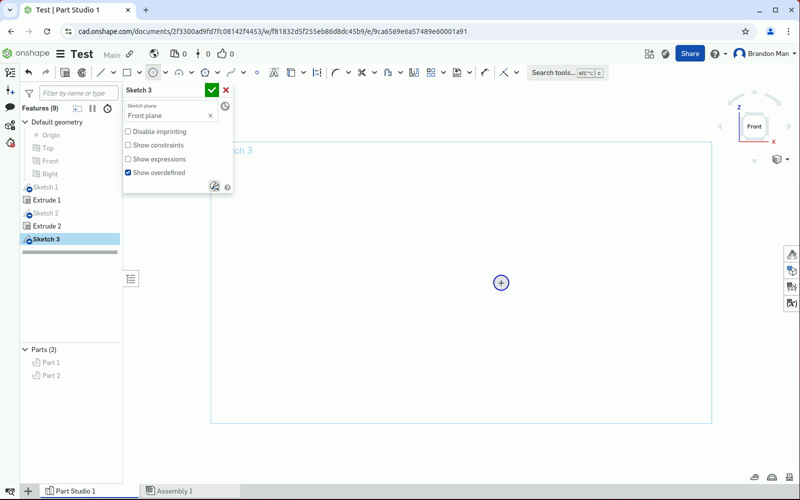
click(501, 282)
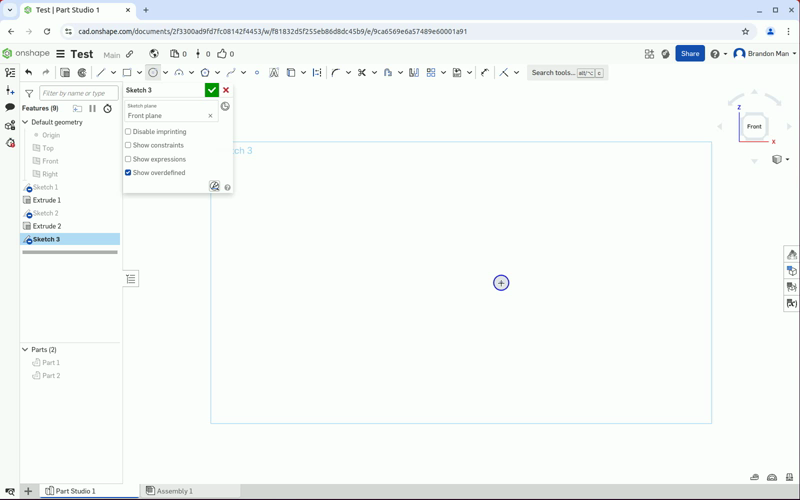
key_up(shift)
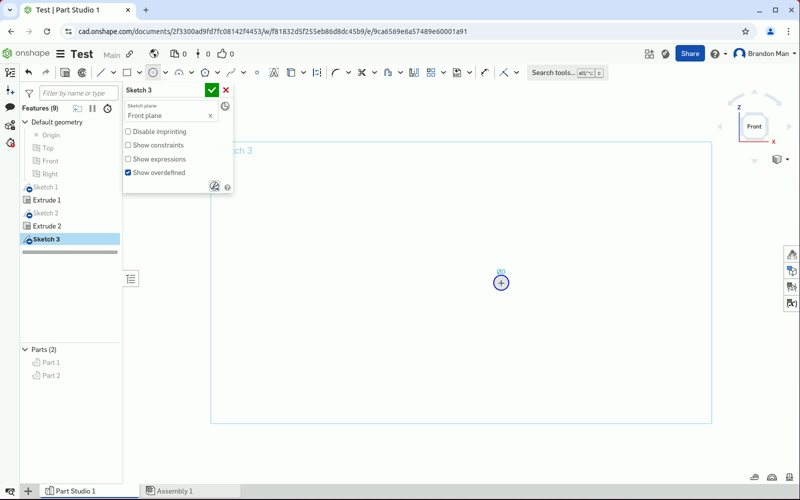
mouse_move(504, 282)
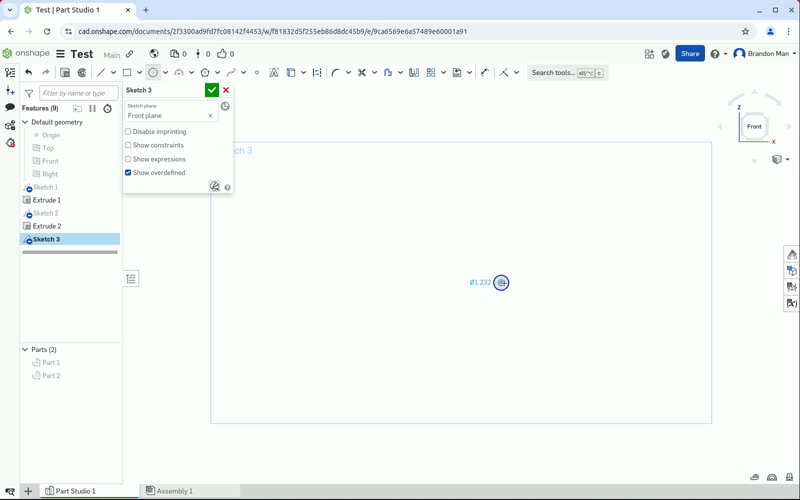
scroll(6)
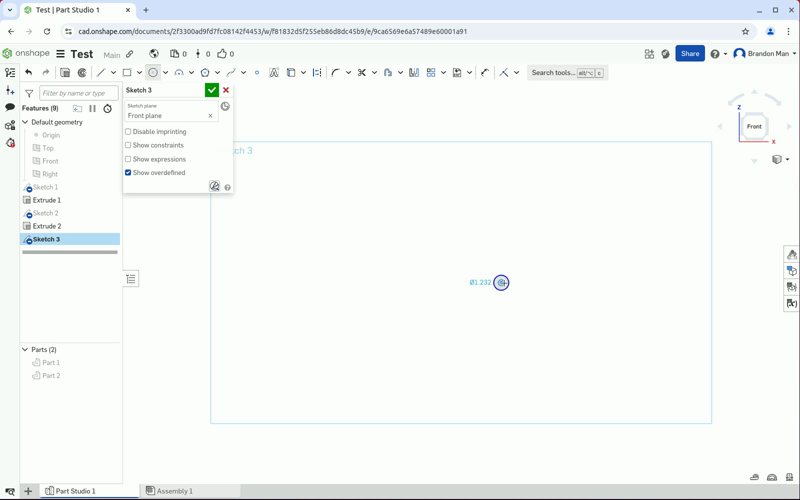
scroll(6)
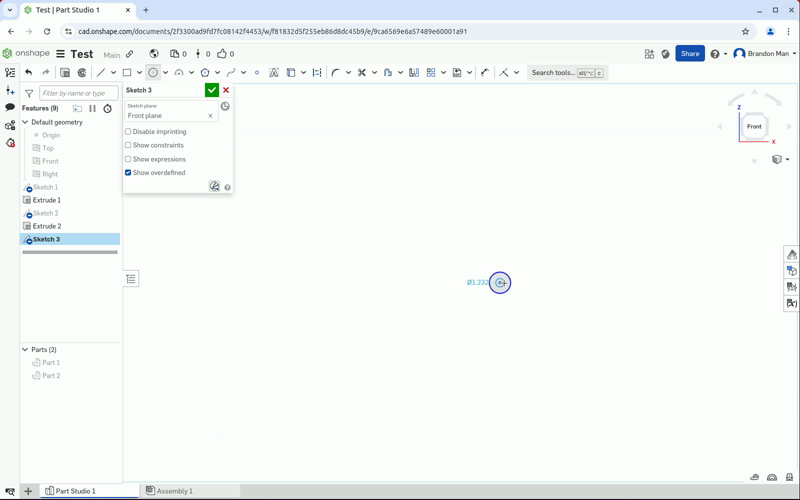
scroll(6)
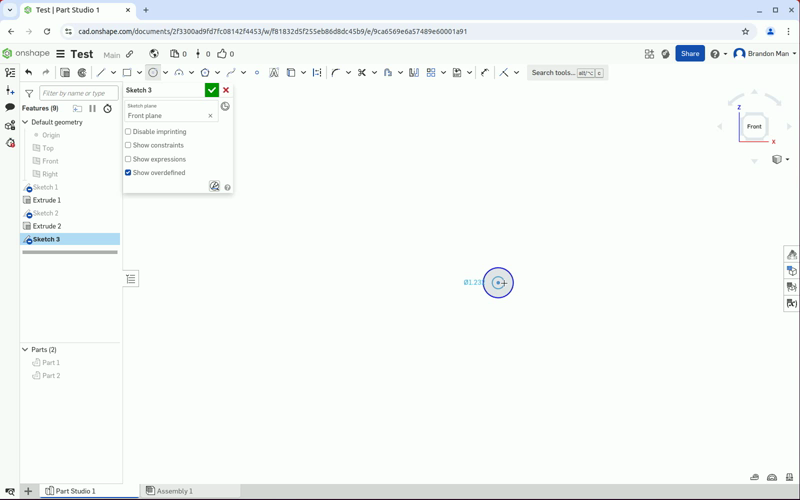
scroll(6)
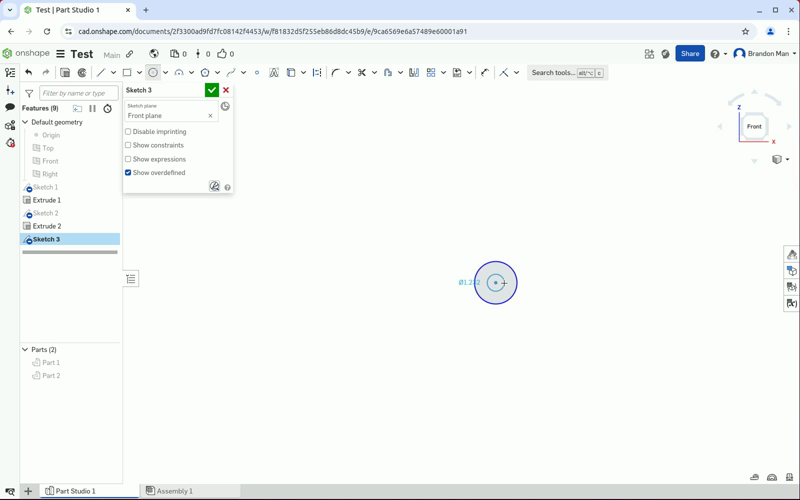
scroll(6)
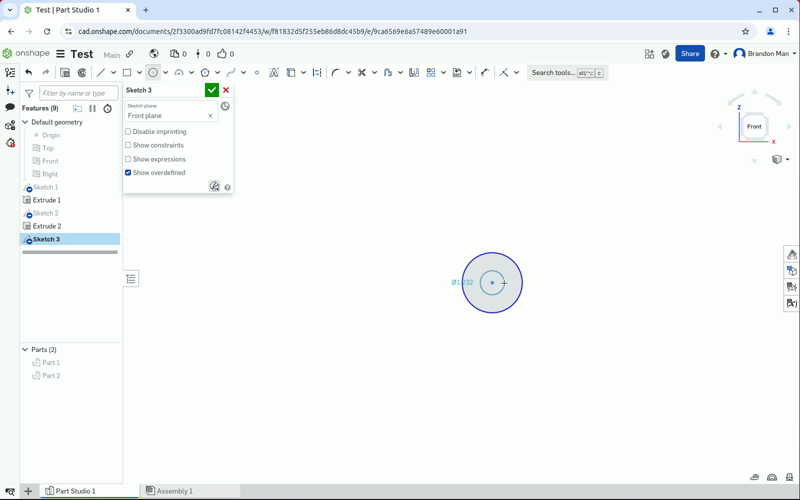
scroll(6)
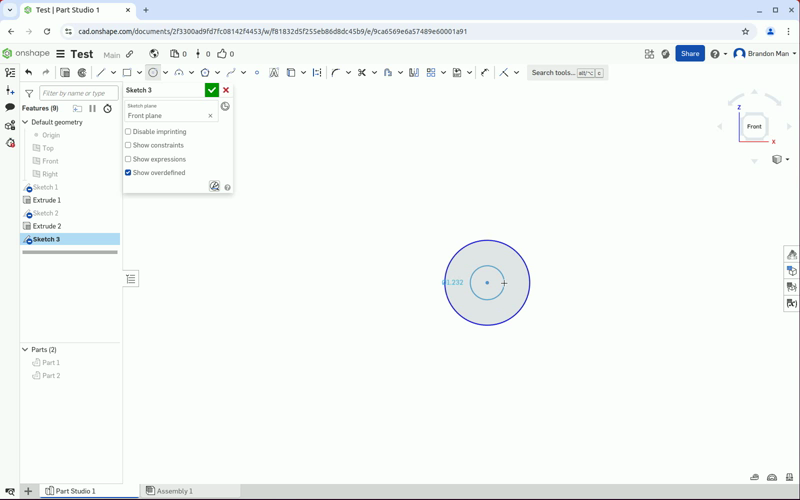
scroll(6)
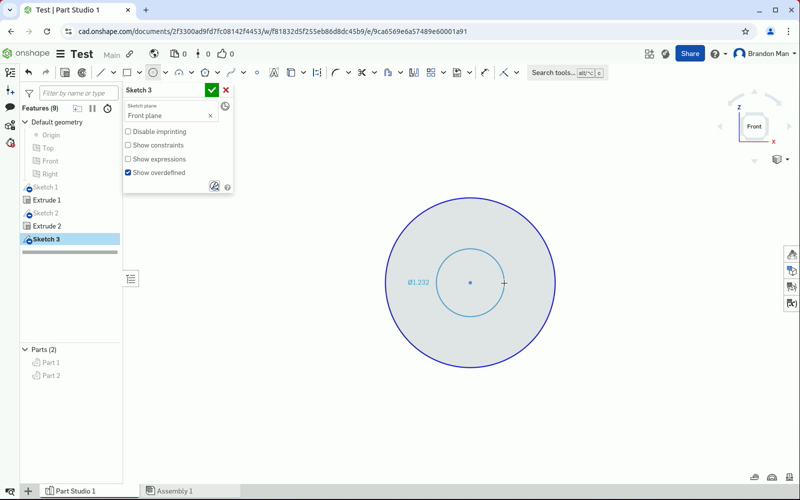
click(504, 282)
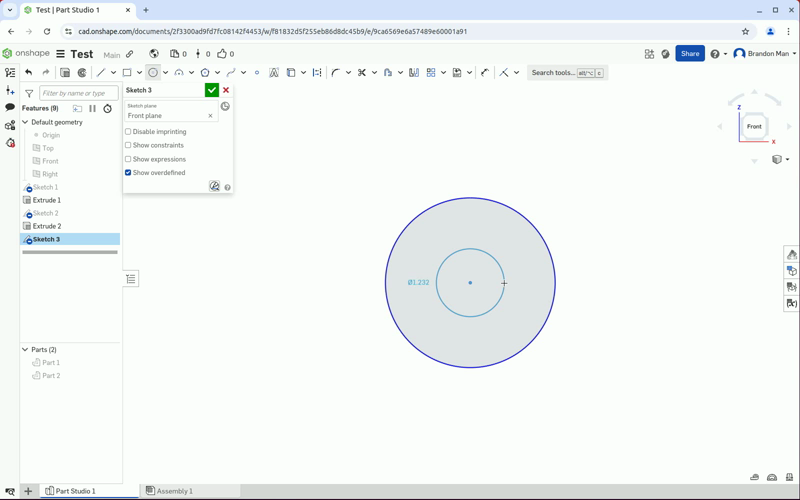
scroll(-6)
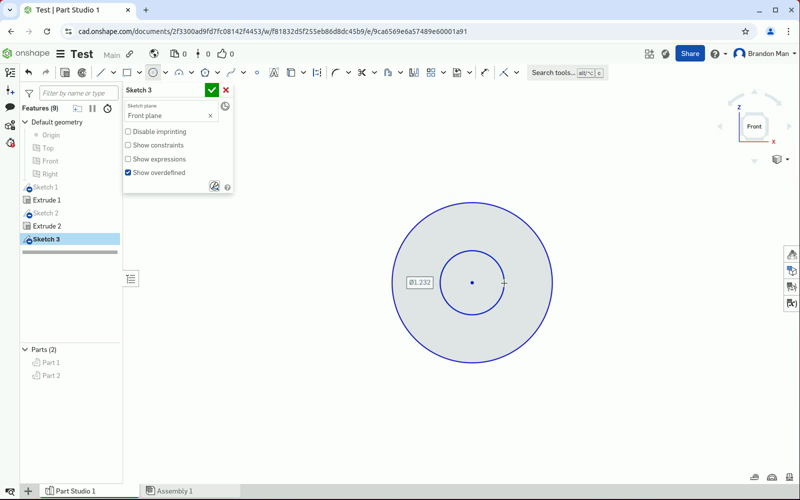
scroll(-6)
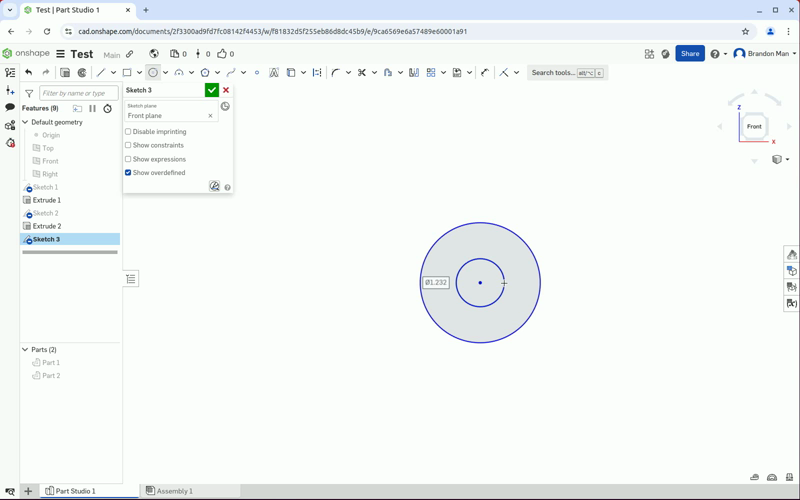
scroll(-6)
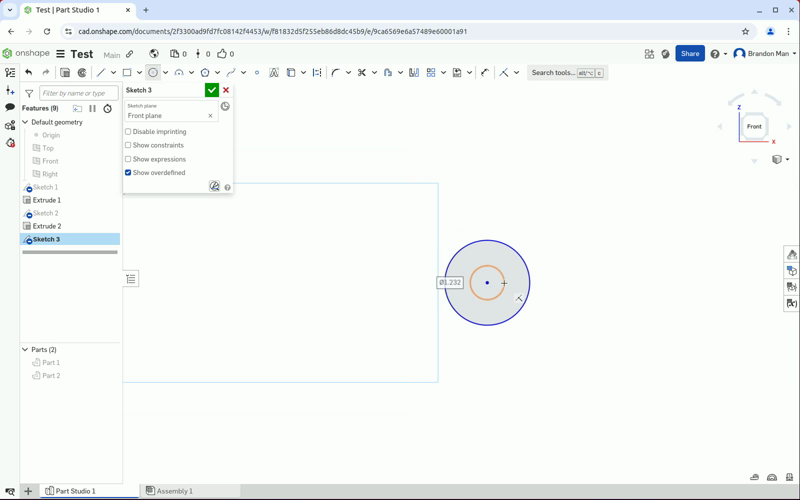
scroll(-6)
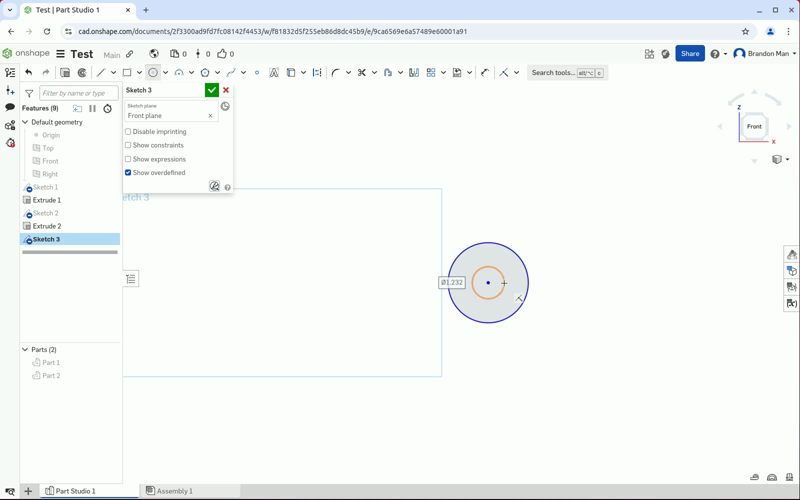
scroll(-6)
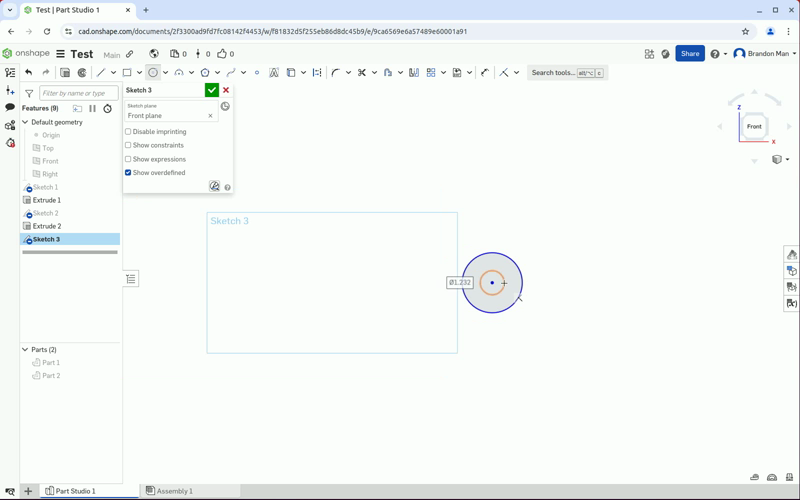
scroll(-6)
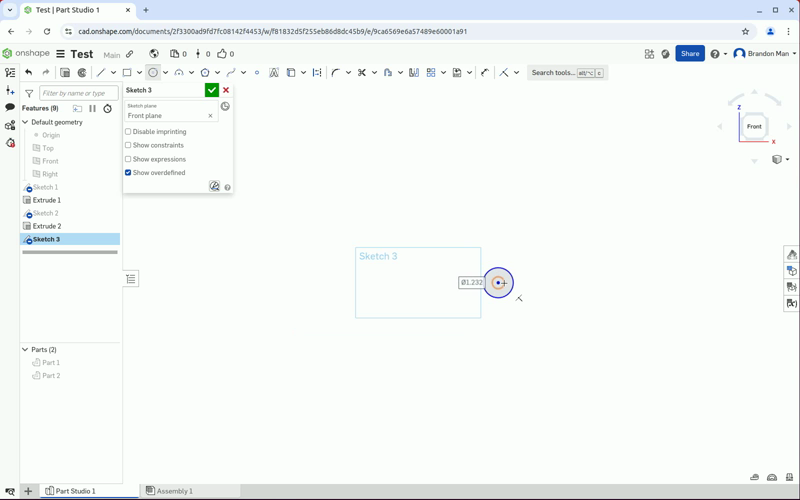
scroll(-6)
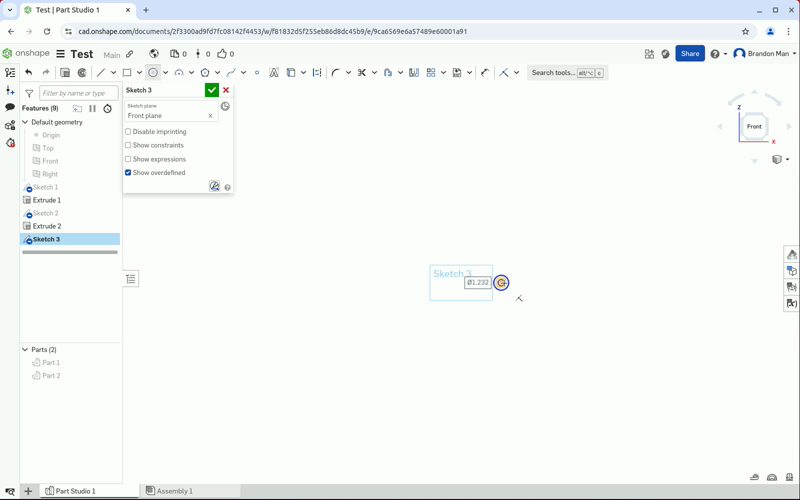
key(esc)
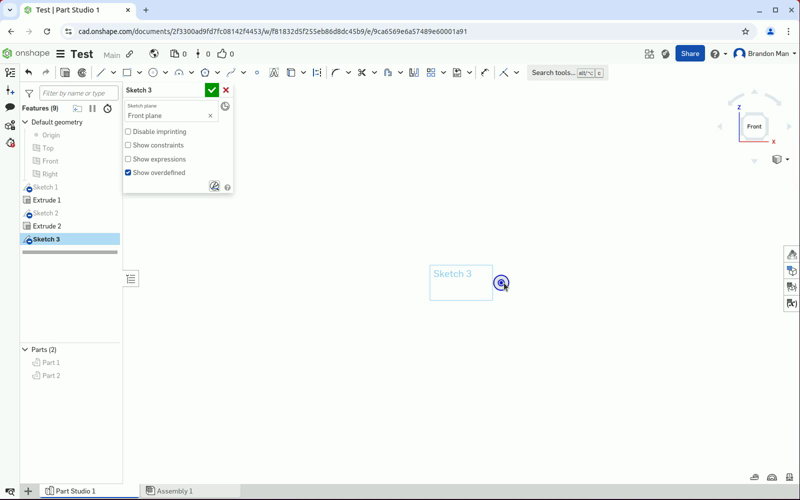
mouse_move(503, 278)
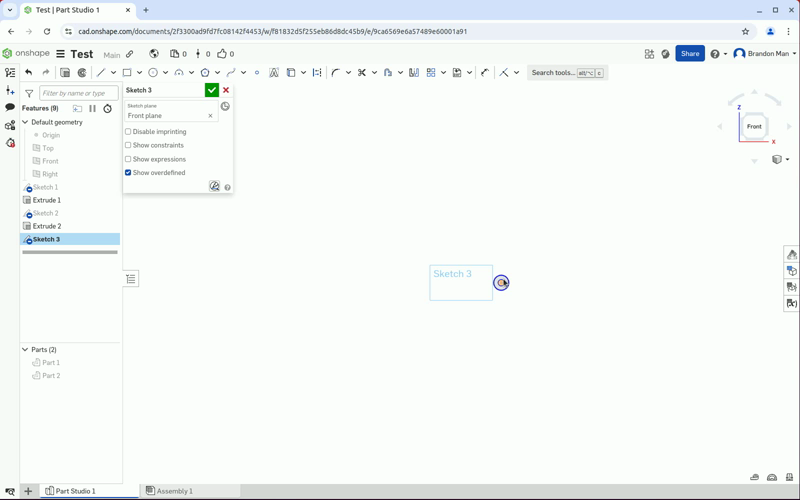
scroll(6)
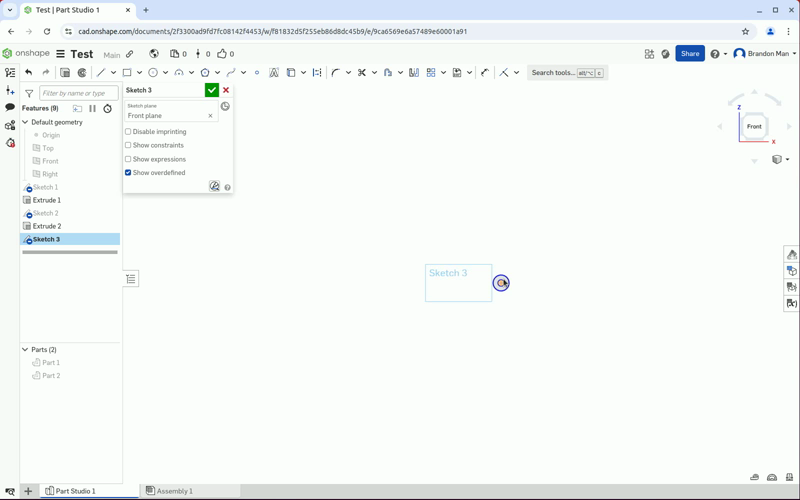
scroll(6)
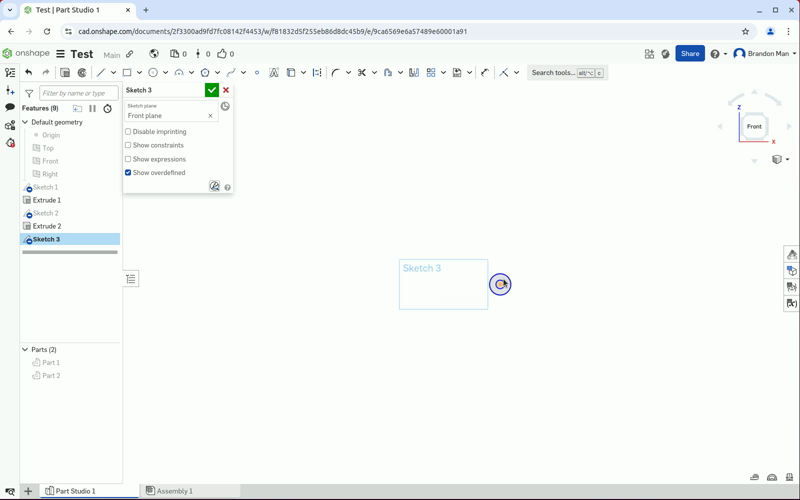
scroll(6)
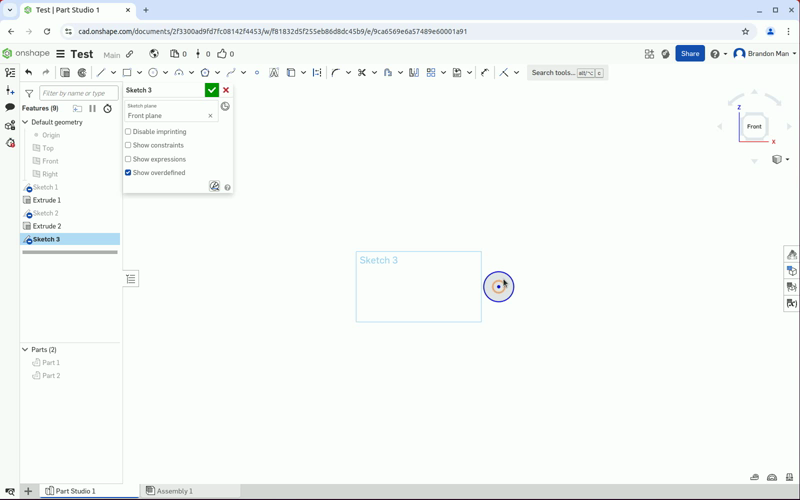
scroll(6)
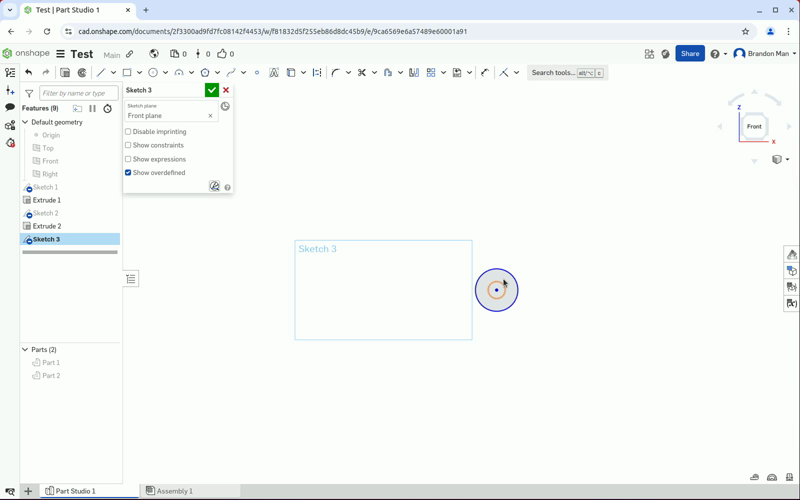
scroll(6)
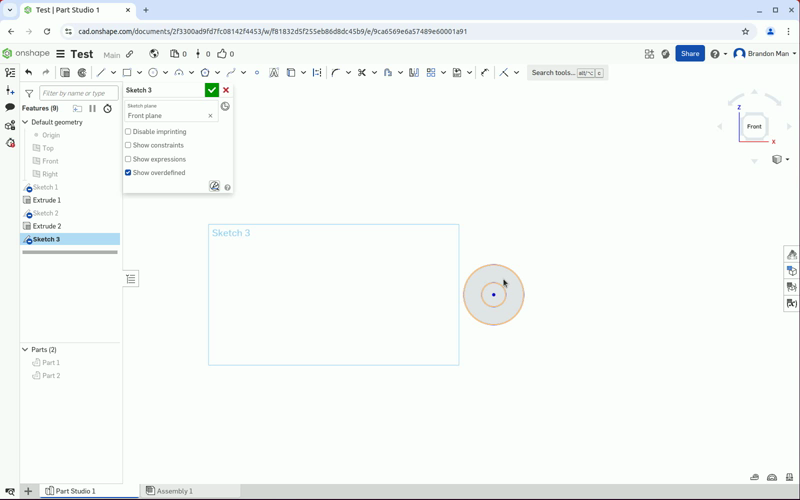
scroll(6)
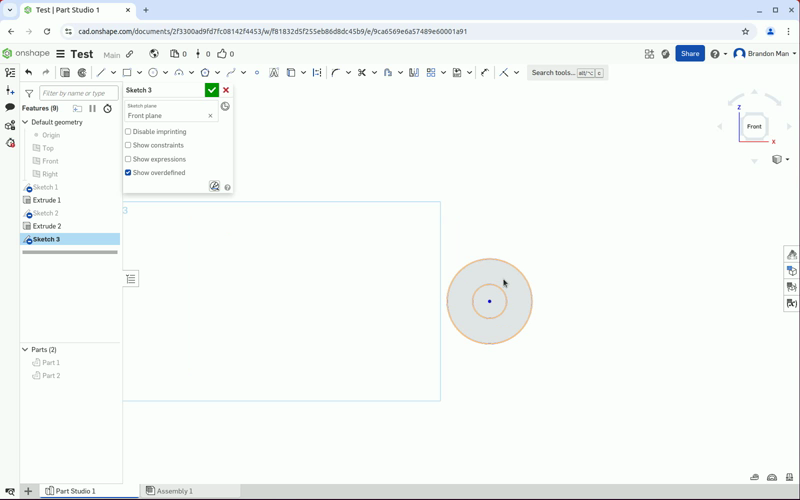
scroll(6)
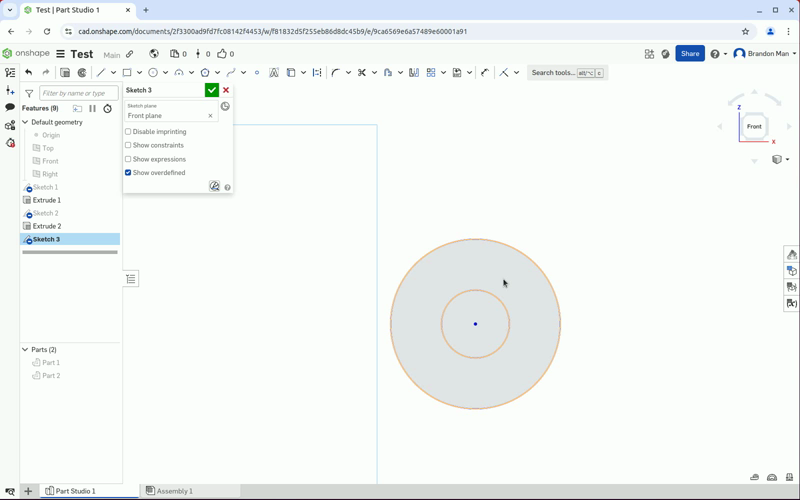
click(503, 278)
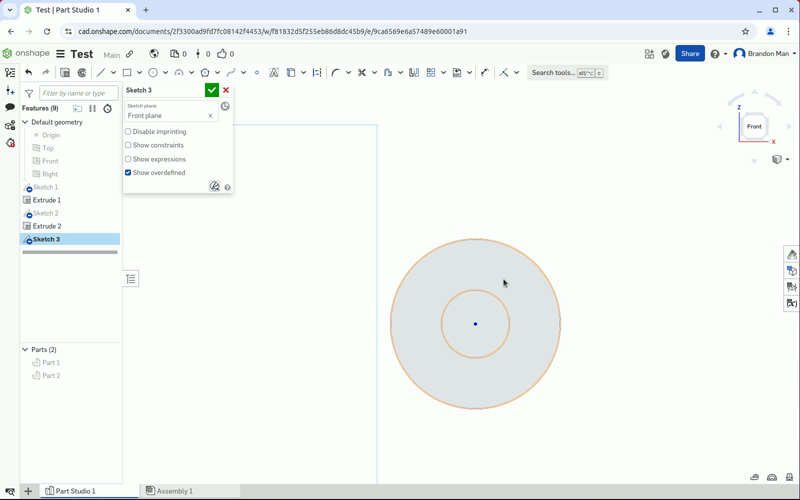
scroll(-6)
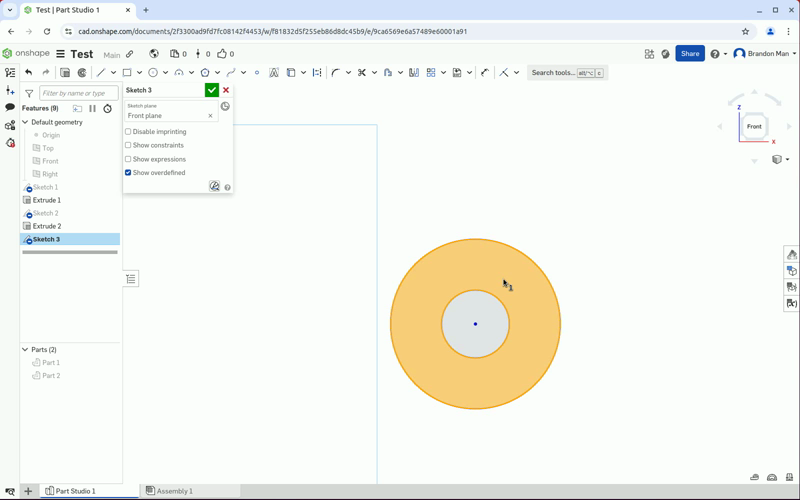
scroll(-6)
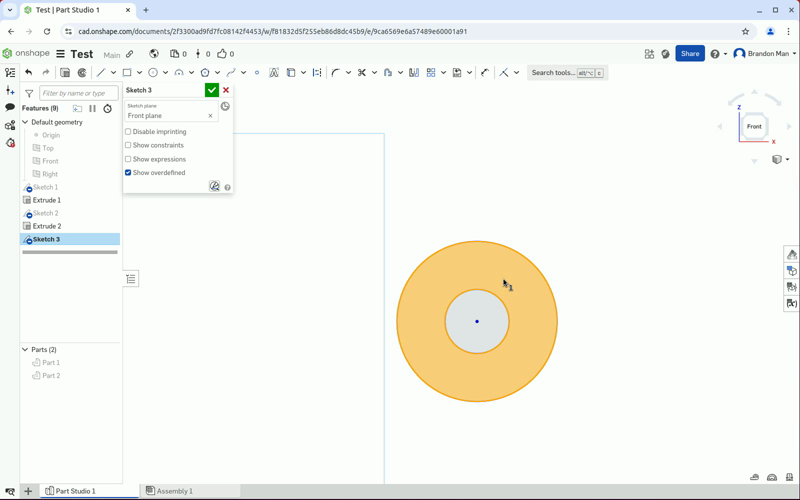
scroll(-6)
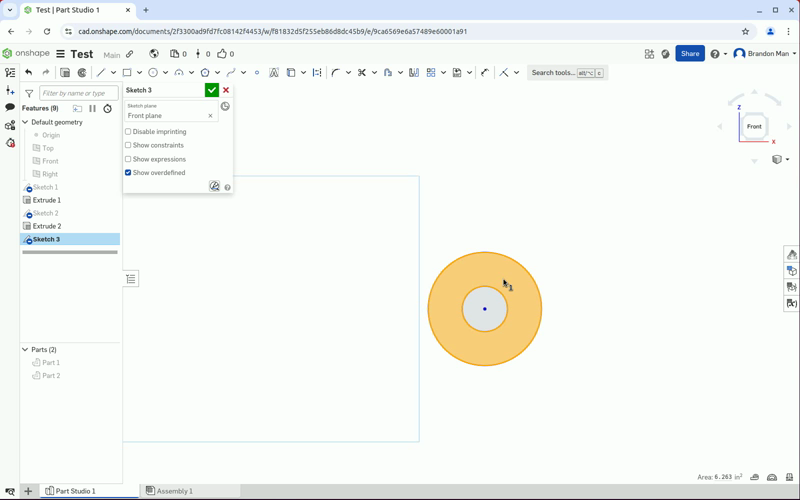
scroll(-6)
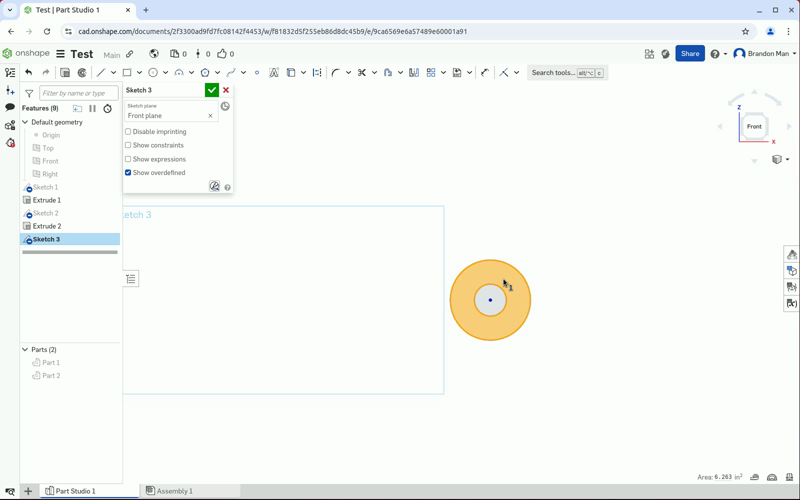
scroll(-6)
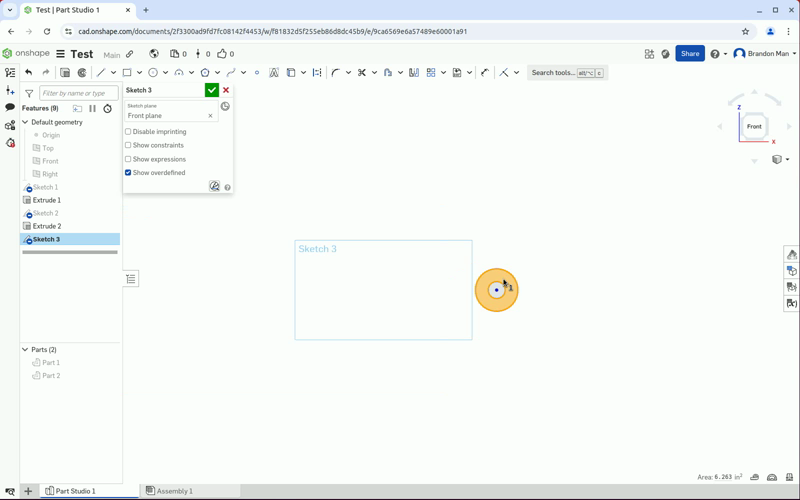
scroll(-6)
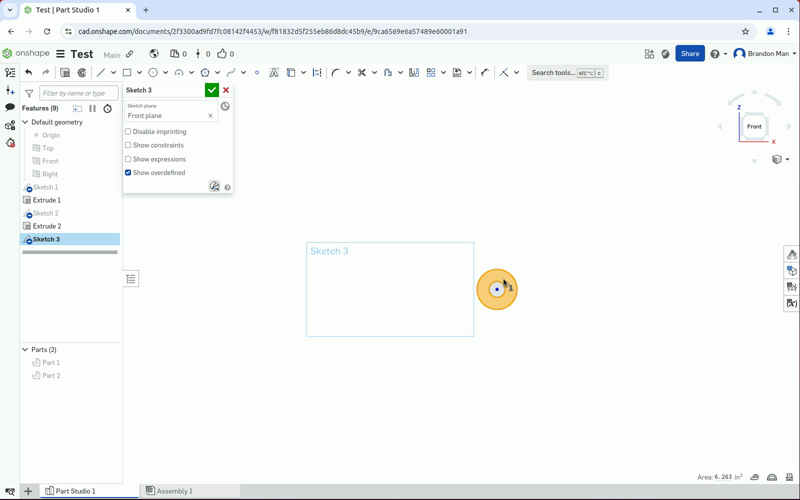
scroll(-6)
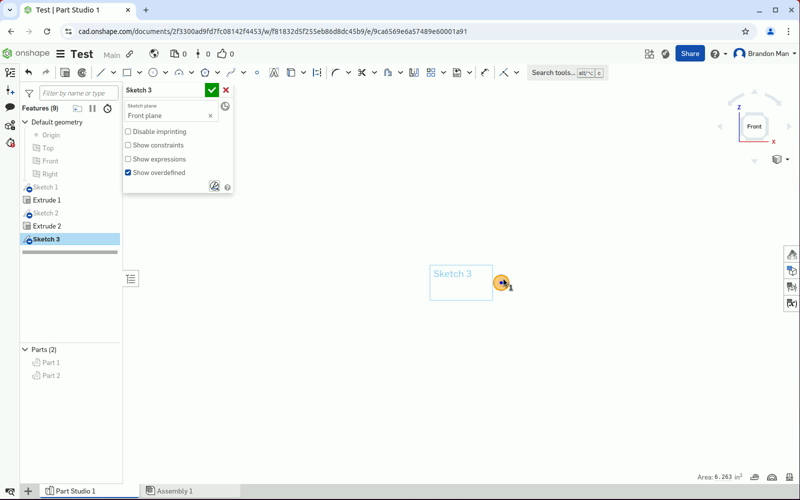
mouse_move(73, 352)
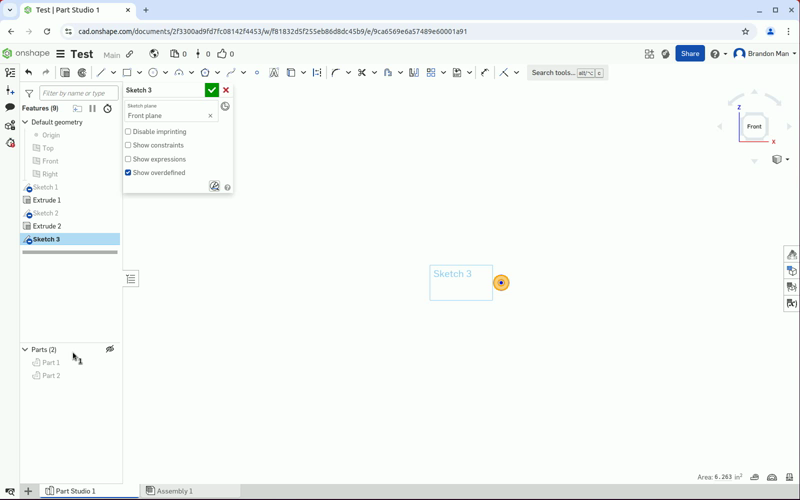
key(shift+y)
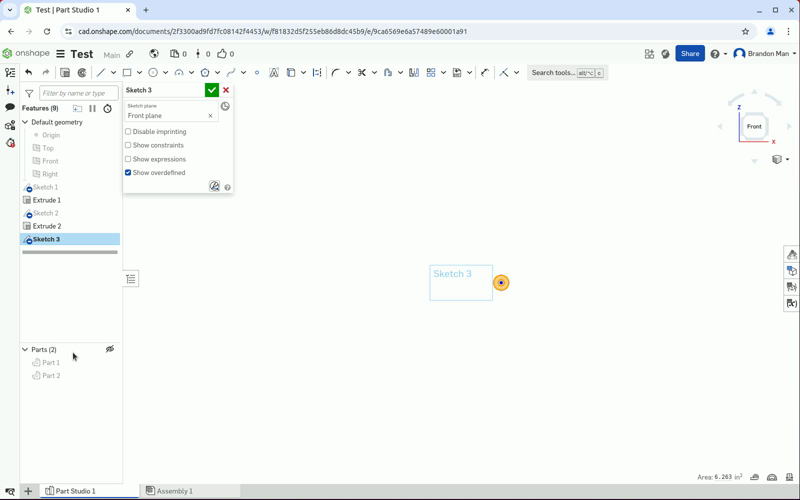
key(shift+e)
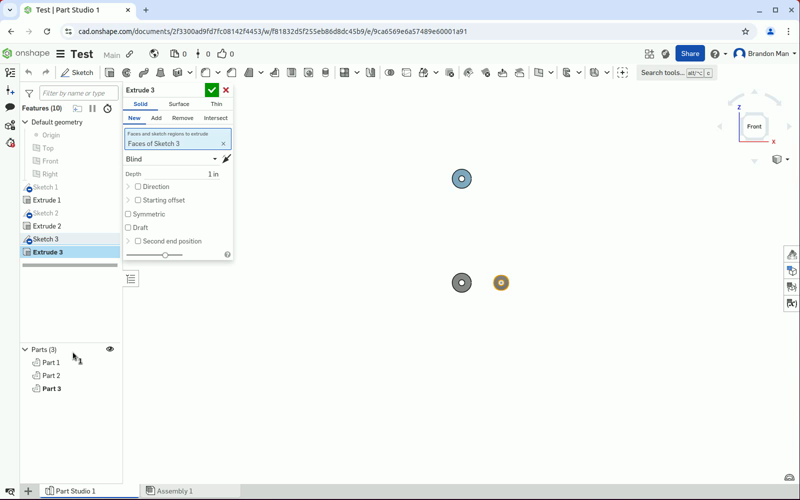
mouse_move(143, 106)
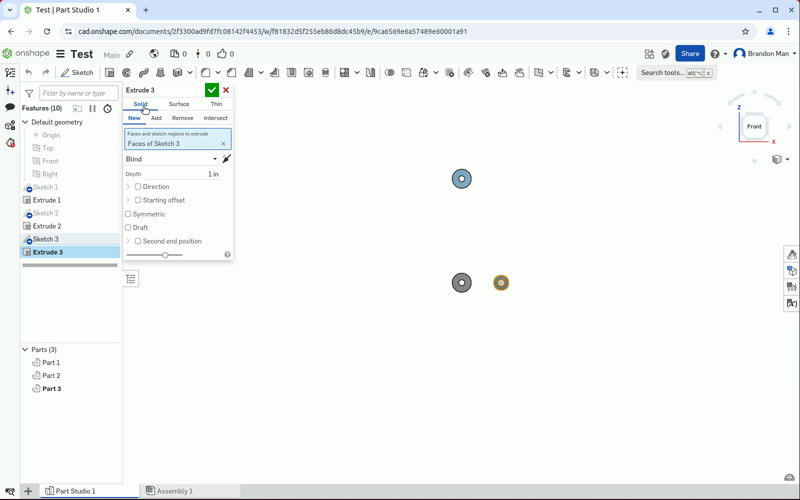
click(143, 106)
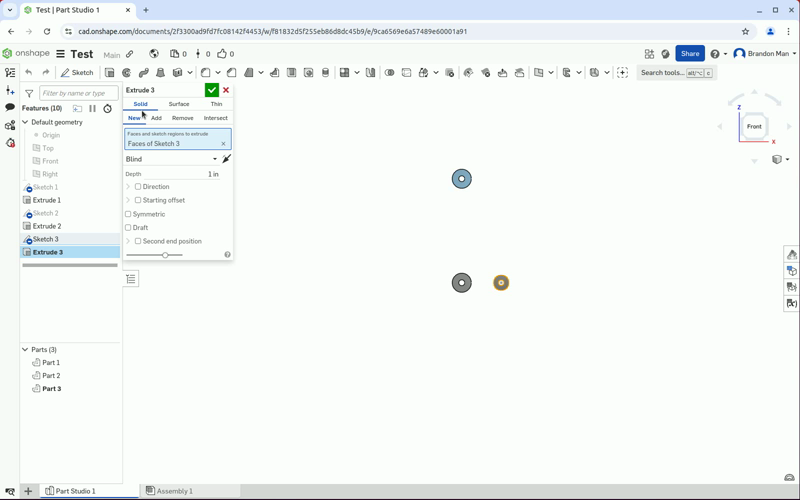
mouse_move(137, 120)
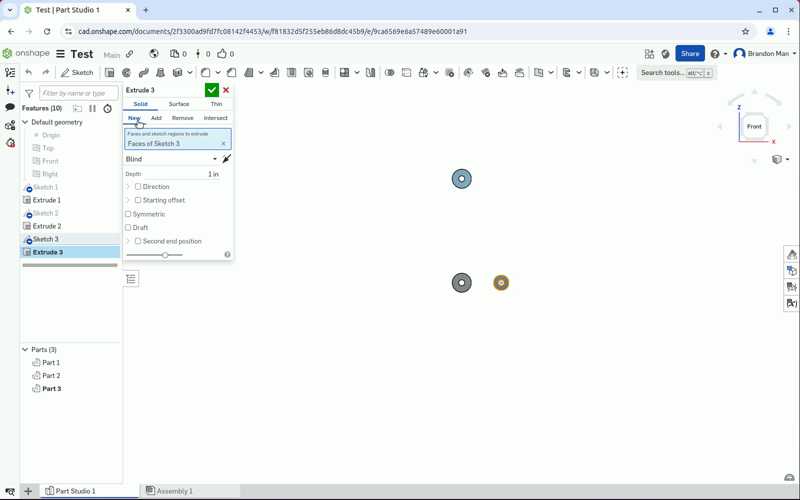
click(137, 120)
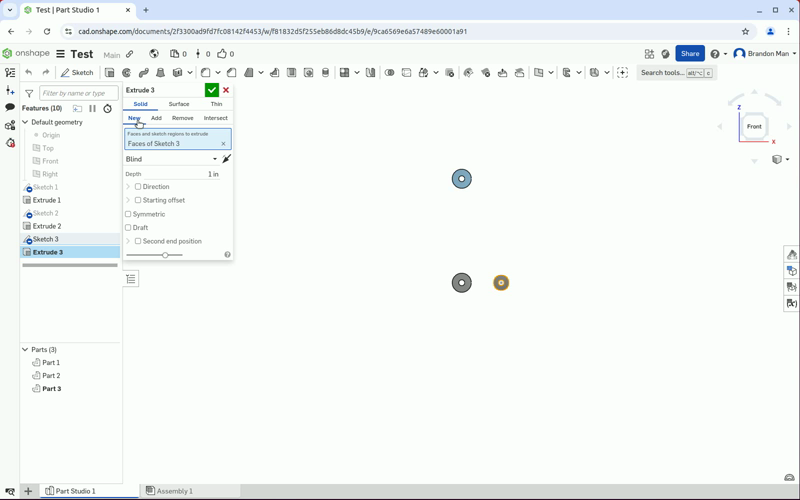
key(tab, 4)
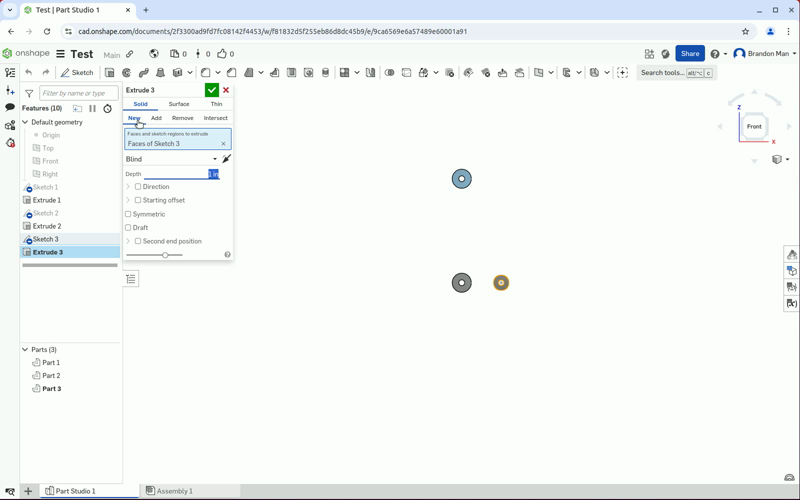
text(0.481)
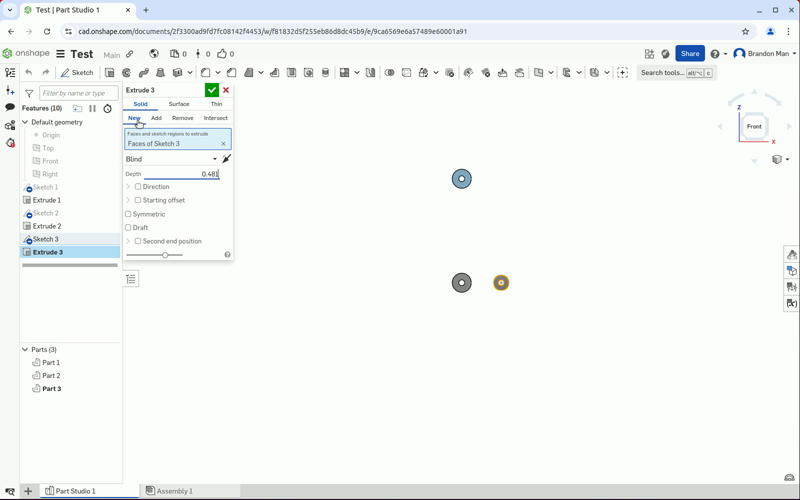
key(enter)
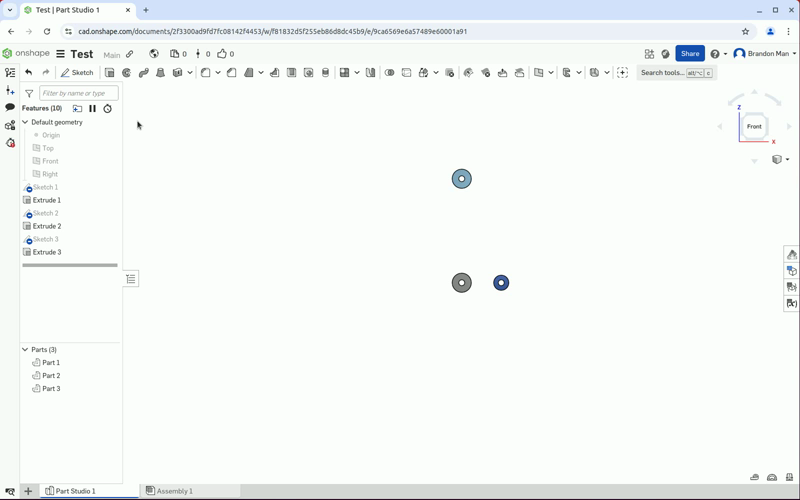
key(shift+h)
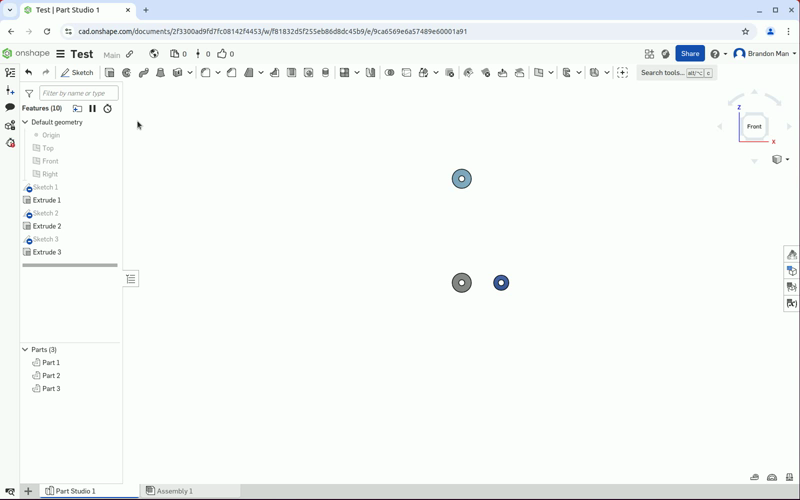
key(shift+h)
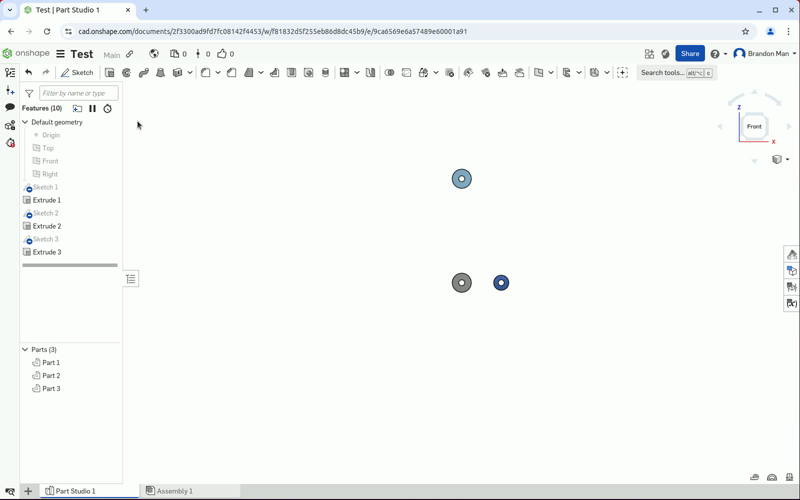
mouse_move(73, 189)
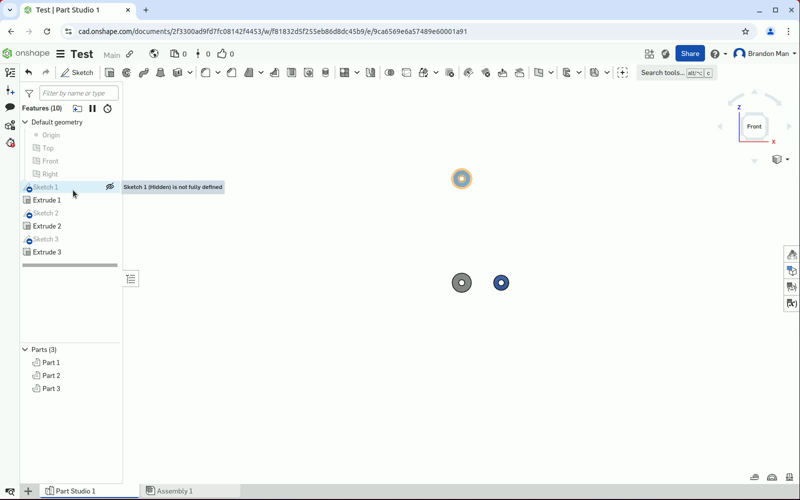
click(73, 189)
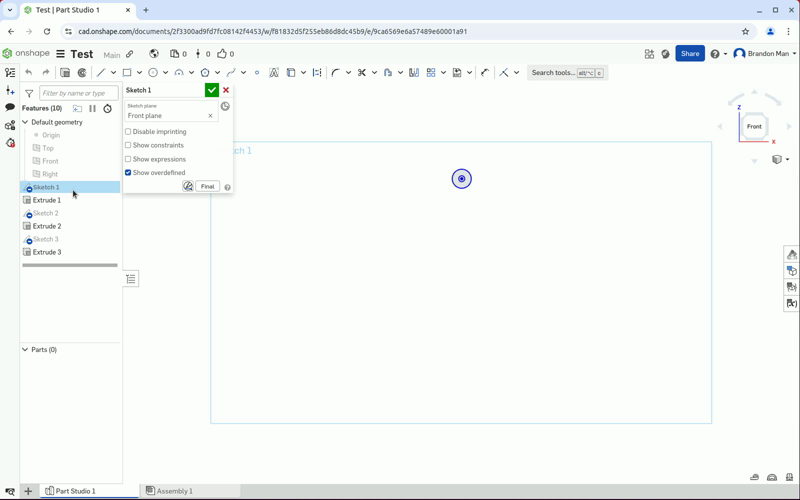
mouse_move(229, 92)
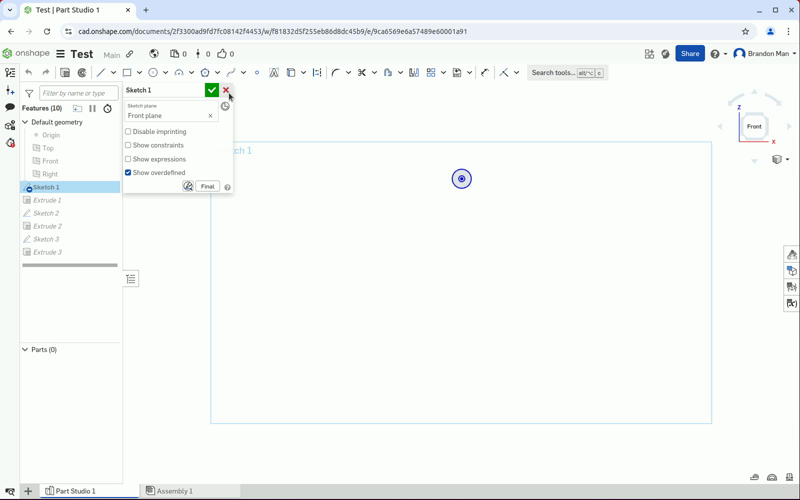
click(229, 92)
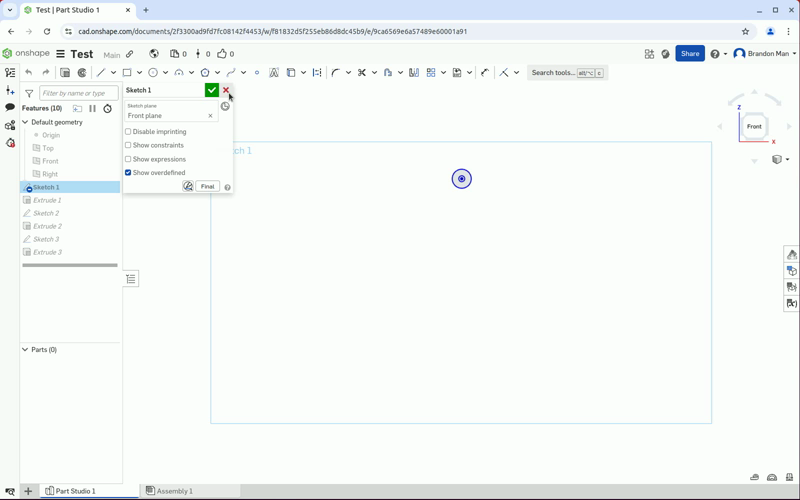
key(shift+s)
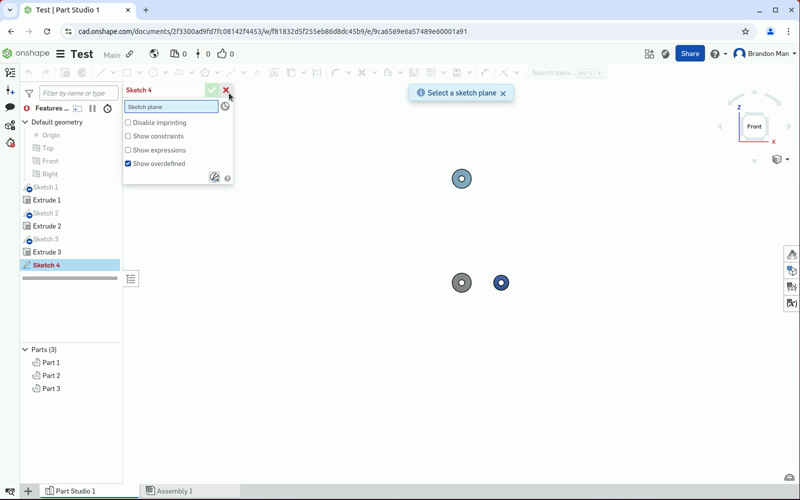
mouse_move(73, 163)
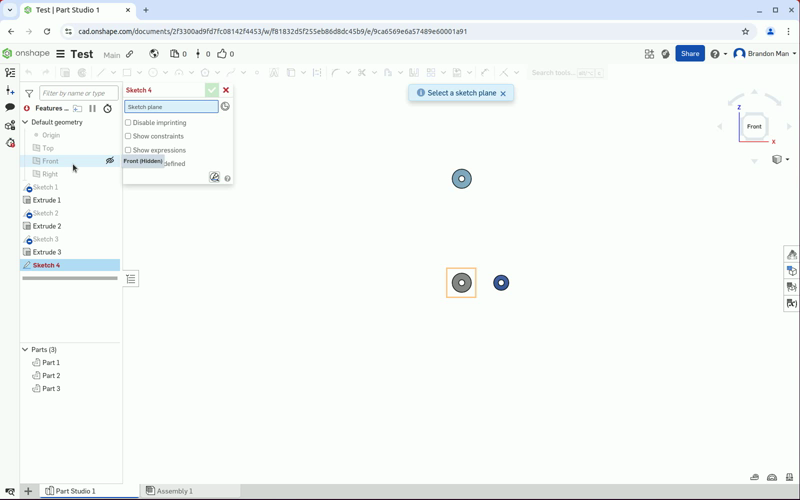
click(73, 163)
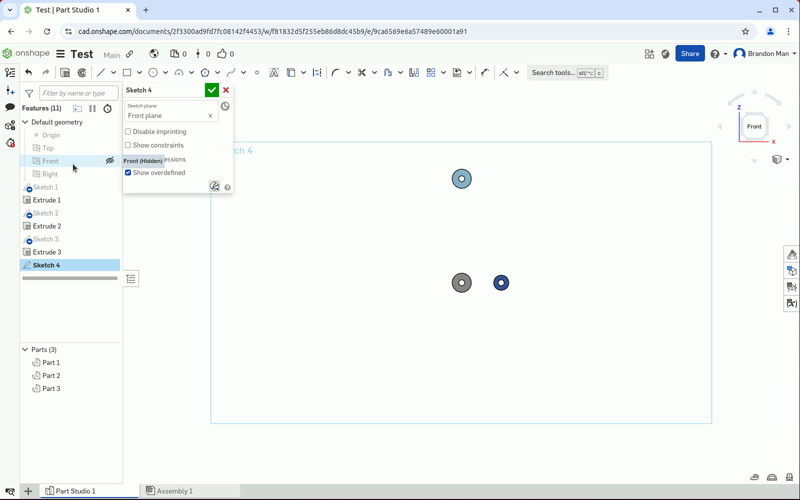
mouse_move(73, 352)
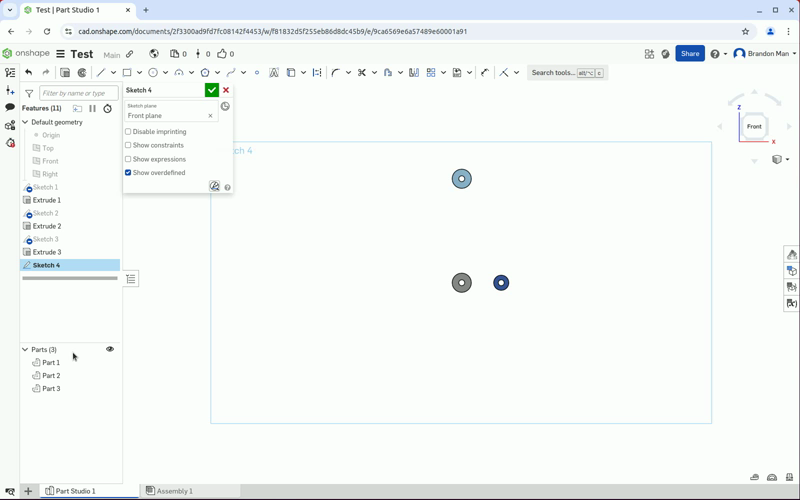
key(y)
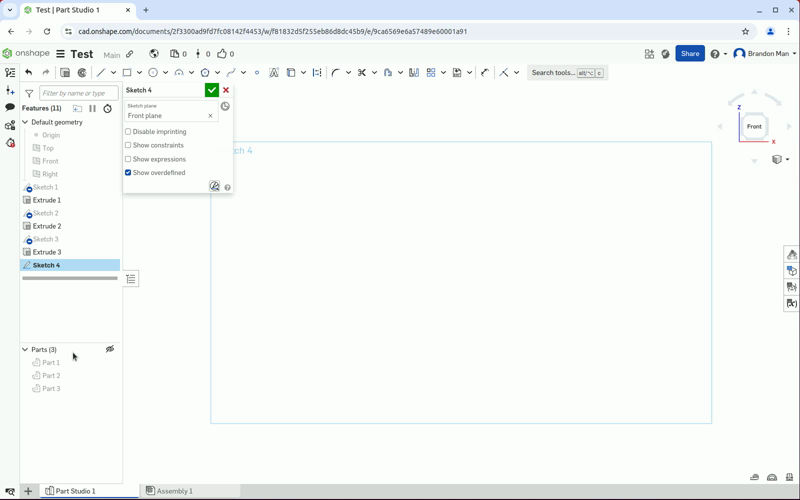
key(a)
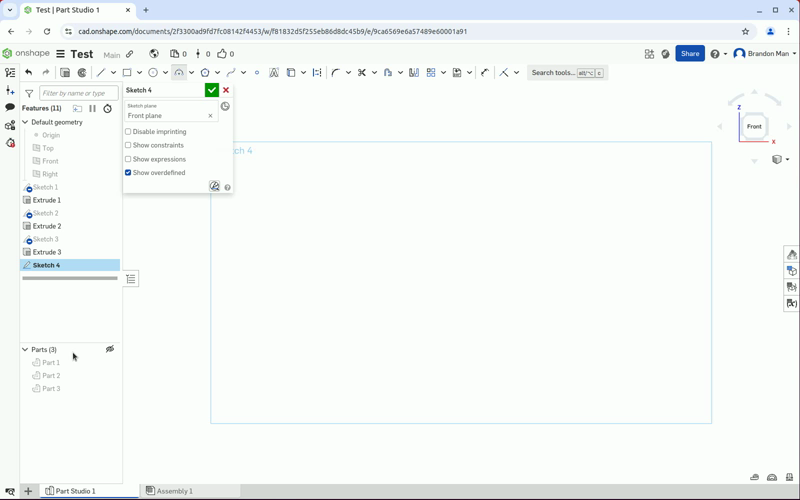
key_down(shift)
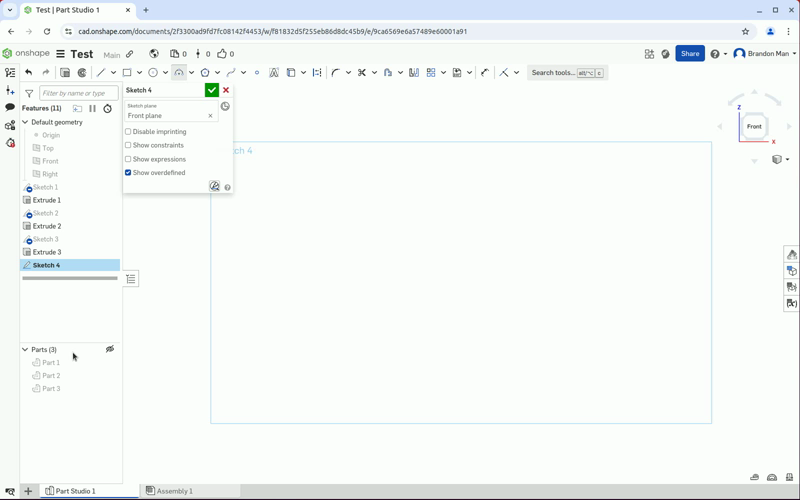
mouse_move(446, 223)
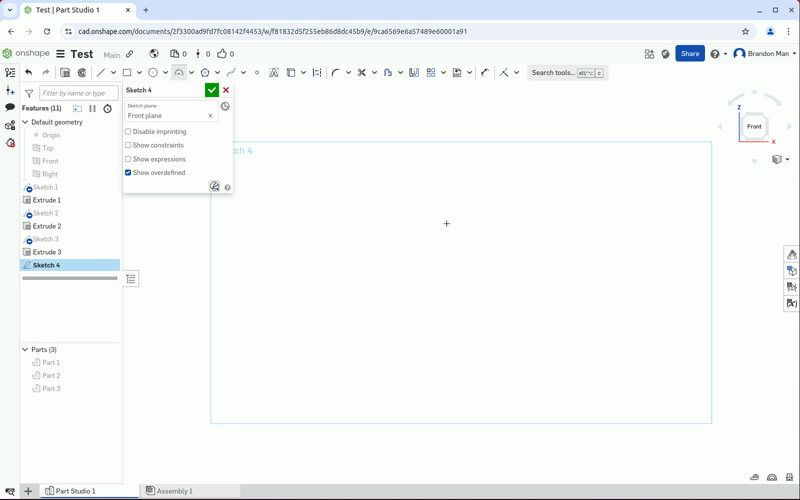
click(446, 223)
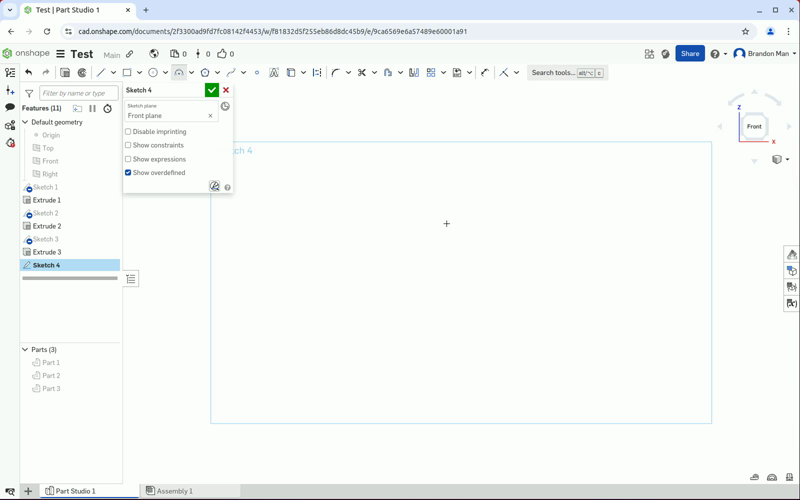
key_up(shift)
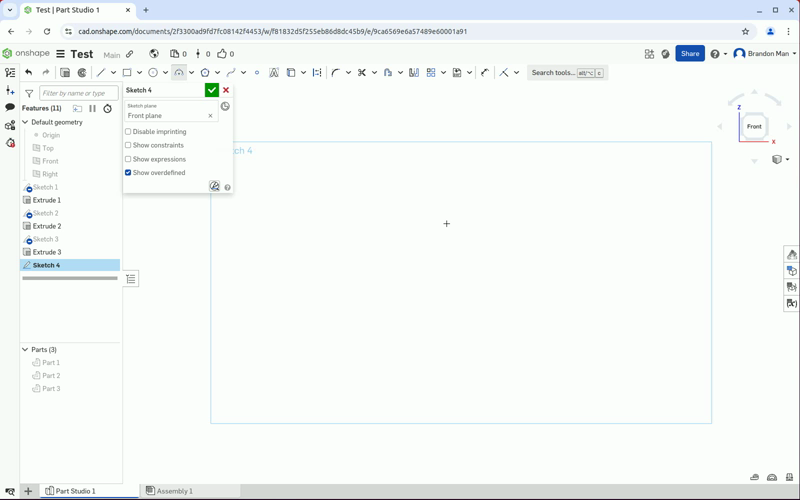
key_down(shift)
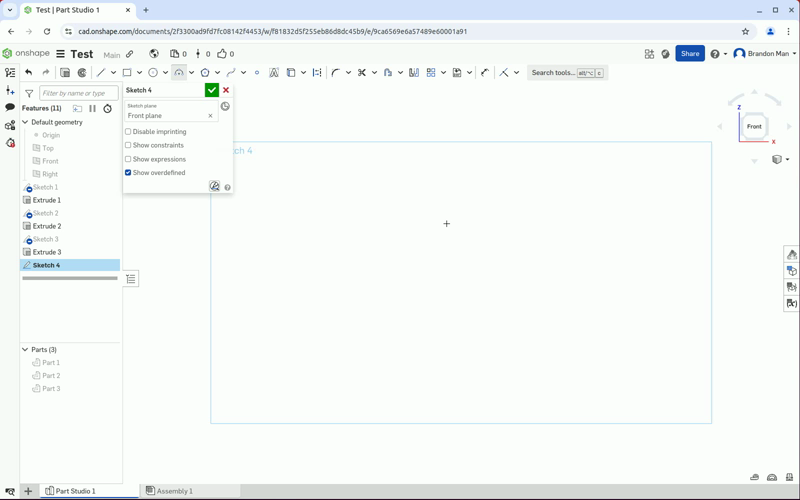
mouse_move(476, 223)
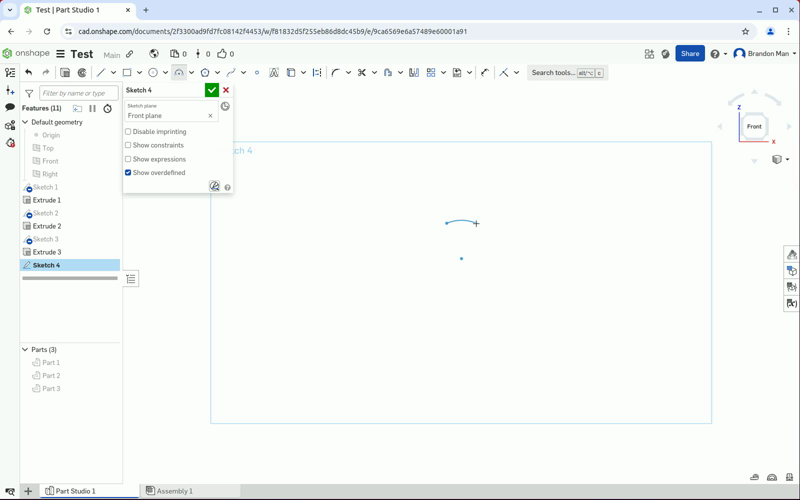
click(476, 223)
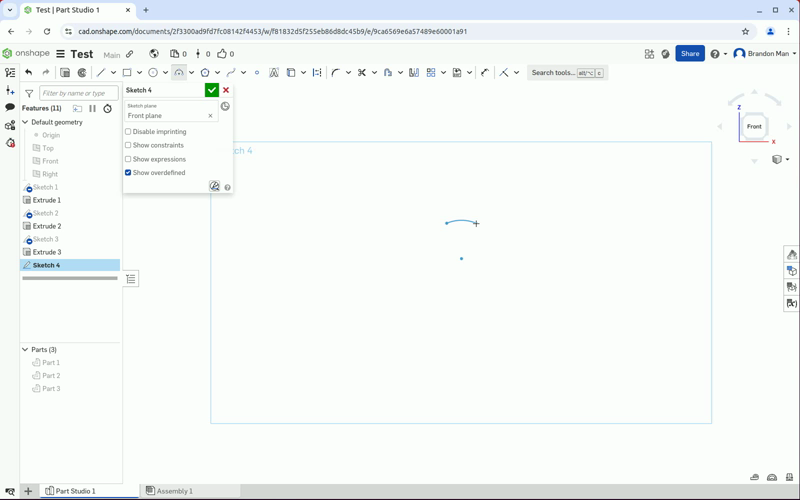
mouse_move(461, 210)
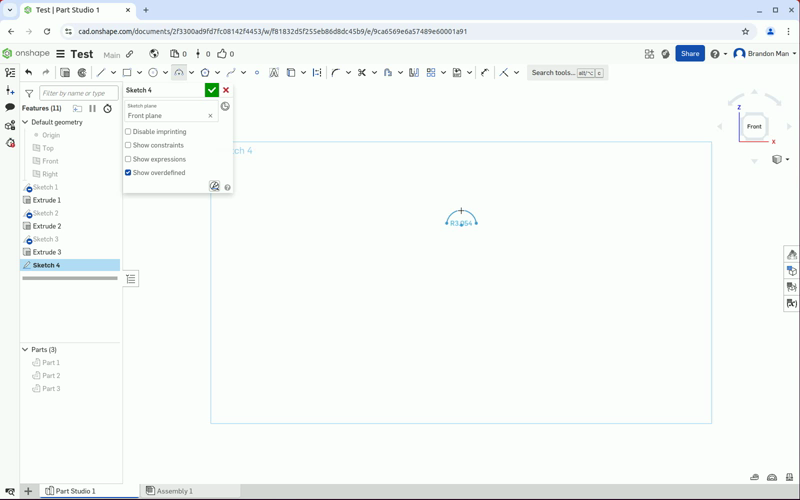
click(461, 210)
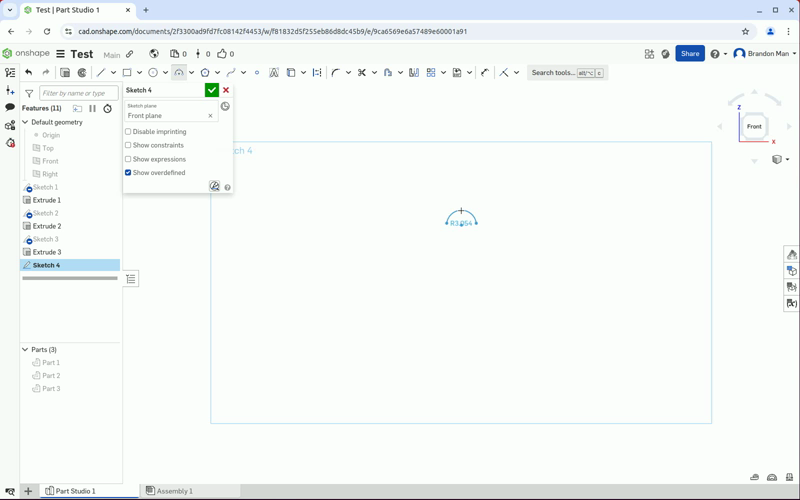
key_up(shift)
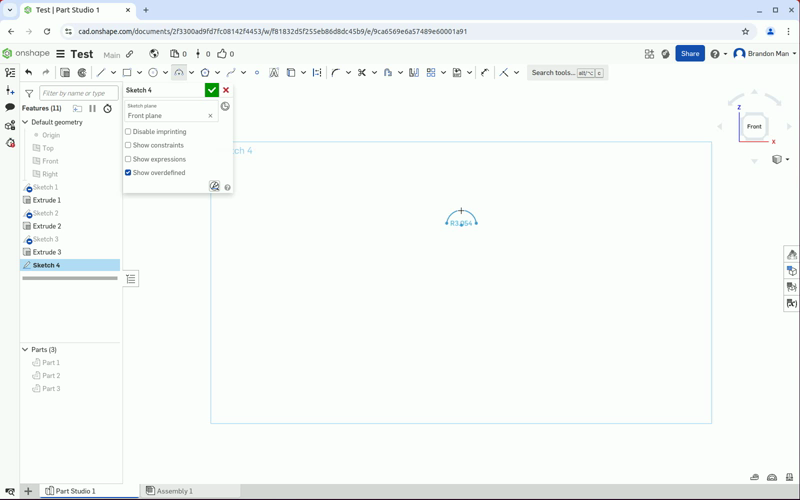
key(esc)
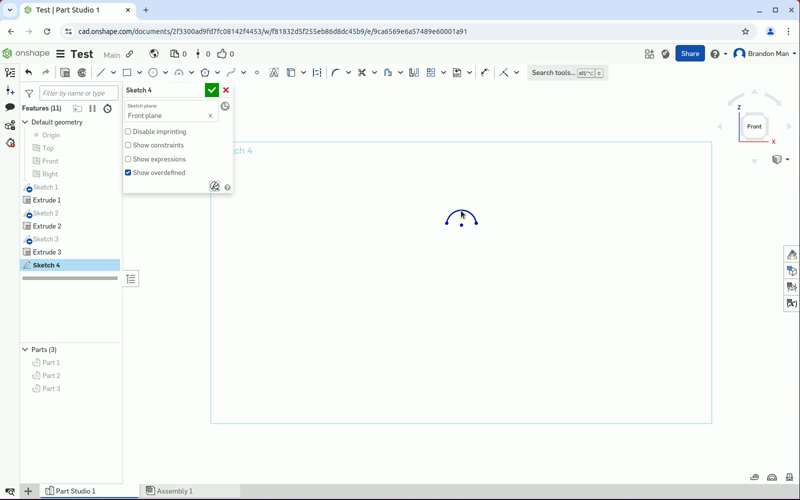
key(l)
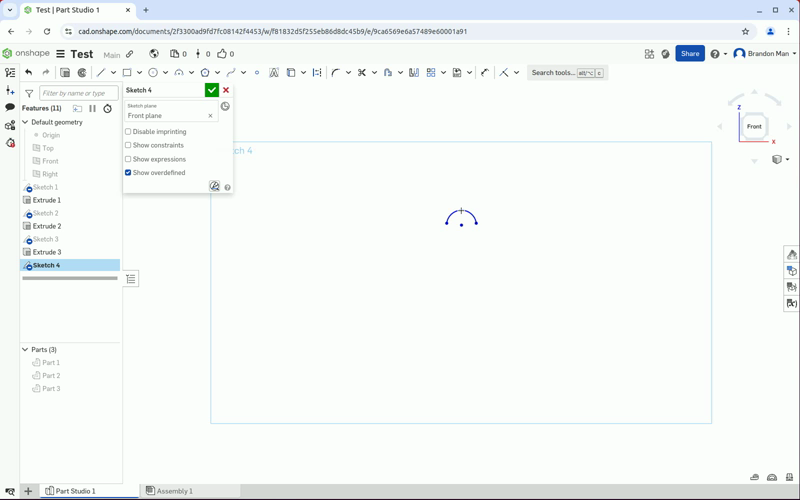
mouse_move(476, 223)
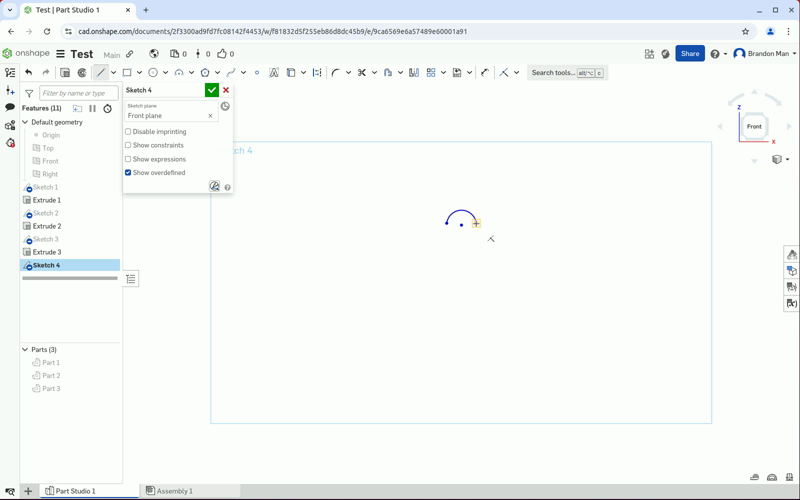
click(476, 223)
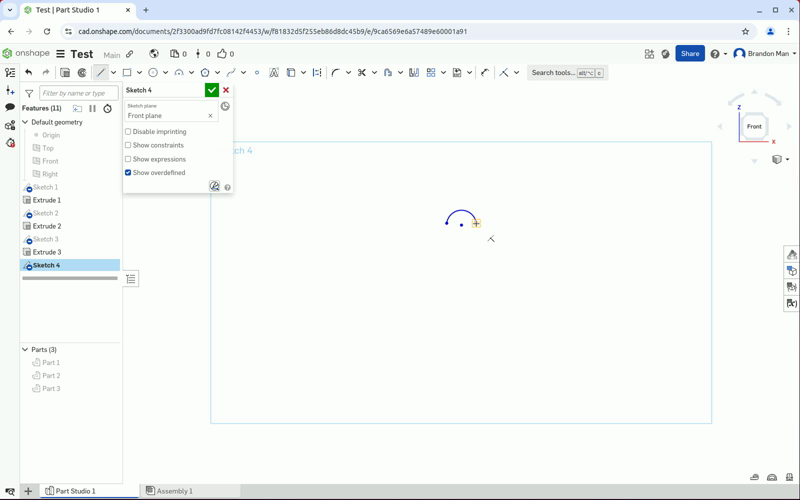
key_down(shift)
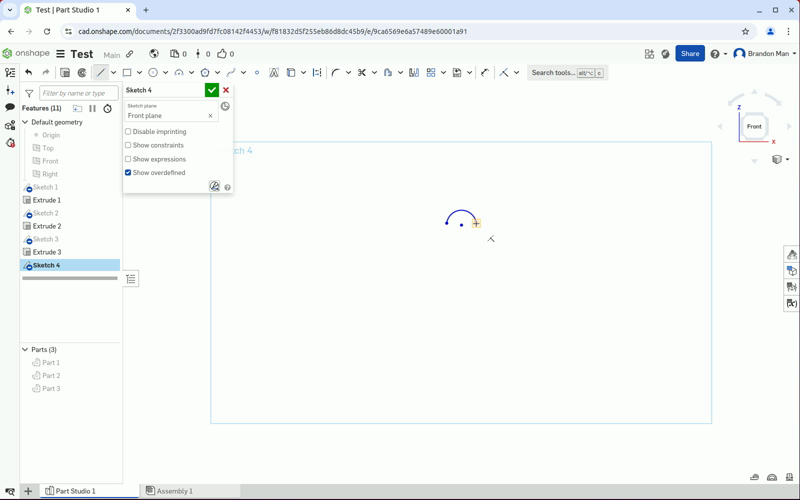
mouse_move(506, 223)
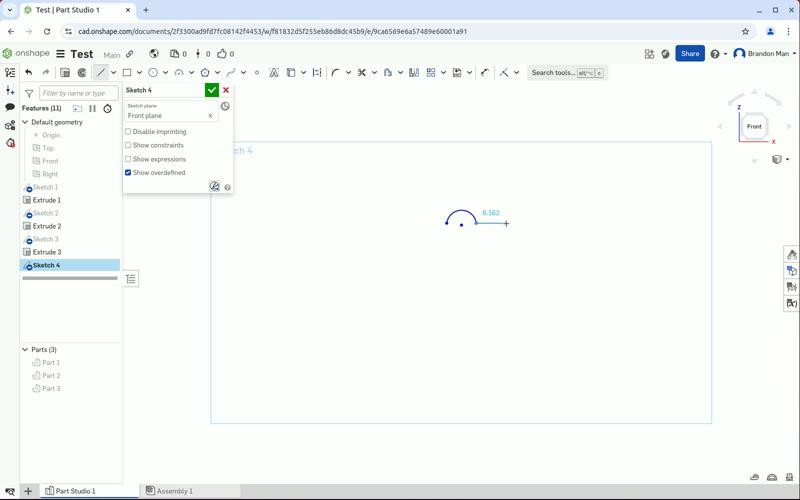
mouse_move(470, 176)
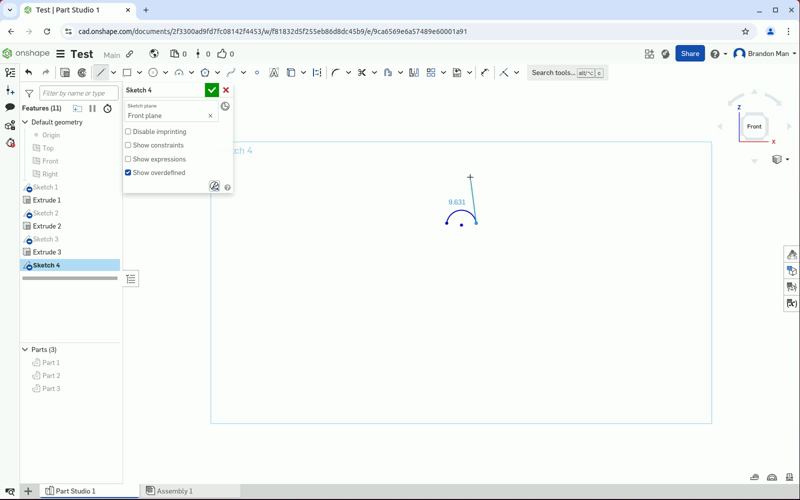
click(470, 176)
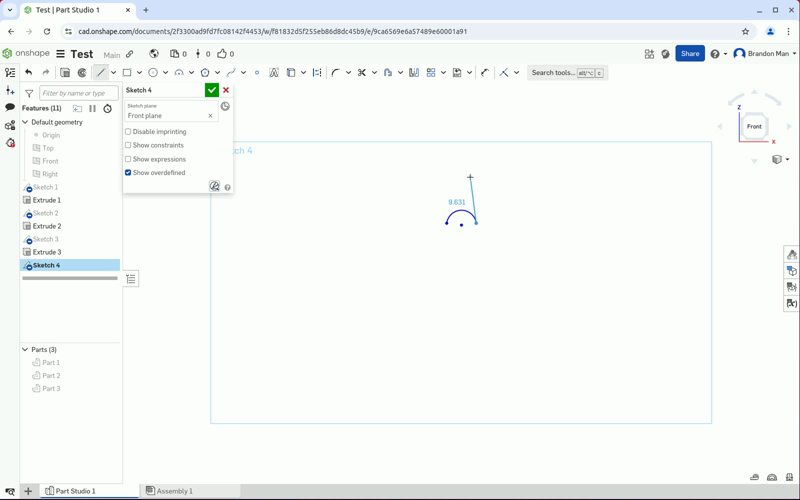
key_up(shift)
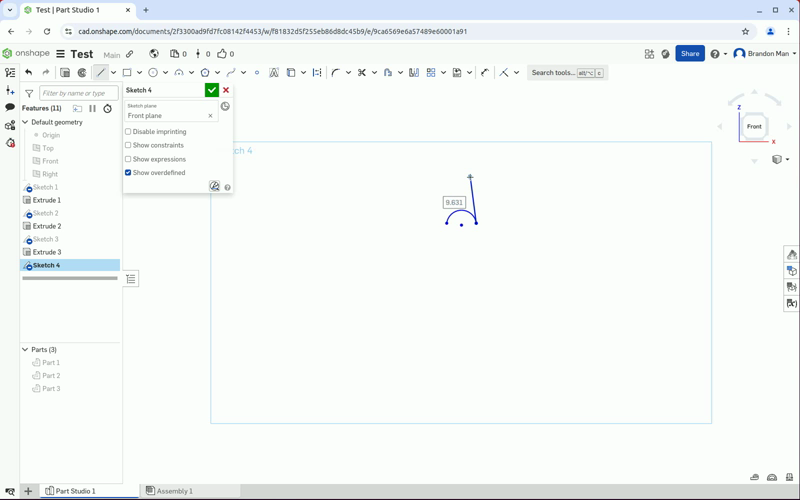
key(esc)
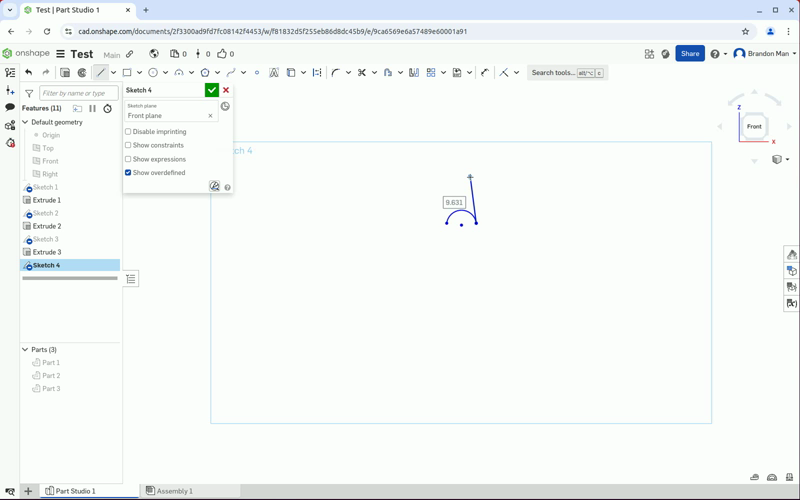
key(a)
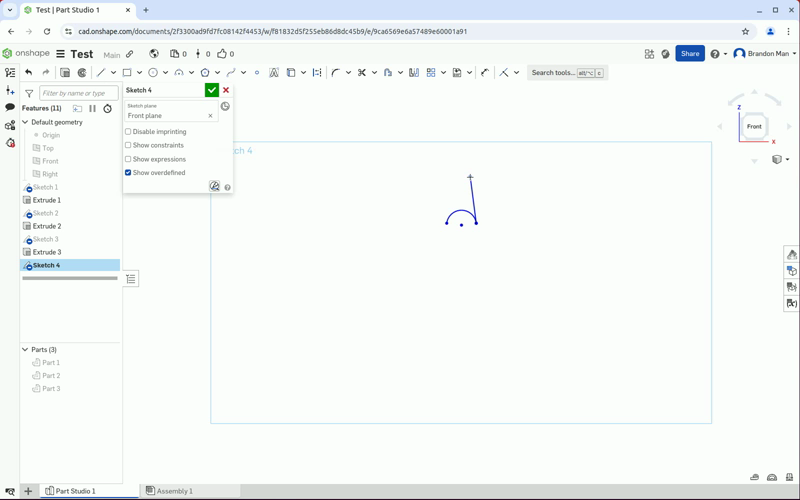
mouse_move(470, 176)
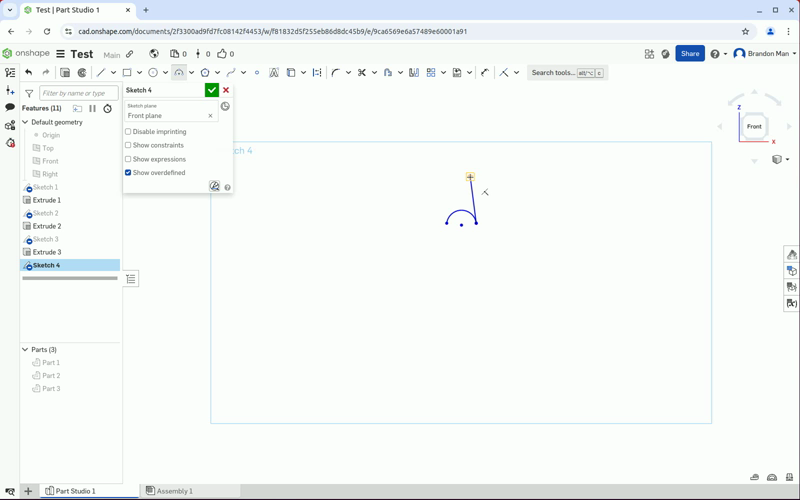
click(470, 176)
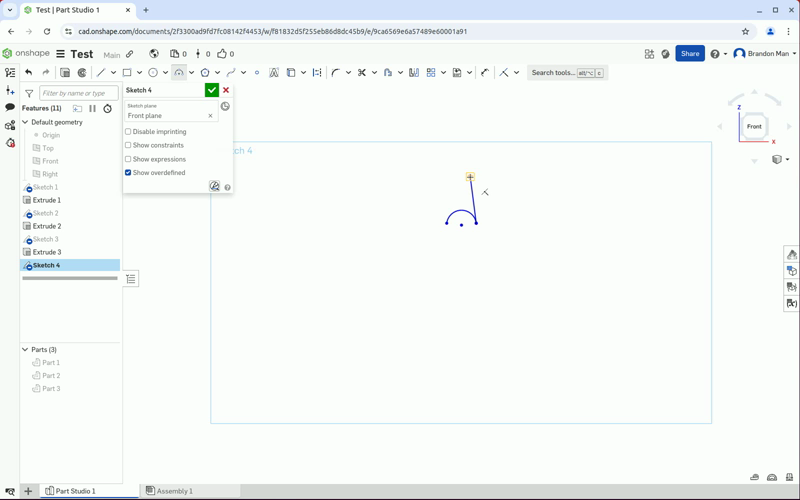
key_down(shift)
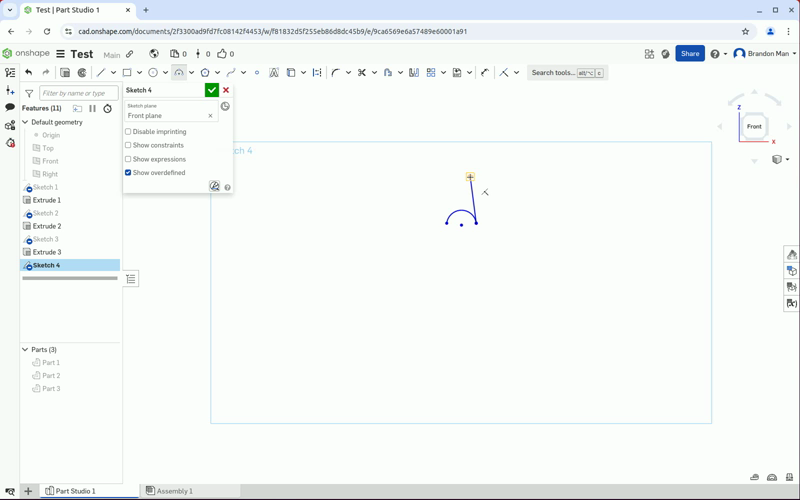
mouse_move(452, 176)
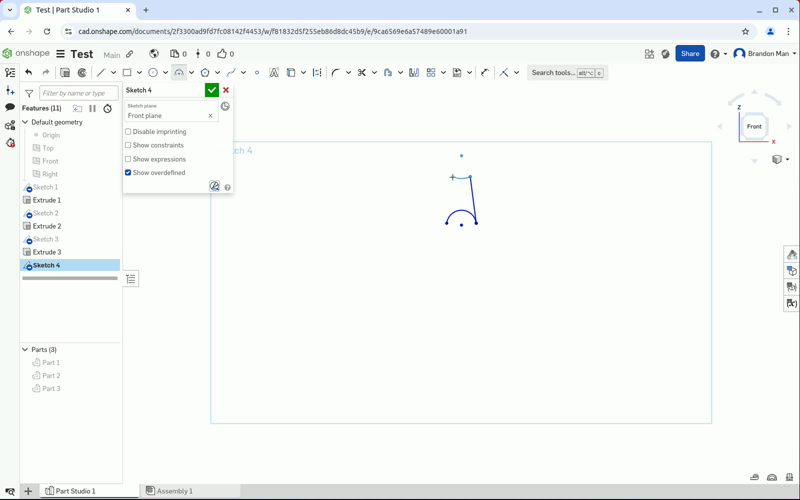
click(452, 176)
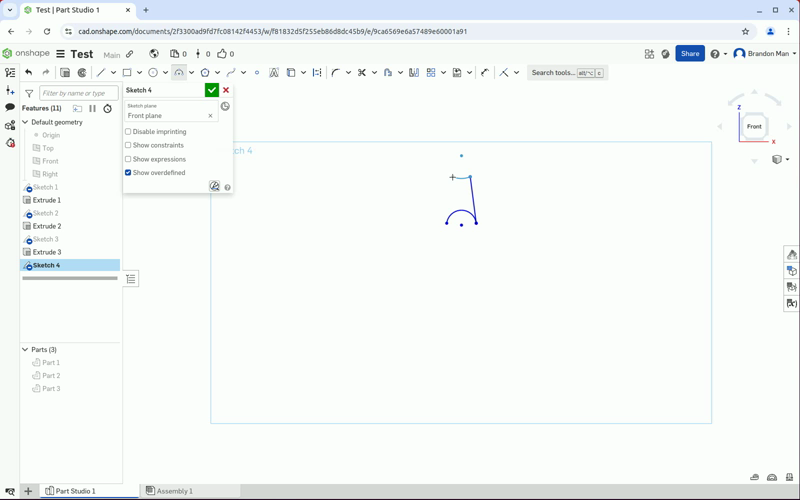
mouse_move(461, 186)
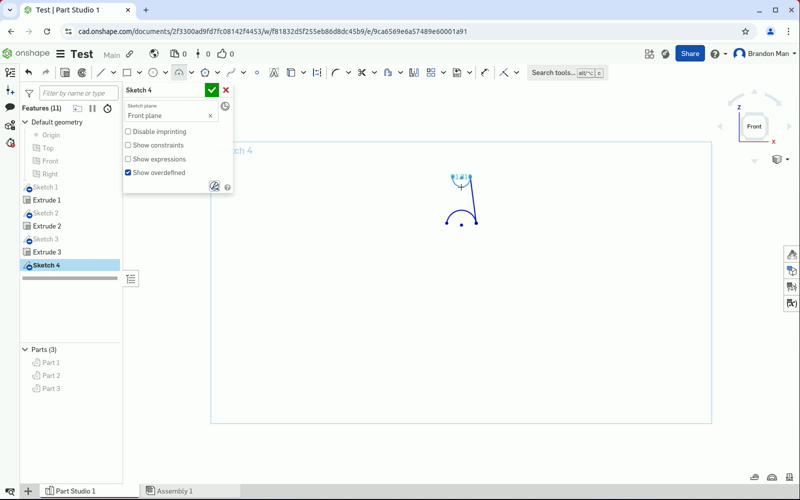
click(461, 186)
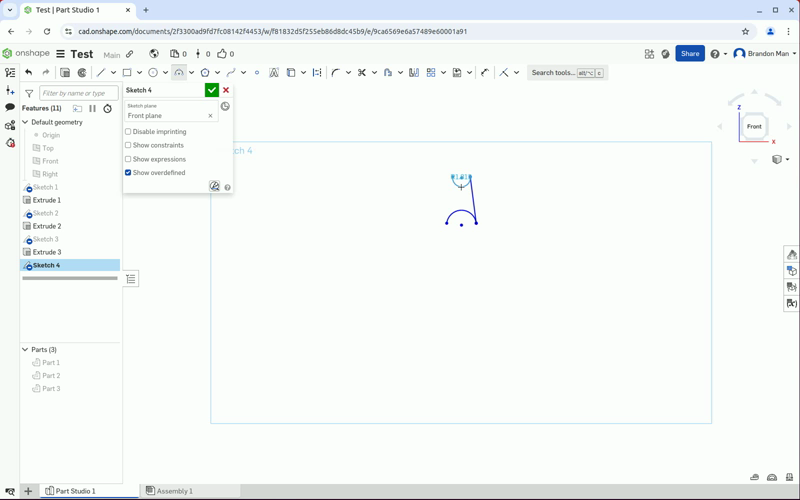
key_up(shift)
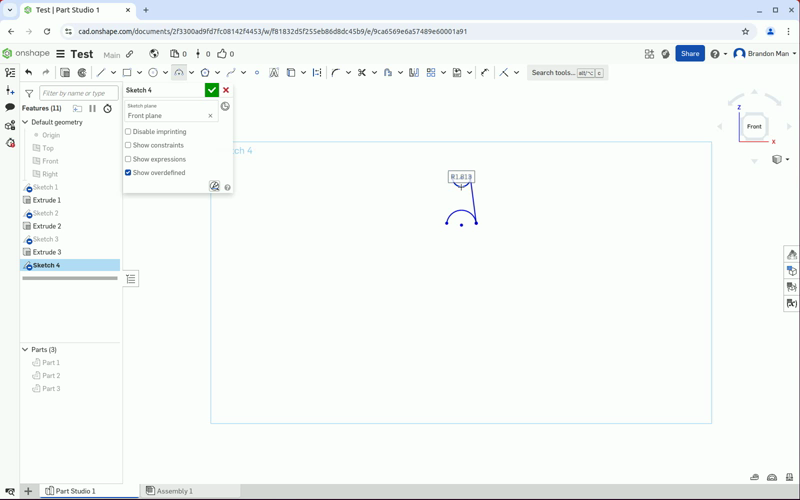
key(esc)
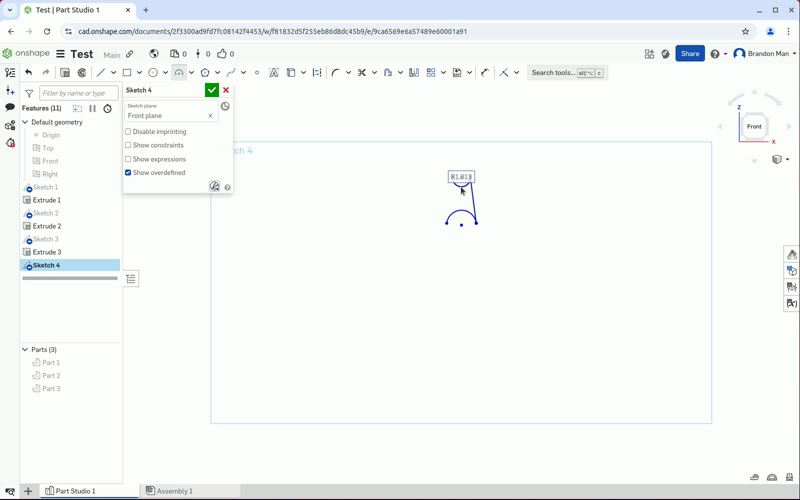
key(l)
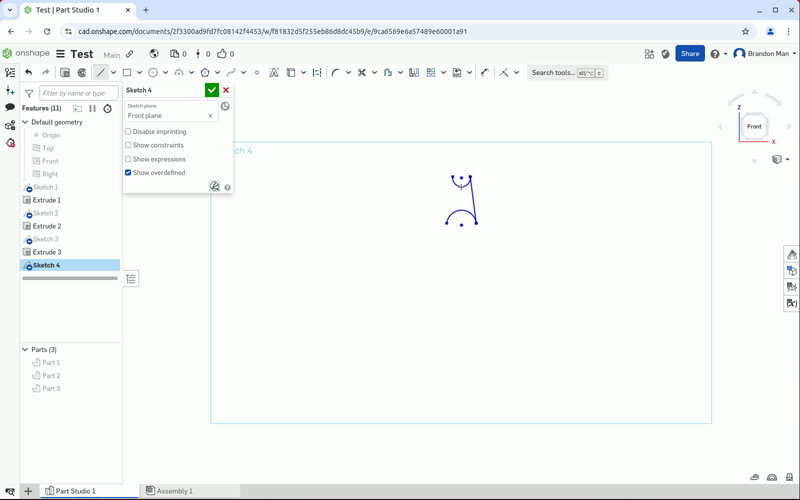
mouse_move(452, 176)
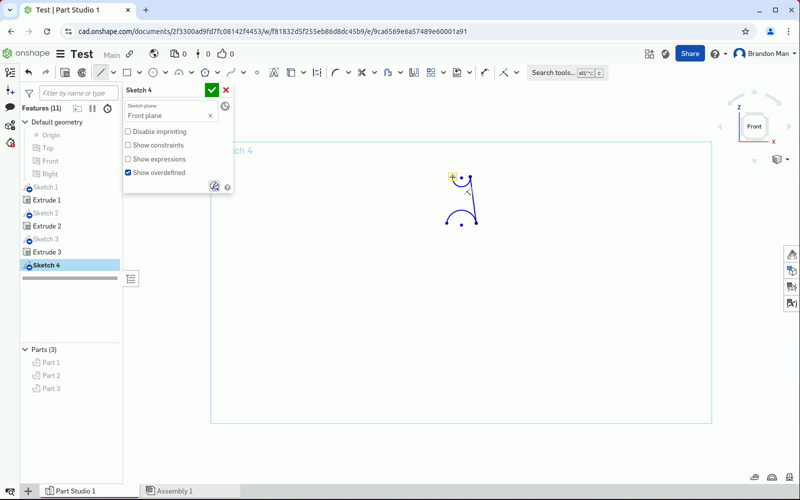
click(452, 176)
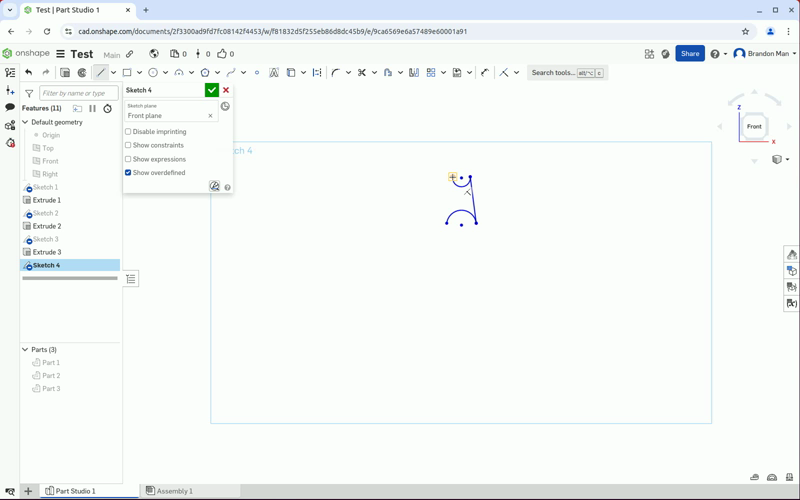
mouse_move(482, 176)
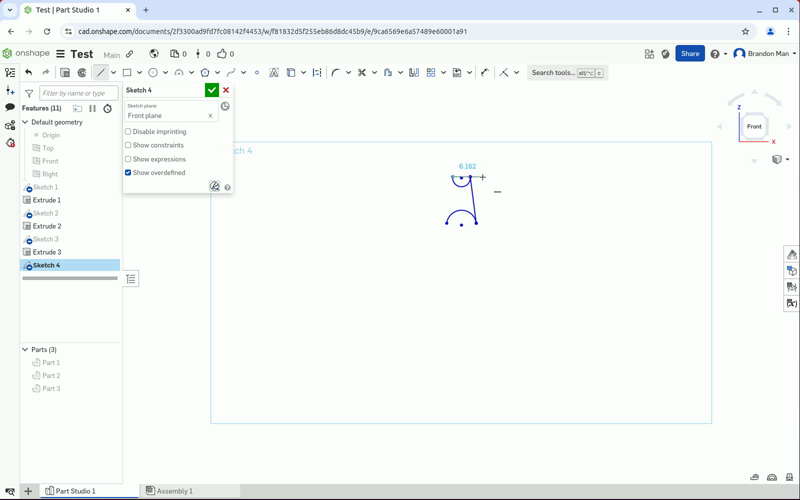
key_down(shift)
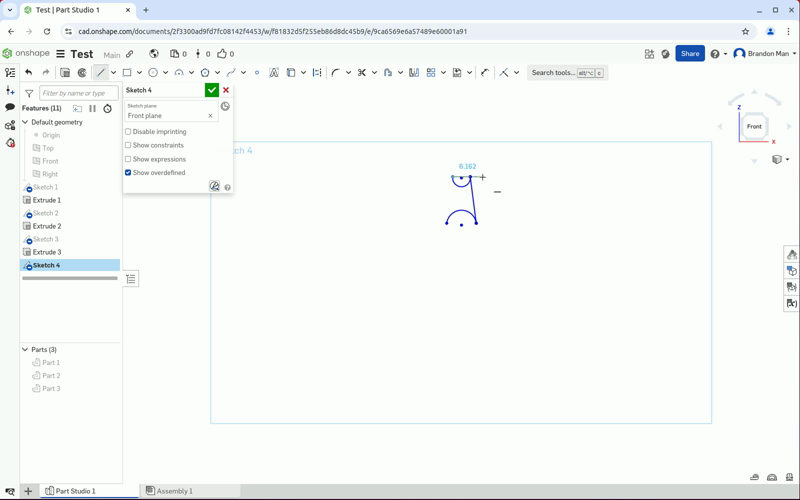
mouse_move(446, 223)
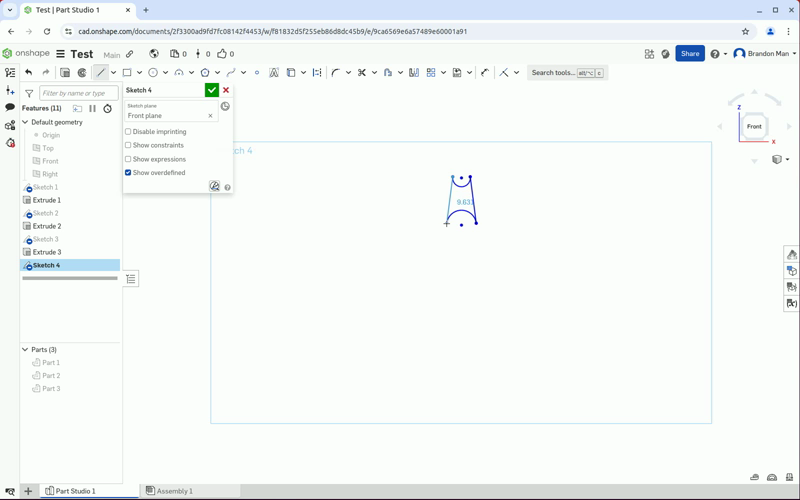
key_up(shift)
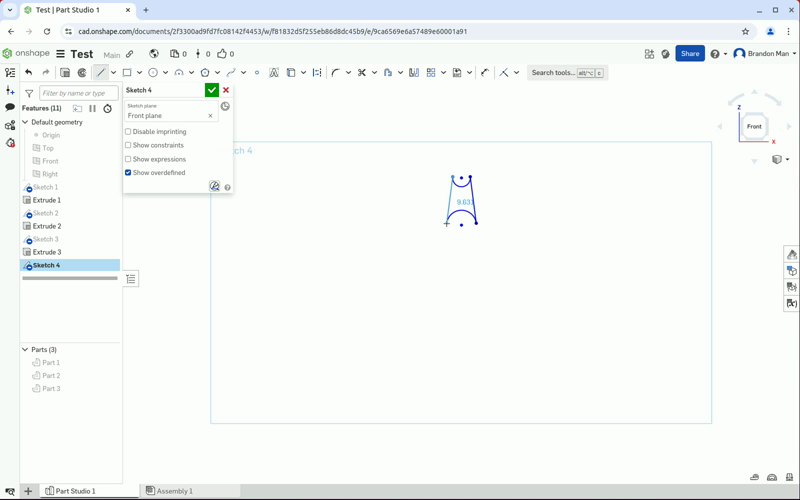
click(446, 223)
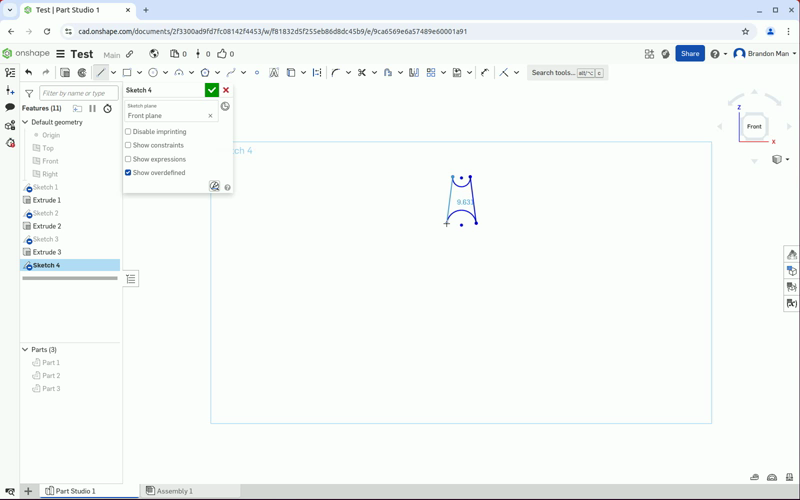
key(esc)
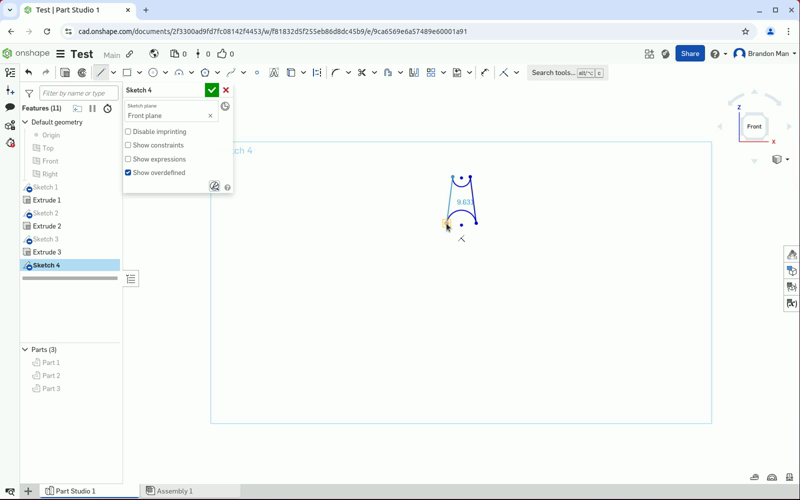
key(c)
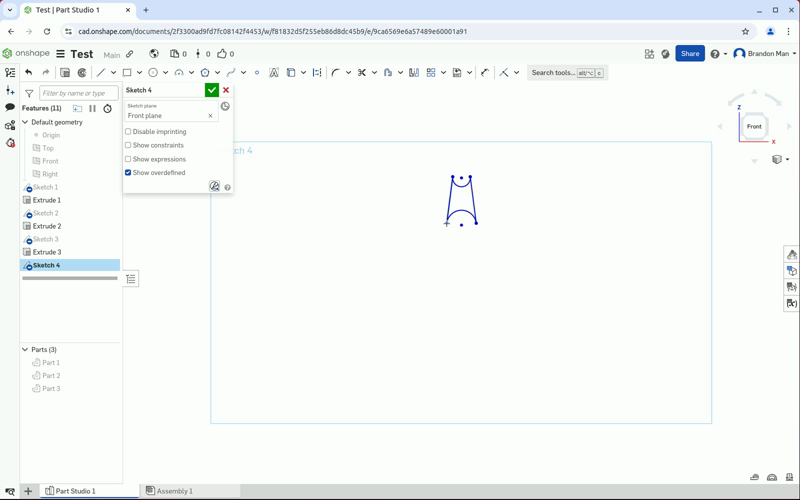
key_down(shift)
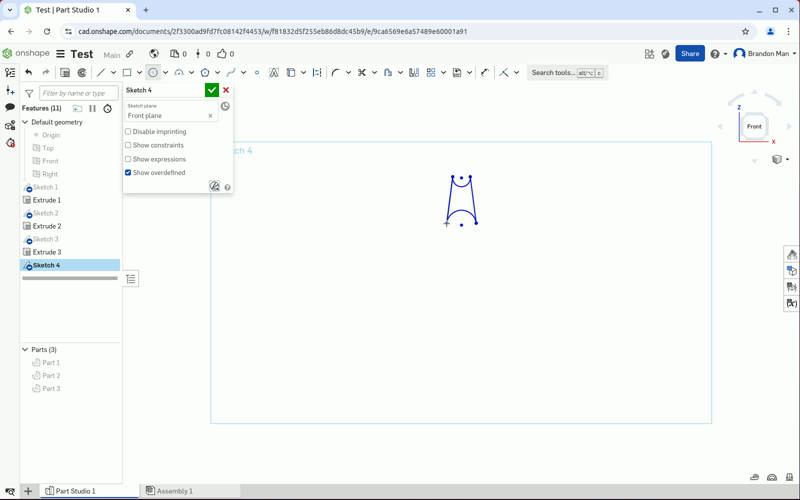
mouse_move(458, 191)
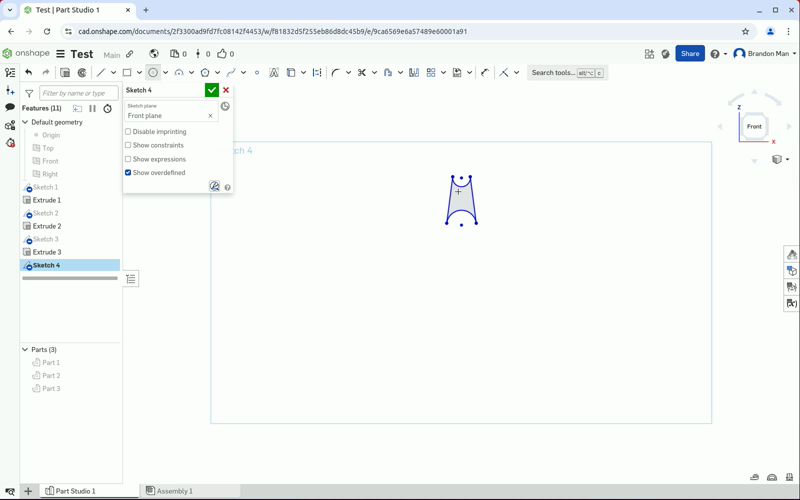
click(458, 191)
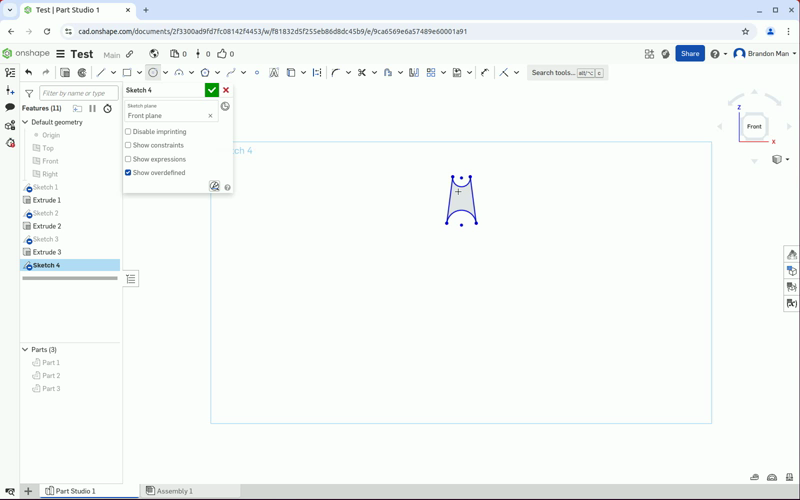
key_up(shift)
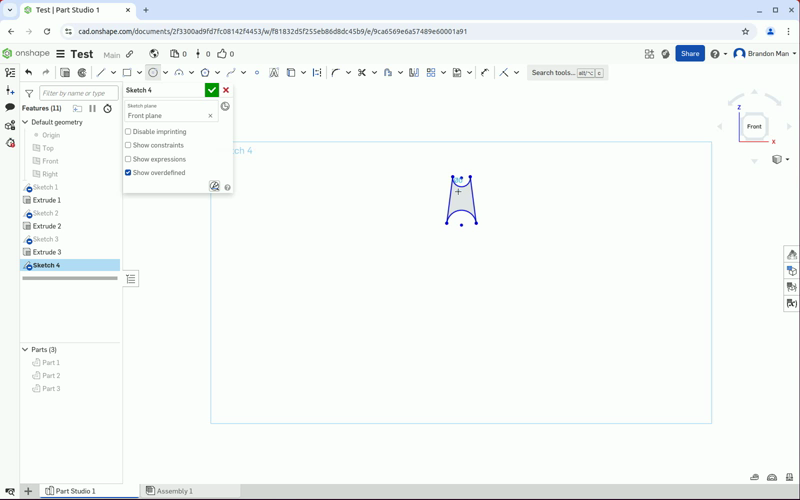
mouse_move(461, 191)
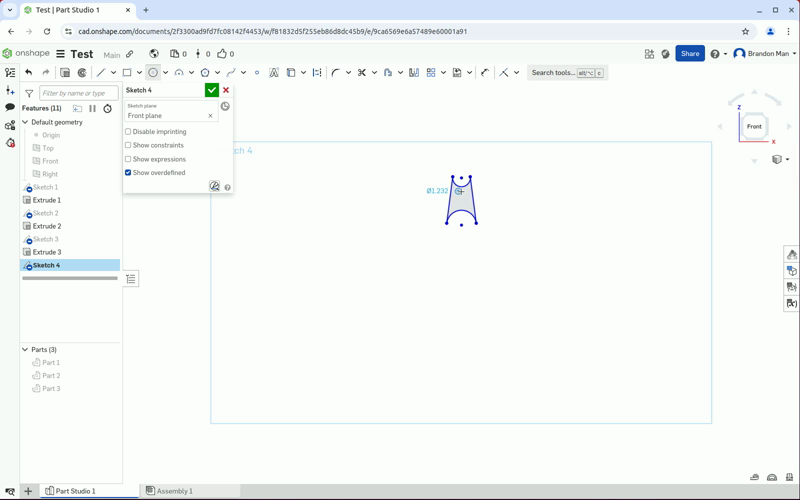
scroll(6)
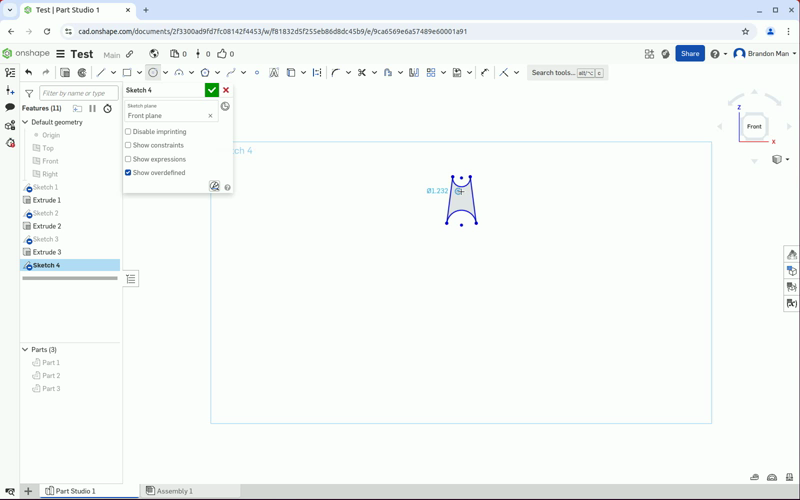
scroll(6)
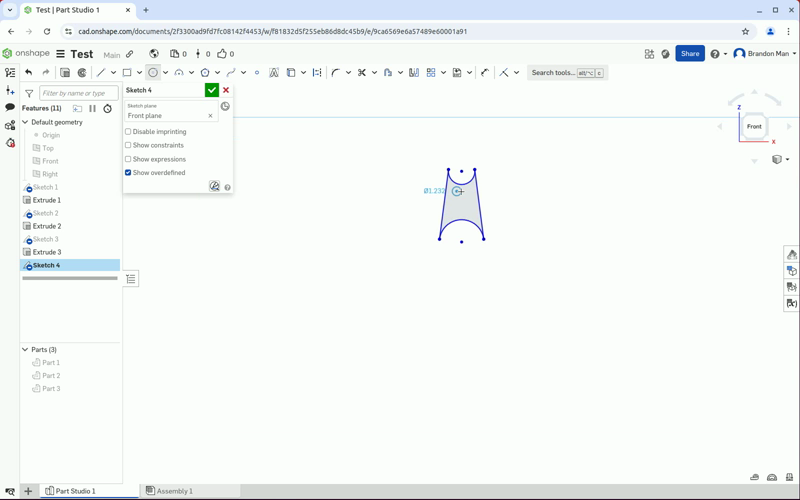
scroll(6)
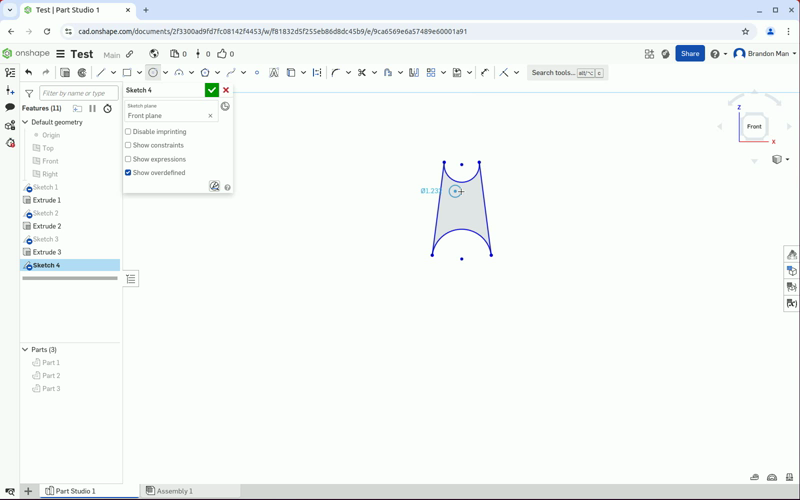
scroll(6)
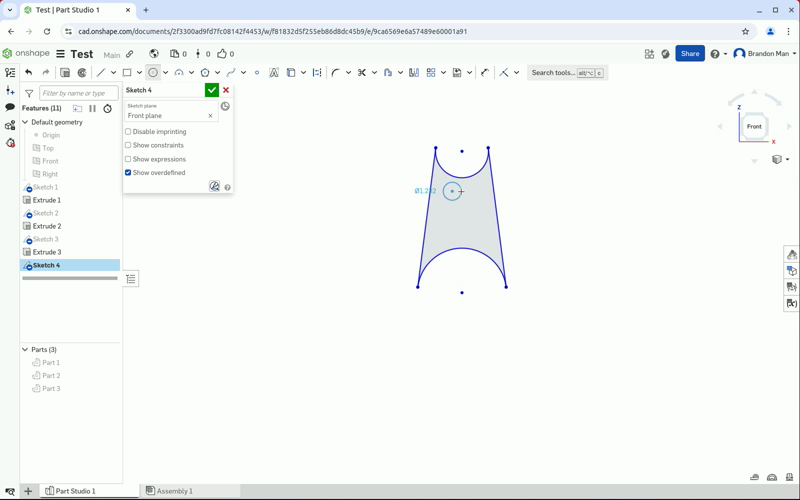
scroll(6)
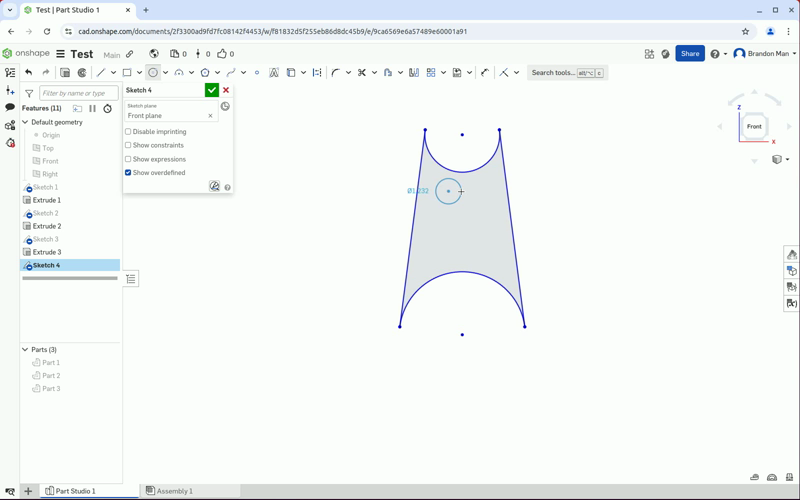
scroll(6)
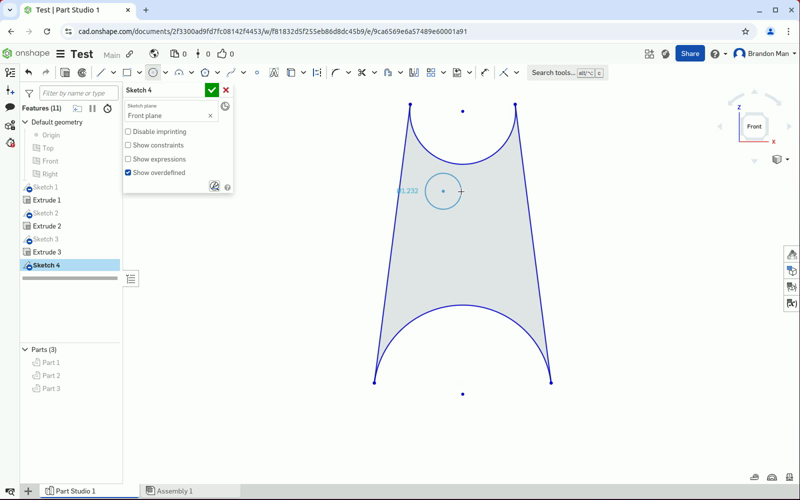
scroll(6)
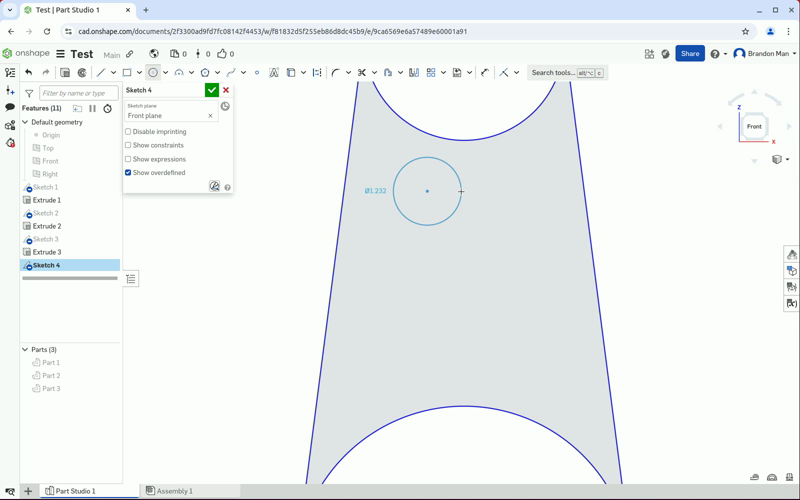
click(461, 191)
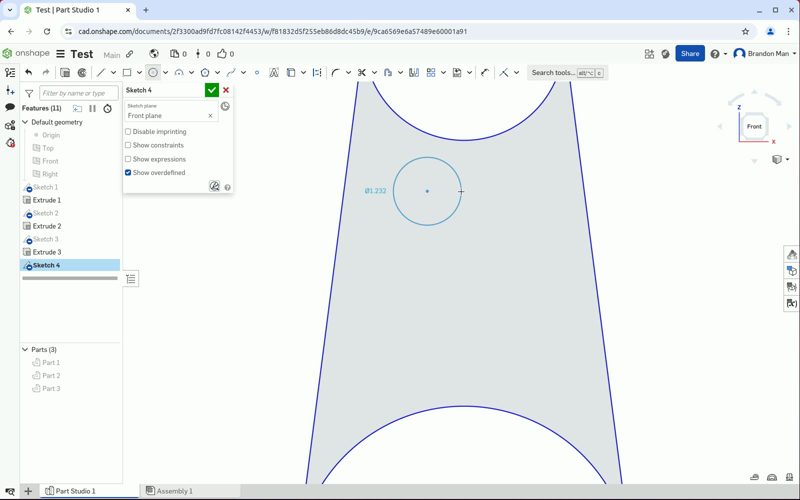
scroll(-6)
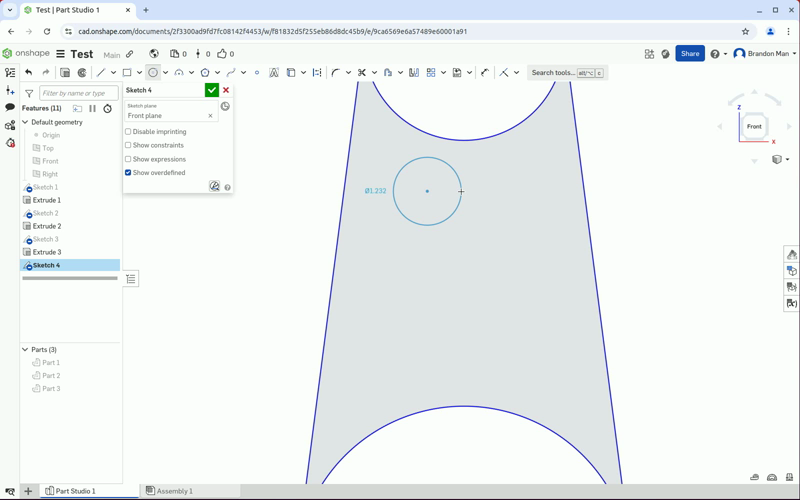
scroll(-6)
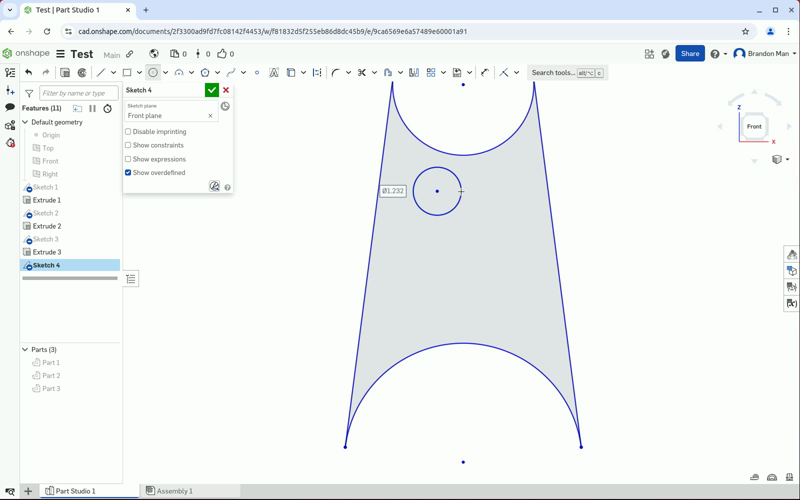
scroll(-6)
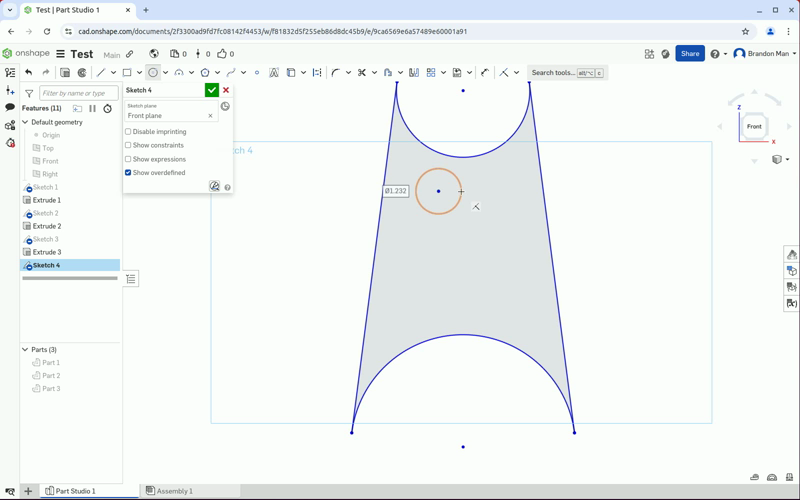
scroll(-6)
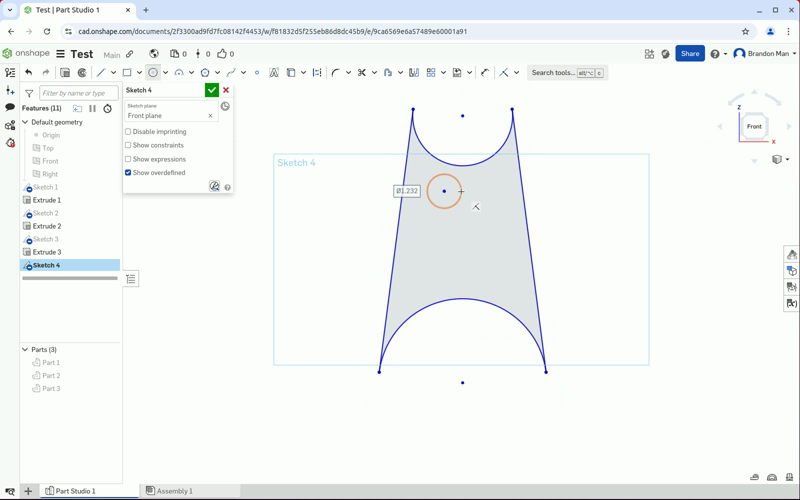
scroll(-6)
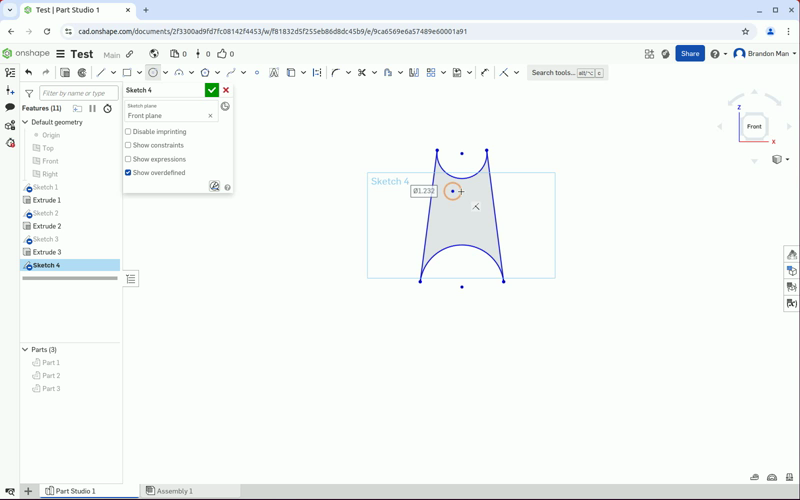
scroll(-6)
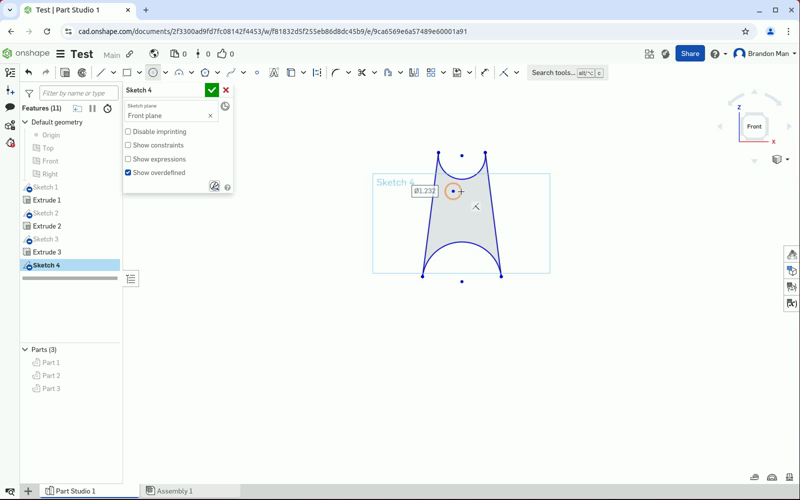
scroll(-6)
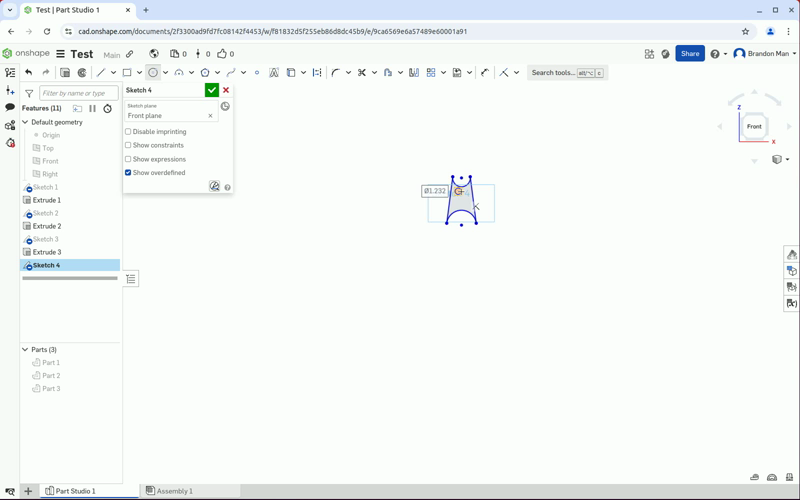
key(esc)
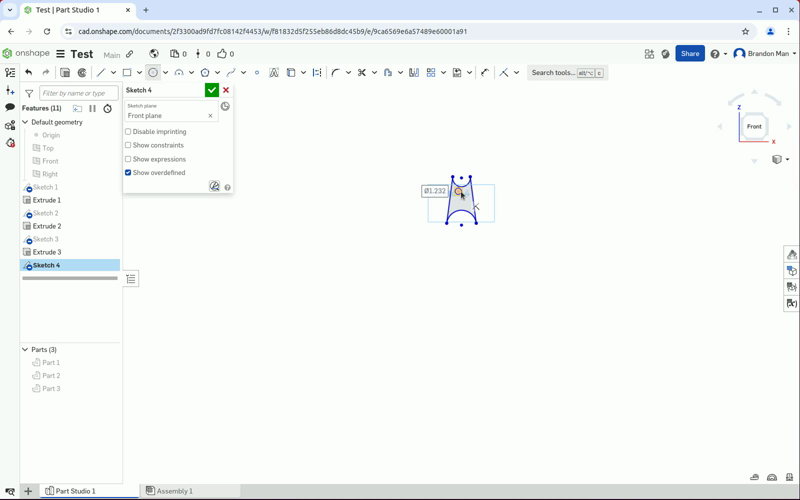
mouse_move(454, 195)
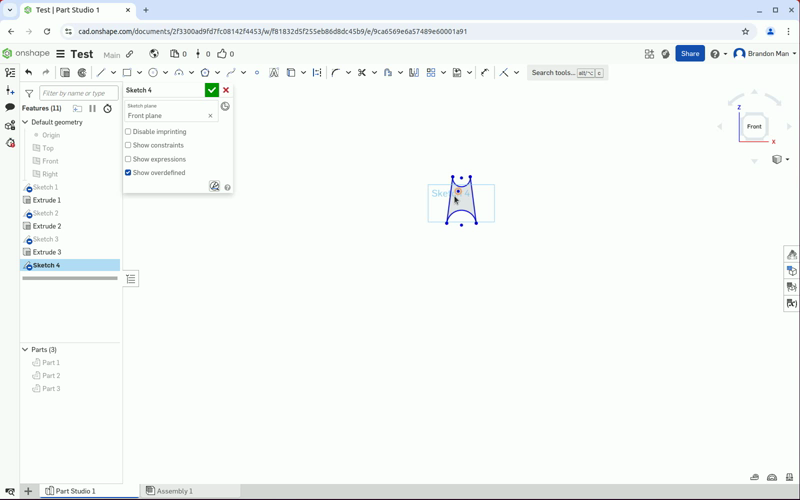
scroll(6)
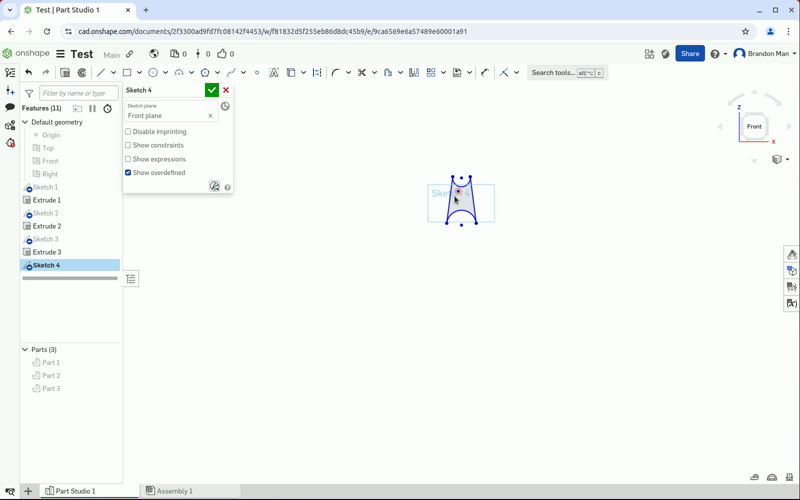
scroll(6)
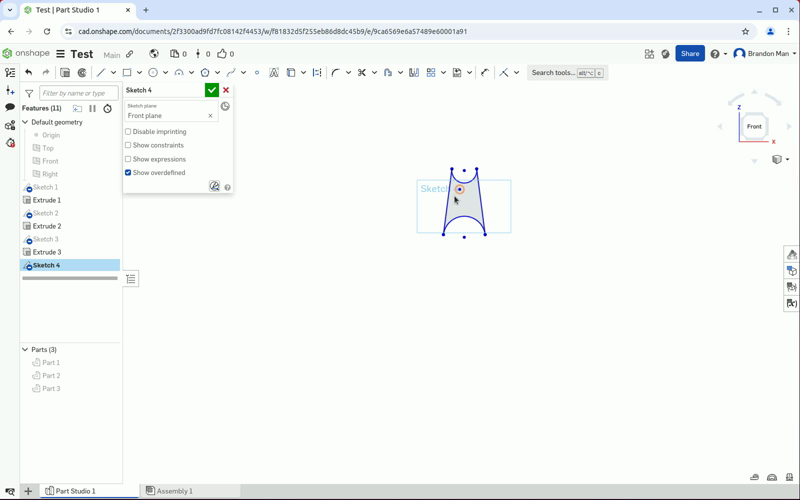
scroll(6)
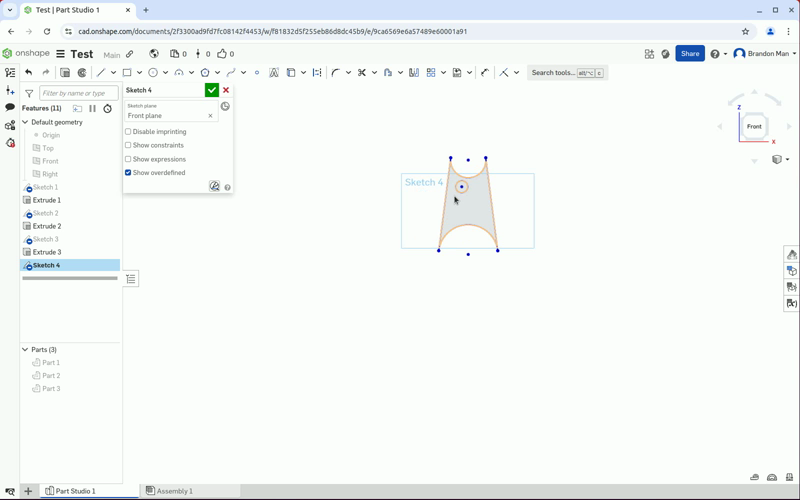
scroll(6)
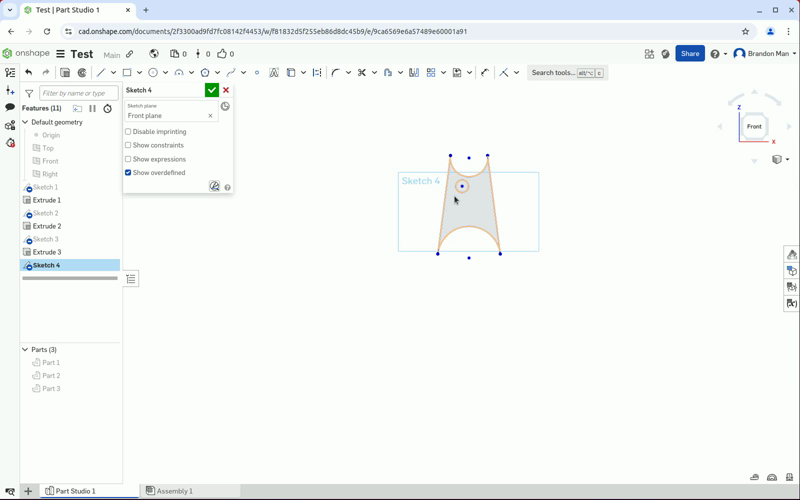
scroll(6)
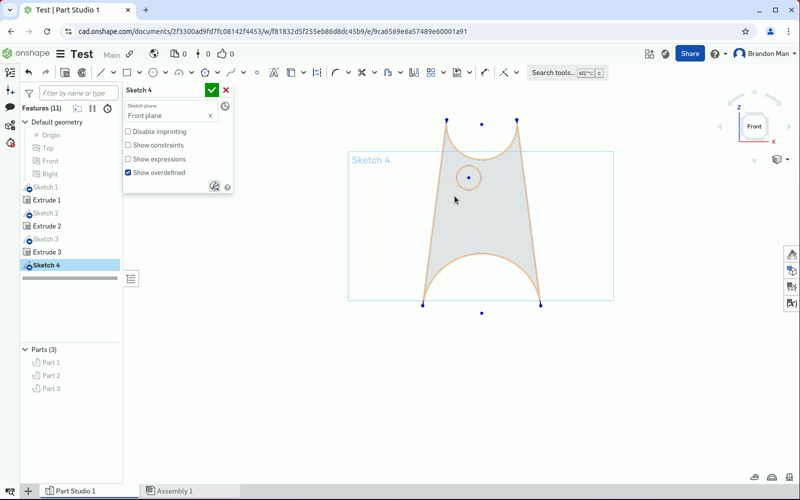
scroll(6)
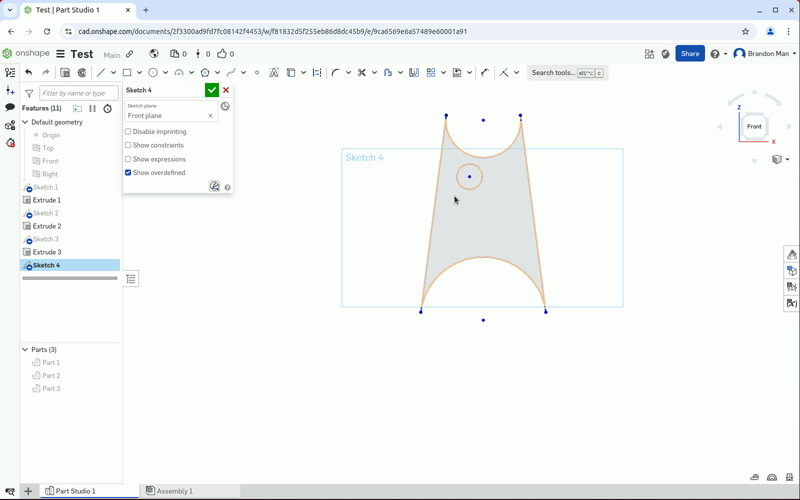
scroll(6)
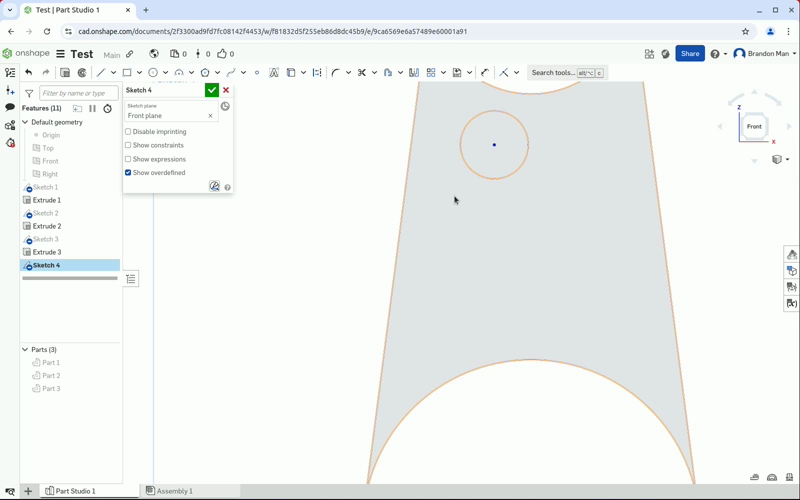
click(454, 195)
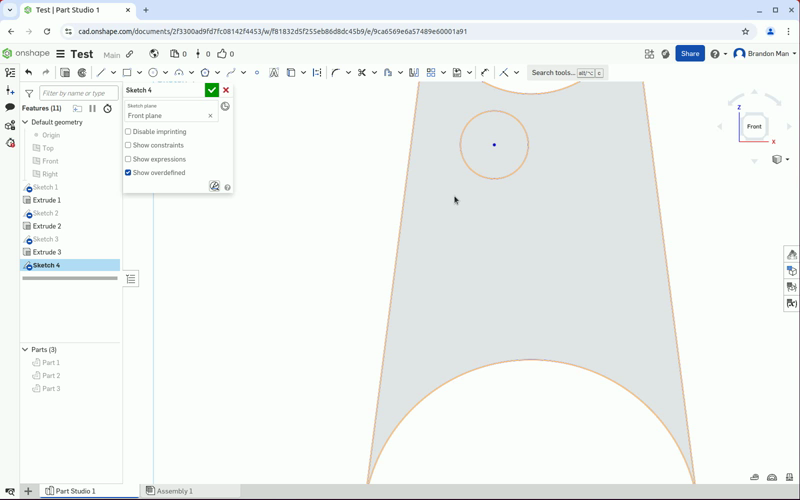
scroll(-6)
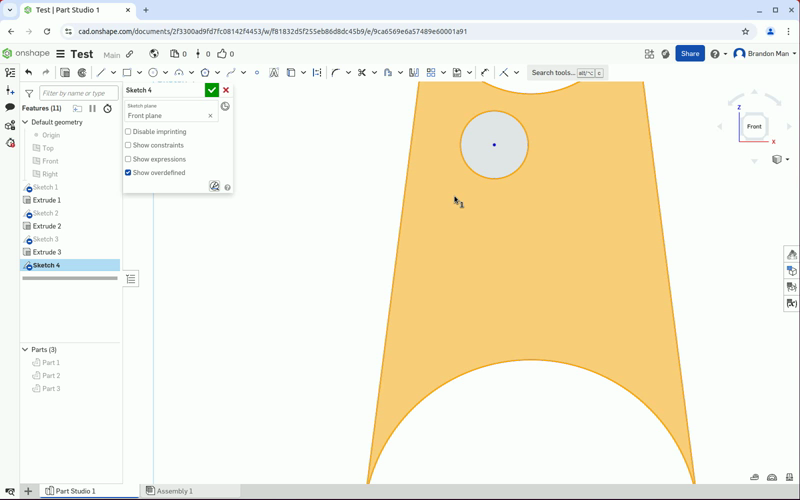
scroll(-6)
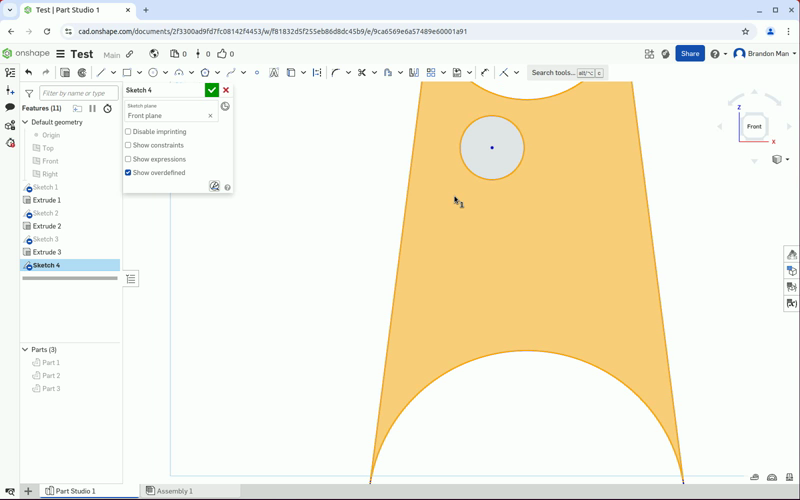
scroll(-6)
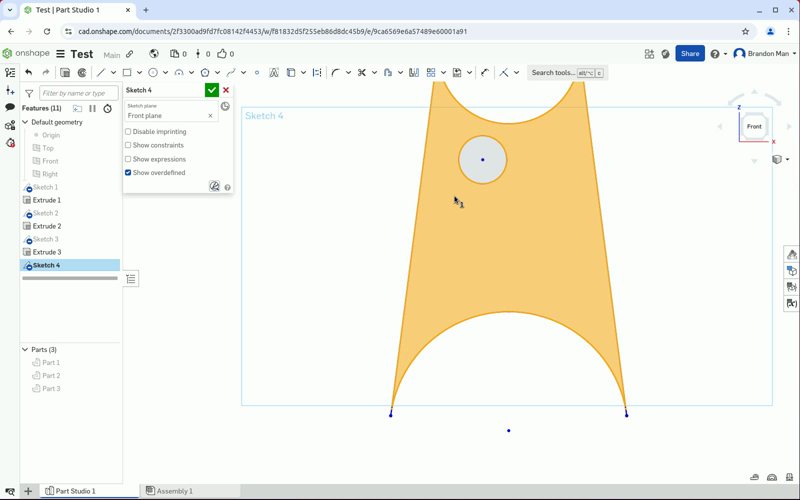
scroll(-6)
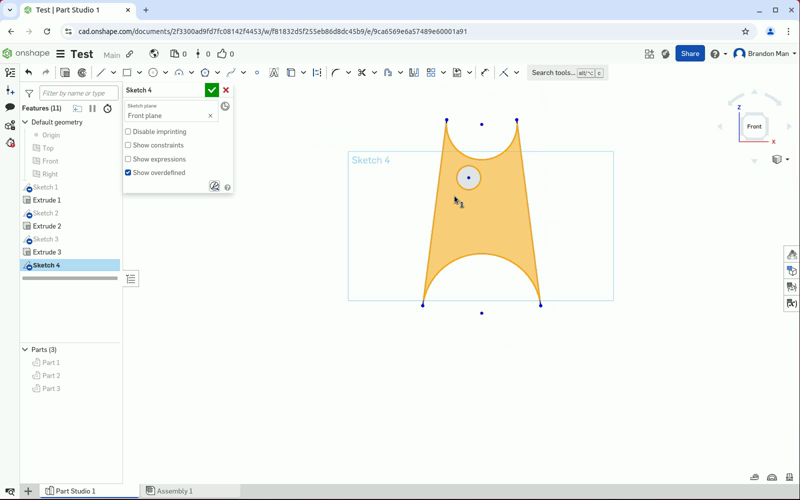
scroll(-6)
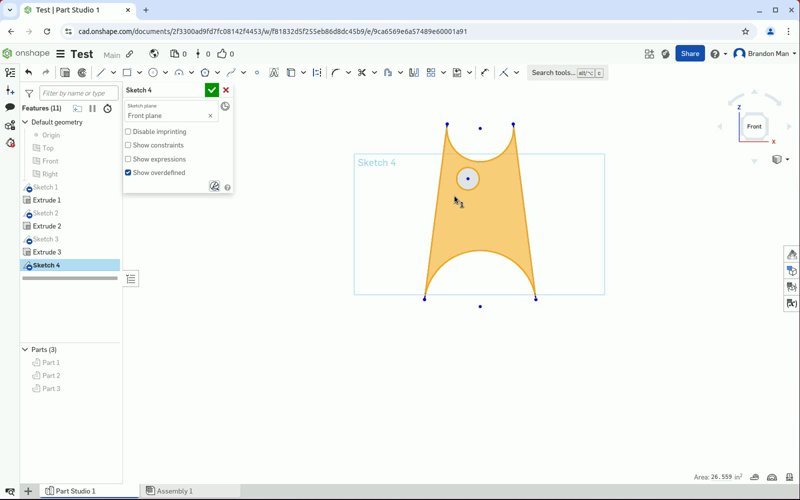
scroll(-6)
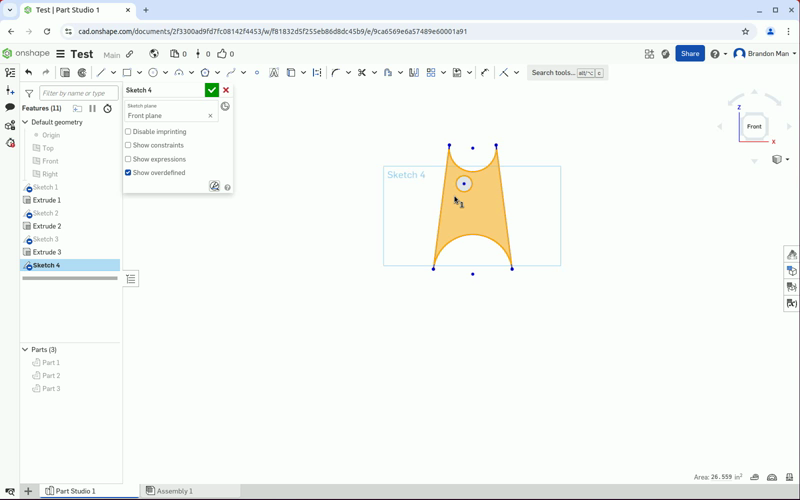
scroll(-6)
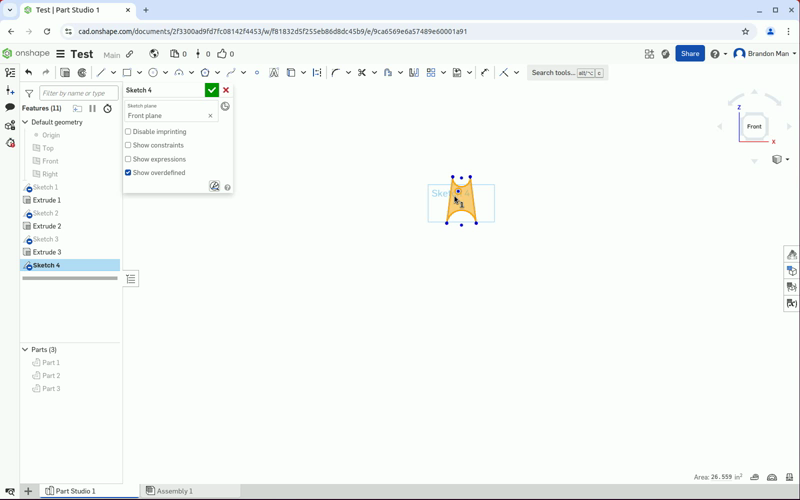
mouse_move(73, 352)
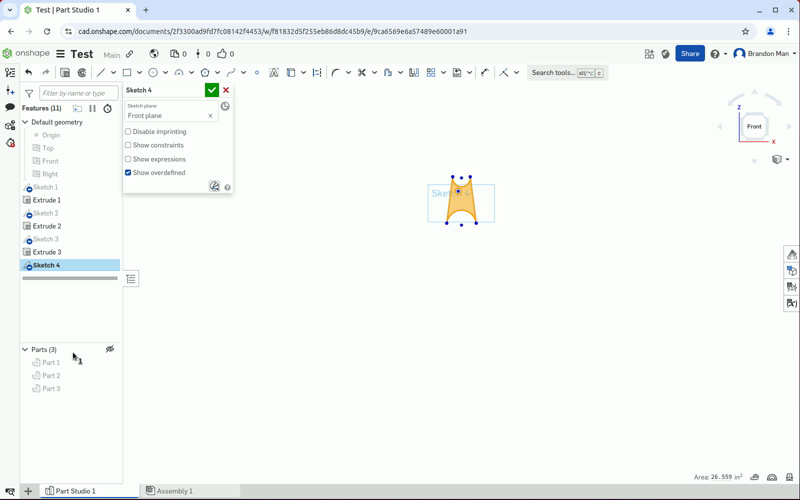
key(shift+y)
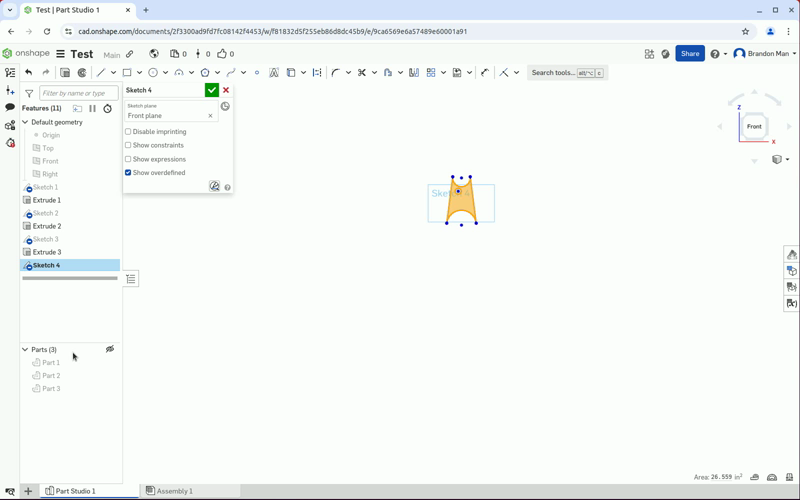
key(shift+e)
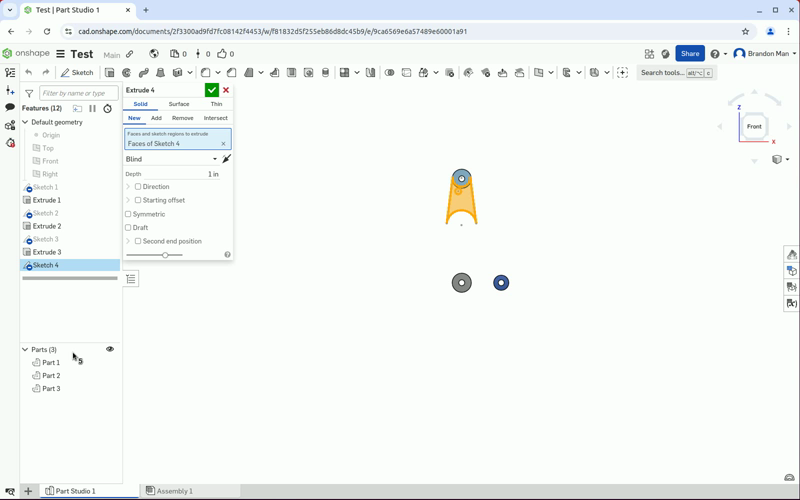
mouse_move(143, 106)
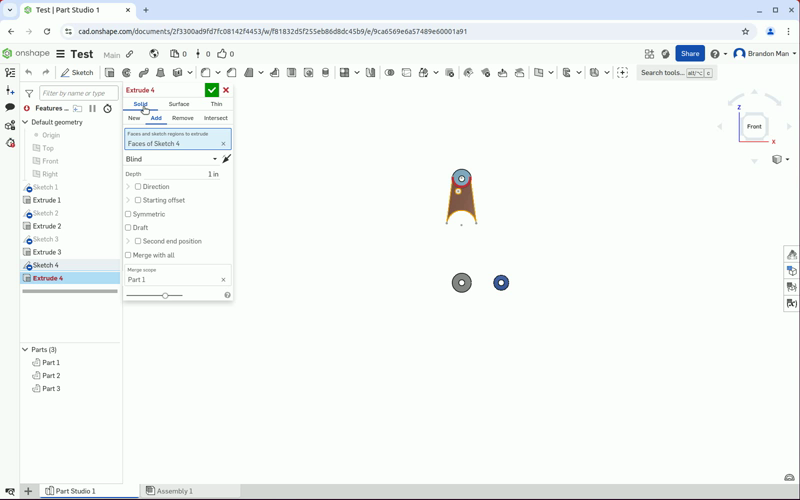
click(143, 106)
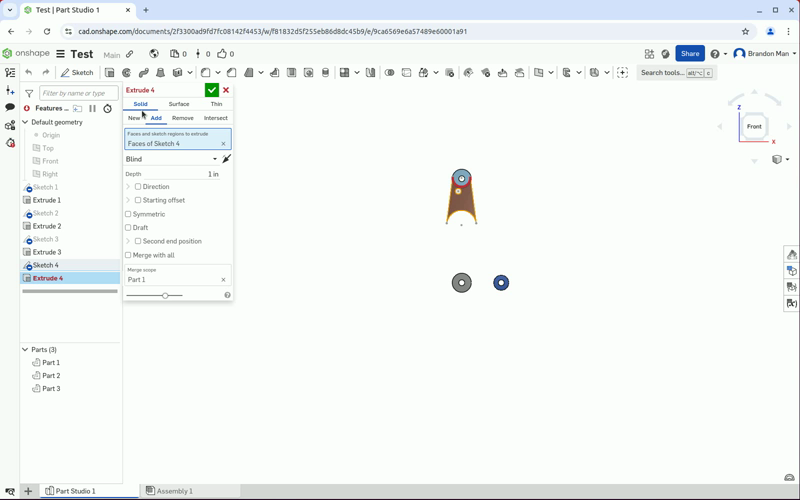
mouse_move(137, 120)
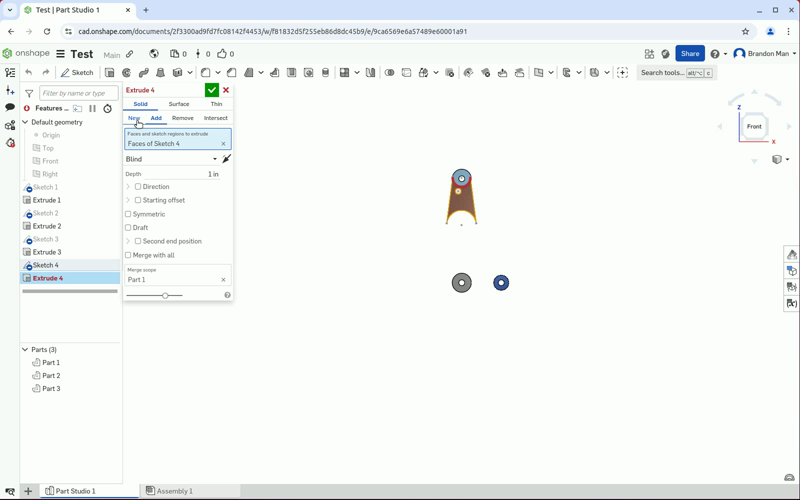
click(137, 120)
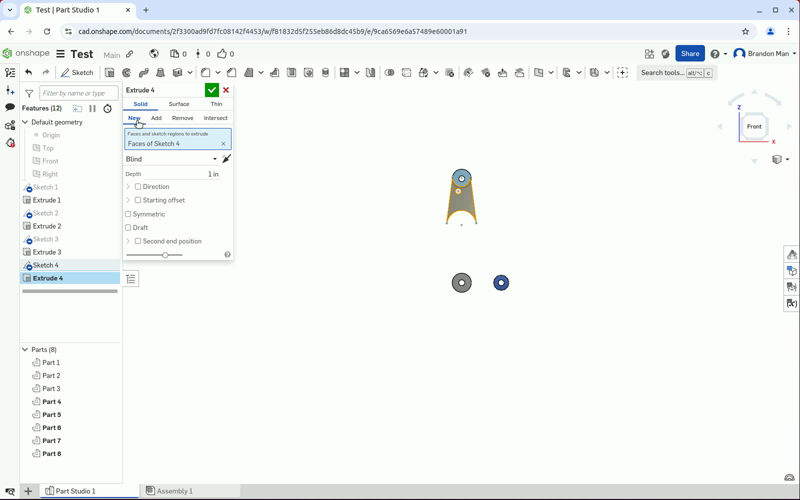
key(tab, 4)
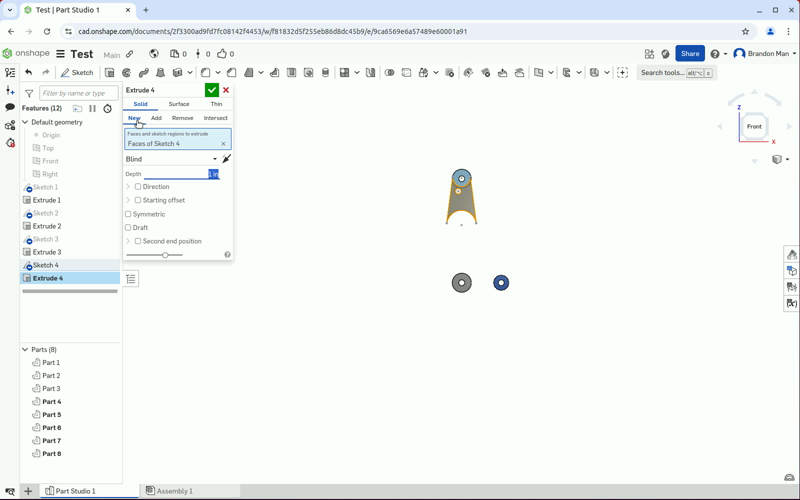
text(0.481)
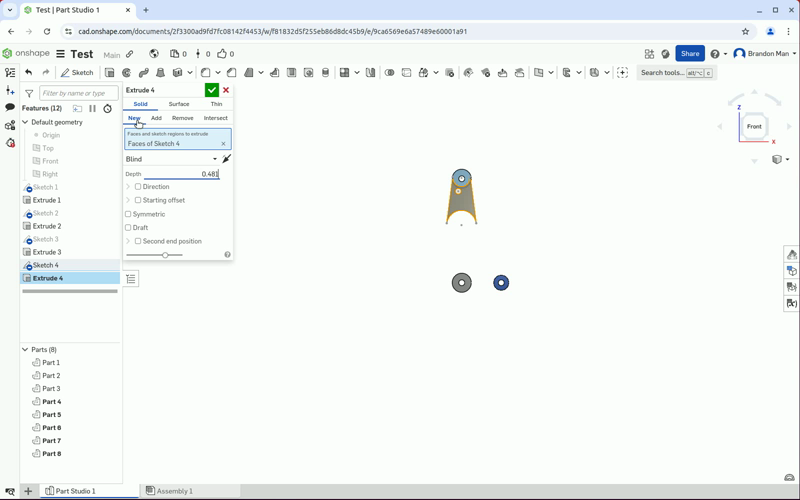
key(enter)
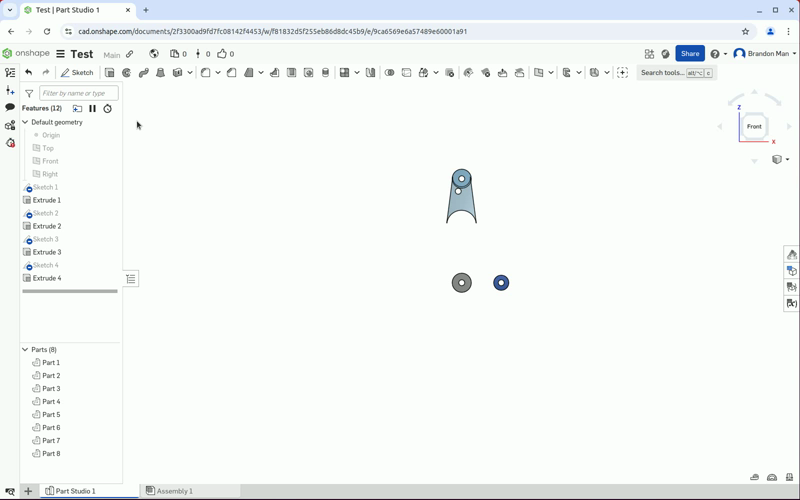
key(shift+h)
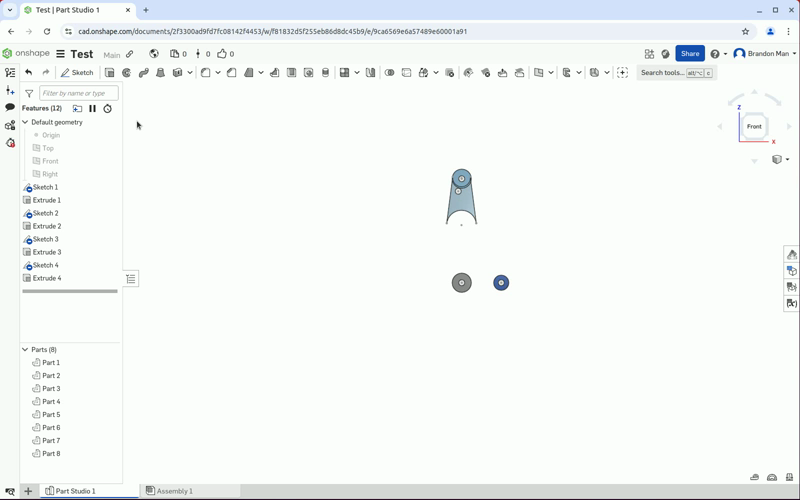
key(shift+h)
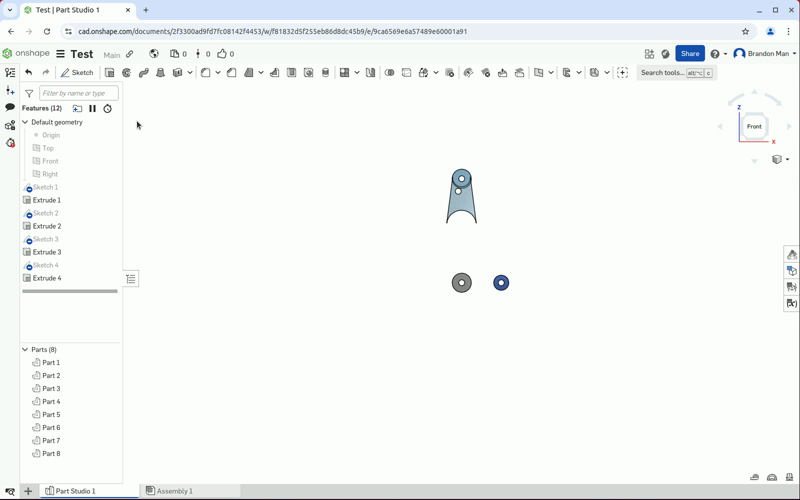
mouse_move(73, 189)
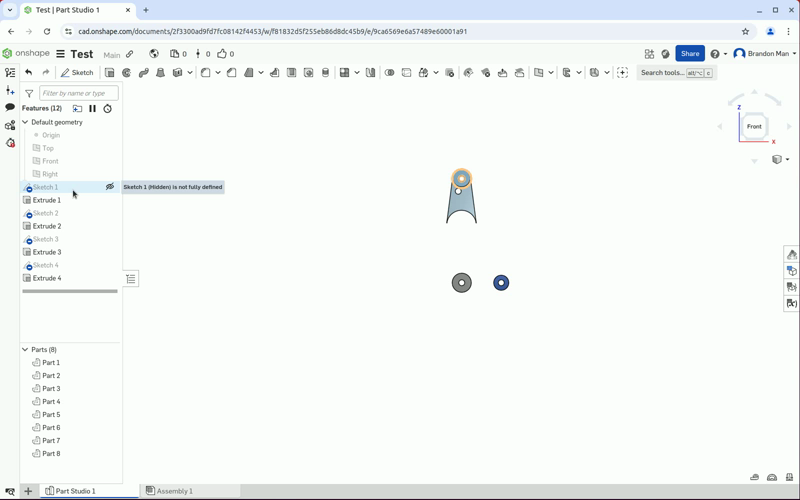
click(73, 189)
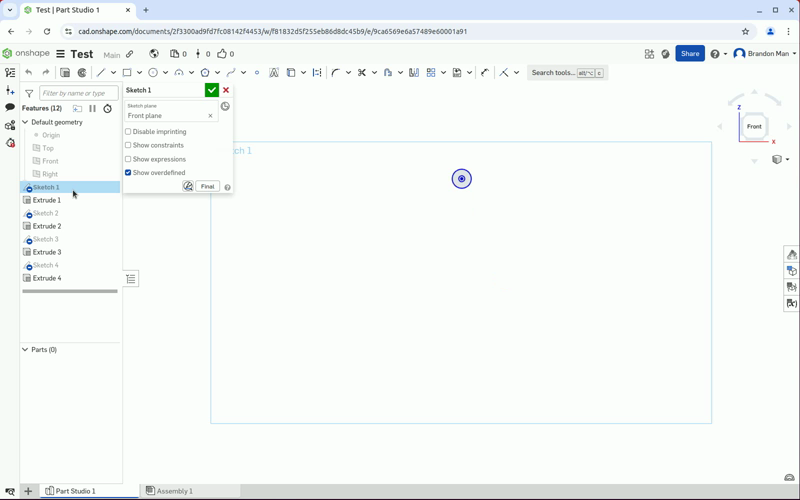
mouse_move(229, 92)
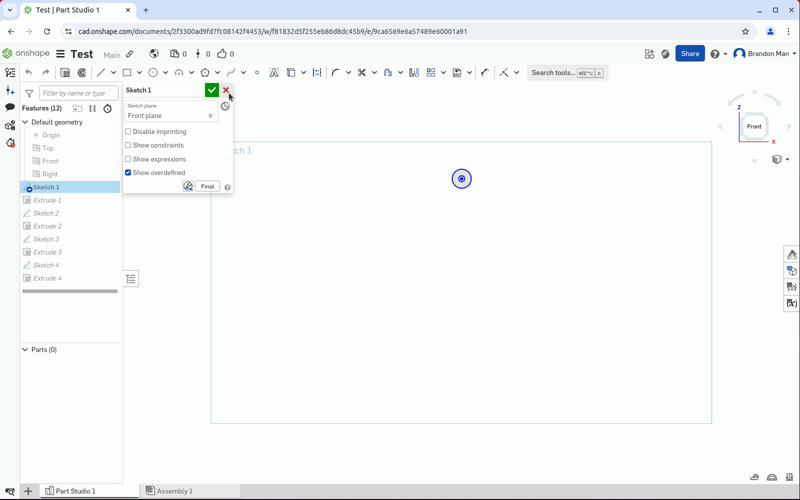
click(229, 92)
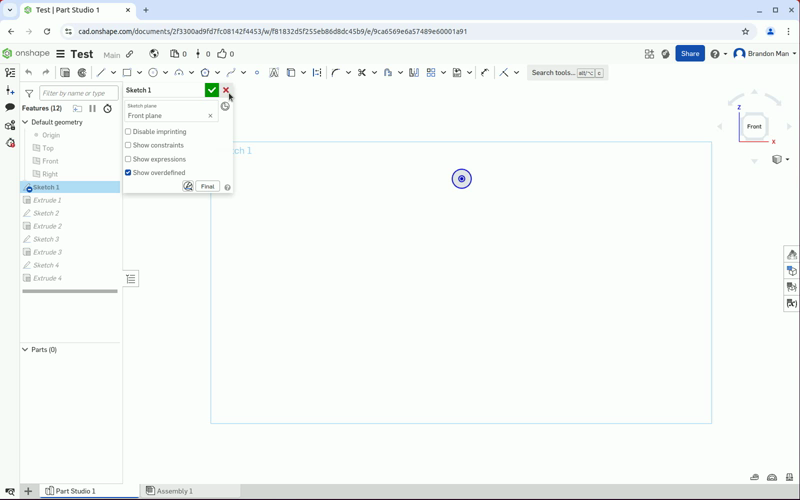
key(shift+s)
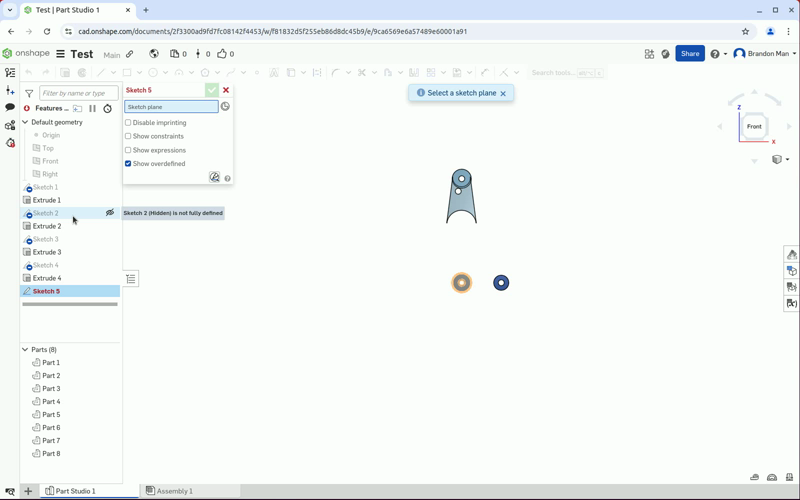
scroll(3)
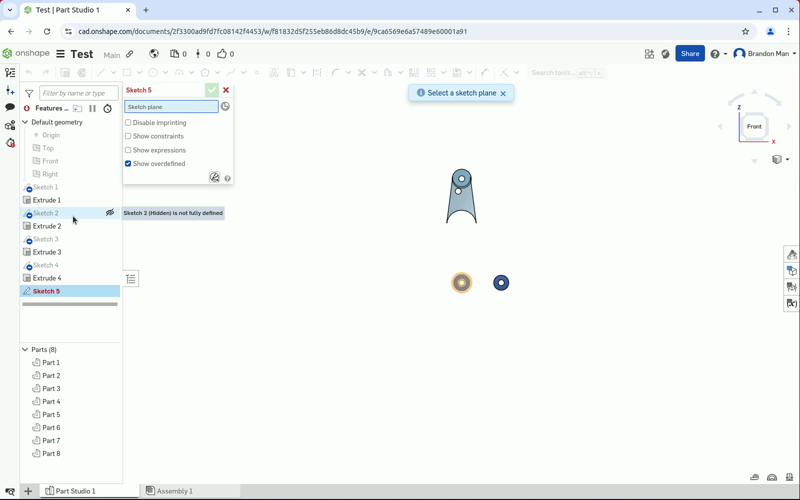
mouse_move(73, 163)
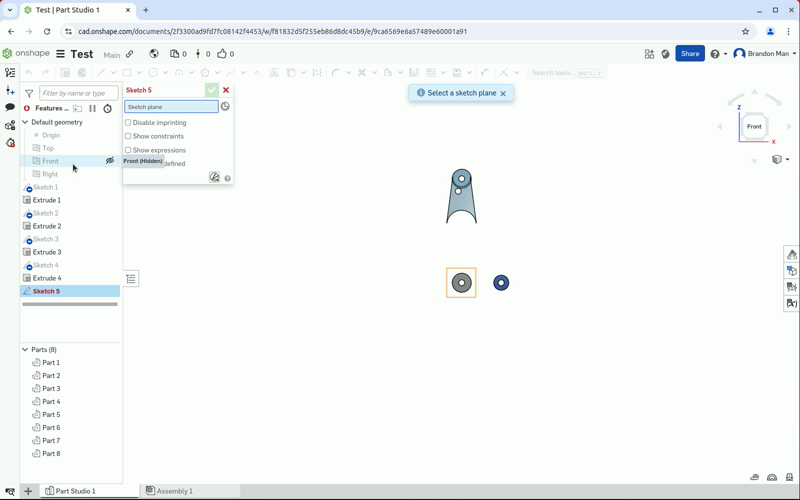
click(73, 163)
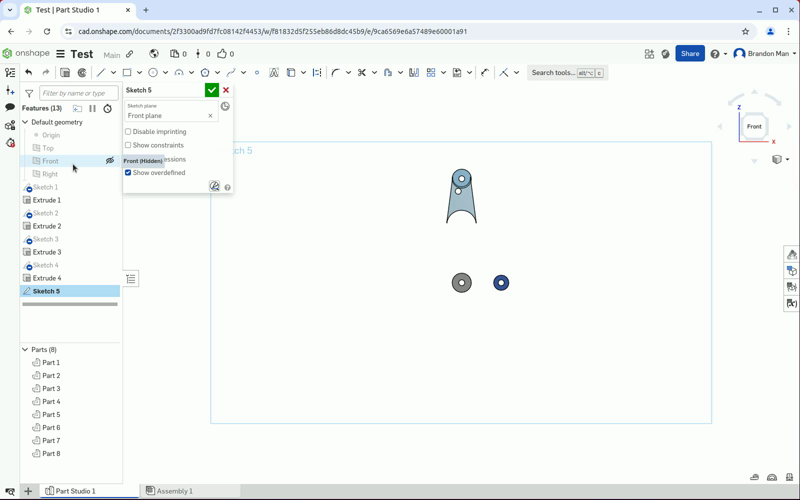
mouse_move(73, 352)
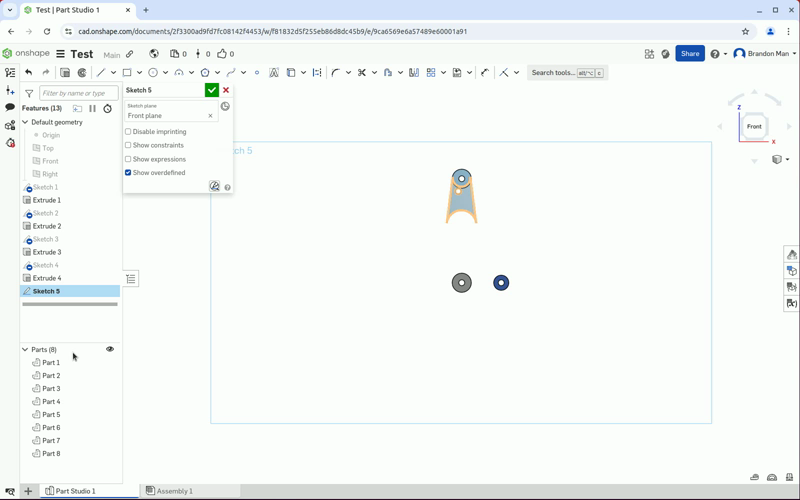
key(y)
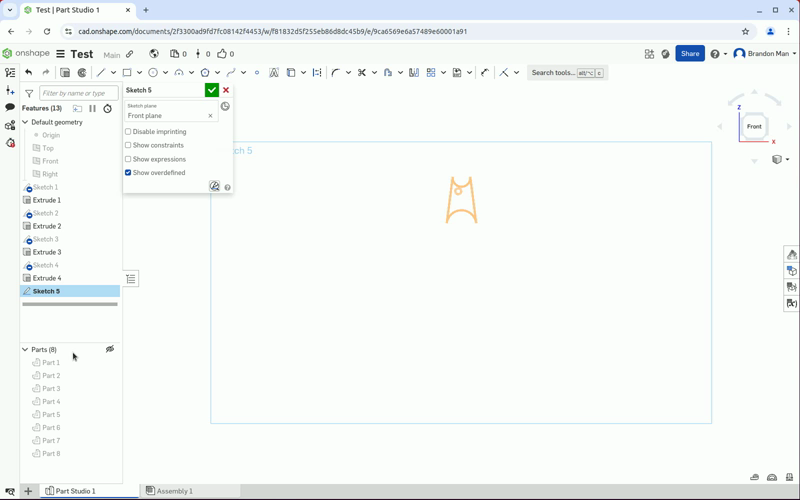
key(c)
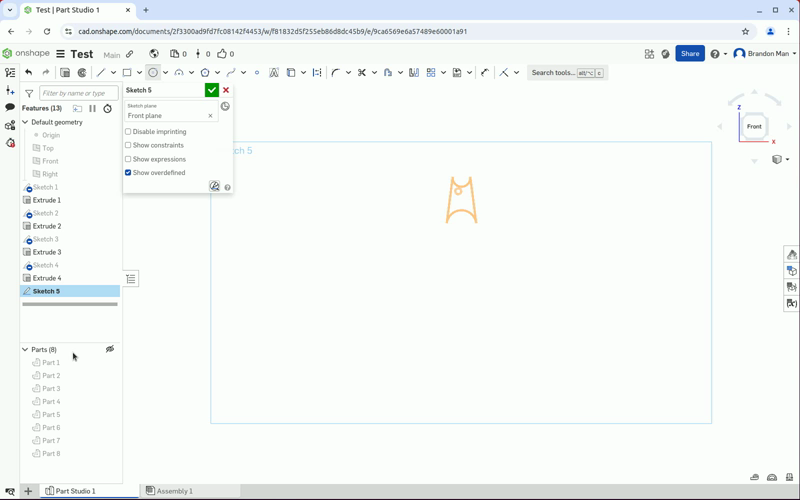
key_down(shift)
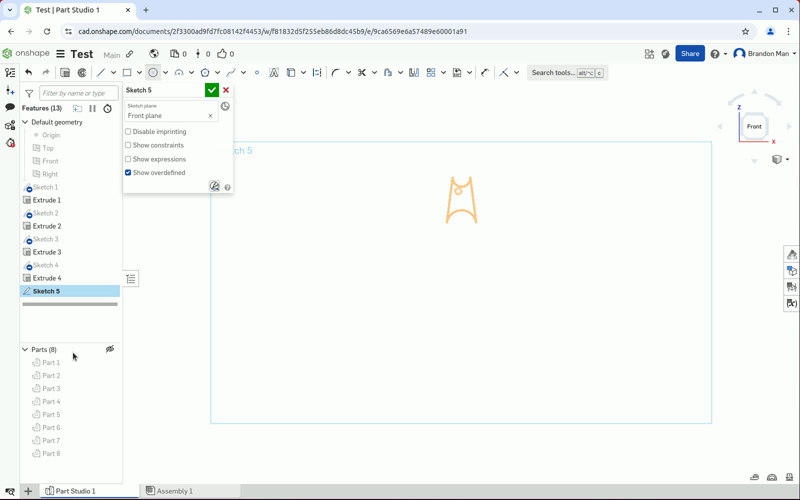
mouse_move(461, 225)
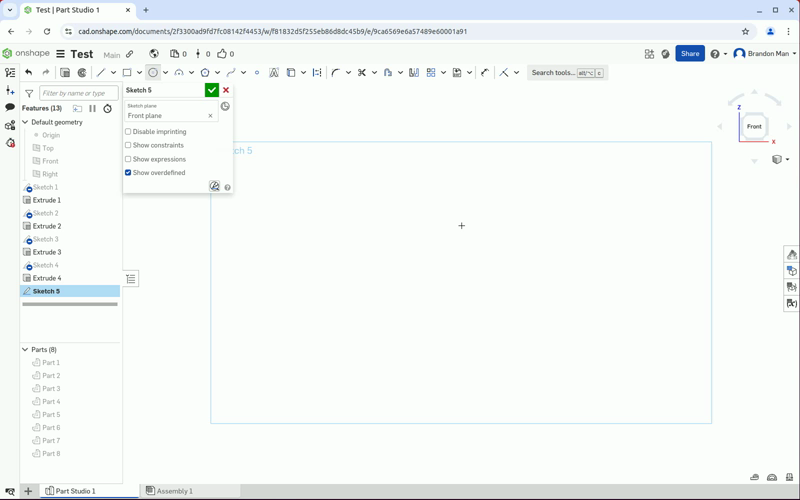
click(461, 225)
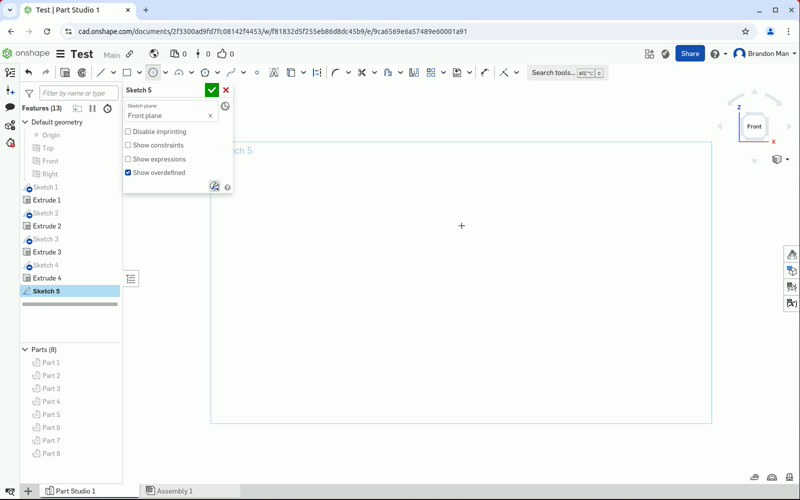
key_up(shift)
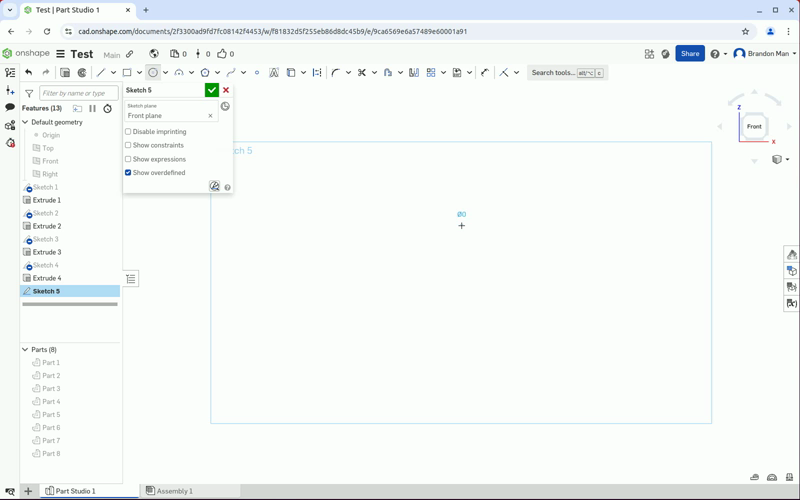
mouse_move(477, 225)
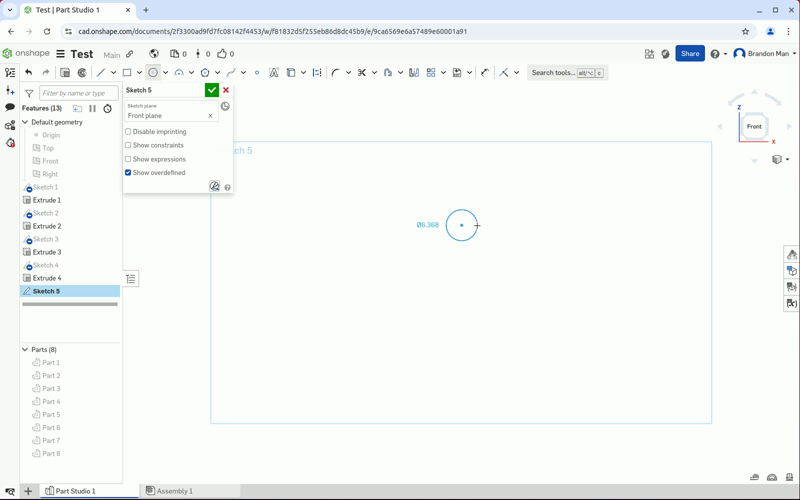
click(477, 225)
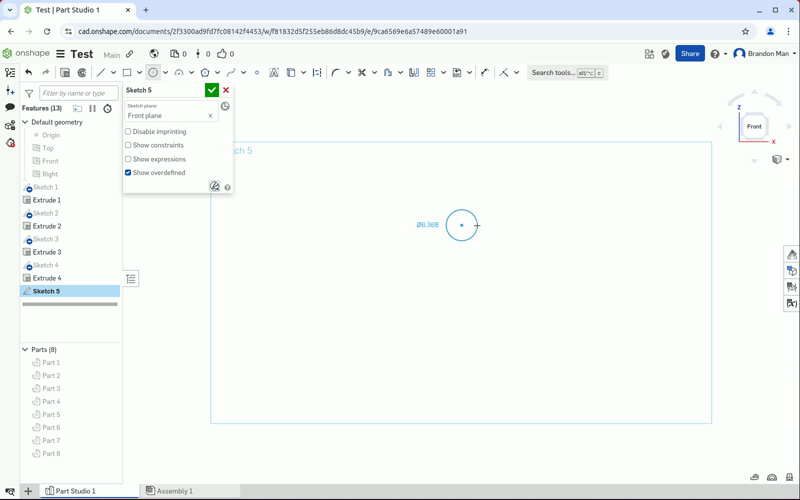
key(esc)
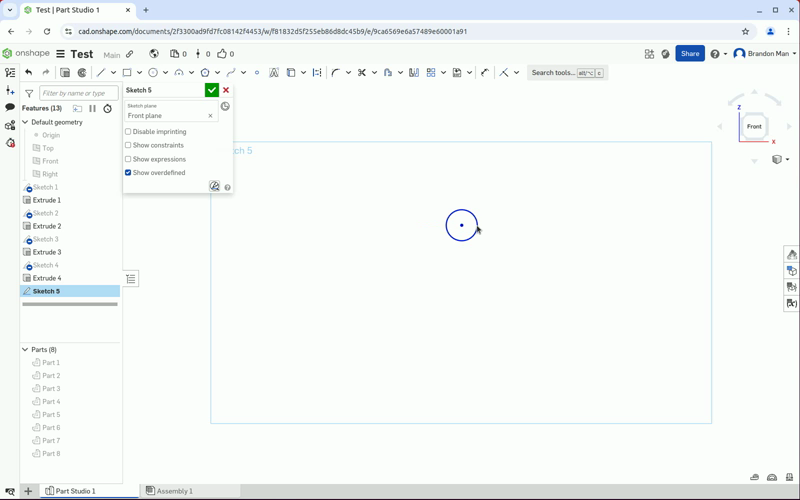
key(c)
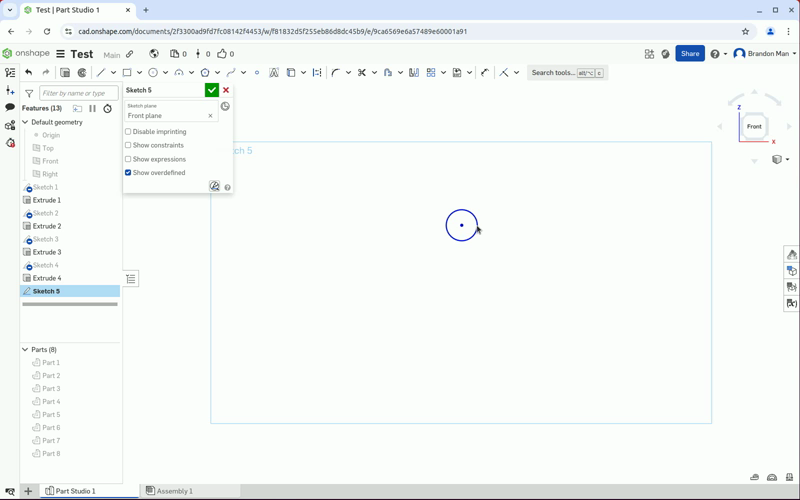
key_down(shift)
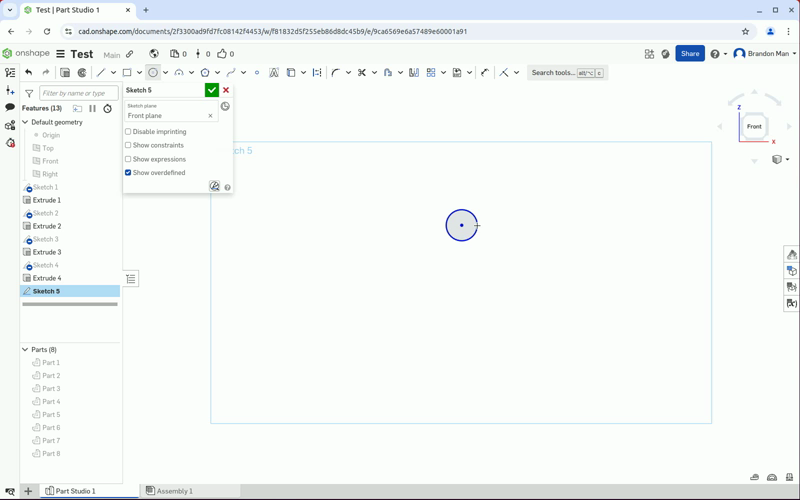
mouse_move(461, 225)
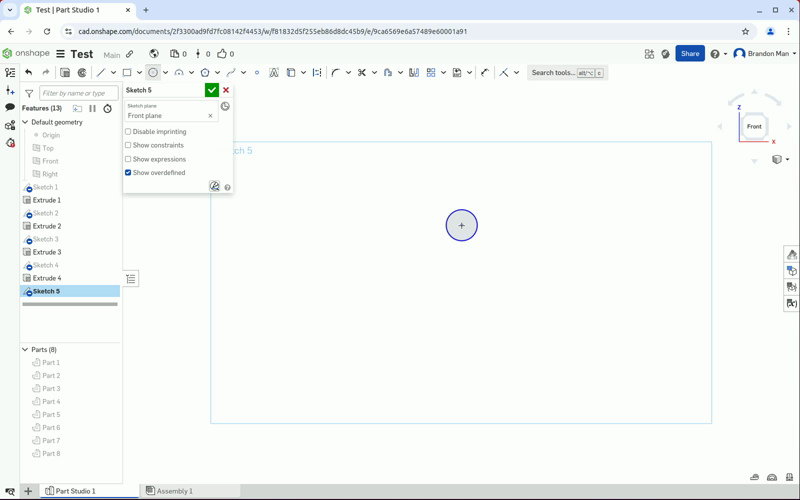
click(461, 225)
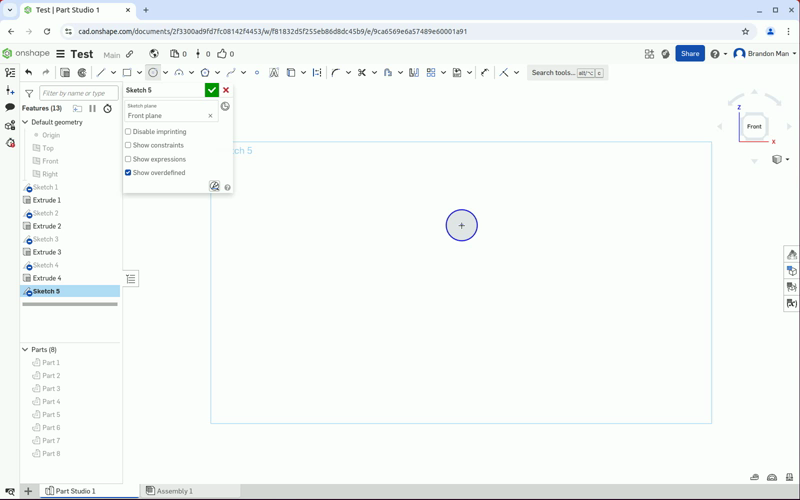
key_up(shift)
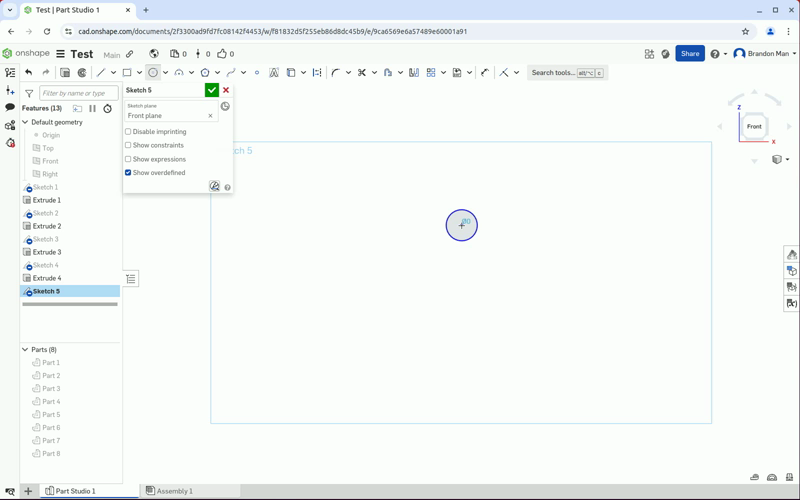
mouse_move(465, 225)
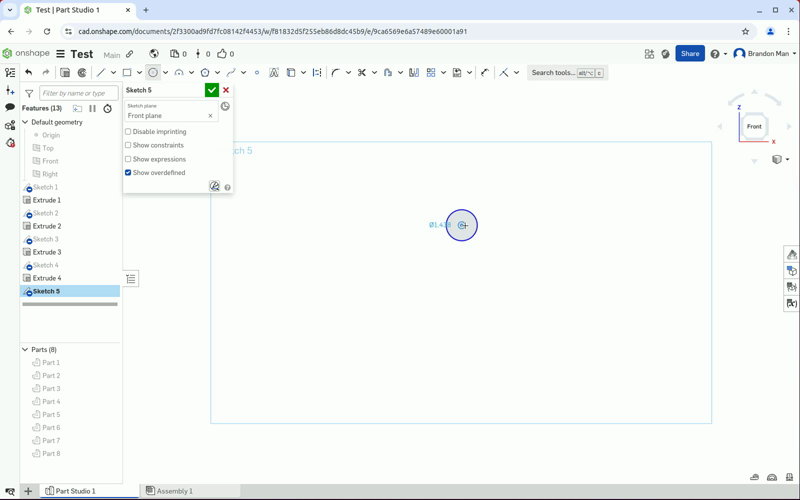
scroll(6)
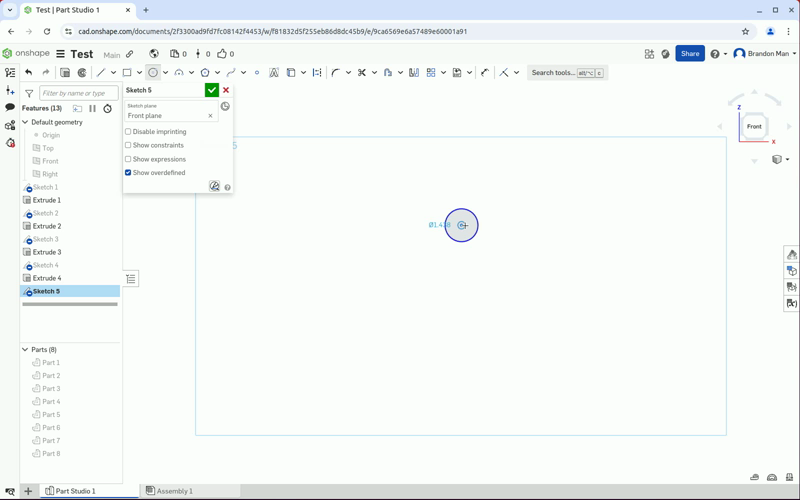
scroll(6)
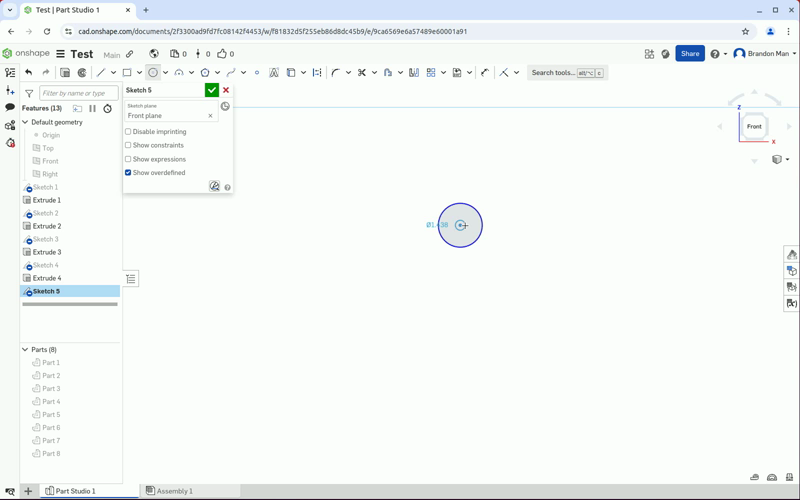
scroll(6)
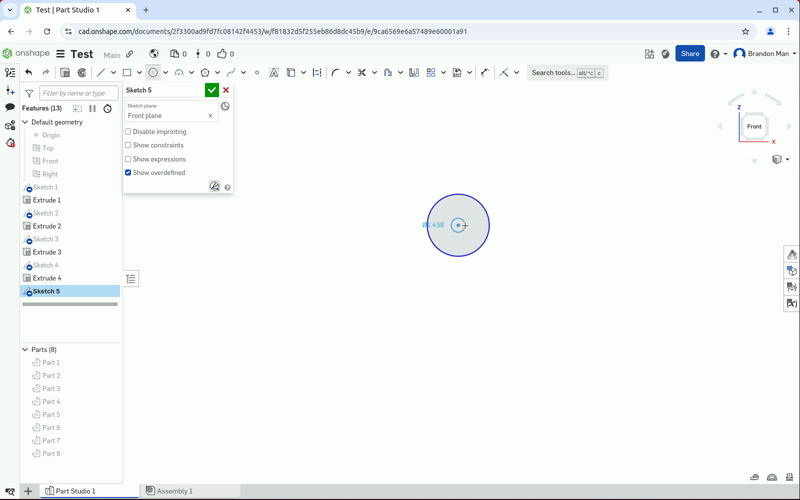
scroll(6)
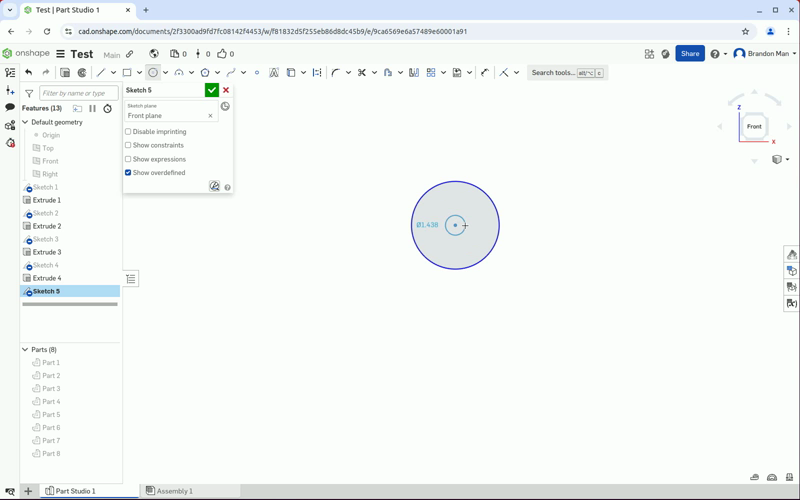
scroll(6)
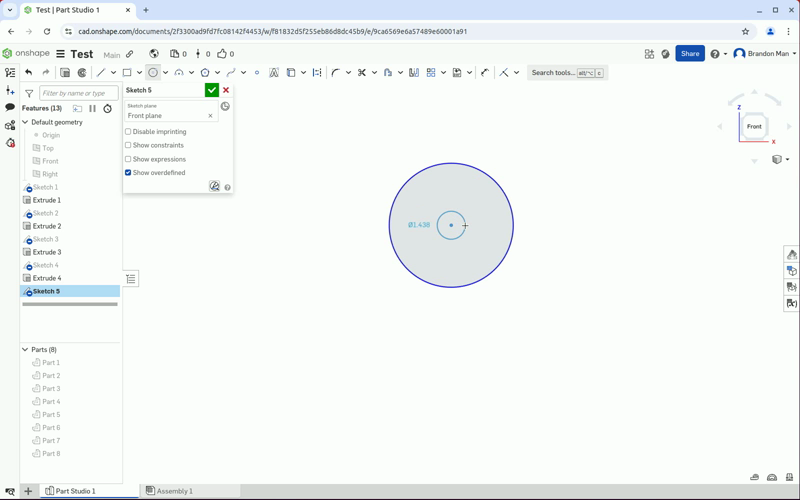
scroll(6)
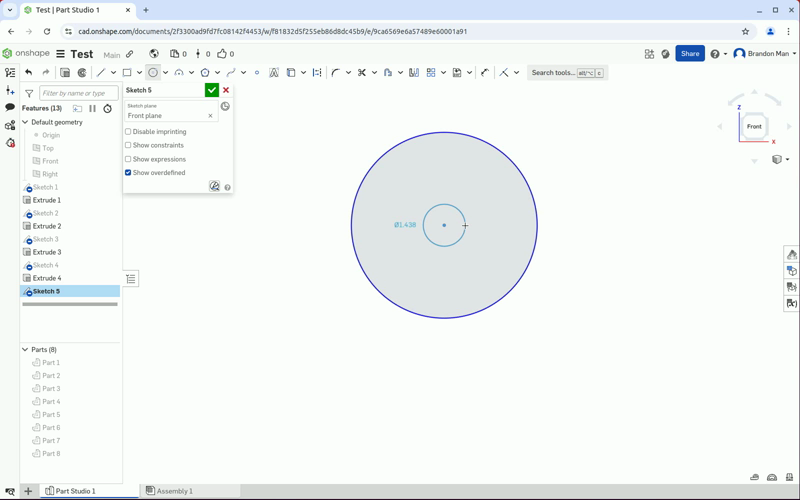
scroll(6)
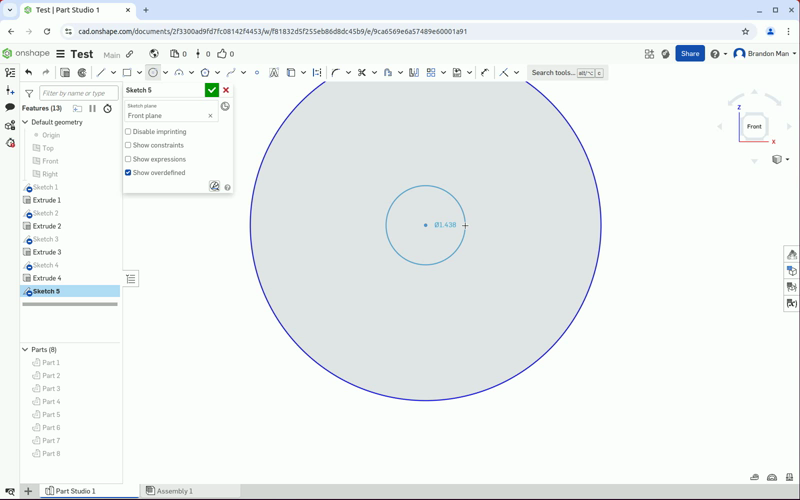
click(465, 225)
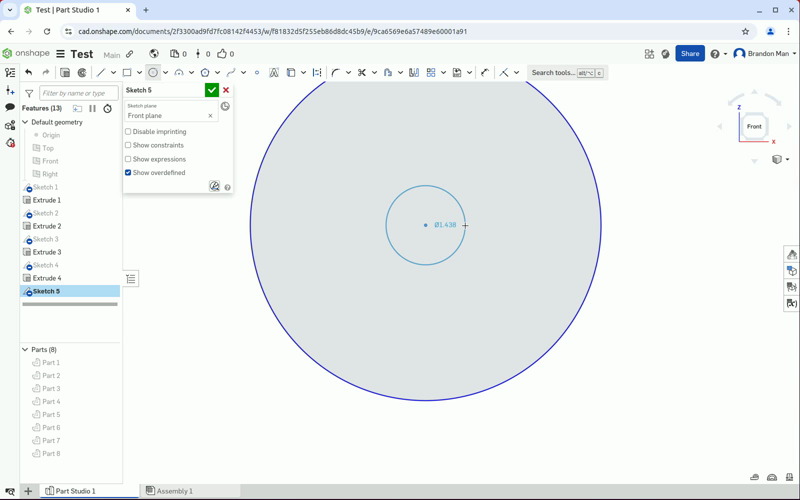
scroll(-6)
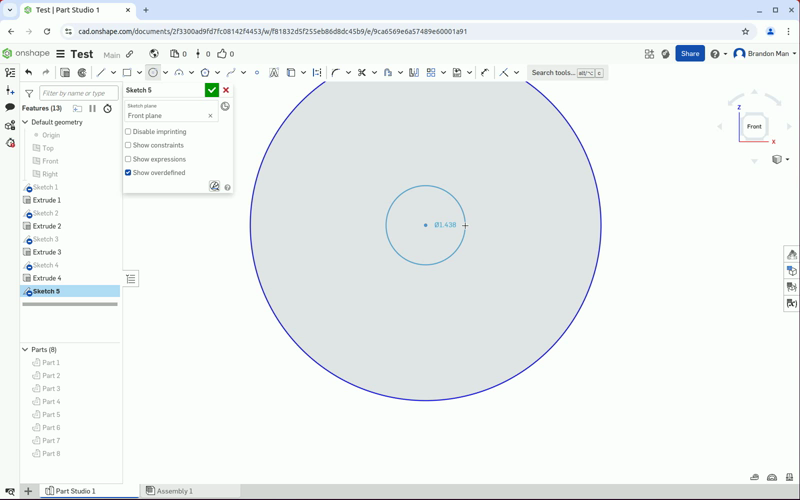
scroll(-6)
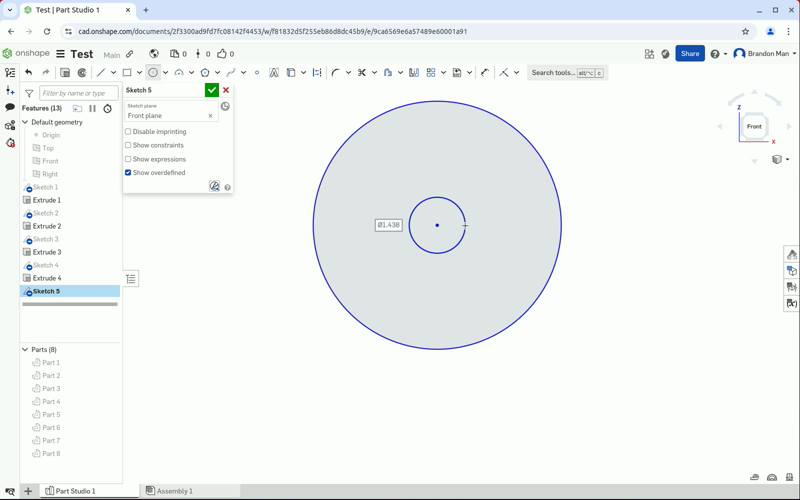
scroll(-6)
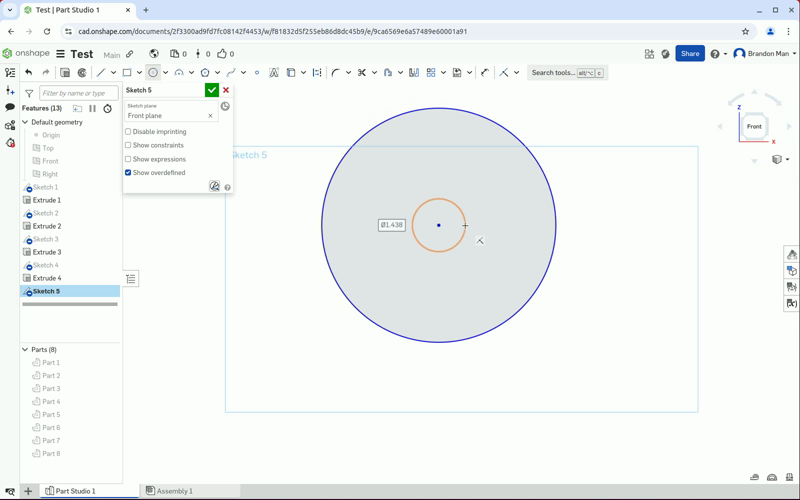
scroll(-6)
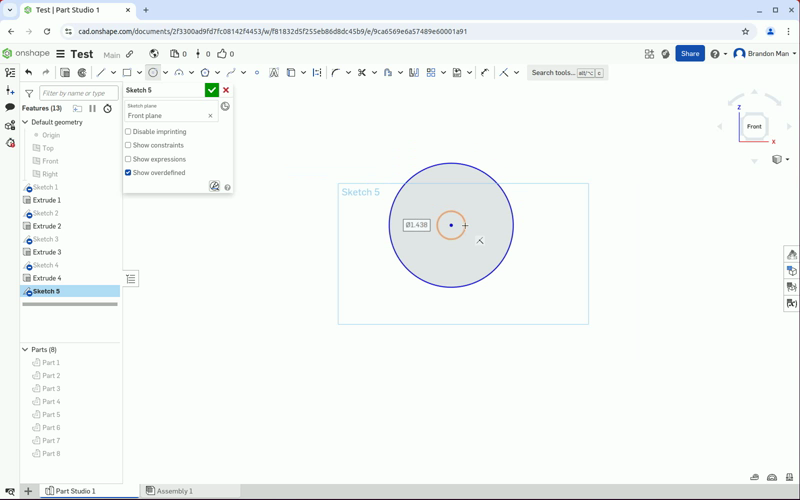
scroll(-6)
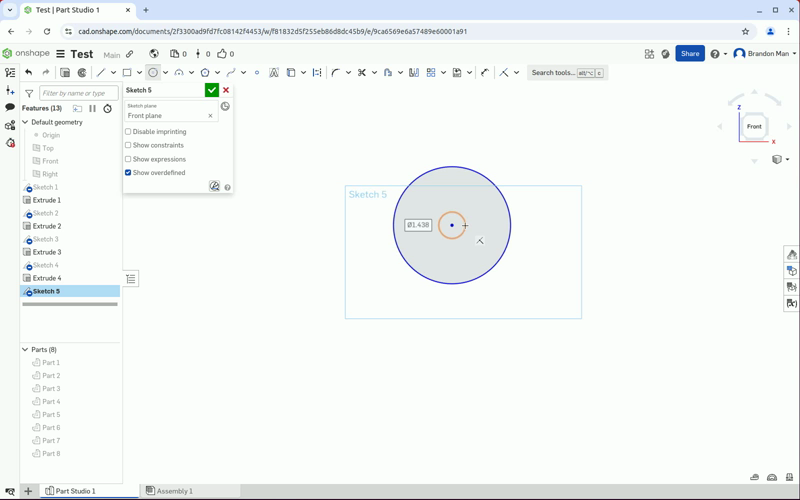
scroll(-6)
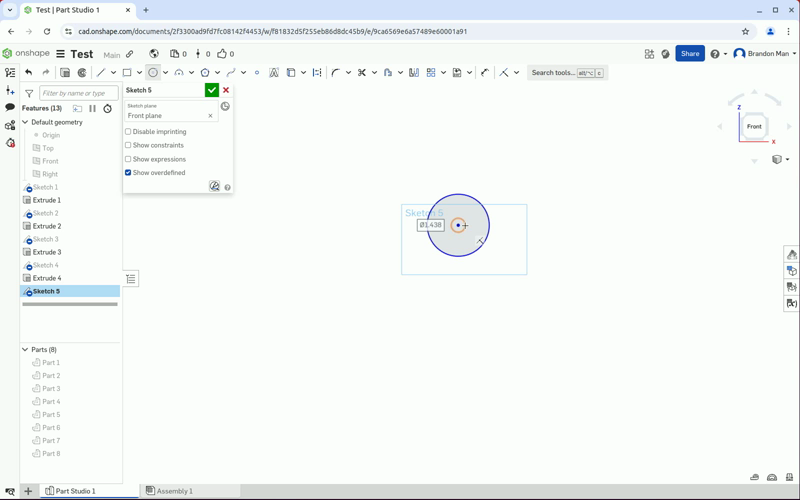
scroll(-6)
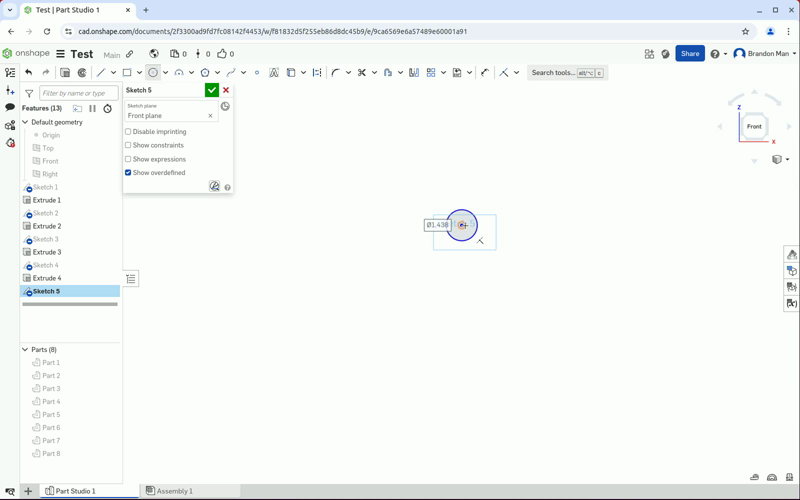
key(esc)
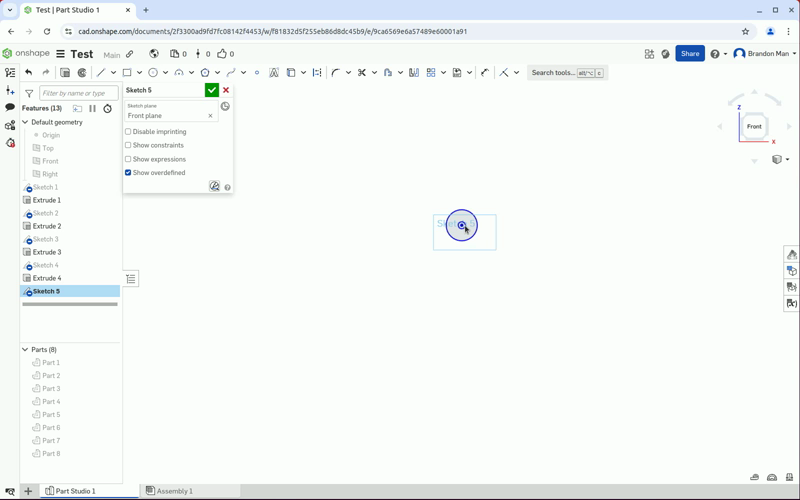
mouse_move(469, 220)
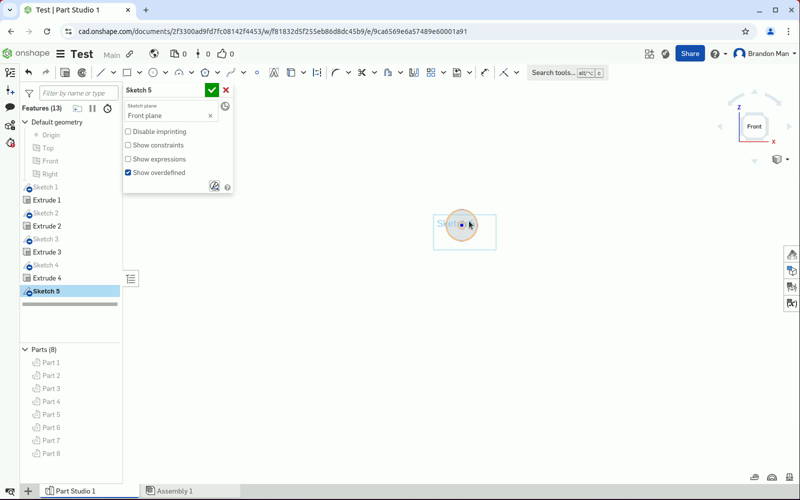
scroll(6)
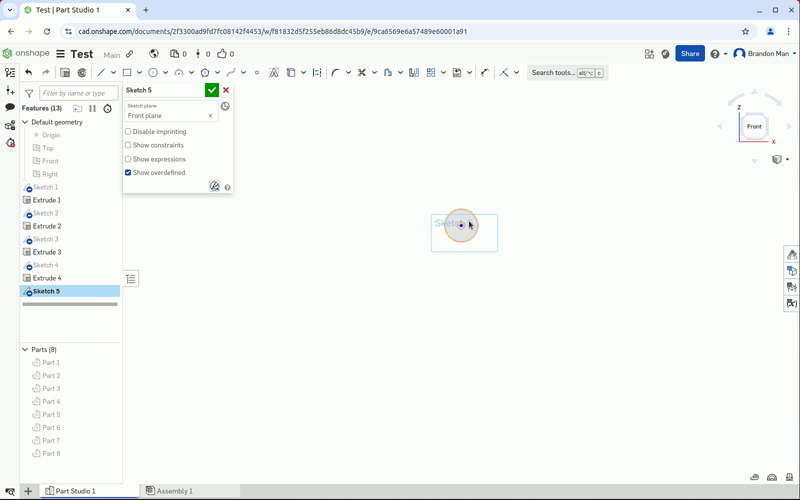
scroll(6)
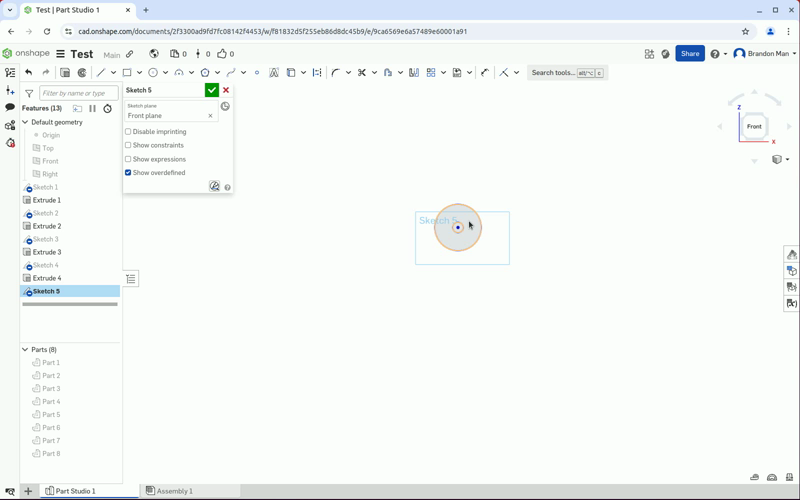
scroll(6)
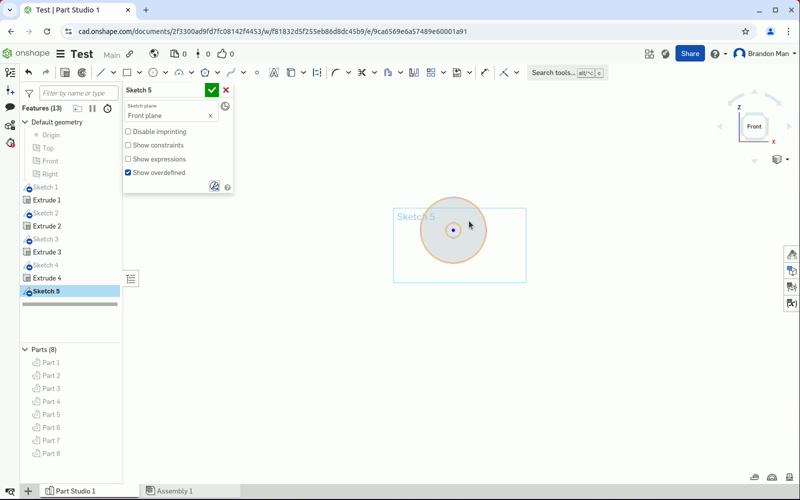
scroll(6)
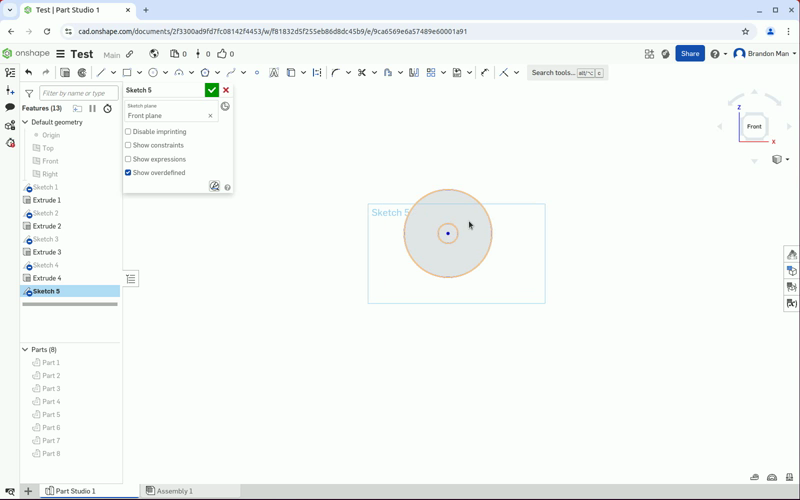
scroll(6)
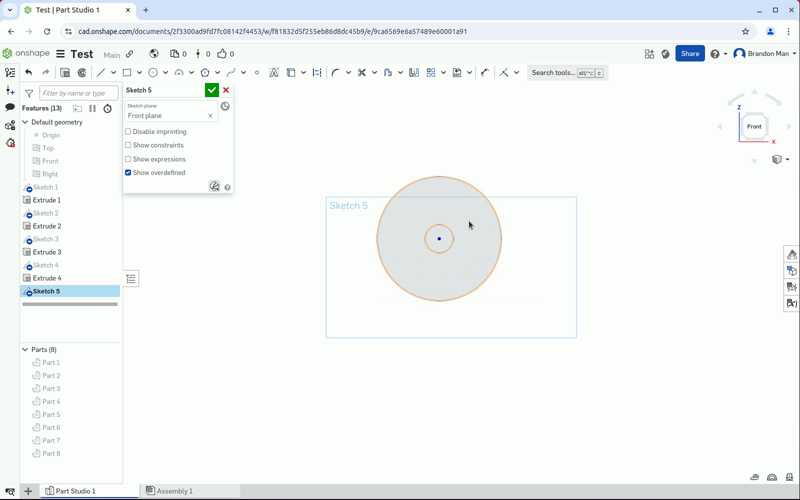
scroll(6)
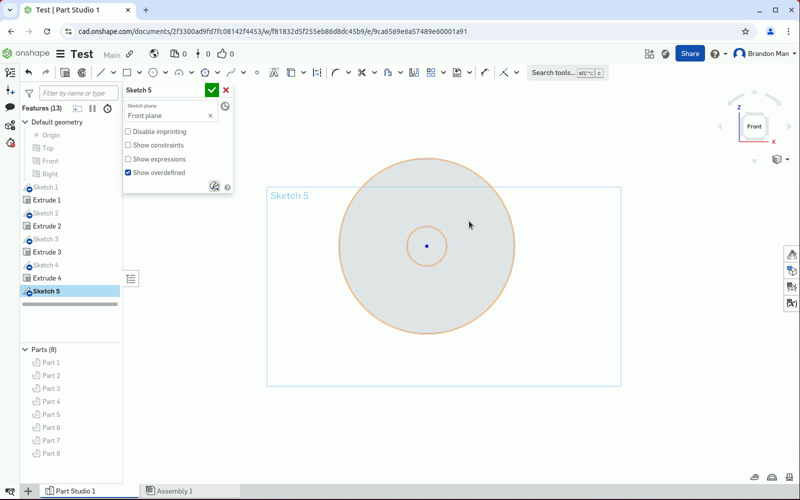
scroll(6)
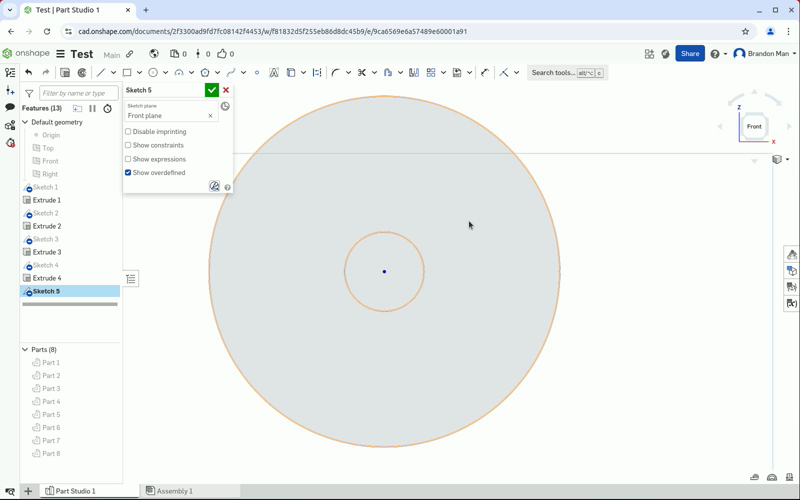
click(469, 220)
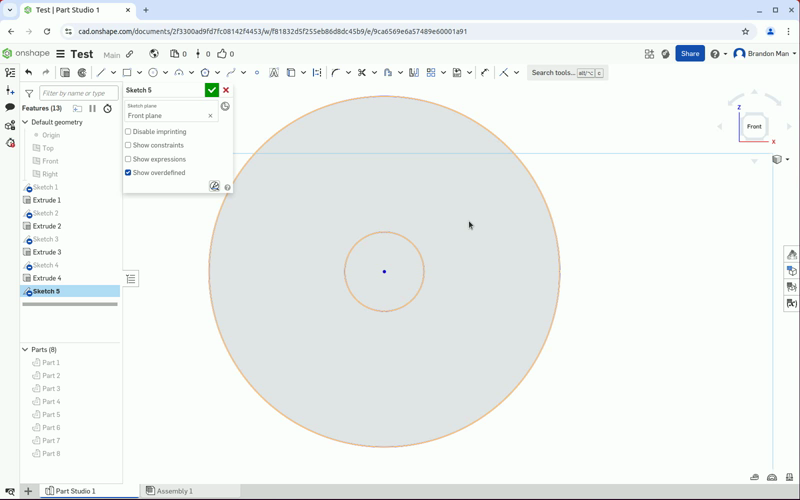
scroll(-6)
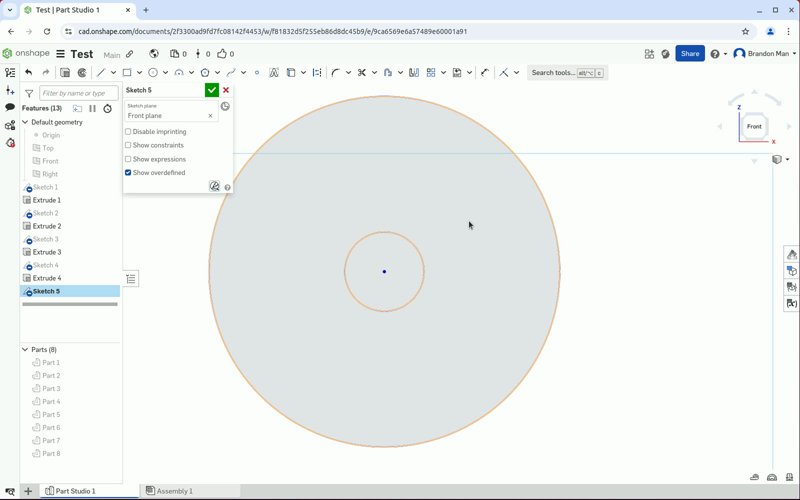
scroll(-6)
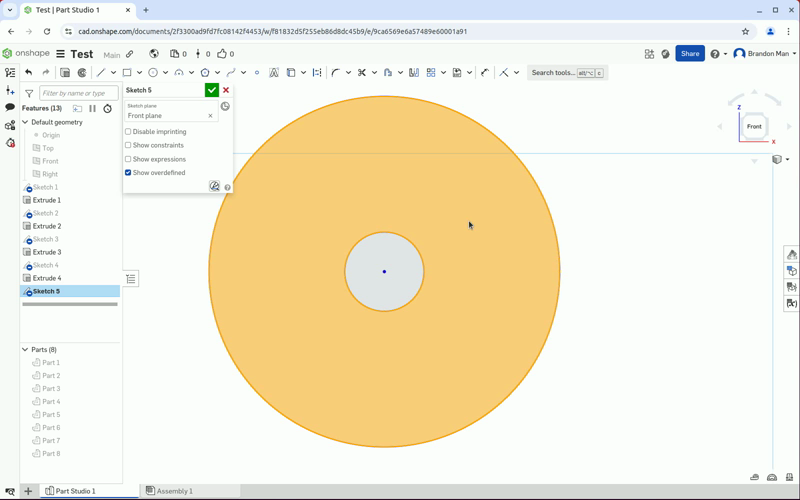
scroll(-6)
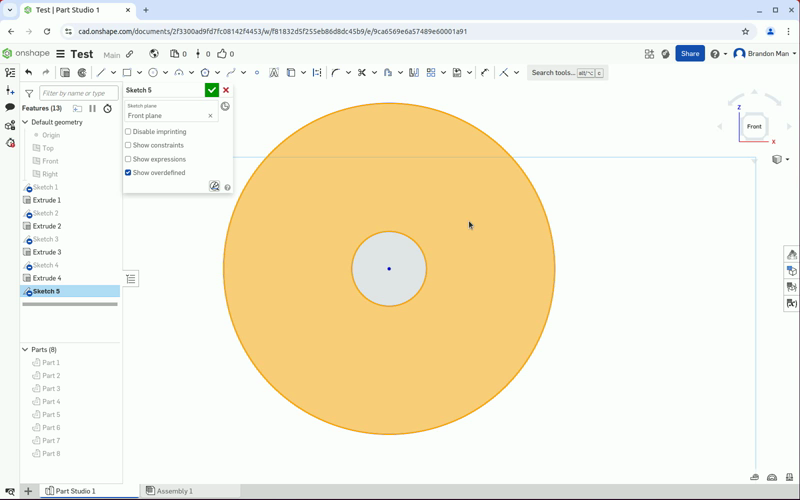
scroll(-6)
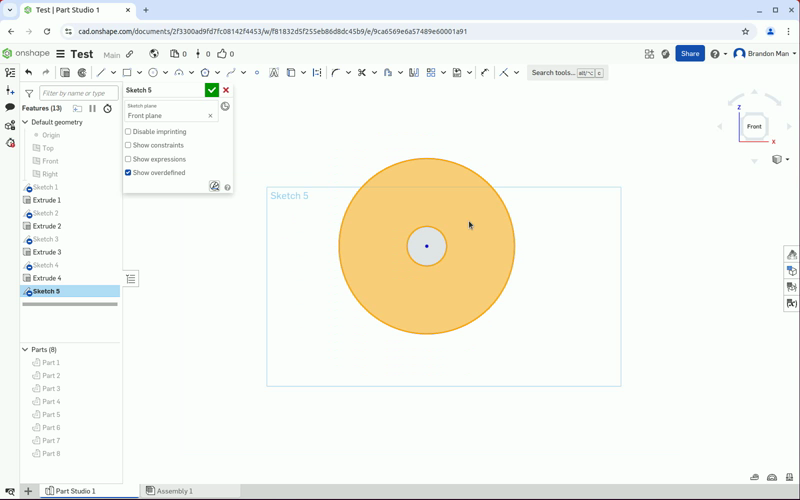
scroll(-6)
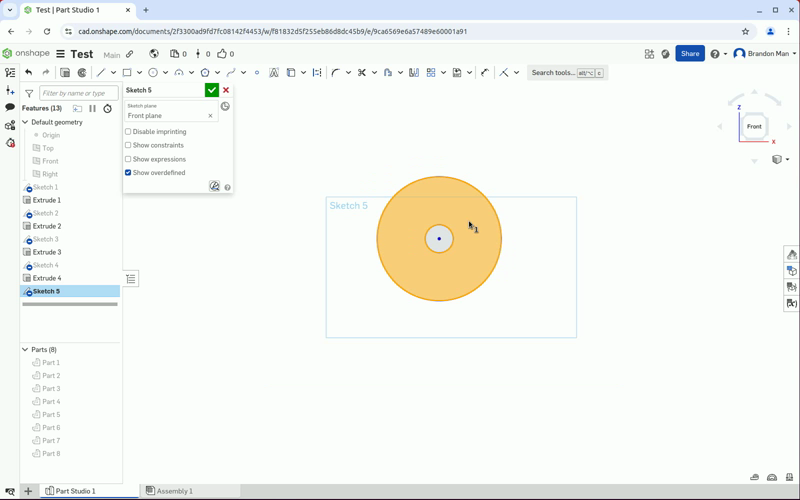
scroll(-6)
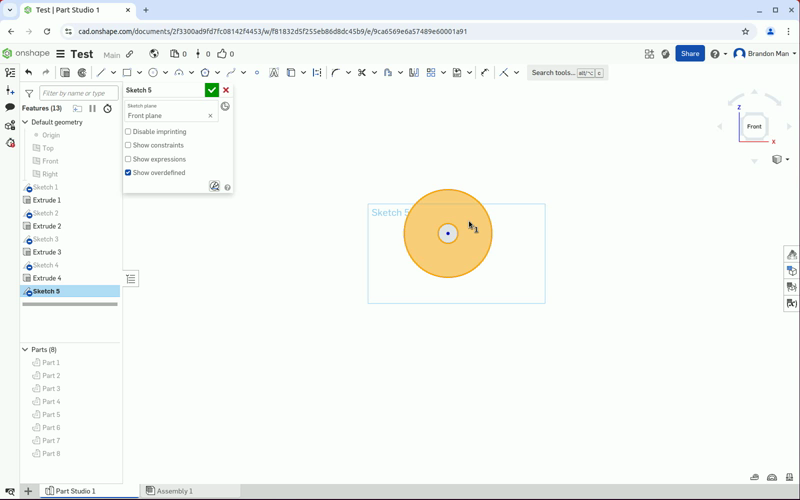
scroll(-6)
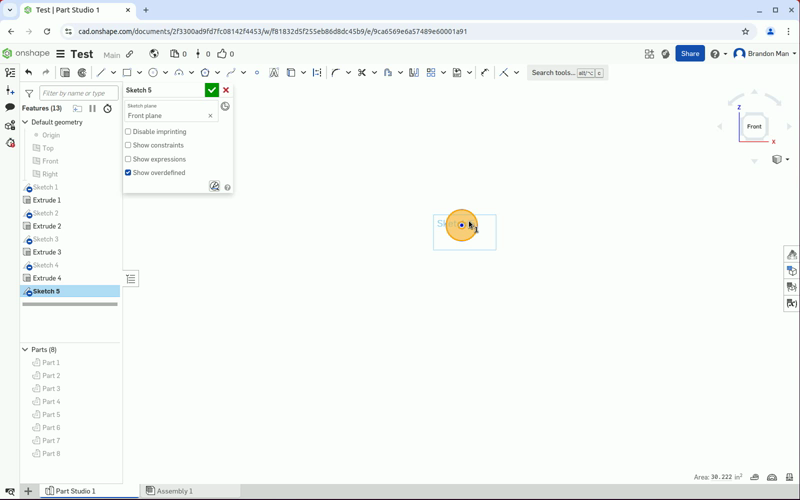
mouse_move(73, 352)
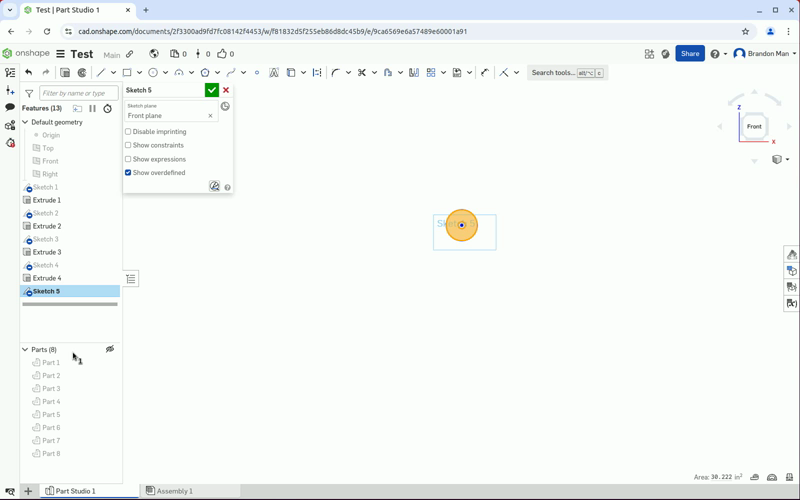
key(shift+y)
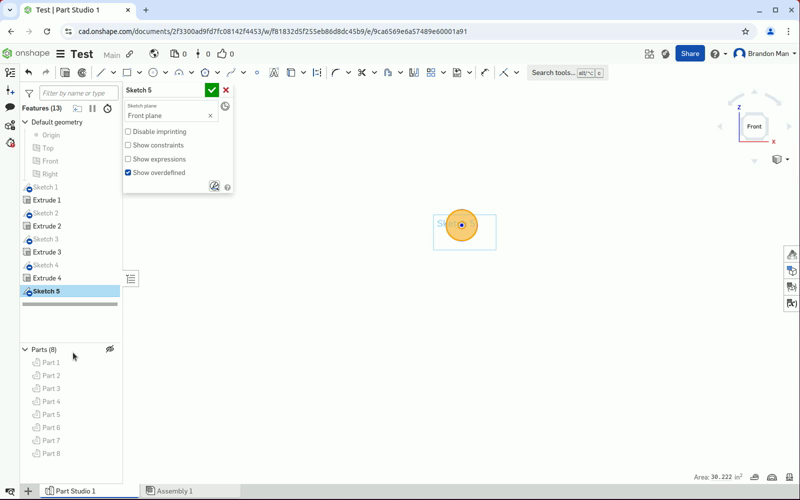
key(shift+e)
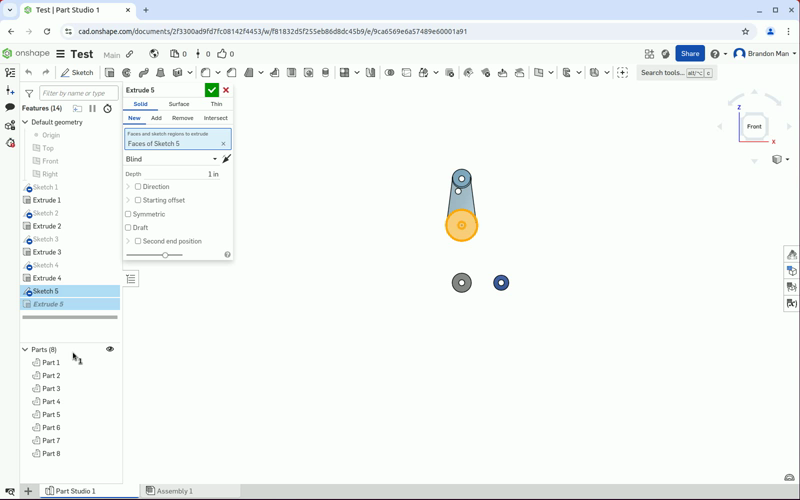
mouse_move(143, 106)
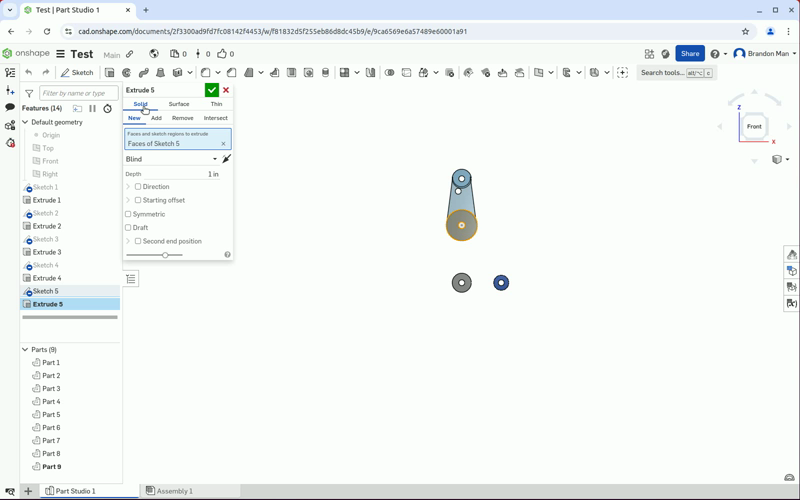
click(143, 106)
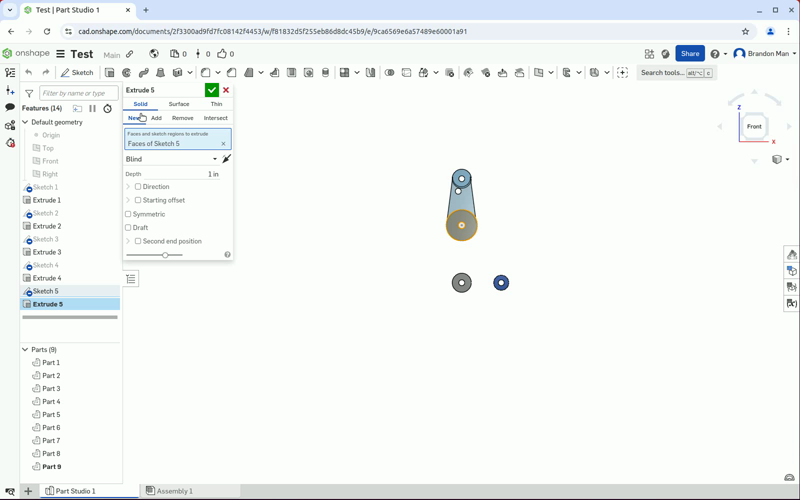
mouse_move(137, 120)
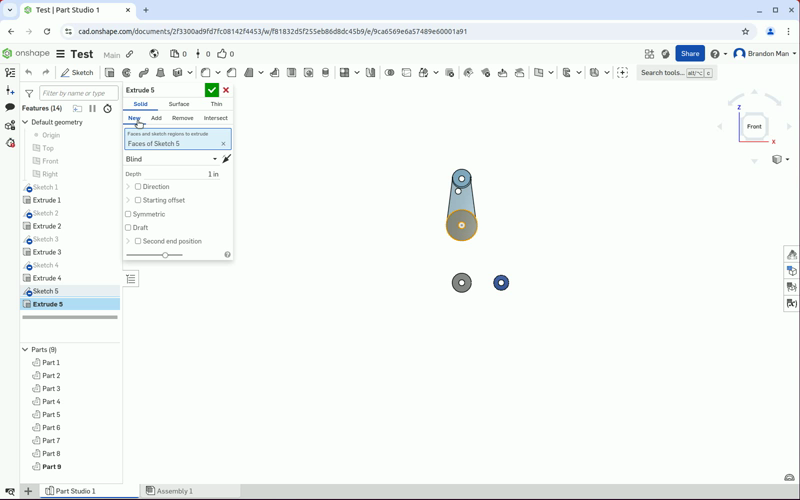
click(137, 120)
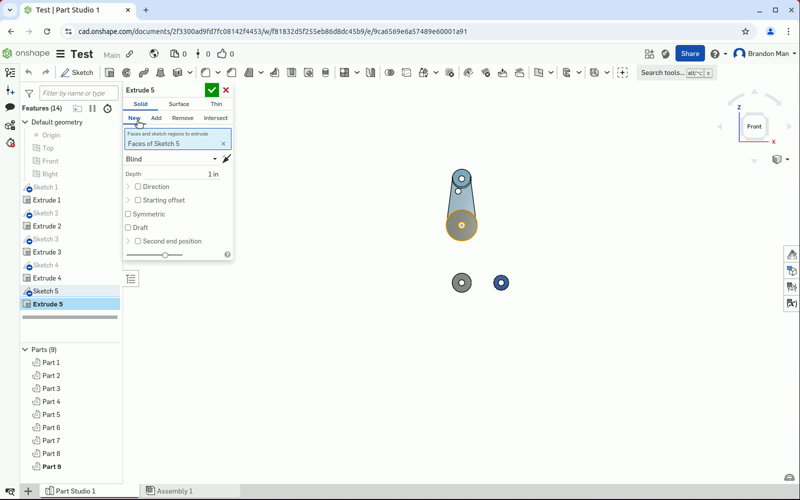
key(tab, 4)
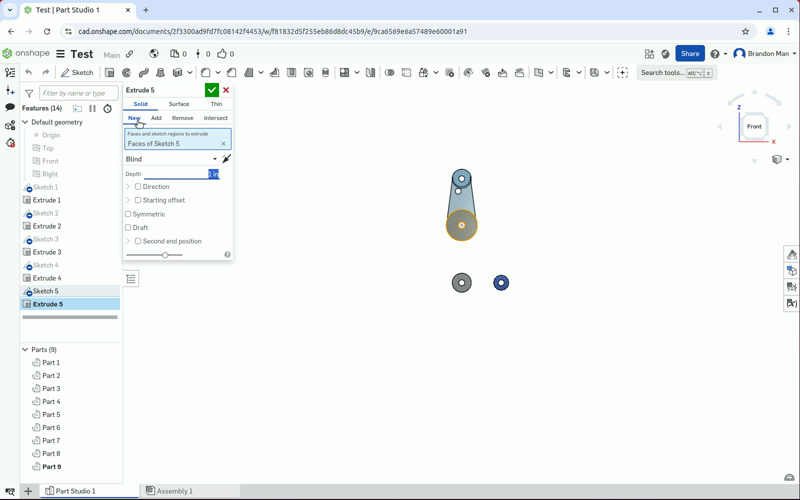
text(0.481)
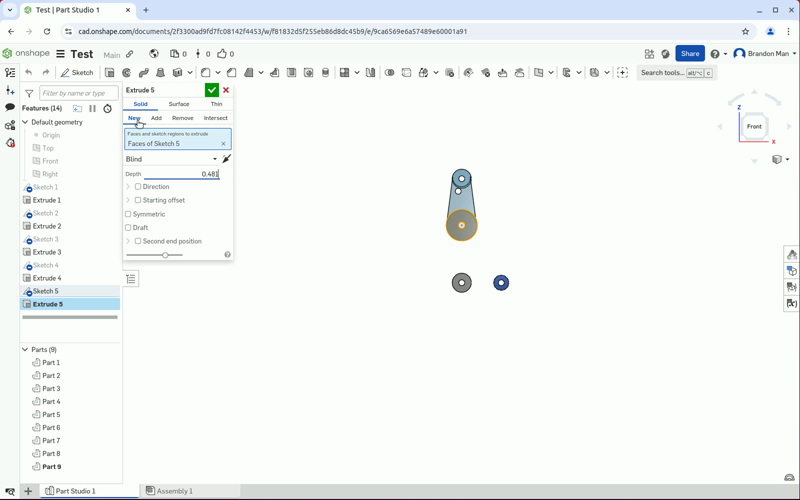
key(enter)
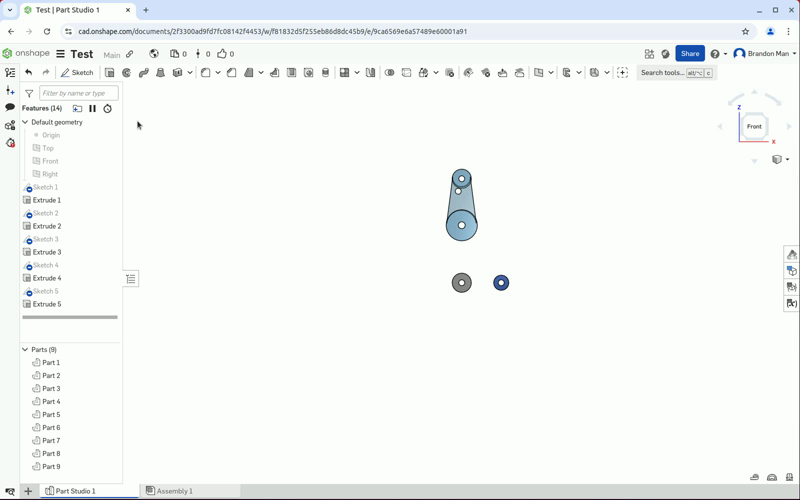
key(shift+h)
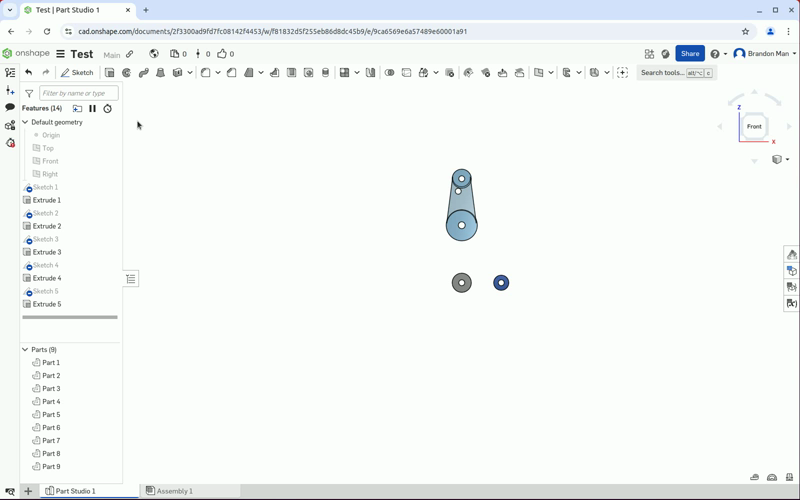
key(shift+h)
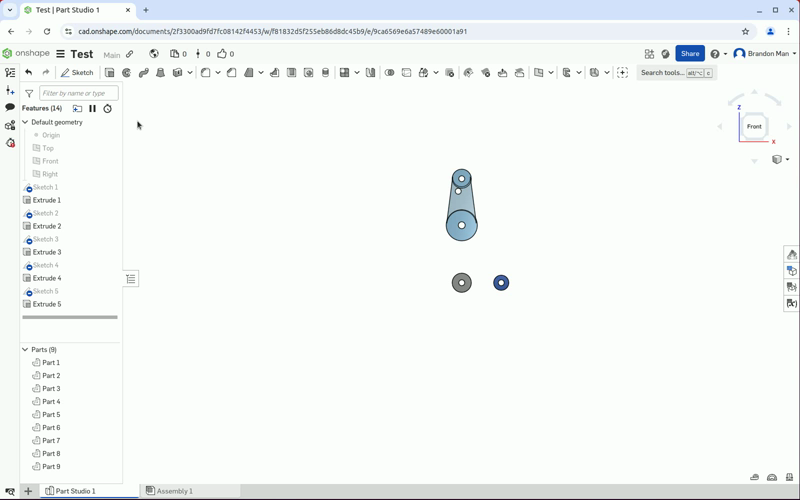
mouse_move(73, 189)
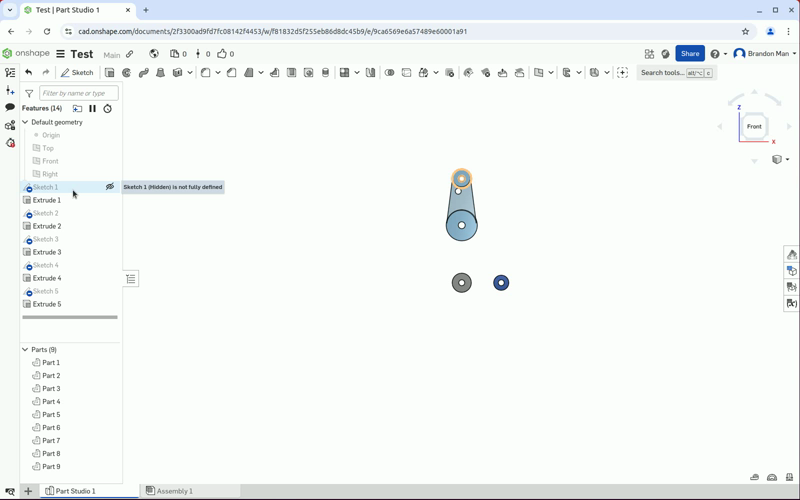
click(73, 189)
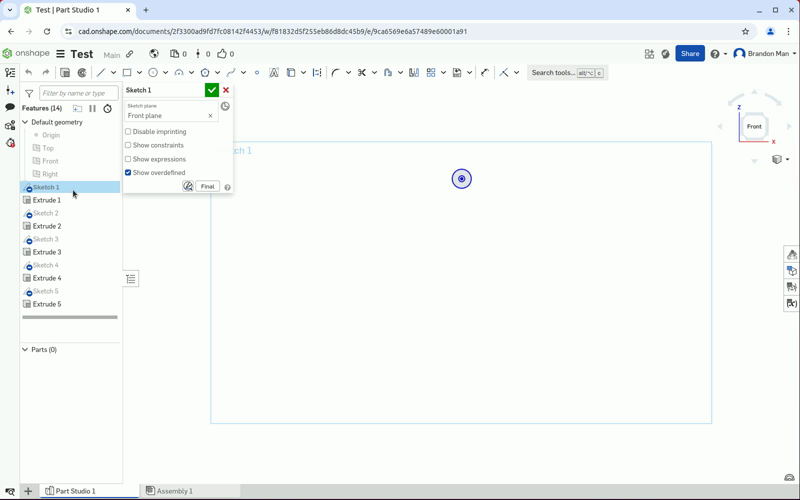
mouse_move(229, 92)
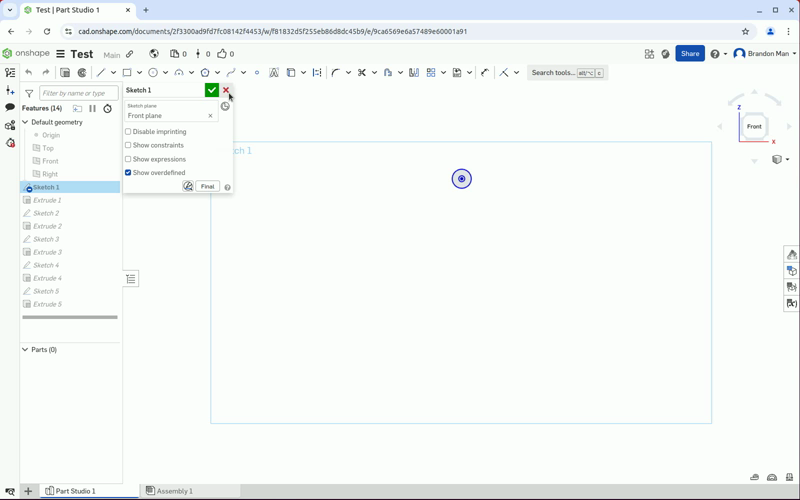
click(229, 92)
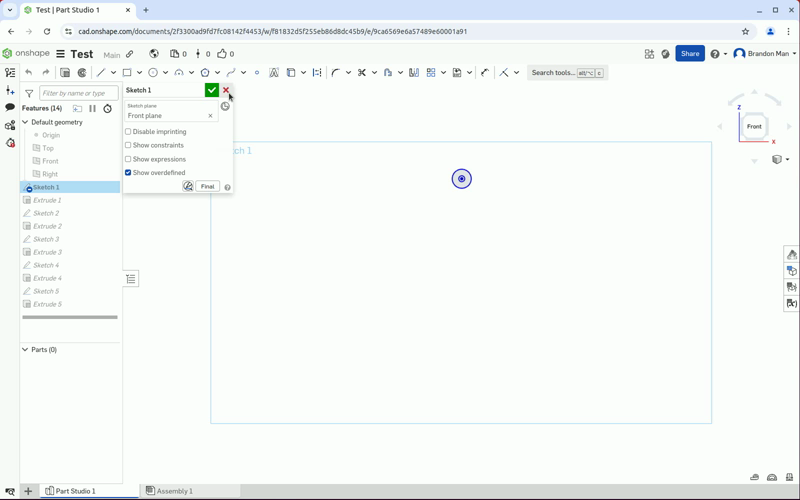
key(shift+s)
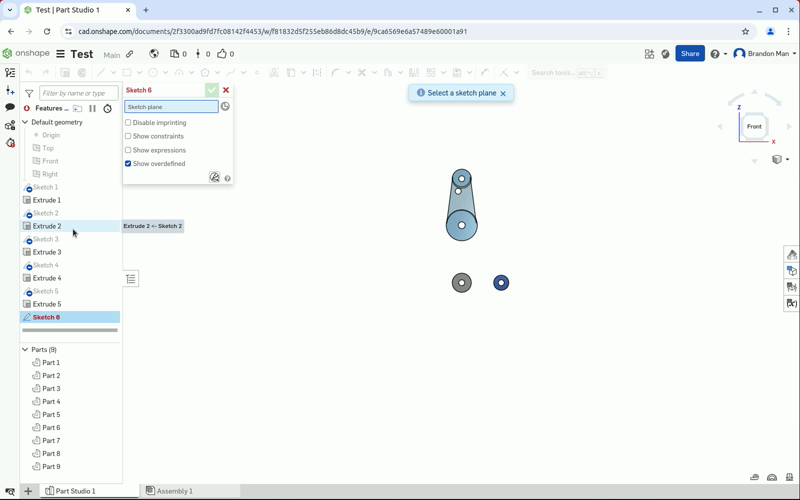
scroll(3)
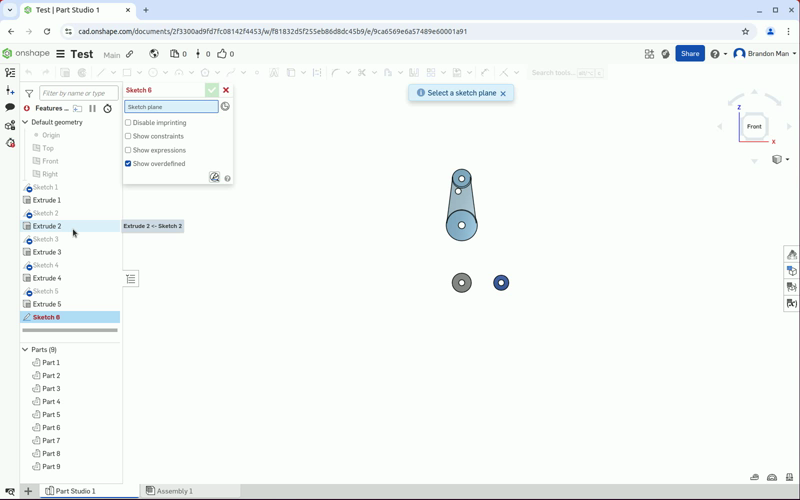
mouse_move(73, 163)
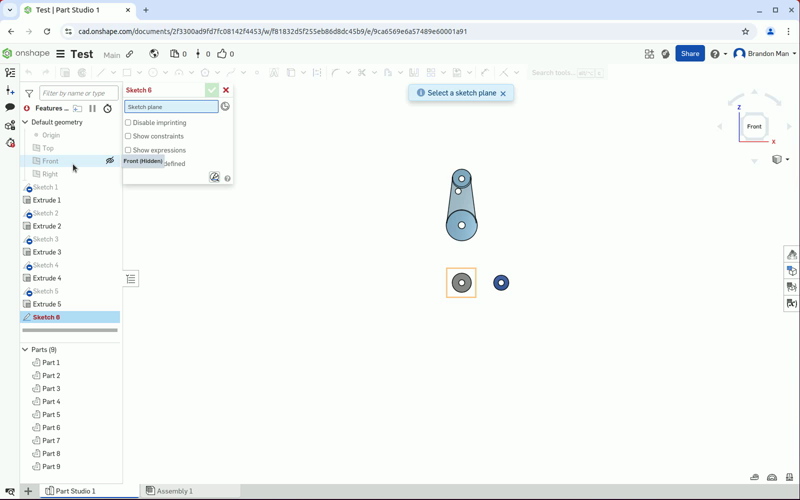
click(73, 163)
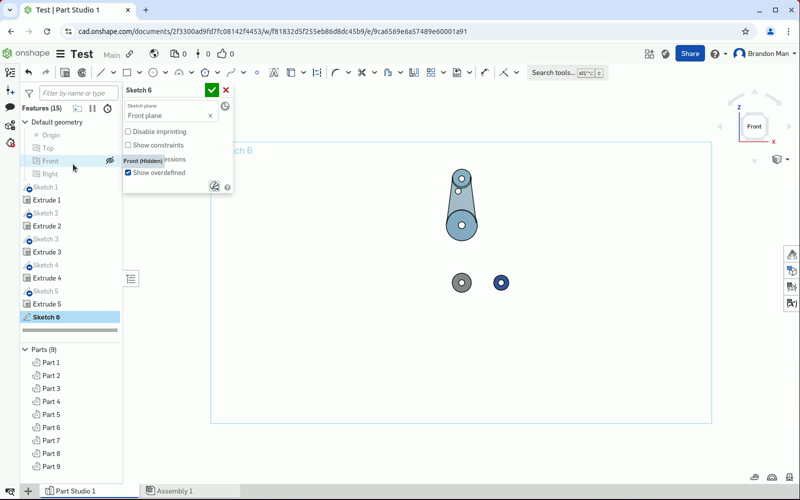
mouse_move(73, 352)
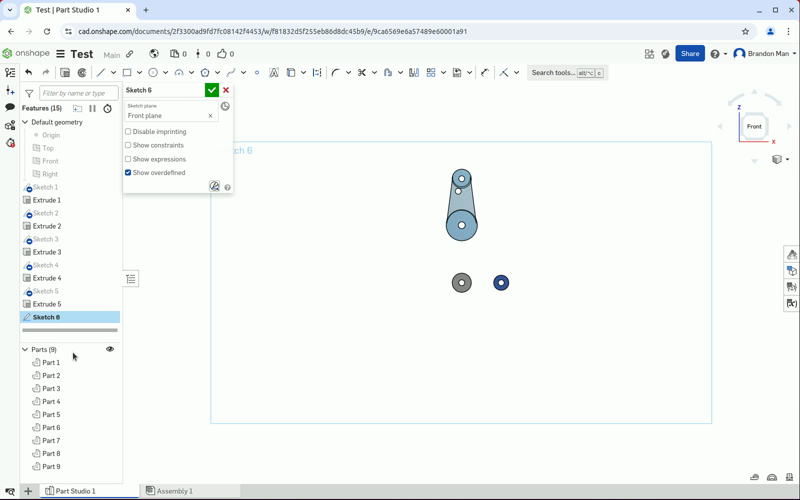
key(y)
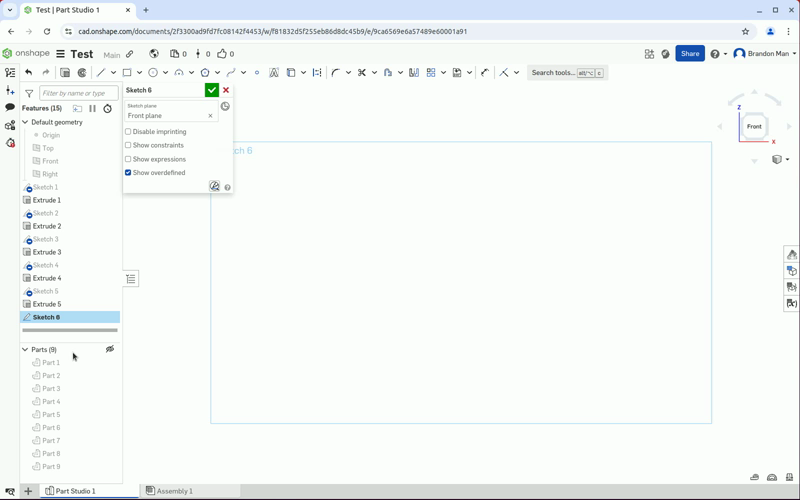
key(l)
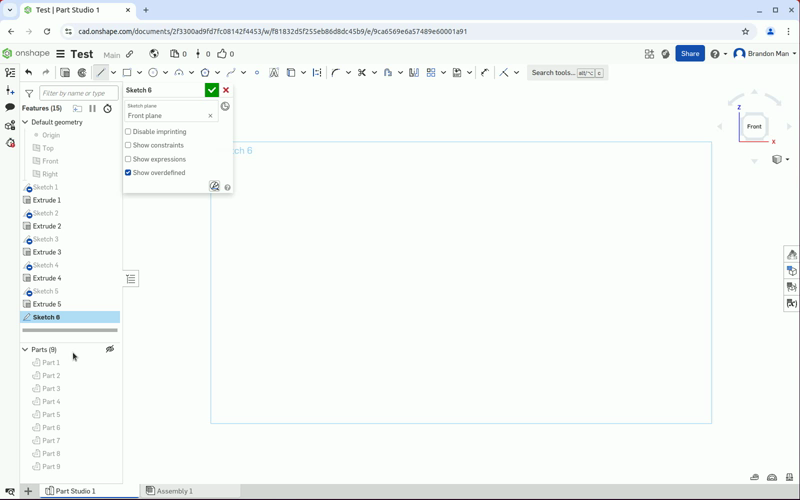
key_down(shift)
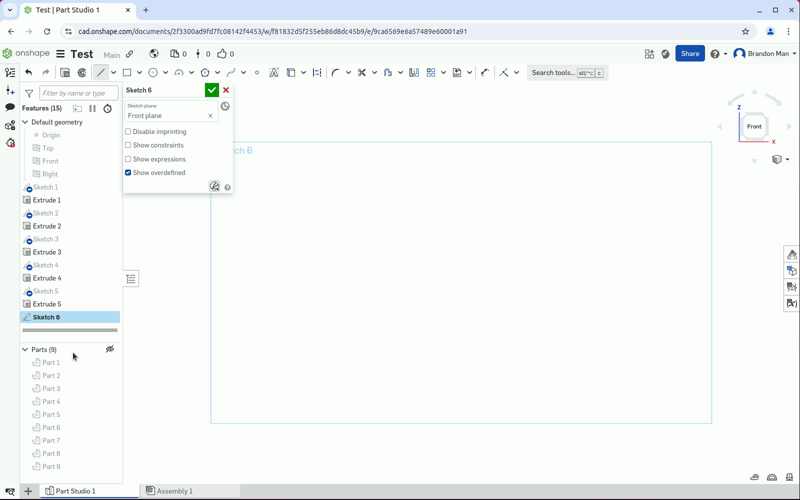
mouse_move(446, 226)
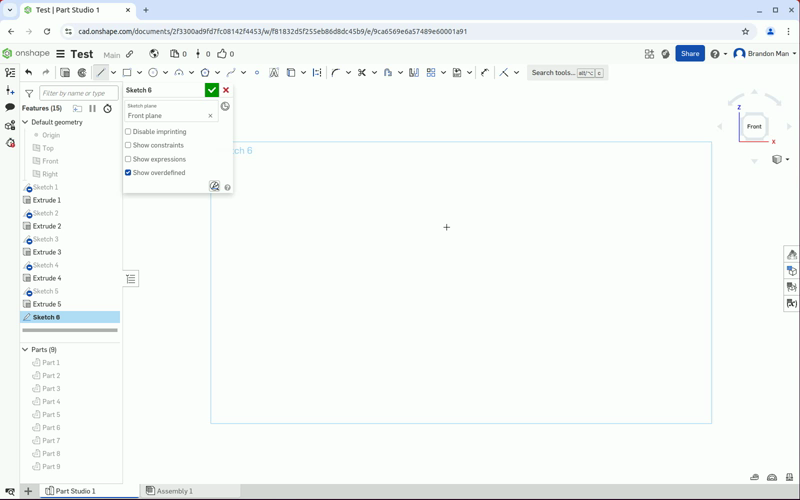
click(446, 226)
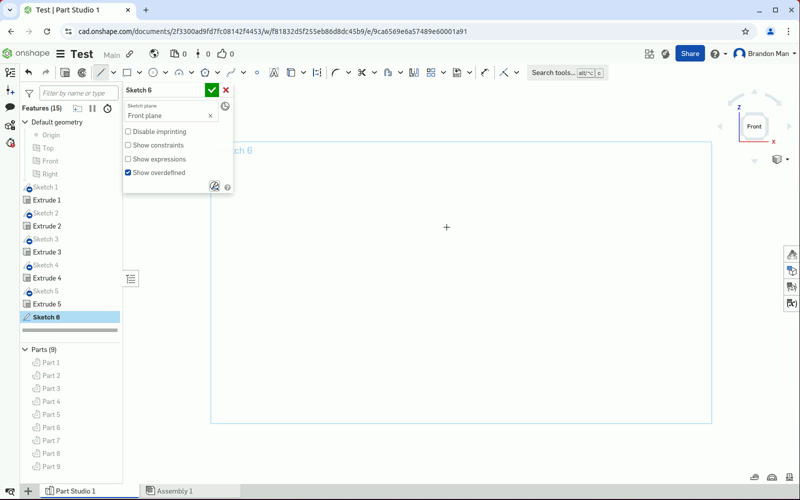
key_up(shift)
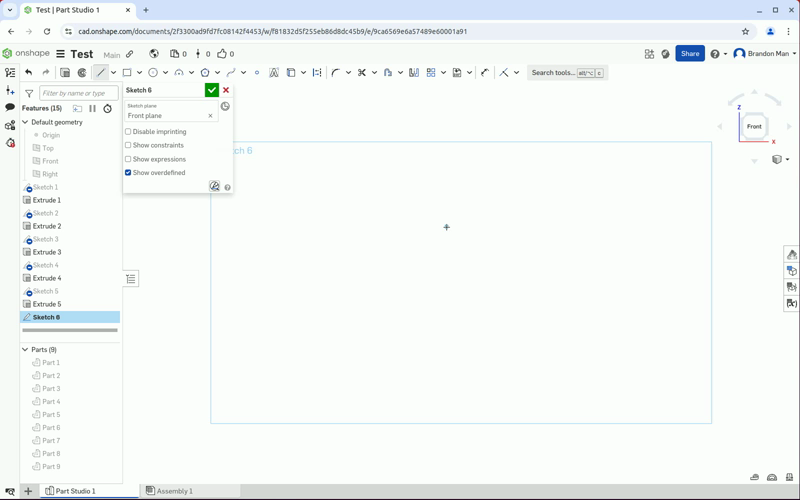
key_down(shift)
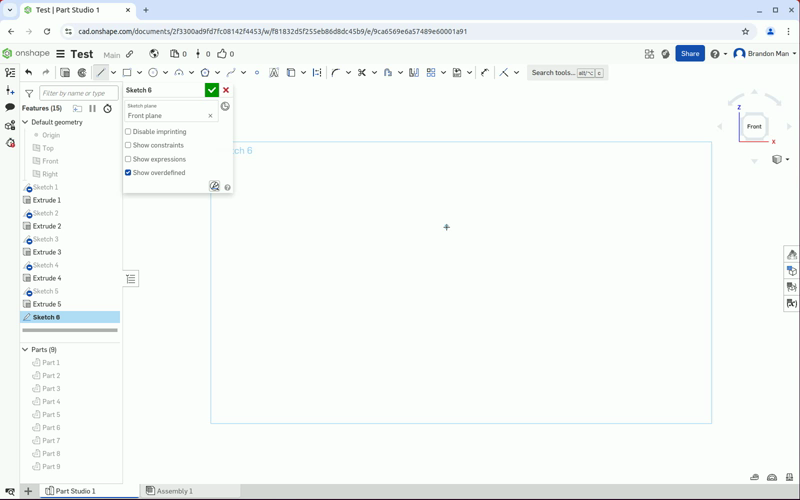
mouse_move(476, 226)
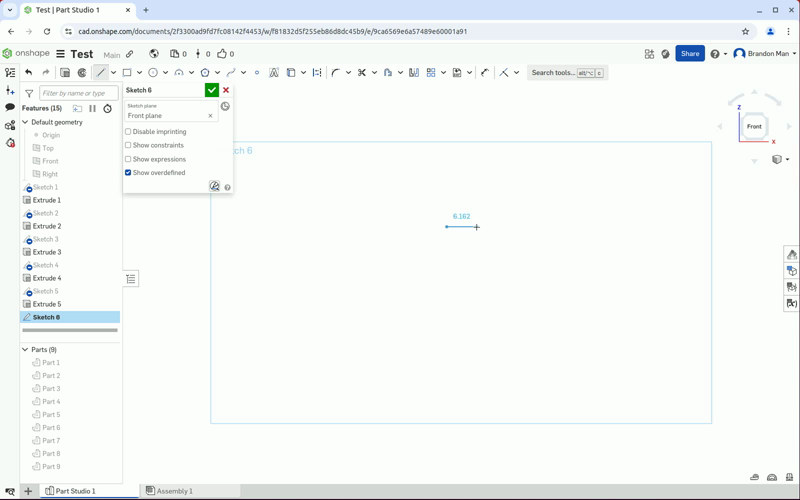
mouse_move(452, 284)
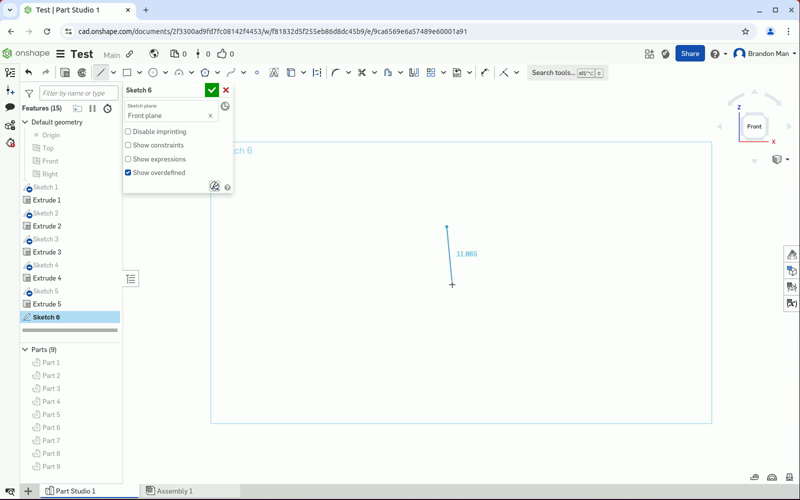
click(452, 284)
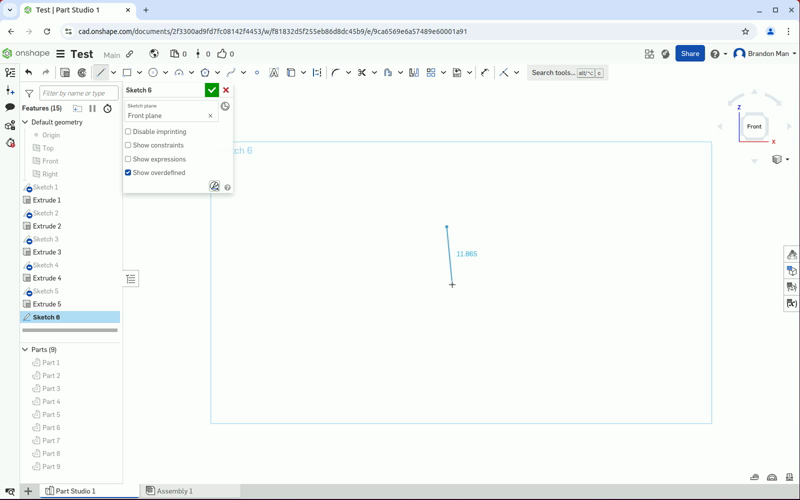
key_up(shift)
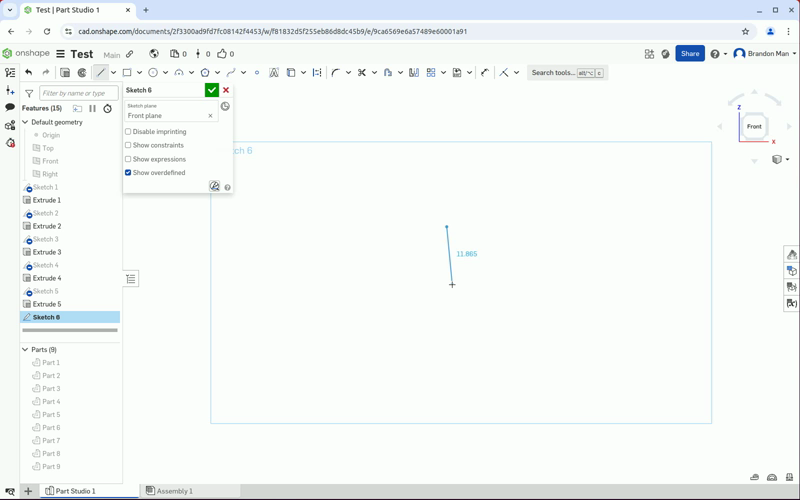
key(esc)
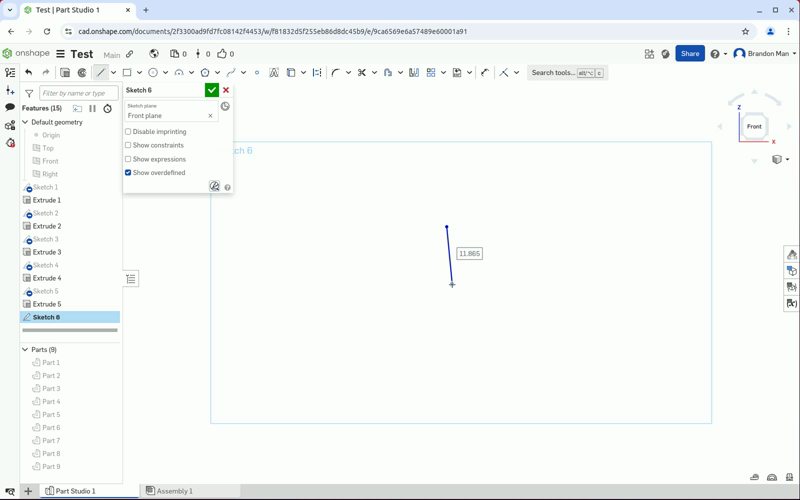
key(a)
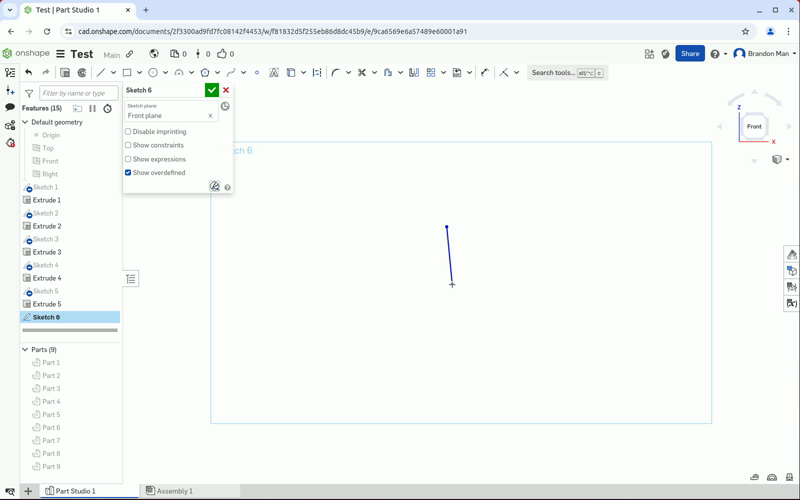
mouse_move(452, 284)
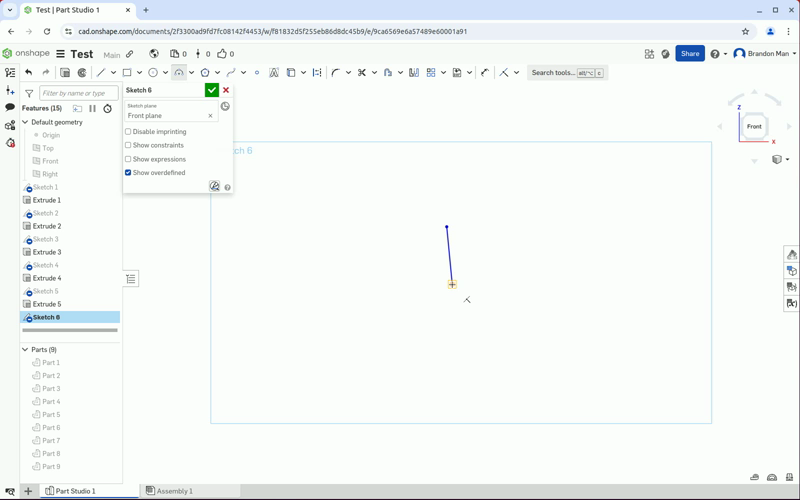
click(452, 284)
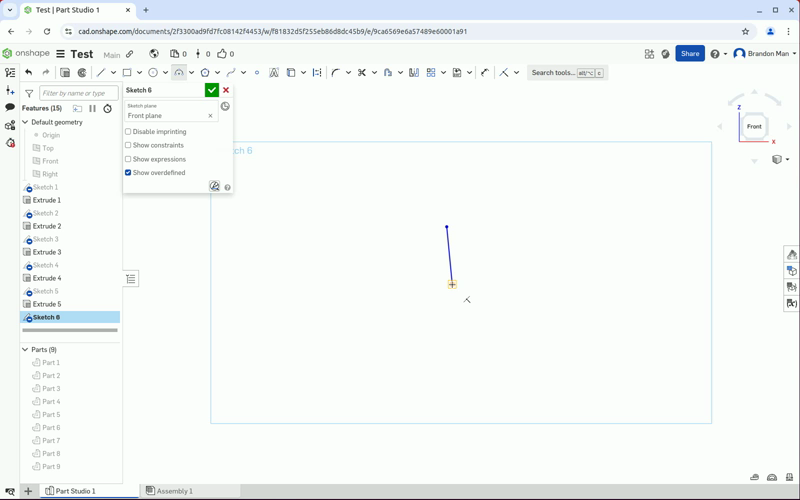
key_down(shift)
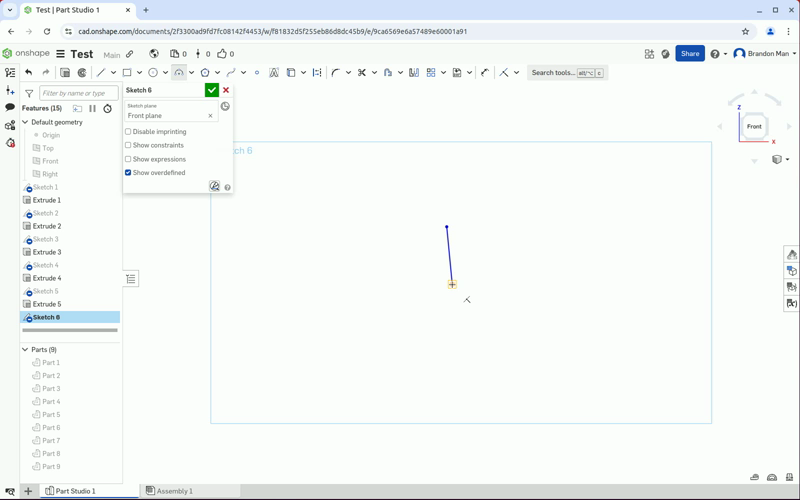
mouse_move(461, 291)
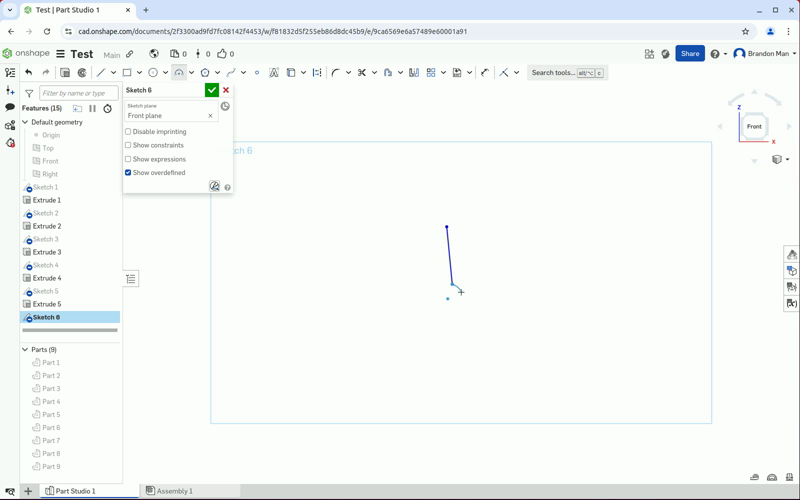
click(461, 291)
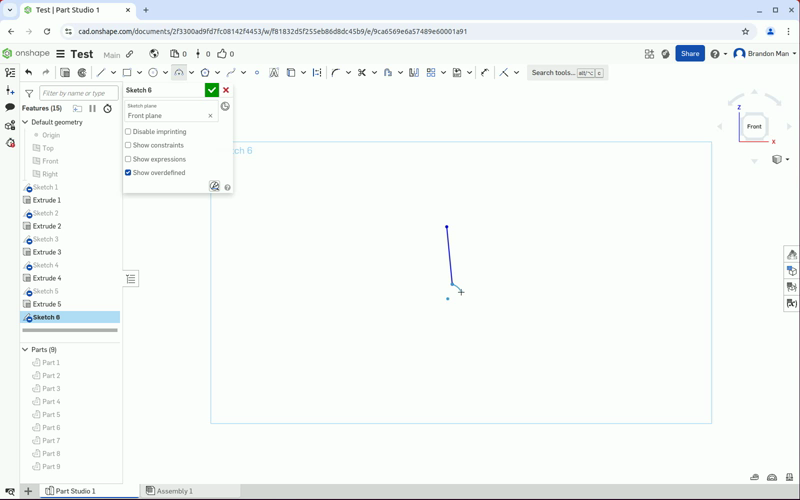
mouse_move(466, 276)
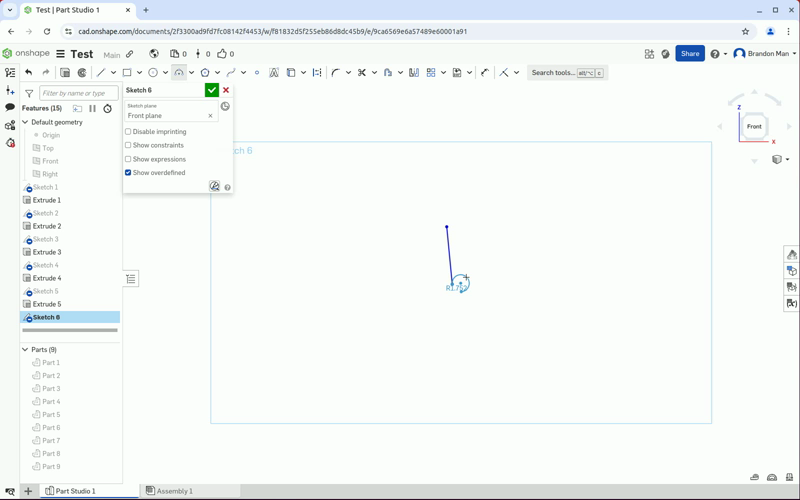
click(466, 276)
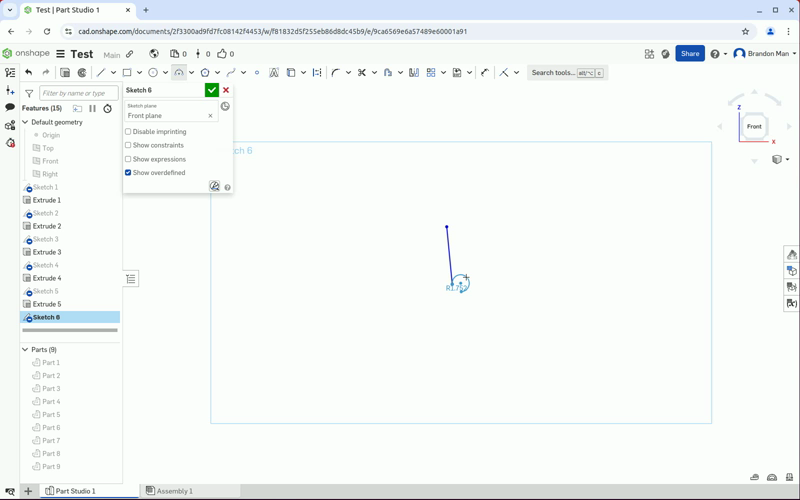
key_up(shift)
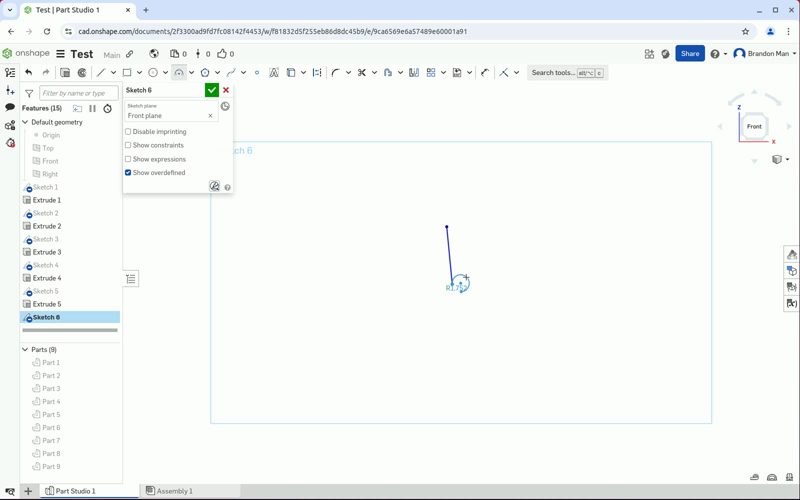
key(esc)
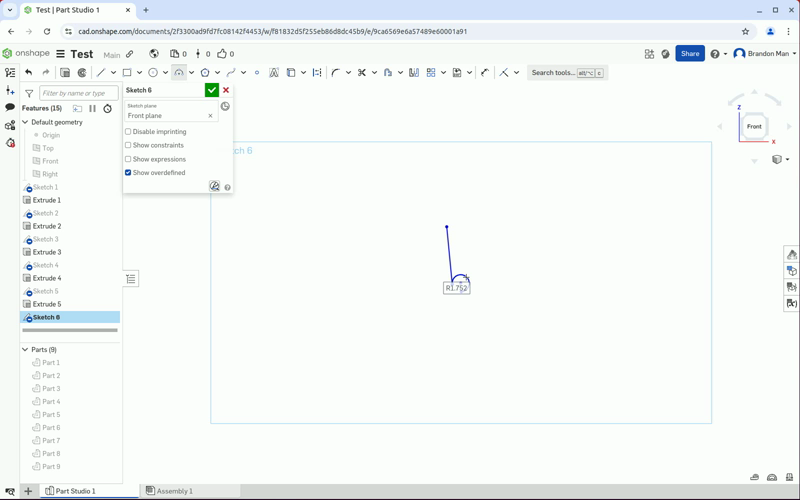
key(l)
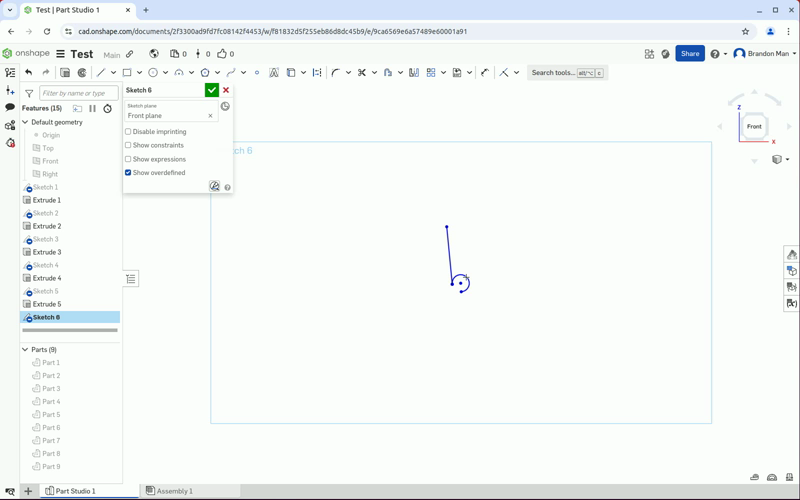
mouse_move(461, 291)
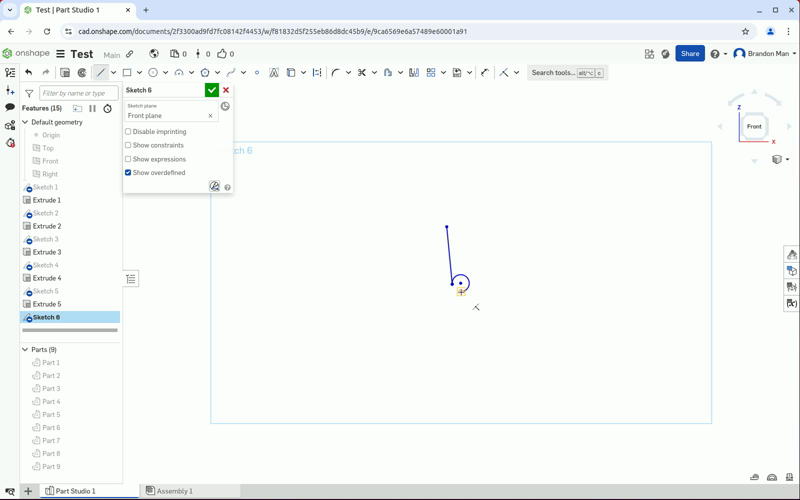
click(461, 291)
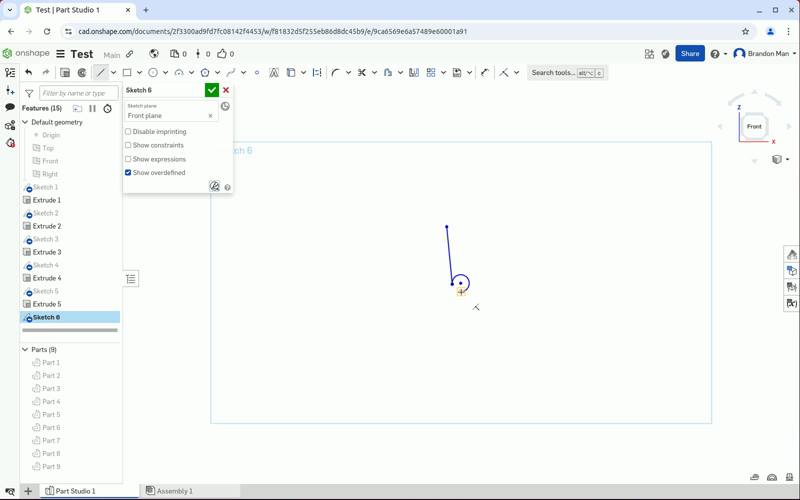
key_down(shift)
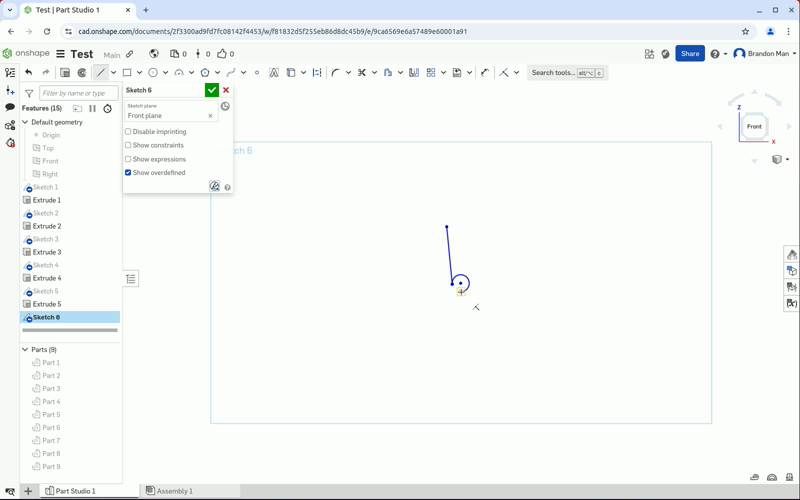
mouse_move(491, 291)
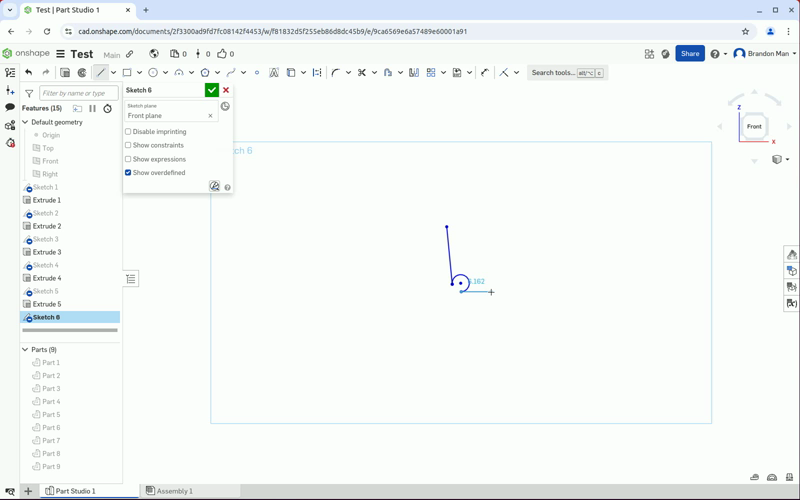
mouse_move(502, 290)
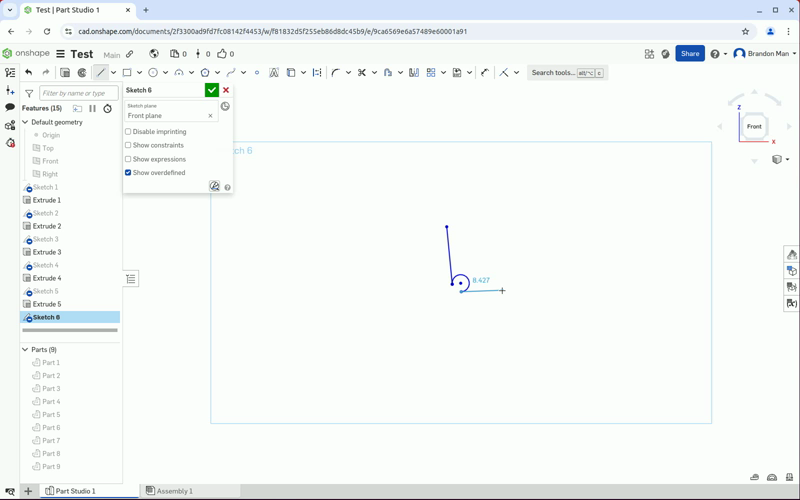
click(502, 290)
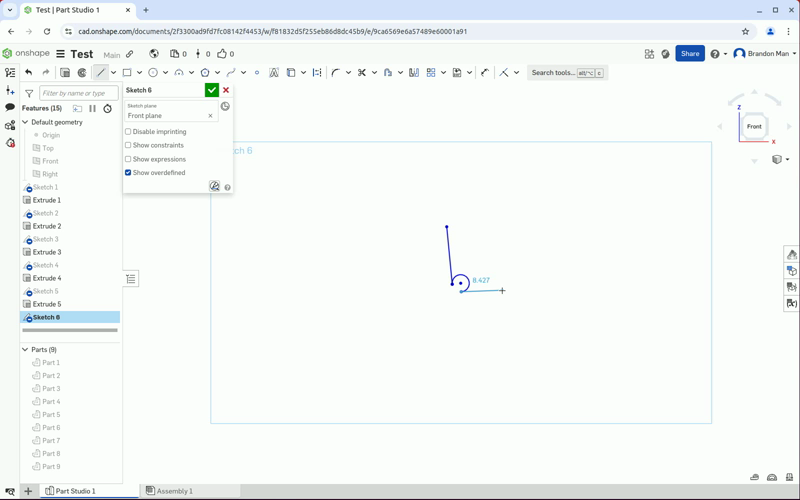
key_up(shift)
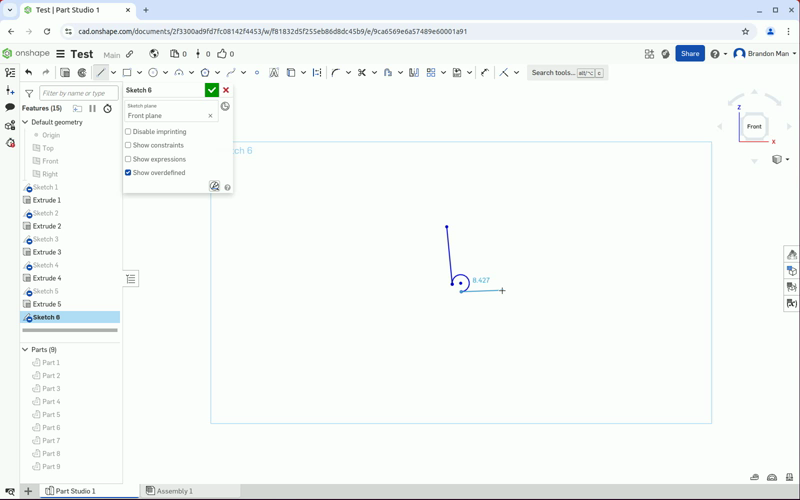
key(esc)
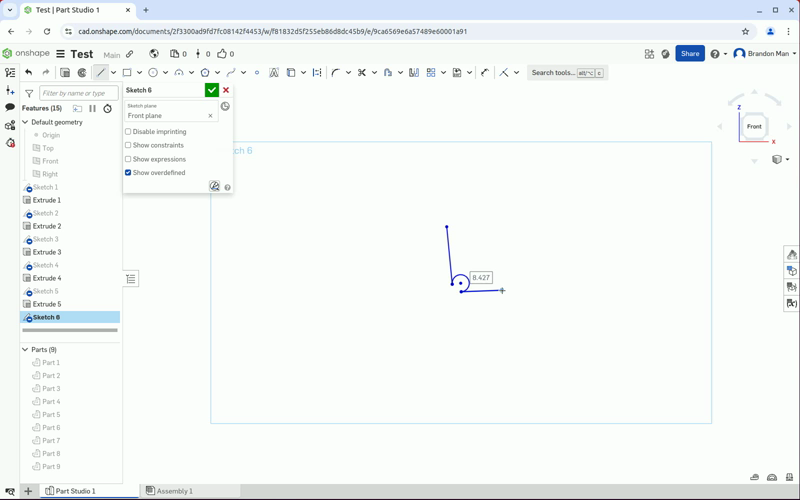
key(a)
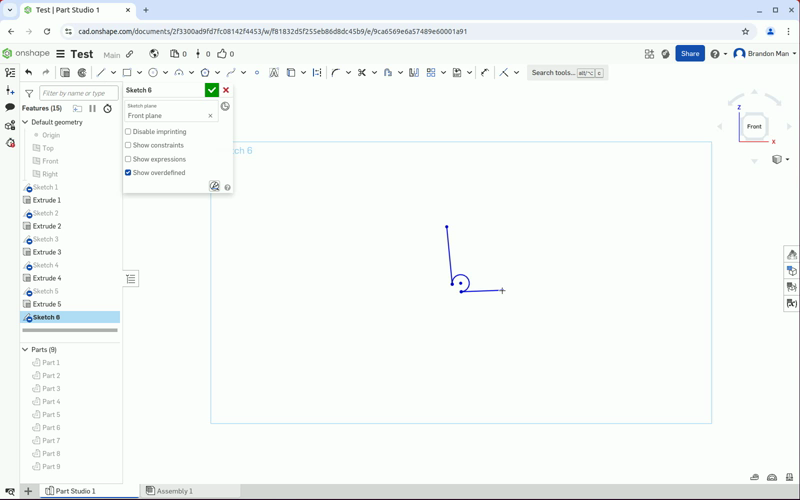
mouse_move(502, 290)
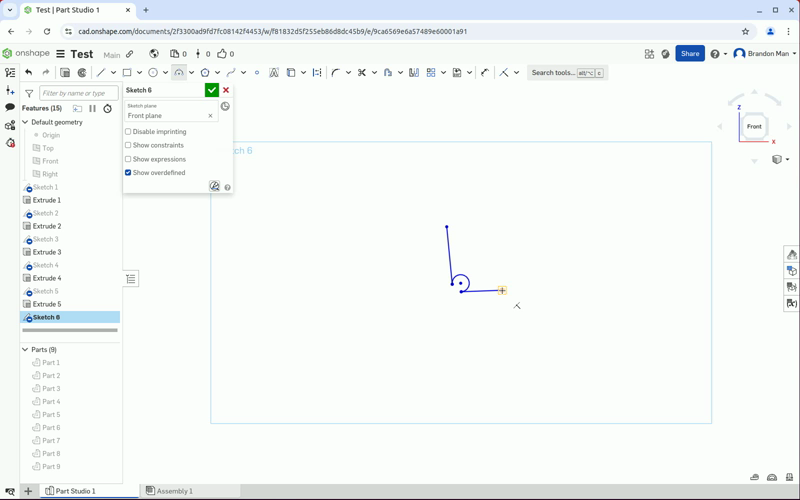
click(502, 290)
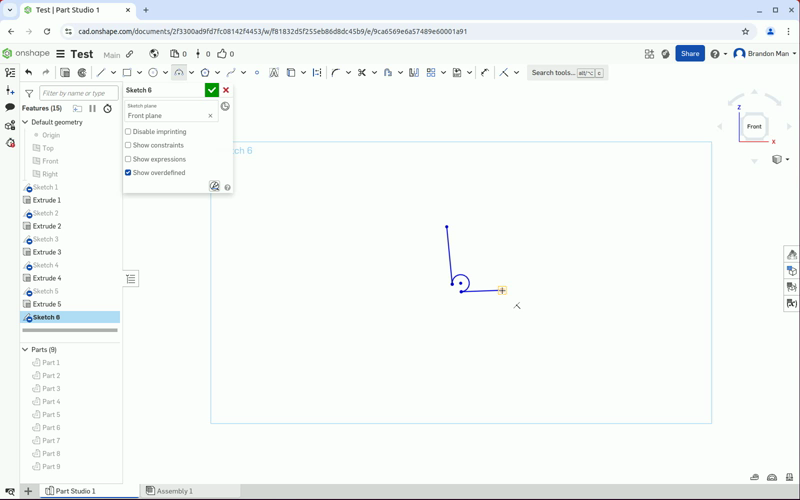
key_down(shift)
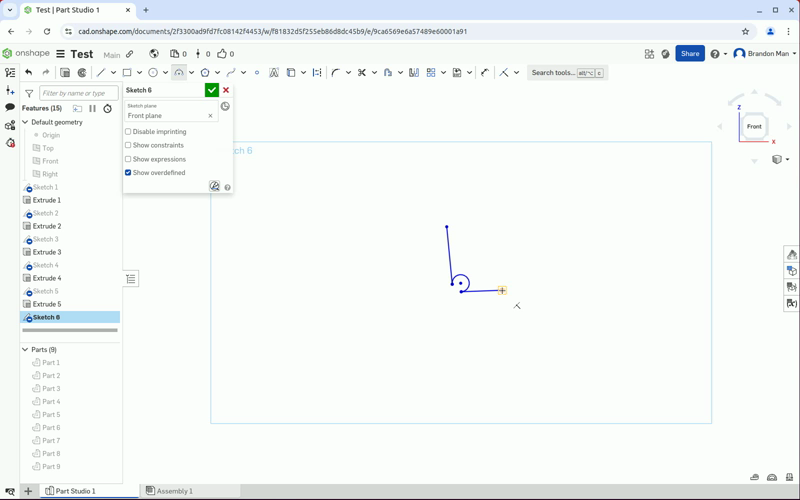
mouse_move(502, 276)
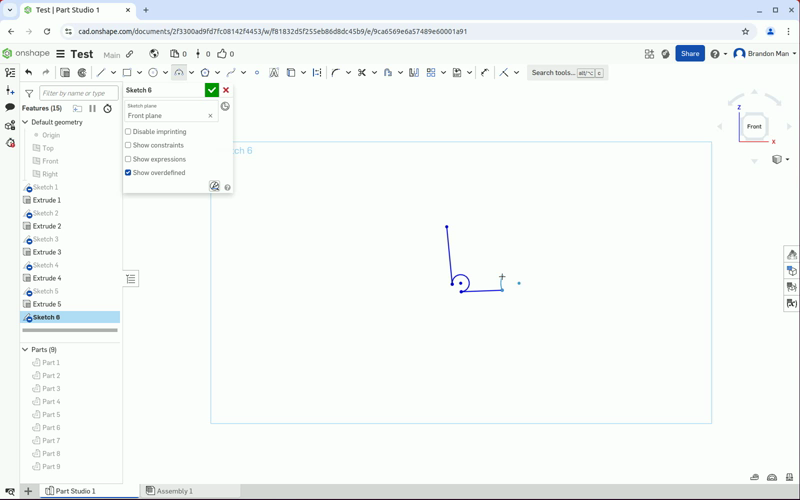
click(502, 276)
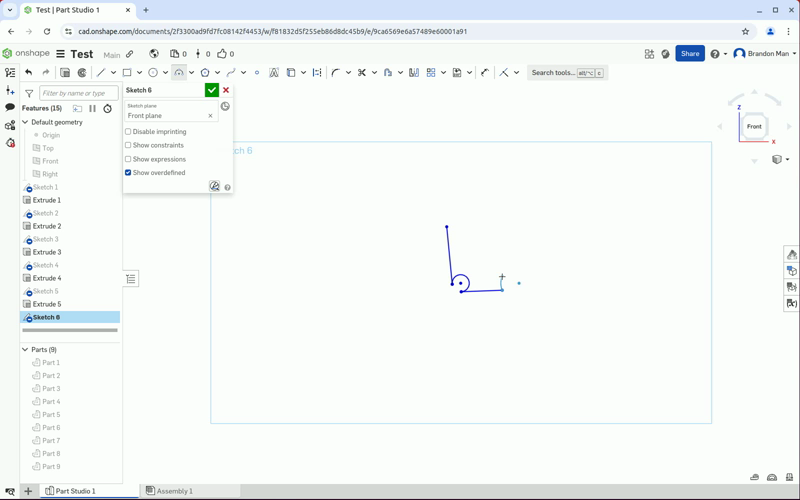
mouse_move(494, 282)
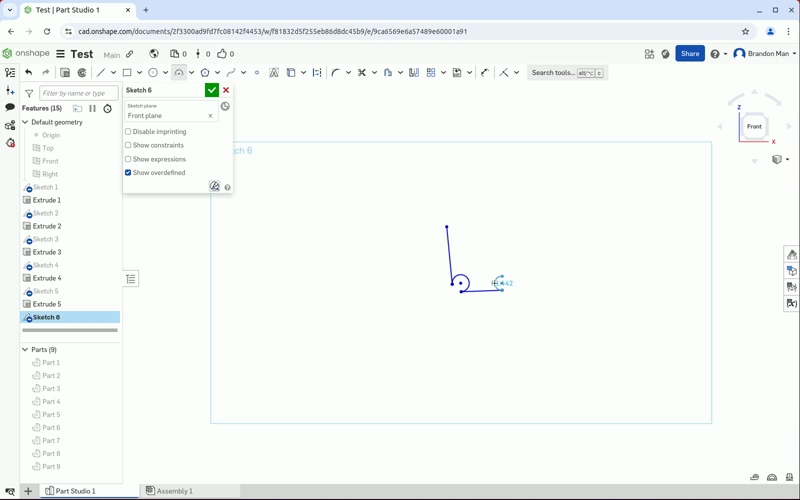
click(494, 282)
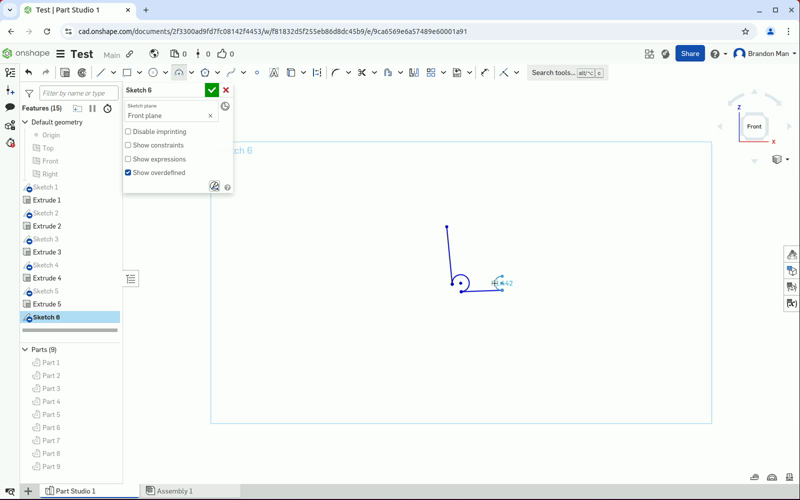
key_up(shift)
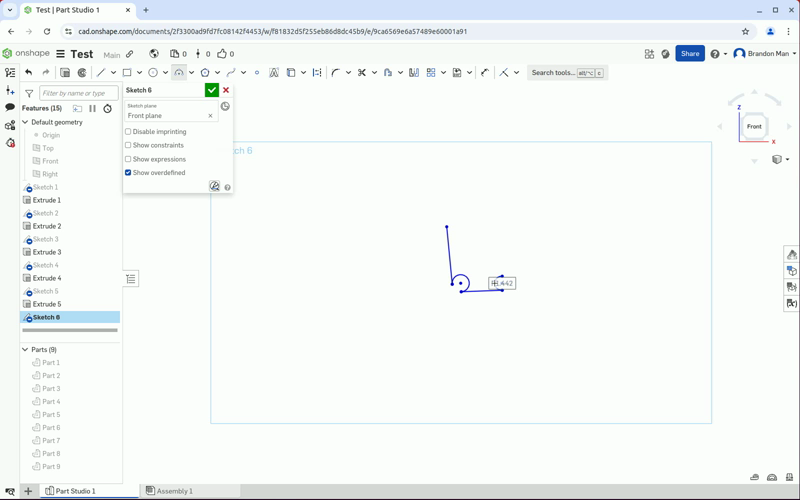
key(esc)
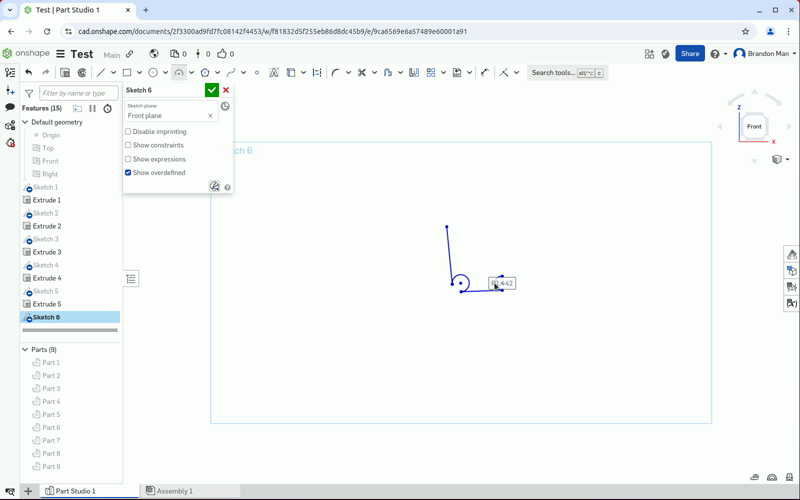
key(l)
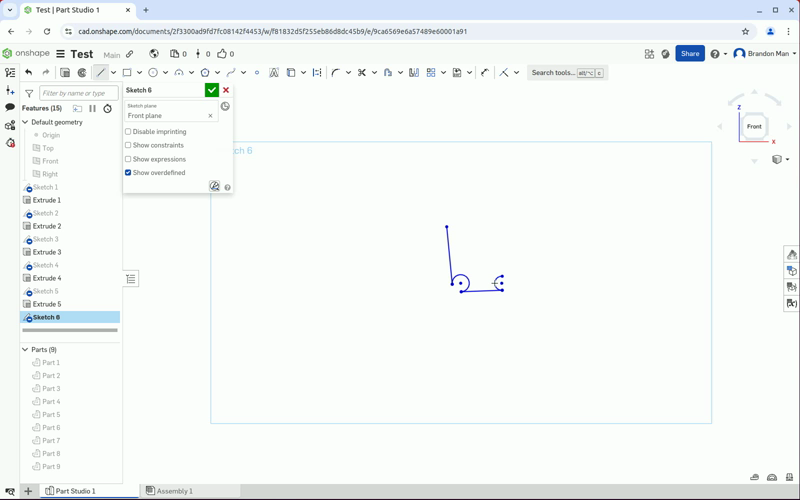
mouse_move(502, 276)
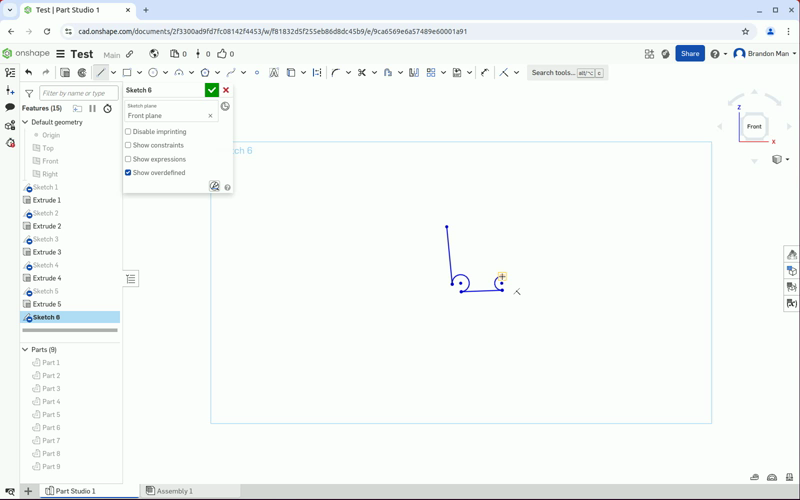
click(502, 276)
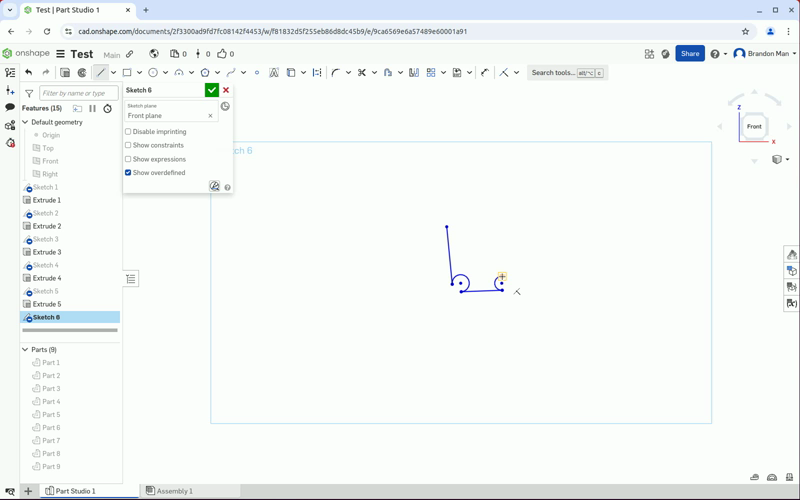
key_down(shift)
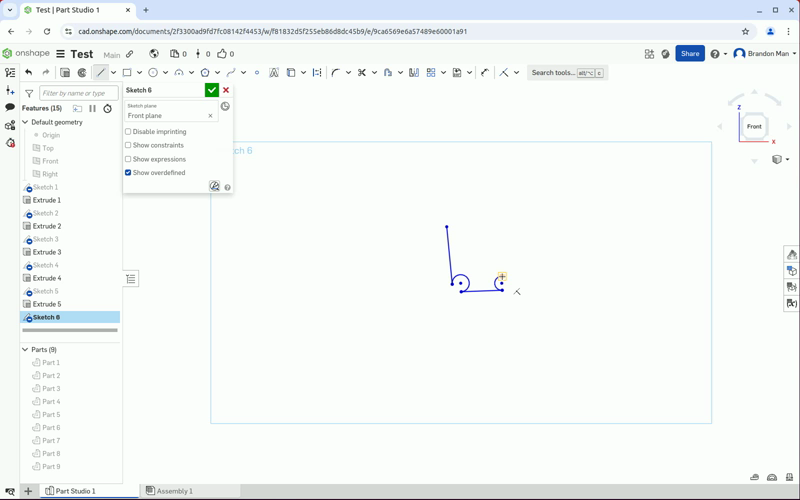
mouse_move(532, 276)
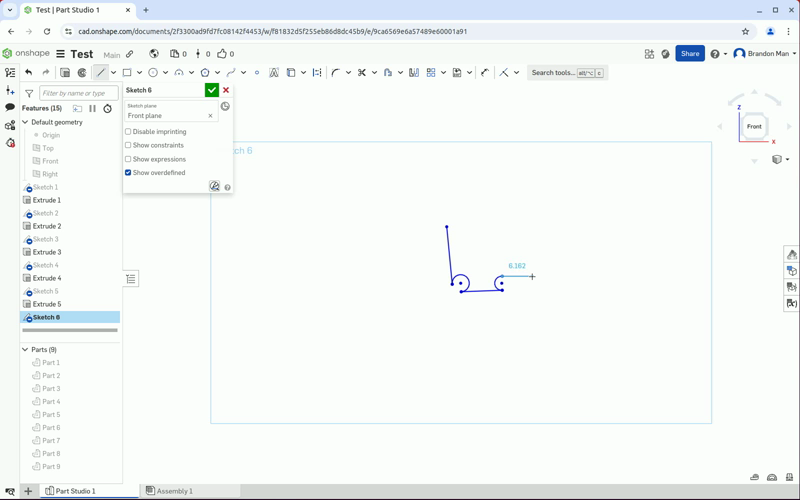
mouse_move(478, 275)
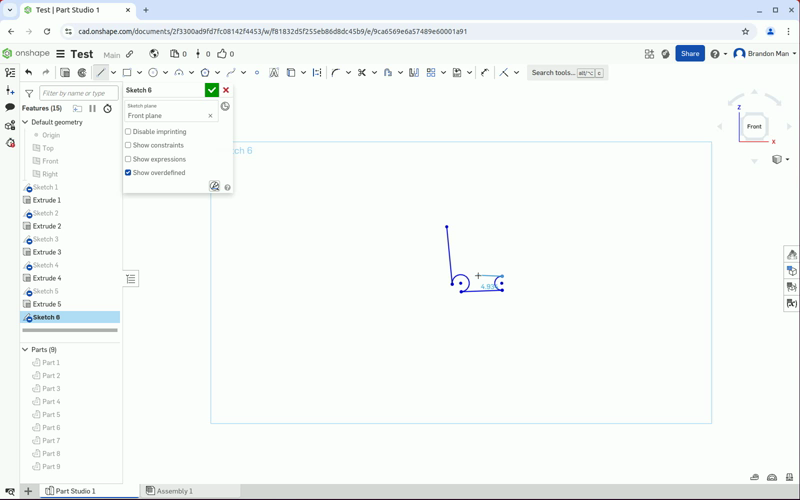
click(478, 275)
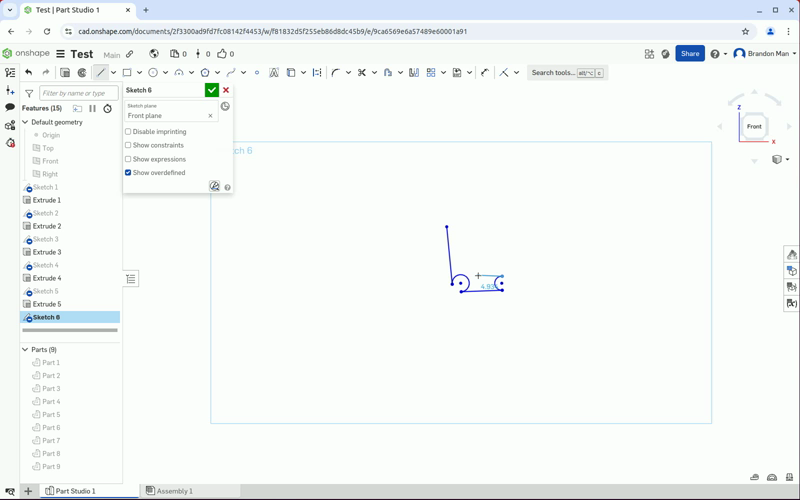
key_up(shift)
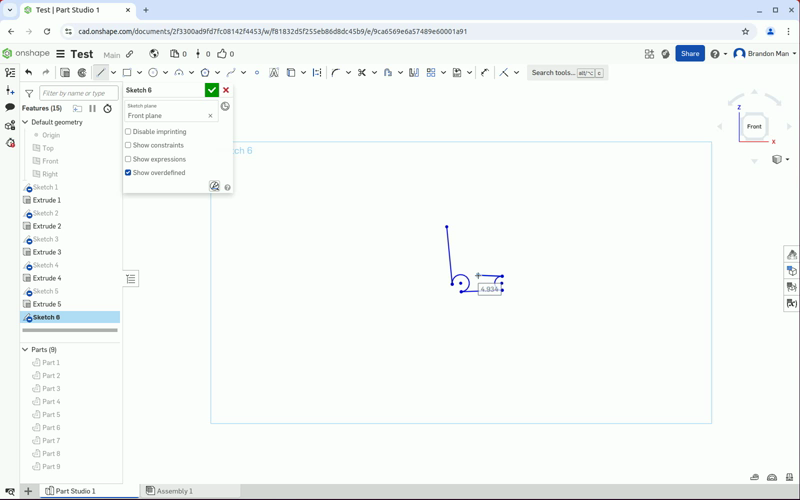
key(esc)
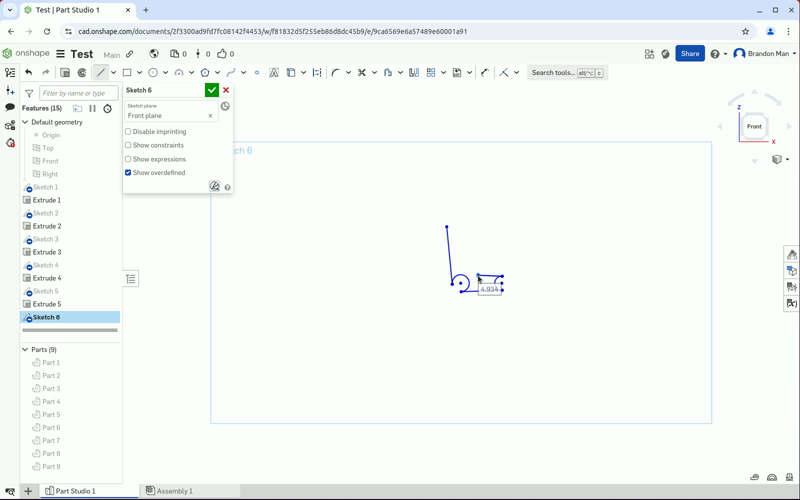
key(a)
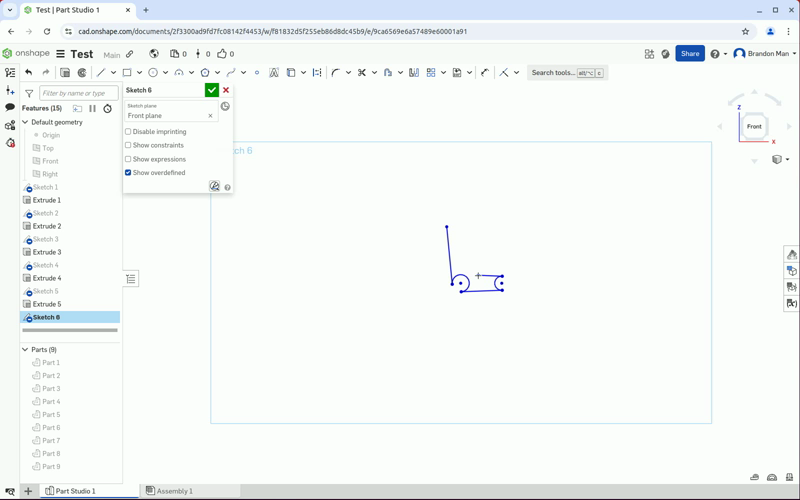
mouse_move(478, 275)
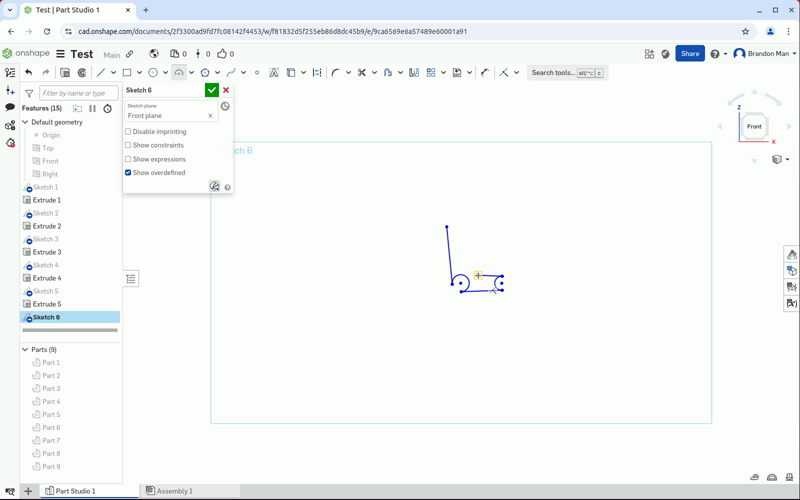
click(478, 275)
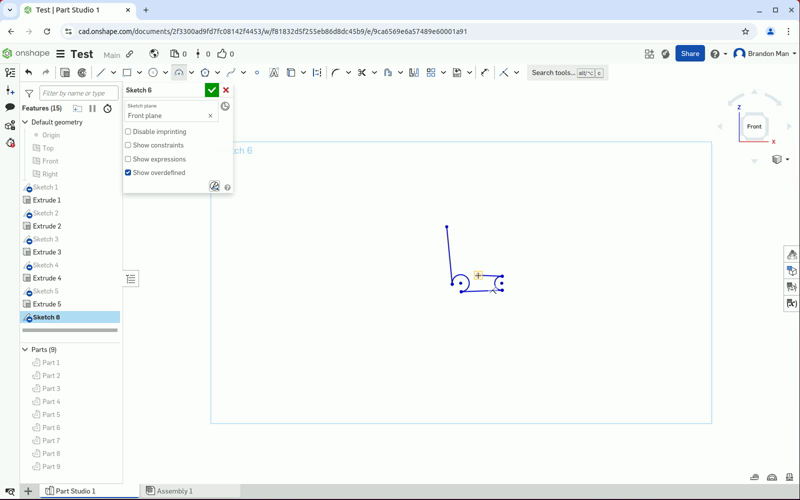
key_down(shift)
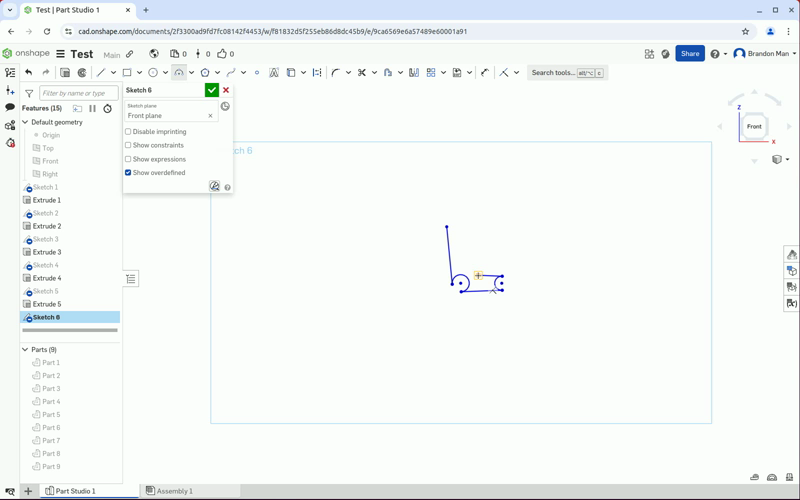
mouse_move(471, 267)
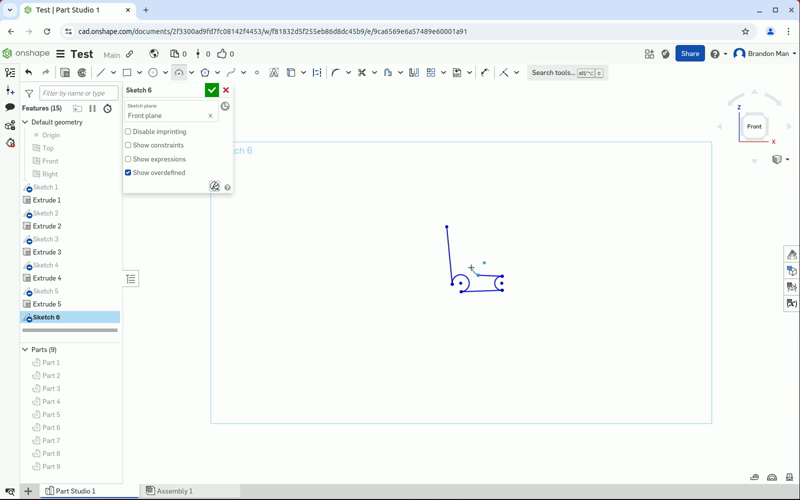
click(471, 267)
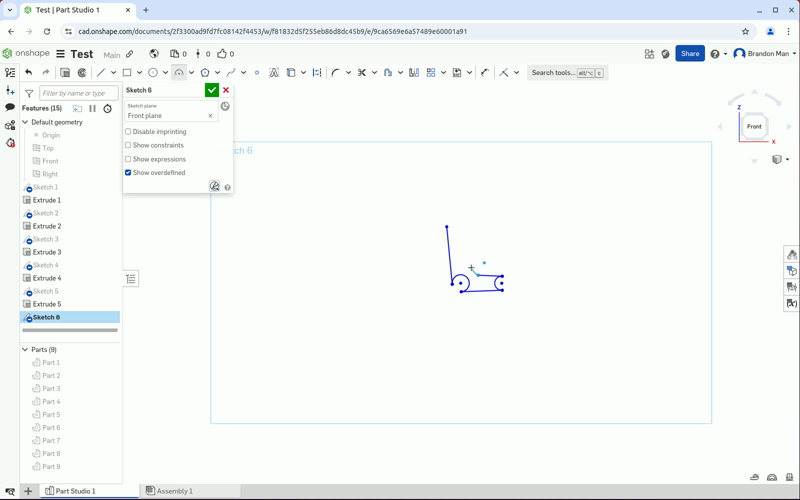
mouse_move(472, 272)
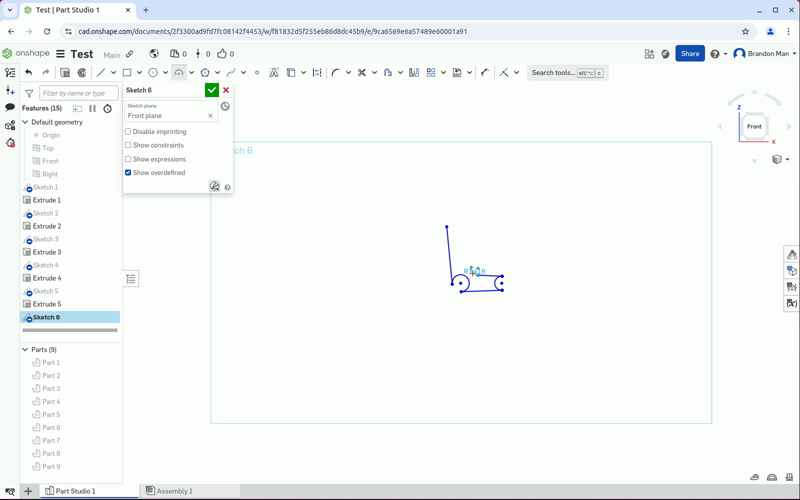
click(472, 272)
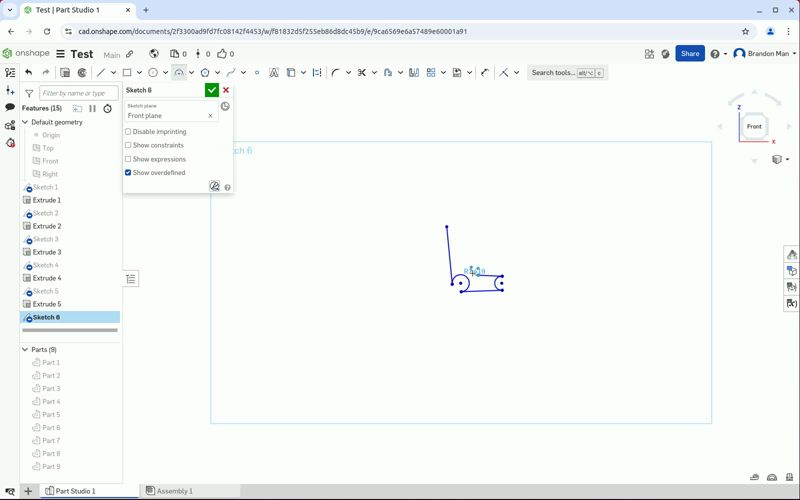
key_up(shift)
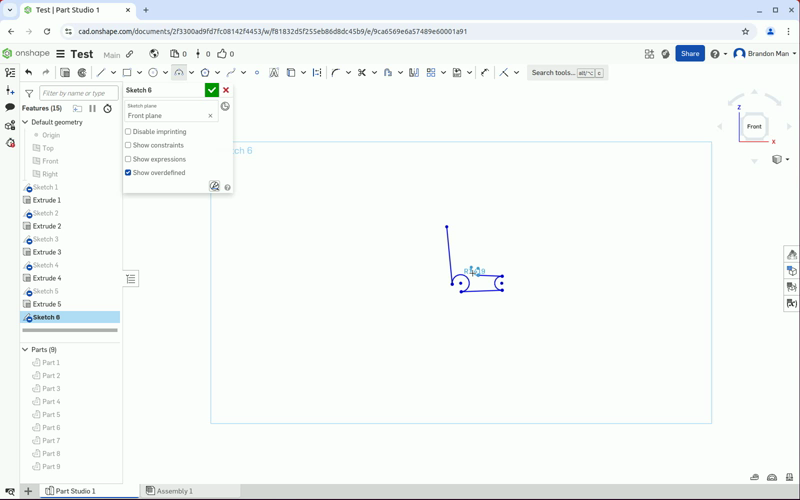
key(esc)
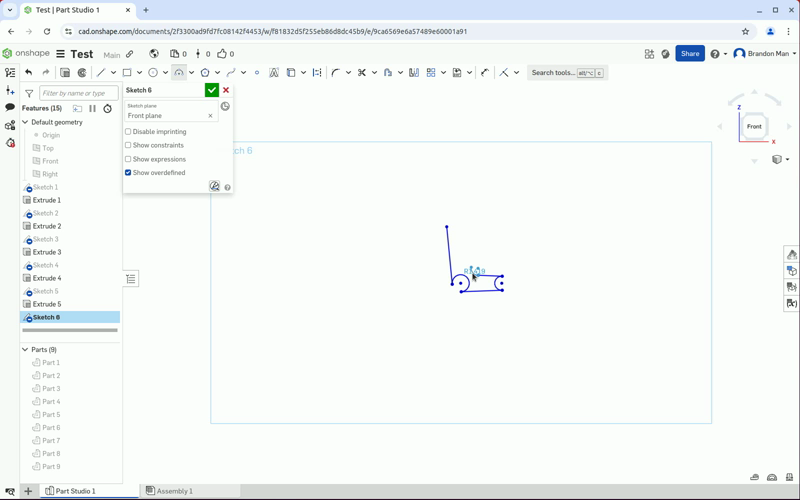
key(l)
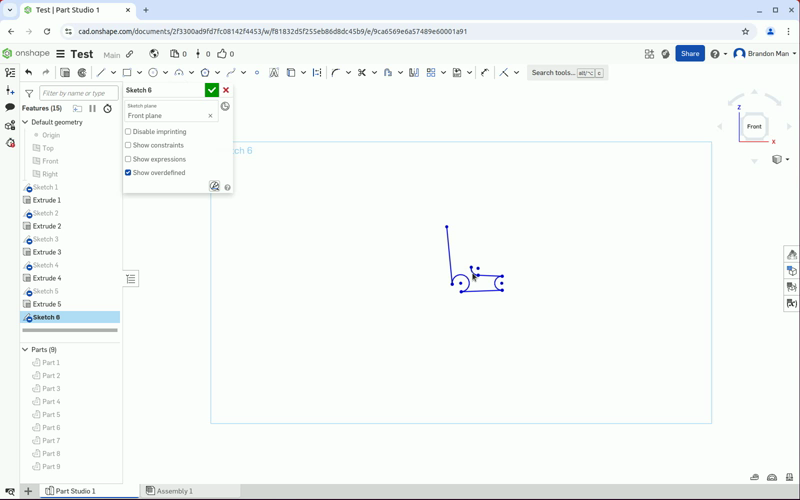
mouse_move(471, 267)
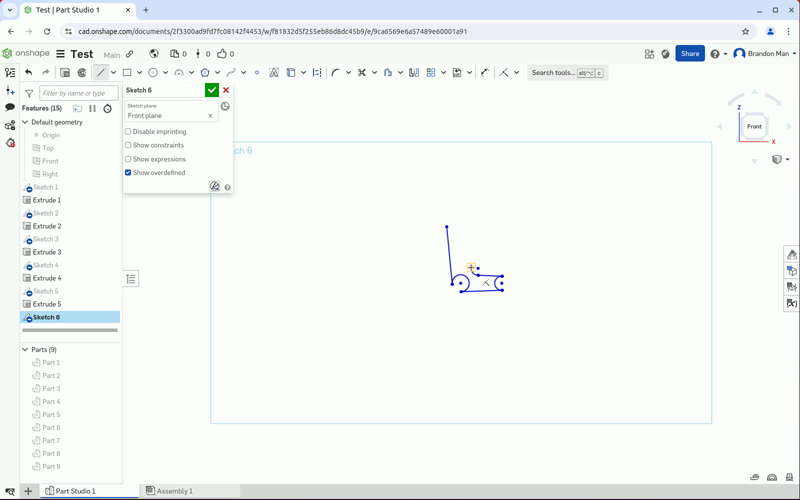
click(471, 267)
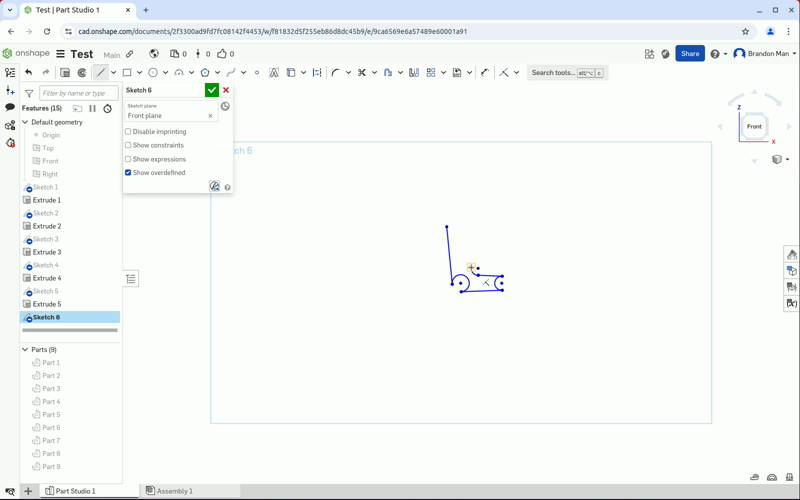
key_down(shift)
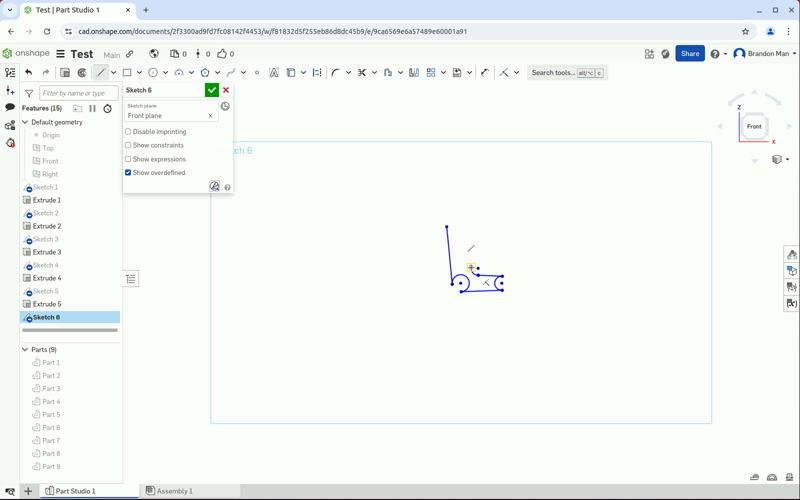
mouse_move(501, 267)
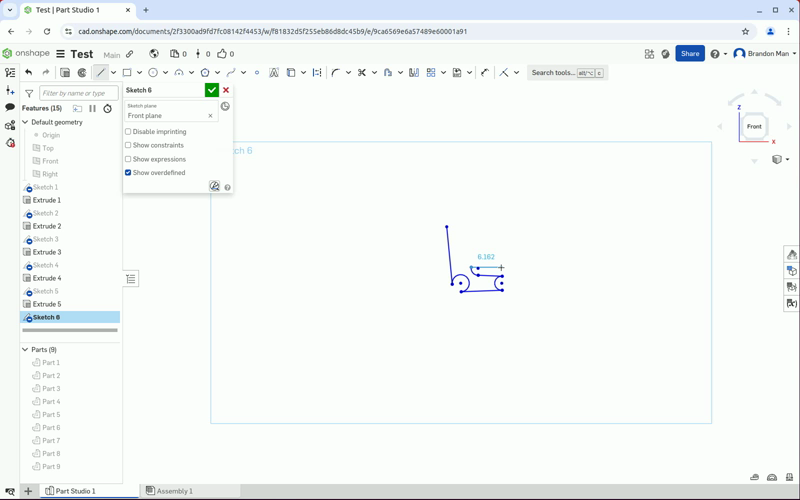
mouse_move(475, 227)
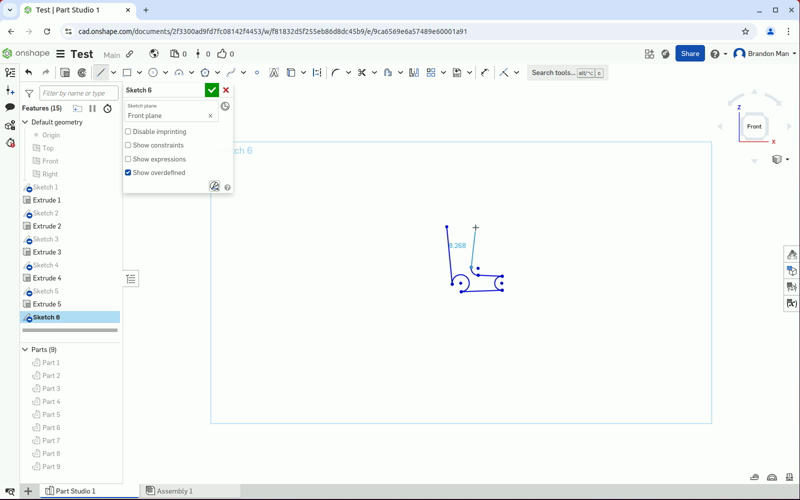
click(475, 227)
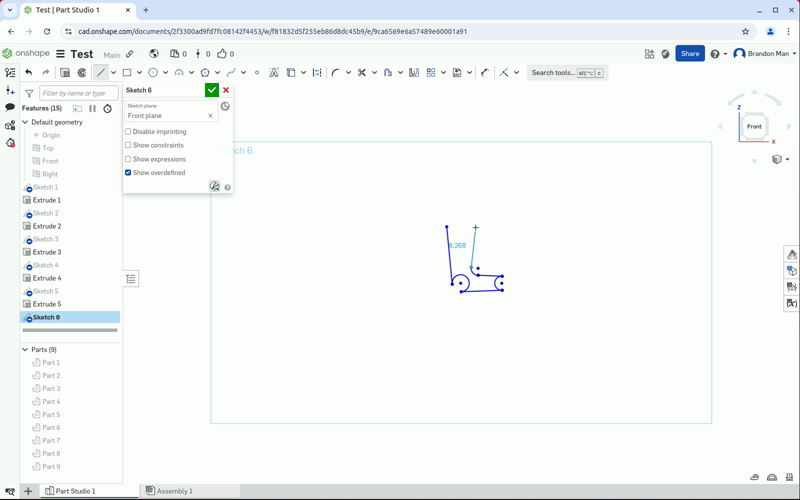
key_up(shift)
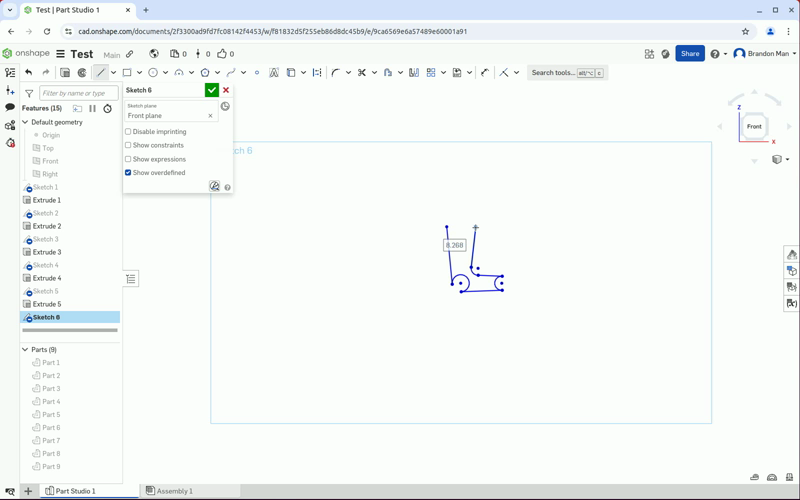
key(esc)
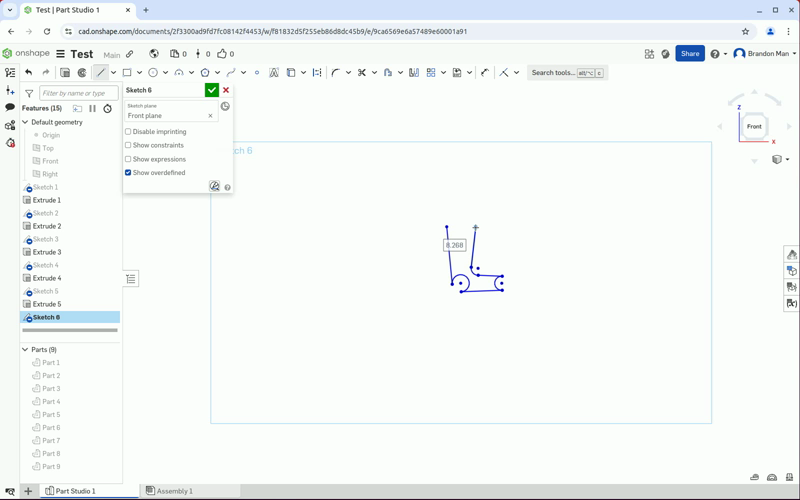
key(a)
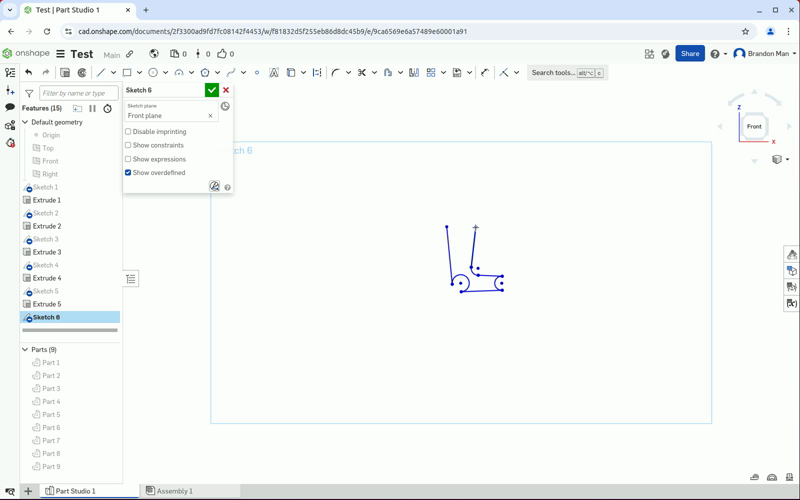
mouse_move(475, 227)
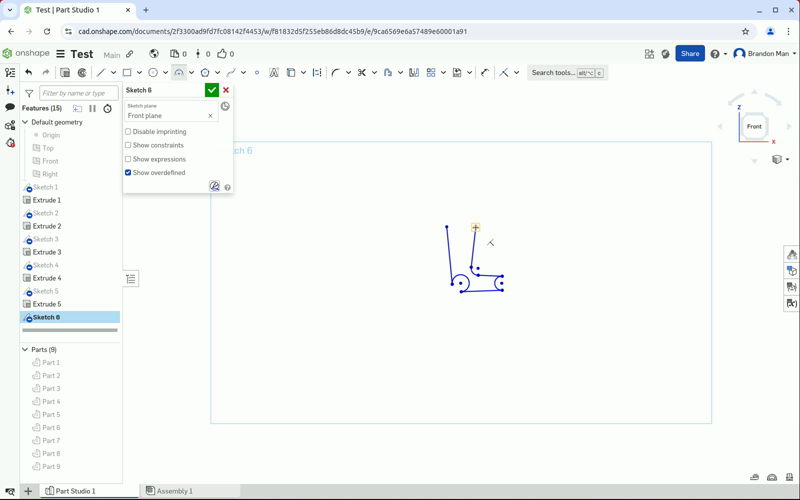
click(475, 227)
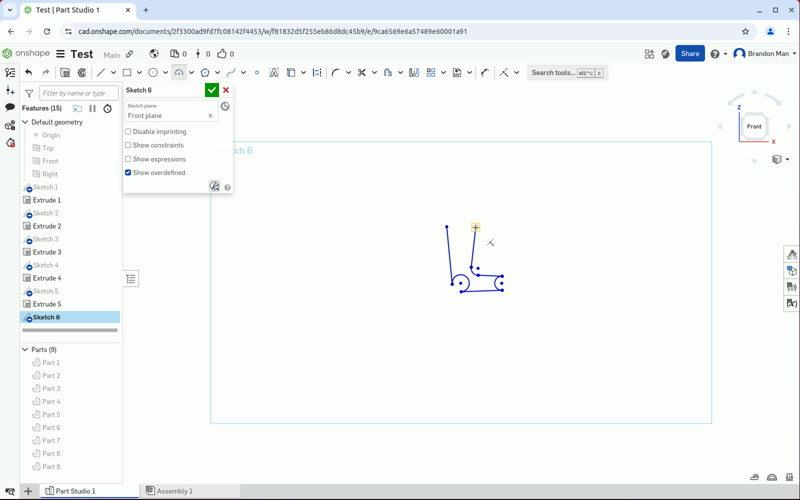
mouse_move(446, 226)
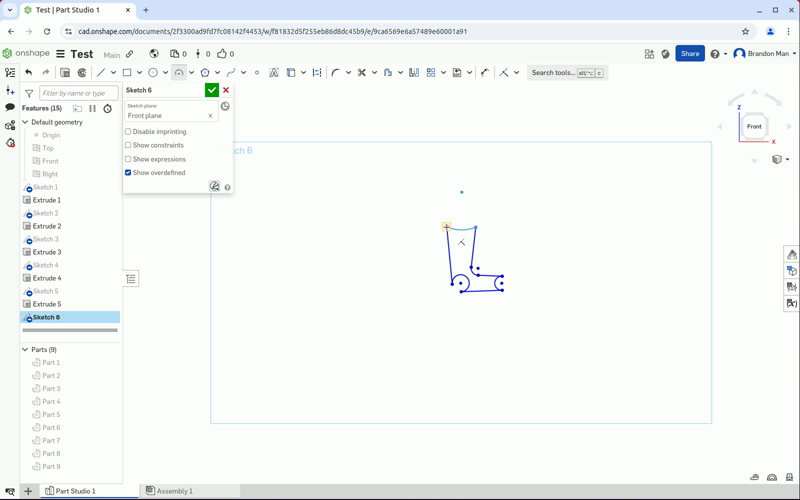
click(446, 226)
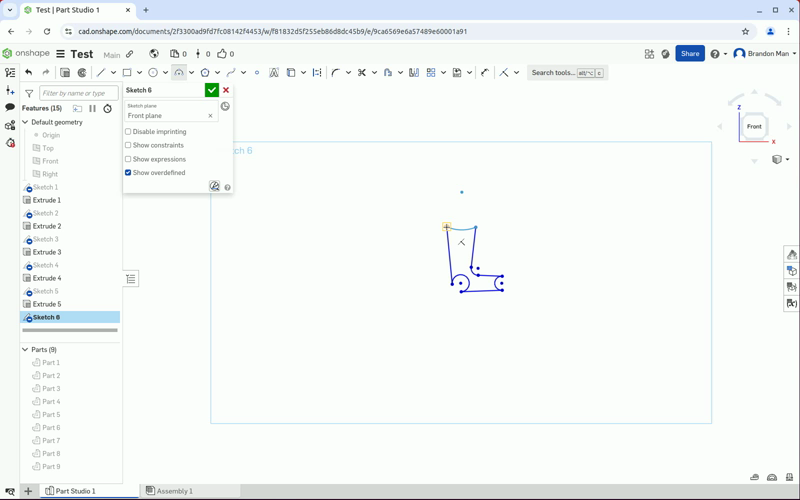
key_down(shift)
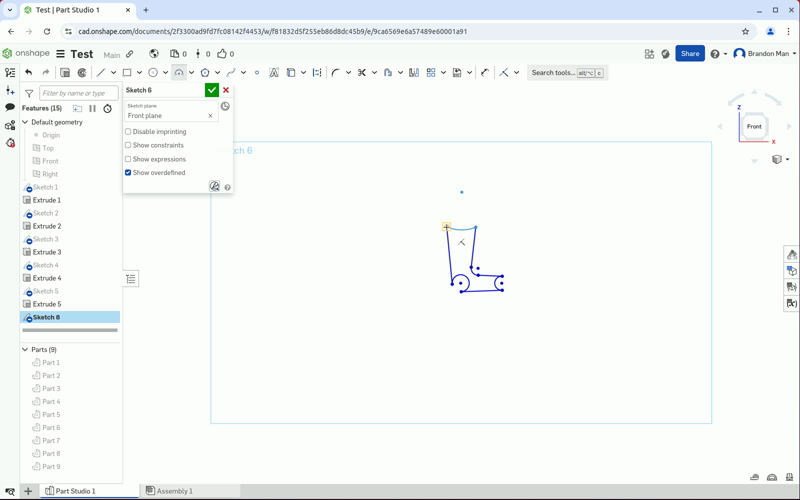
mouse_move(460, 239)
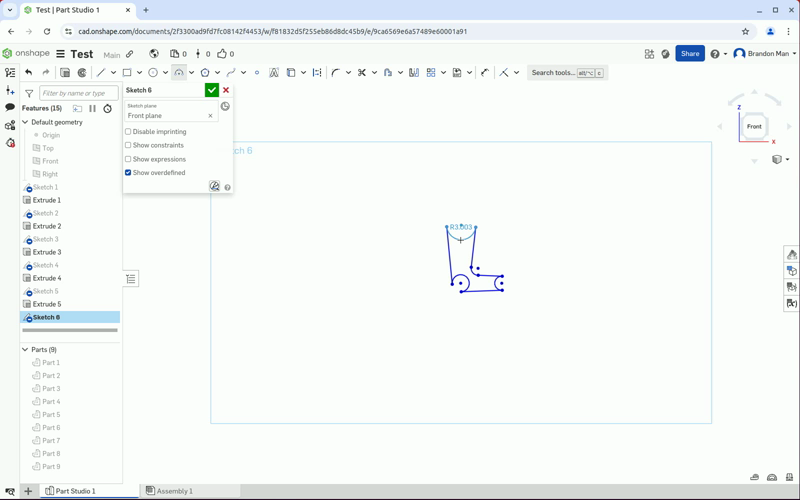
click(460, 239)
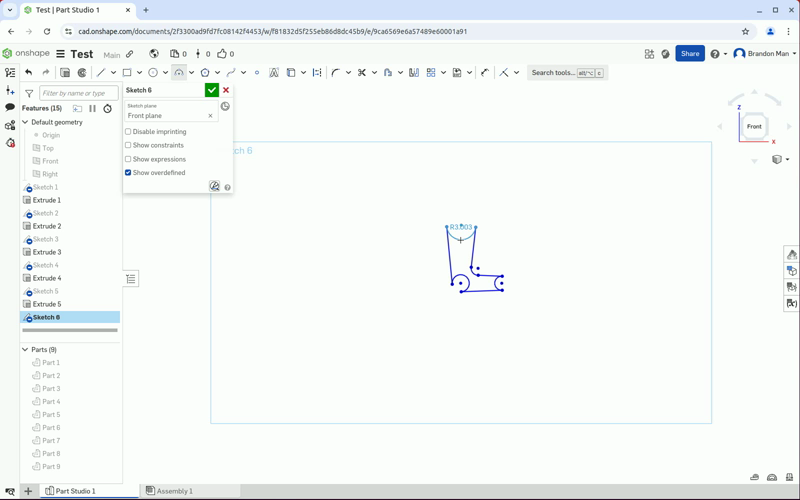
key_up(shift)
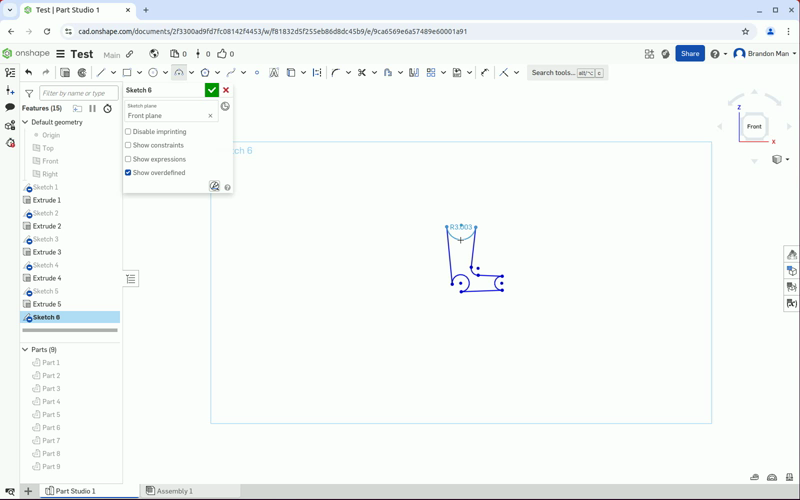
key(esc)
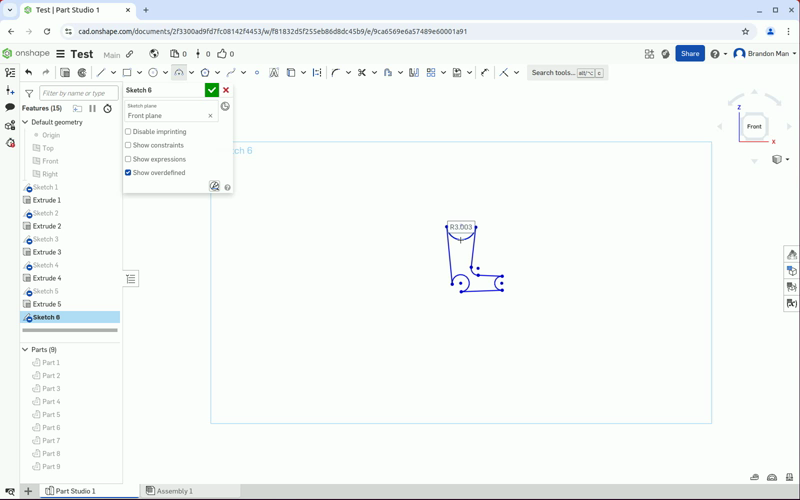
mouse_move(470, 277)
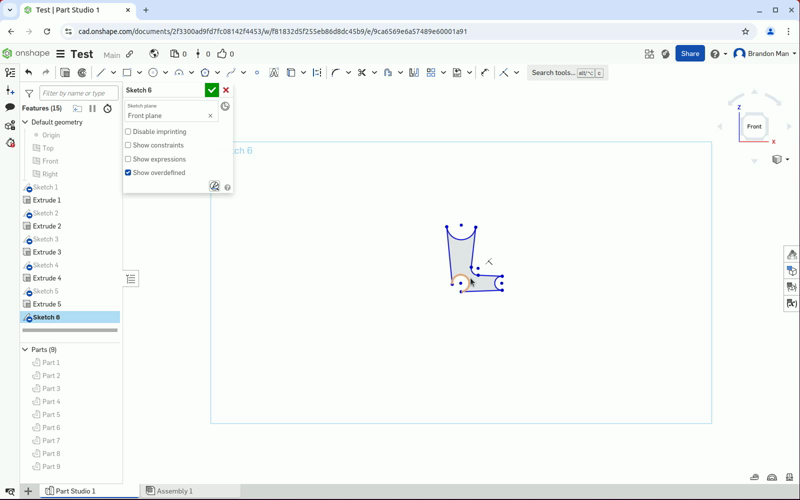
scroll(6)
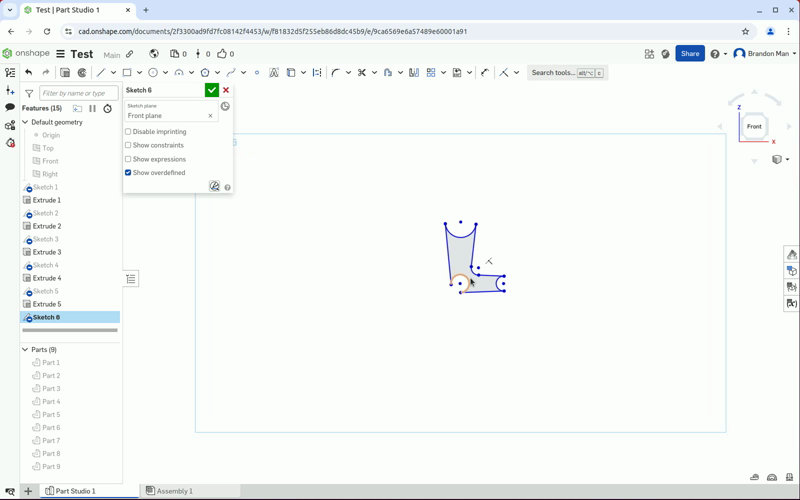
scroll(6)
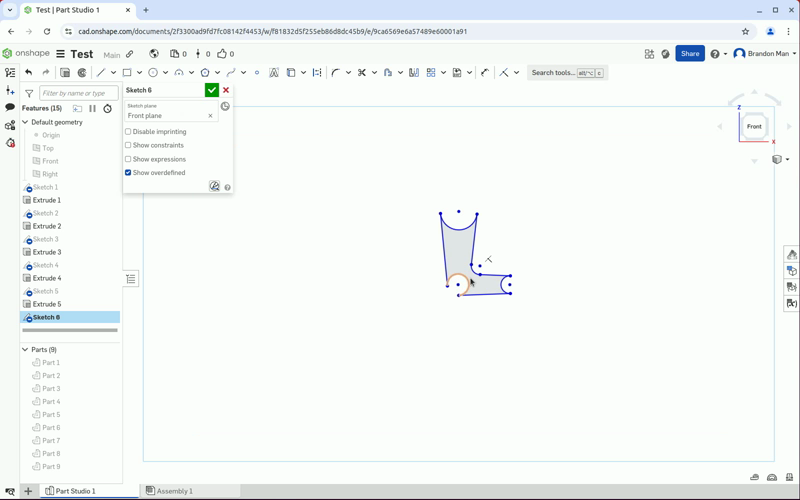
scroll(6)
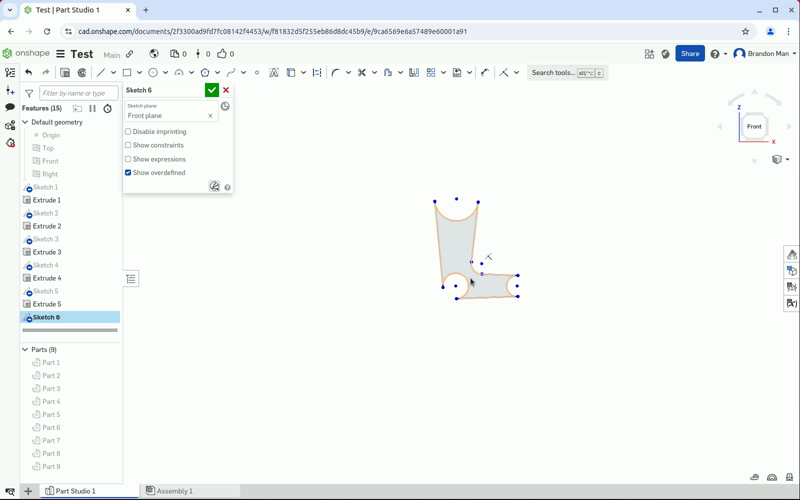
scroll(6)
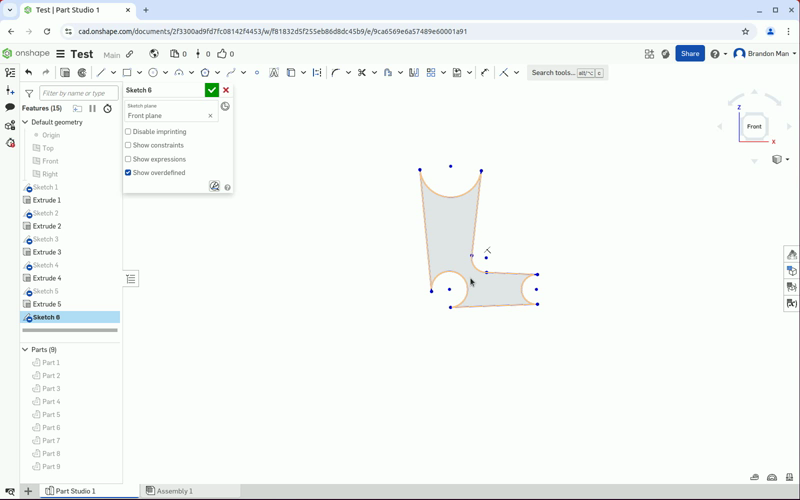
scroll(6)
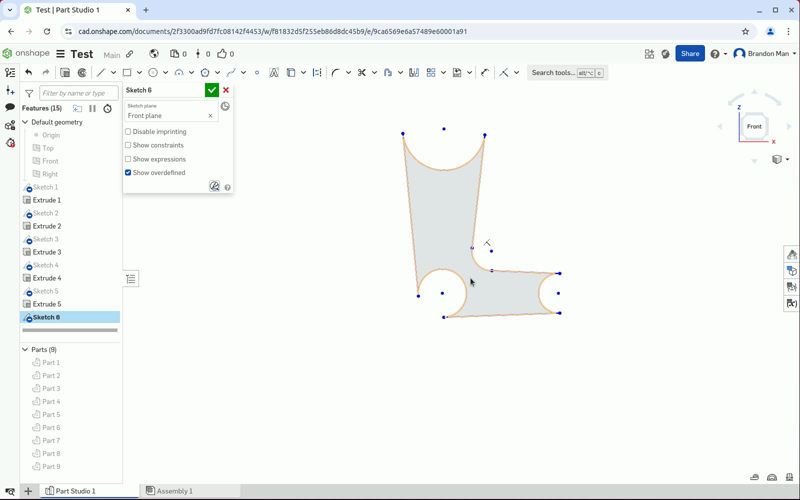
scroll(6)
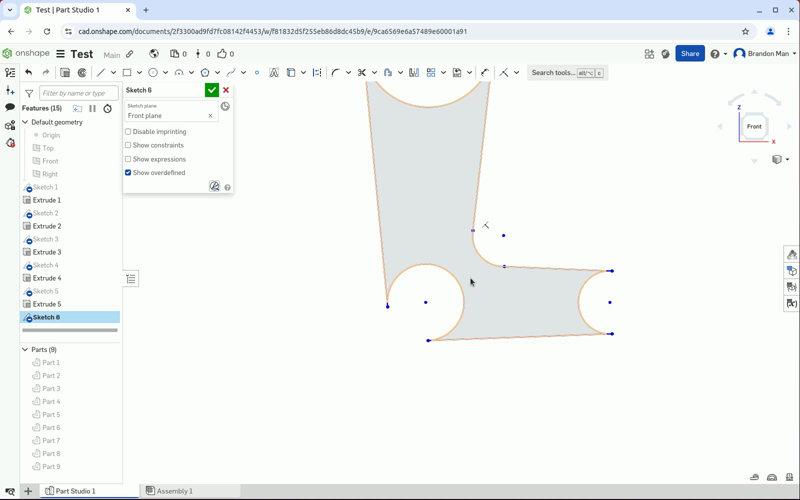
scroll(6)
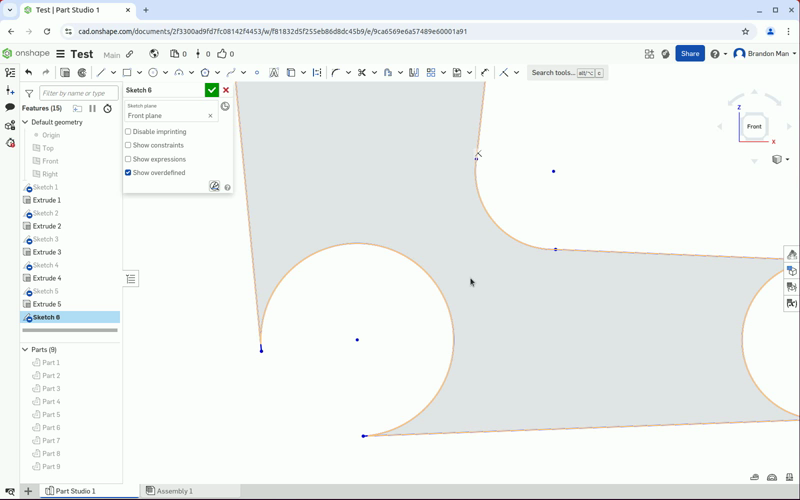
click(470, 277)
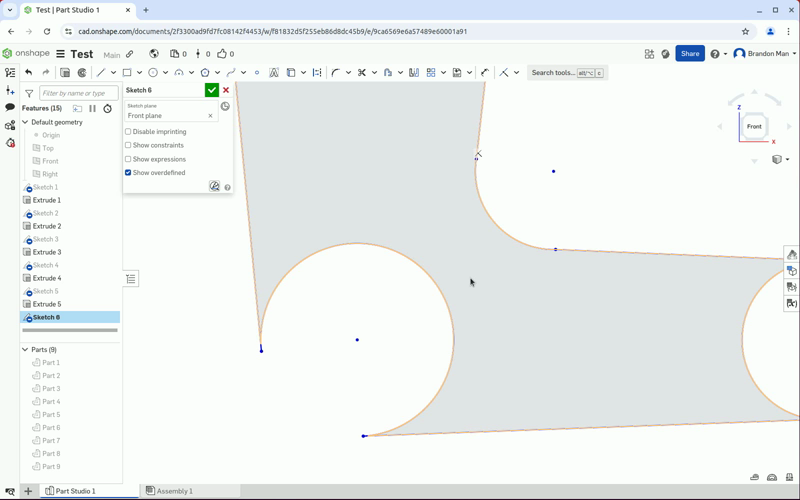
scroll(-6)
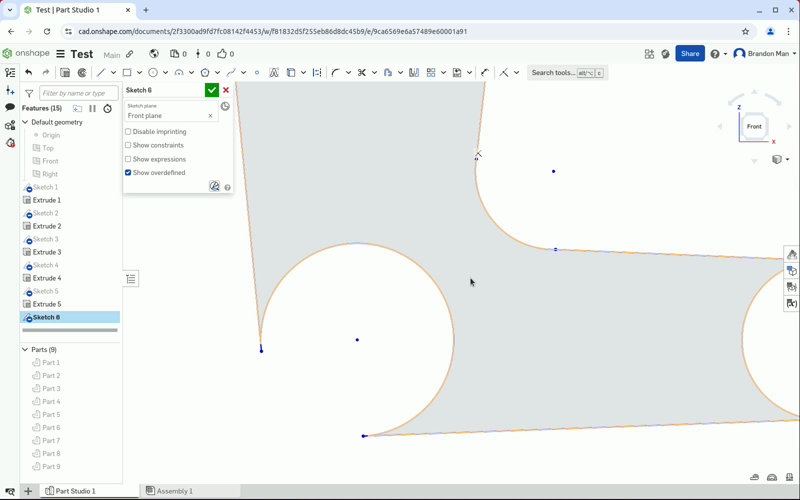
scroll(-6)
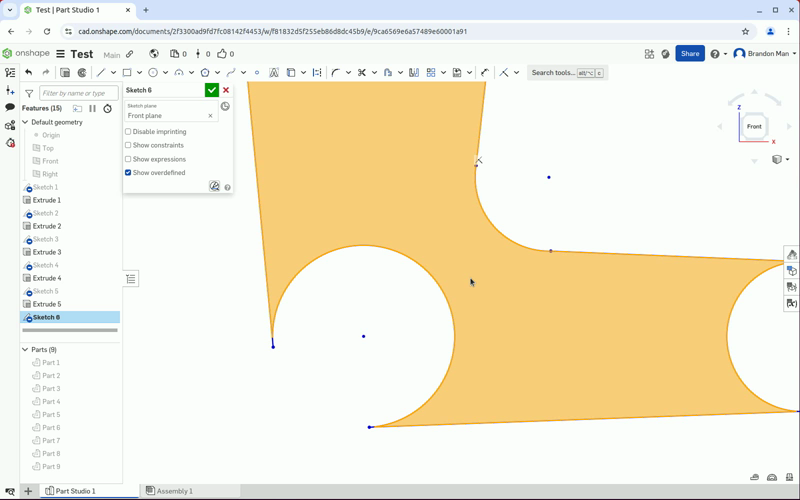
scroll(-6)
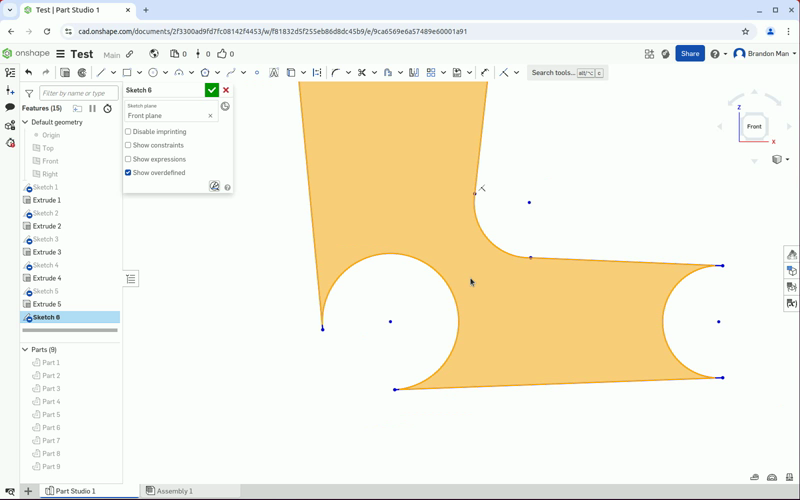
scroll(-6)
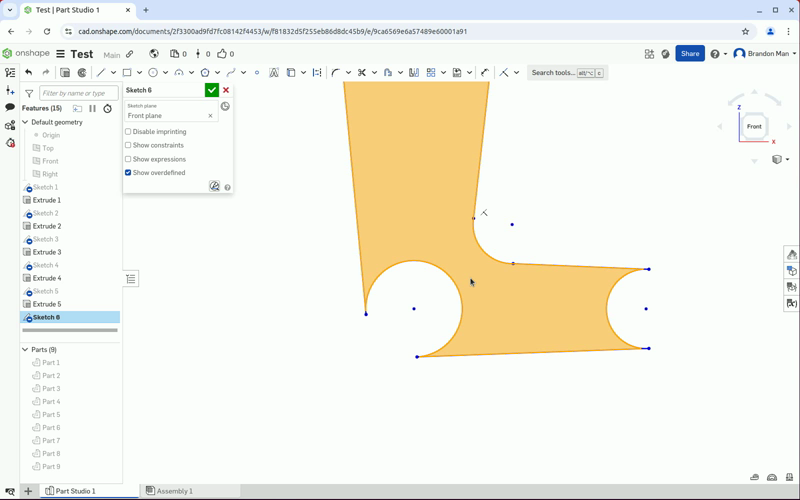
scroll(-6)
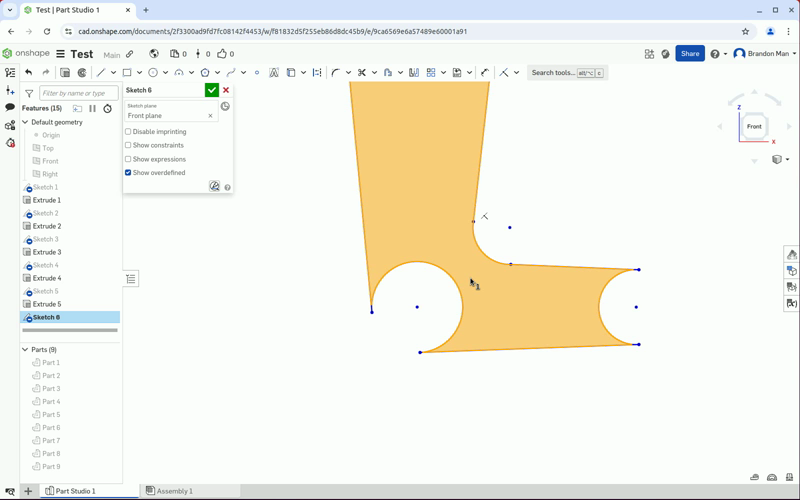
scroll(-6)
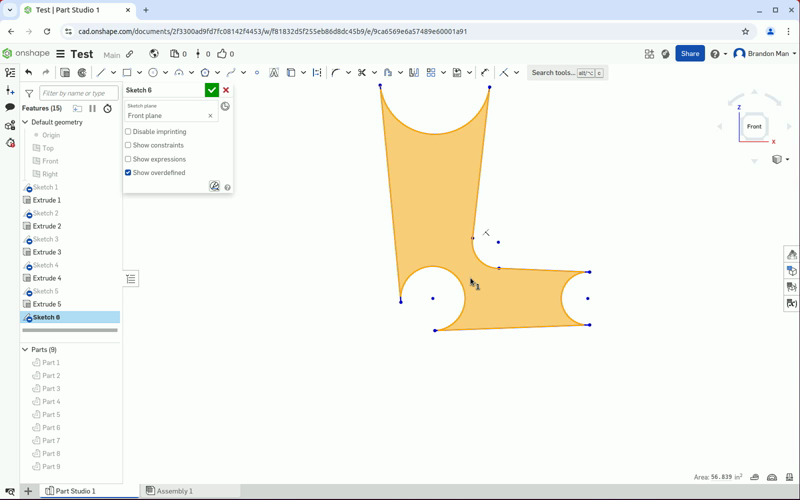
scroll(-6)
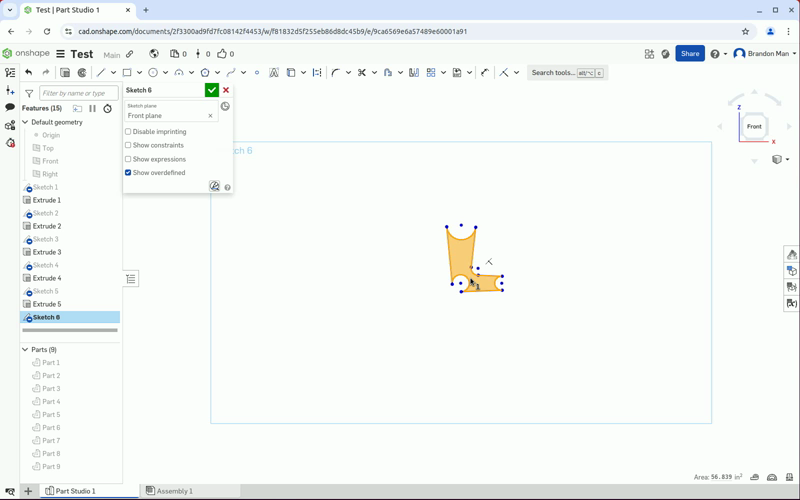
mouse_move(73, 352)
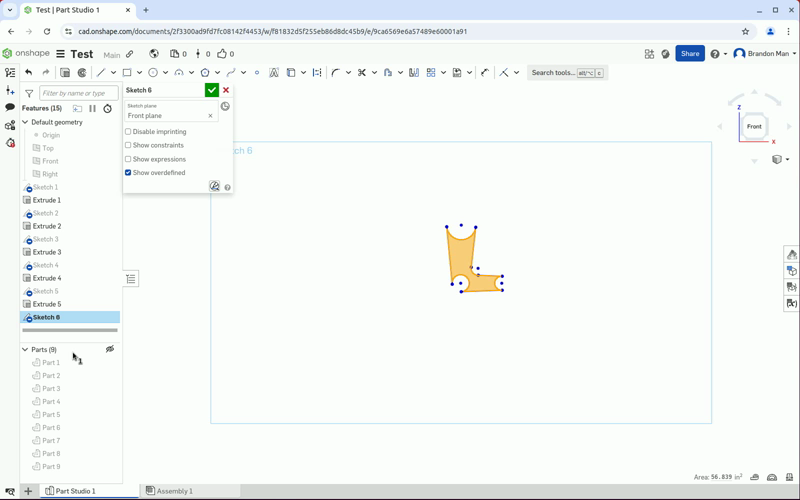
key(shift+y)
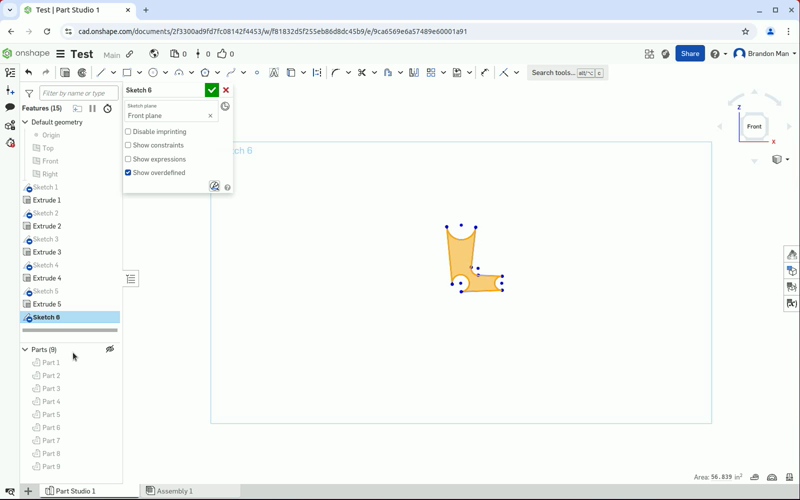
key(shift+e)
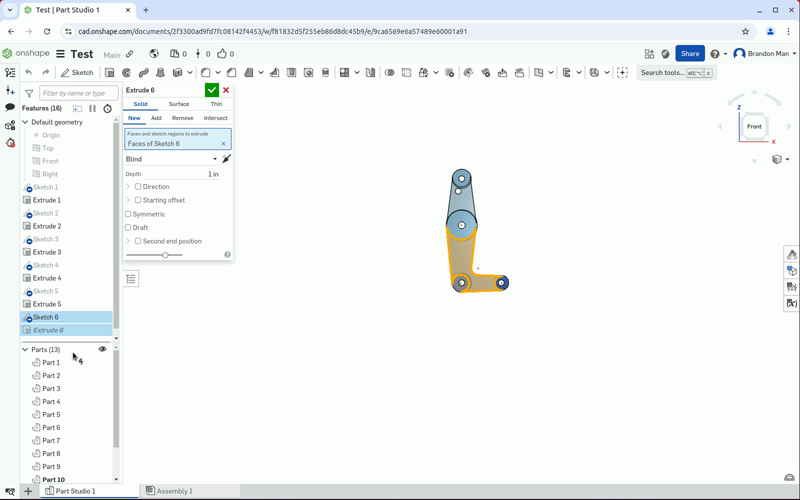
mouse_move(143, 106)
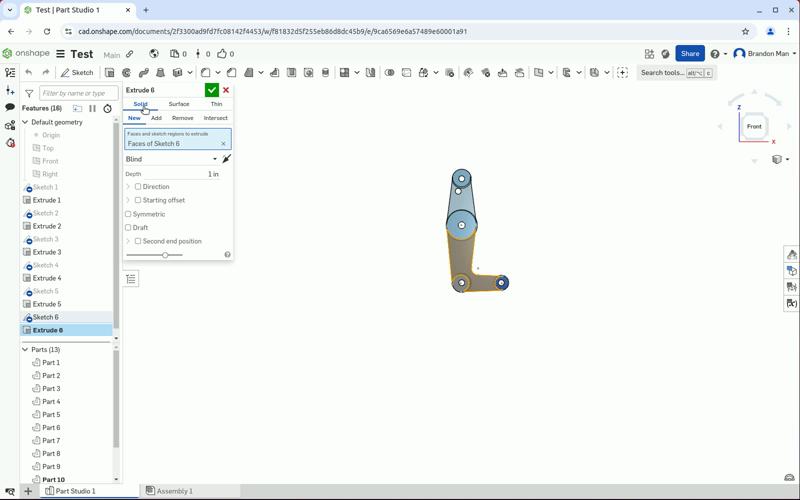
click(143, 106)
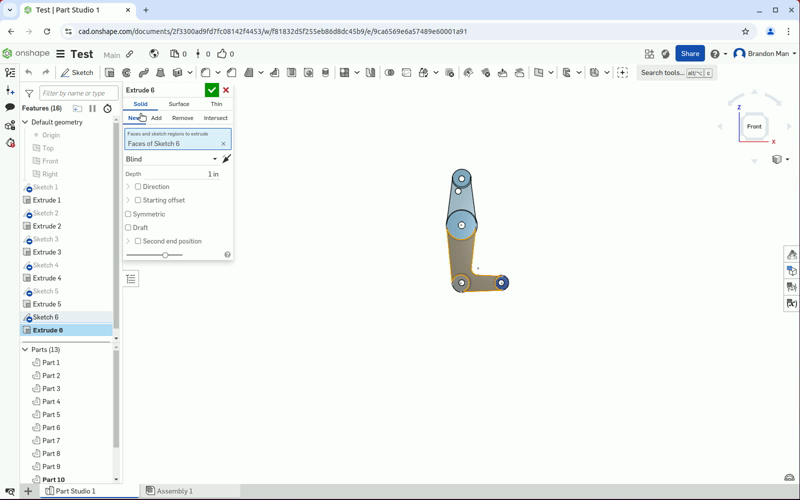
mouse_move(137, 120)
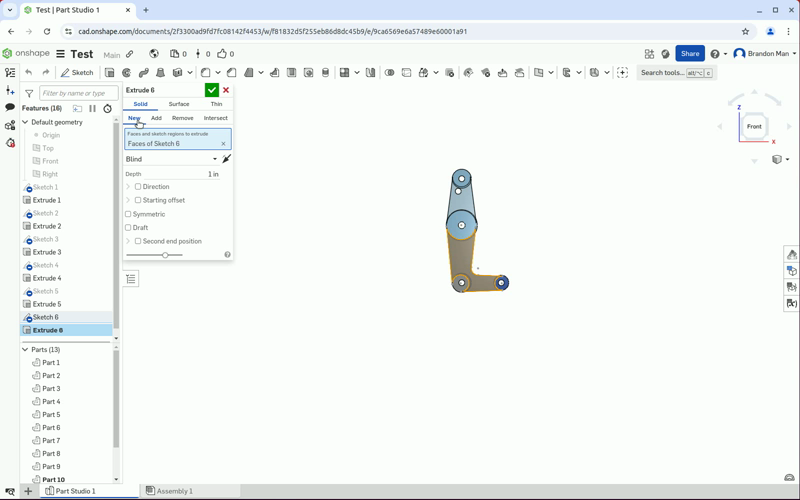
click(137, 120)
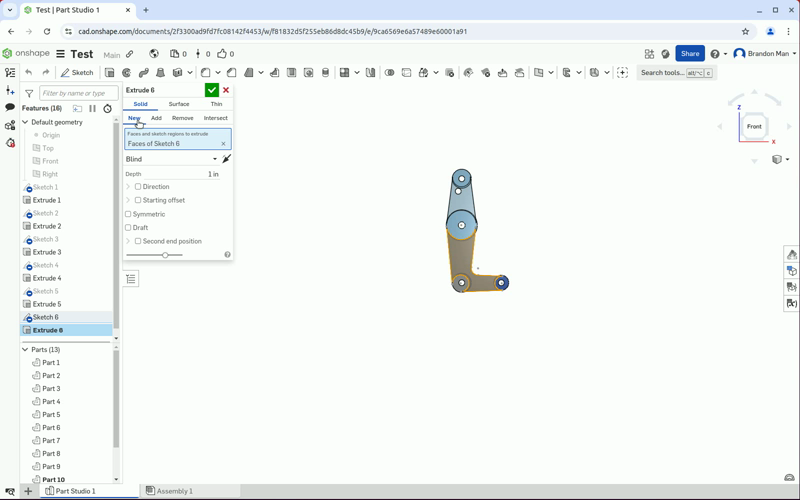
key(tab, 4)
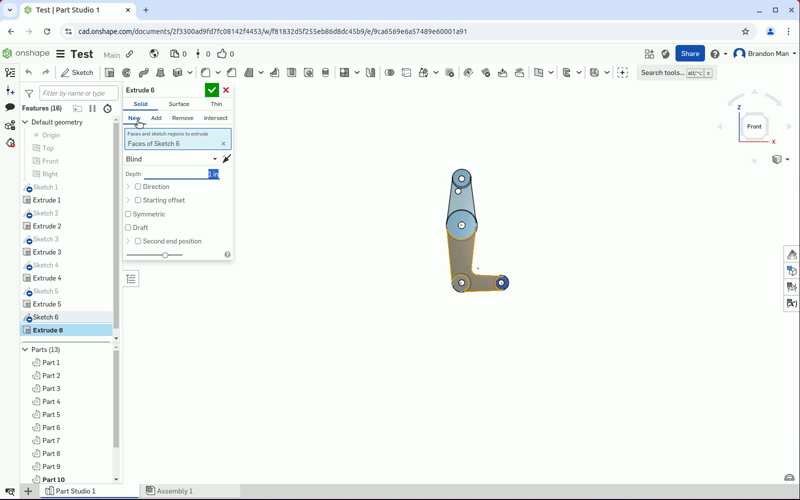
text(0.481)
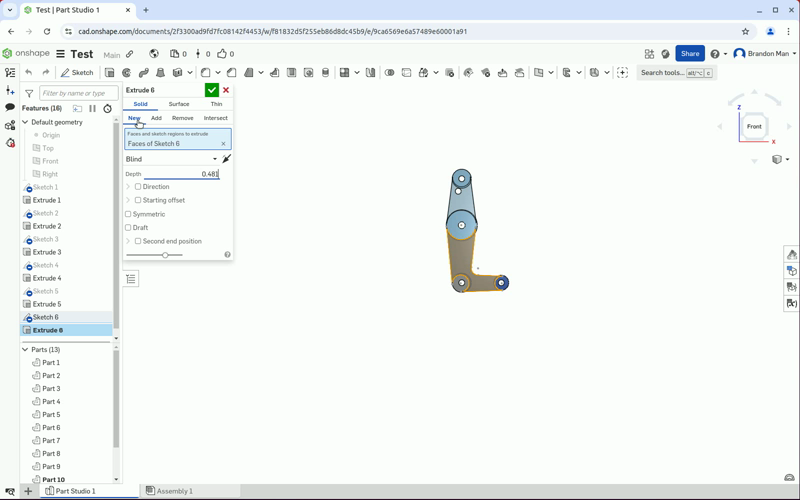
key(enter)
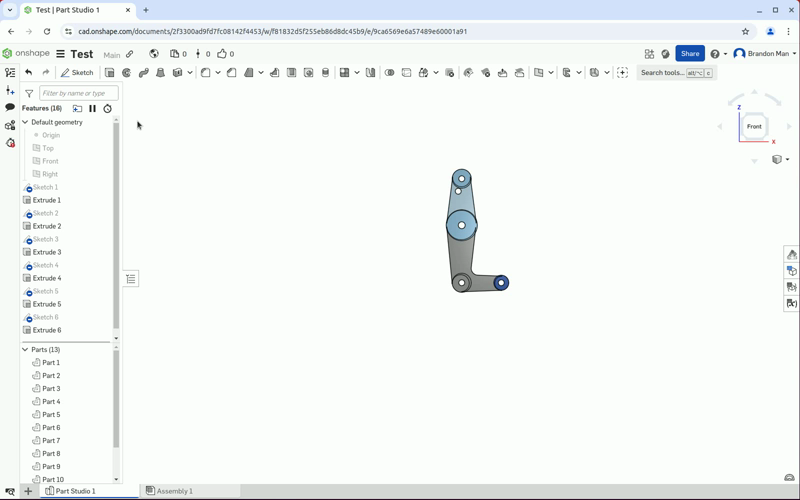
key(shift+h)
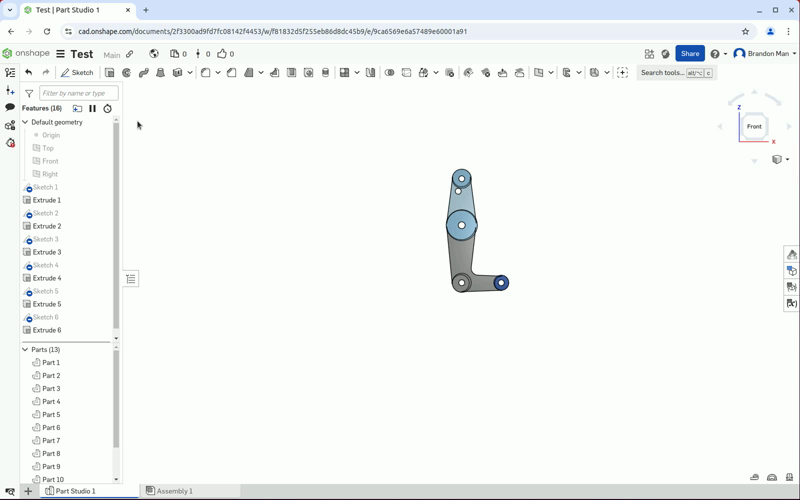
key(shift+h)
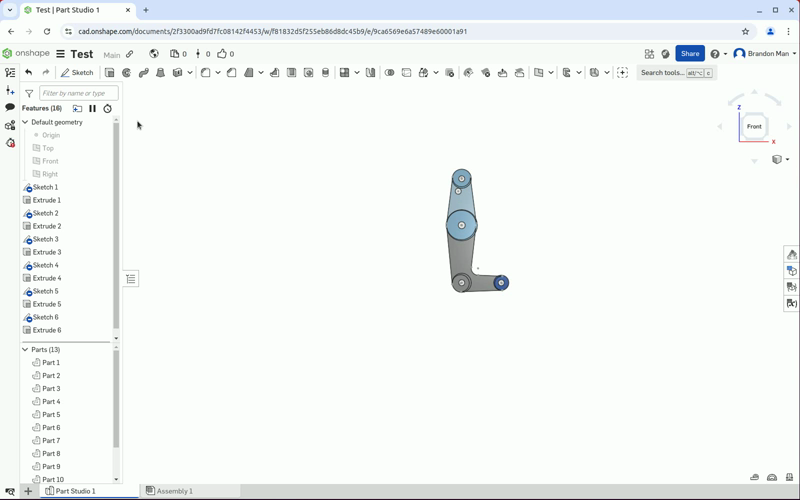
key(shift+7)
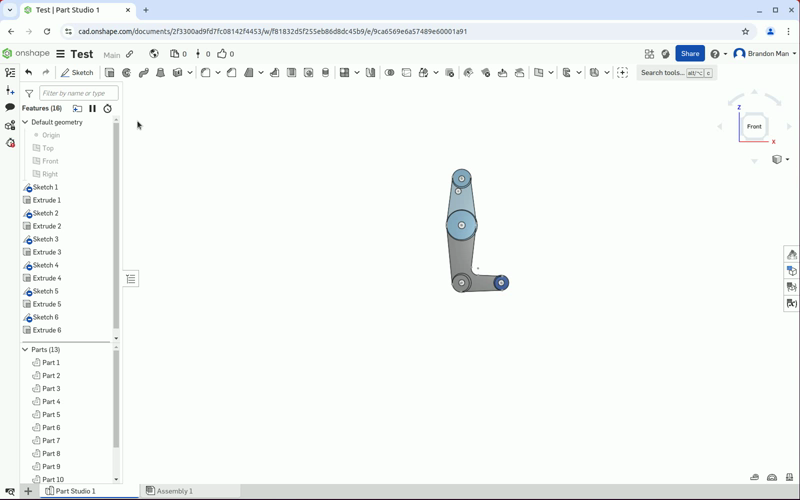
key(left, 2)
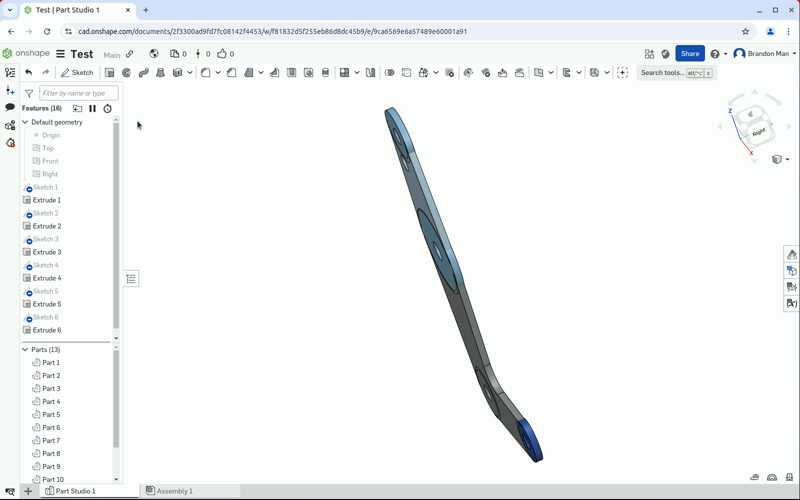
key(down, 2)
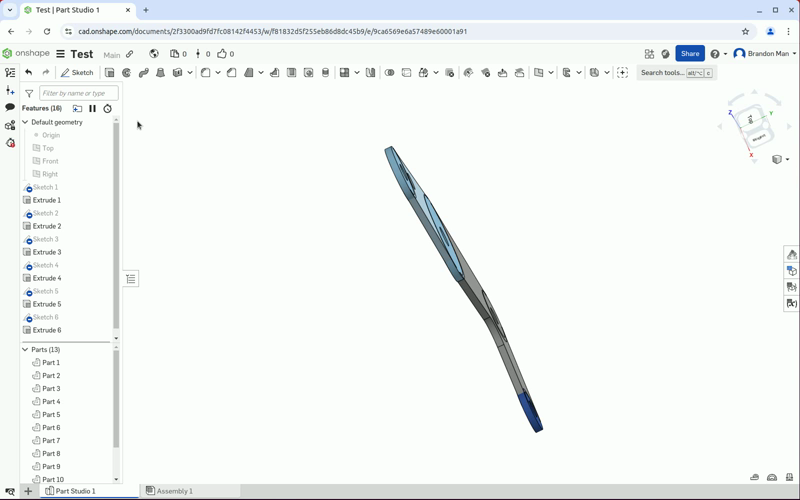
key(up, 2)
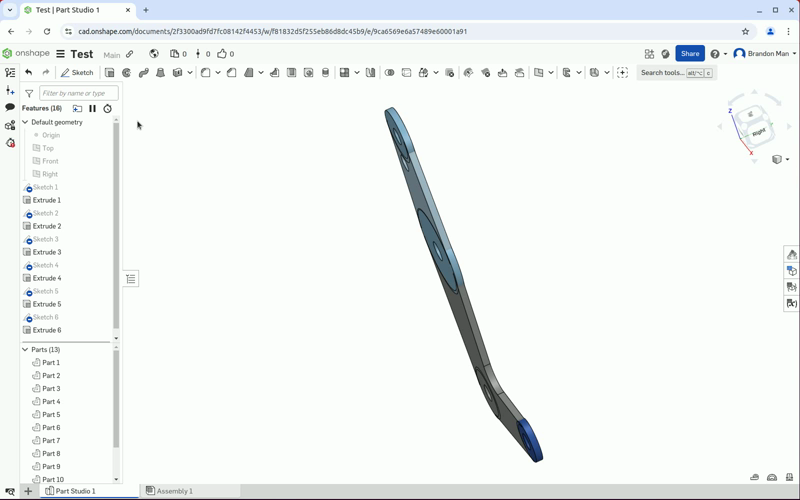
key(right, 2)
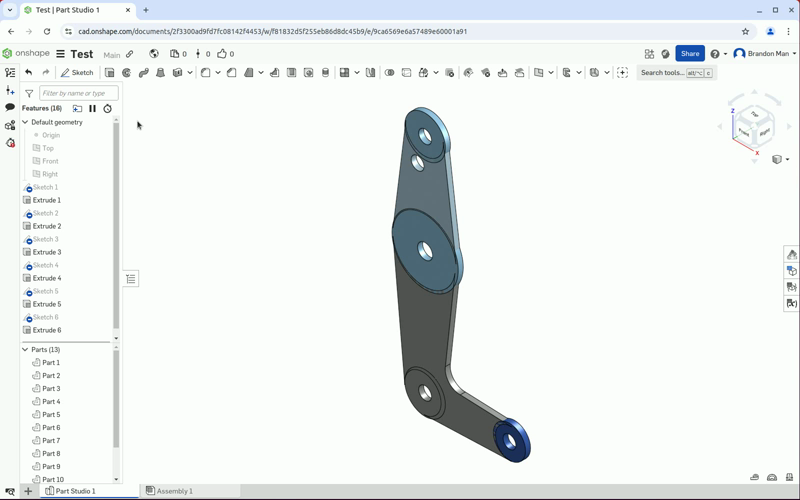
mouse_move(69, 189)
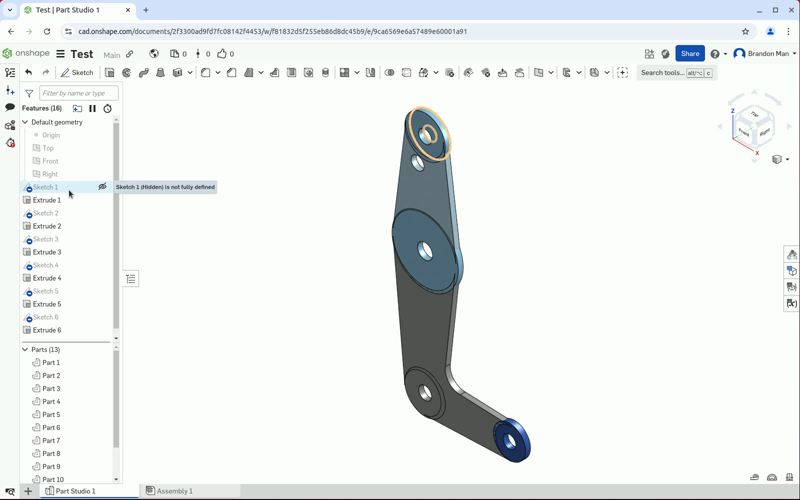
click(69, 189)